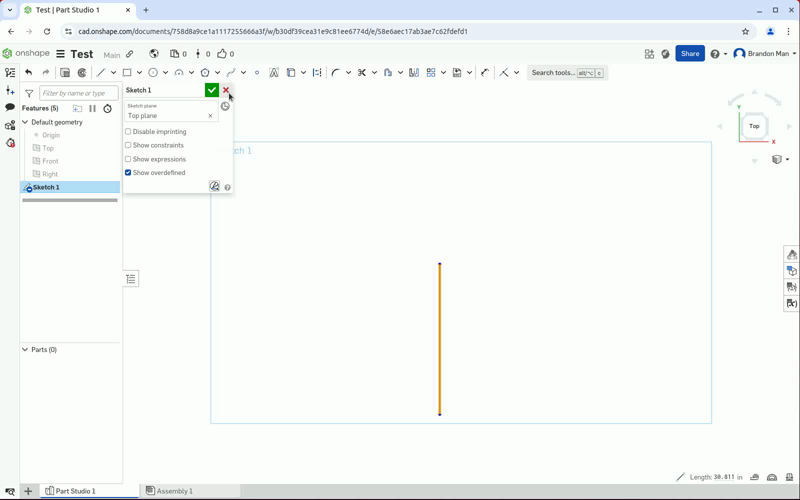
key(shift+h)
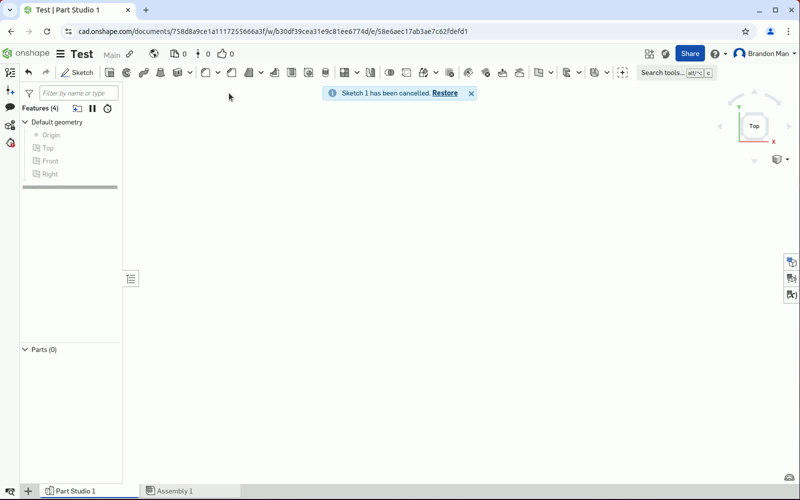
mouse_move(73, 352)
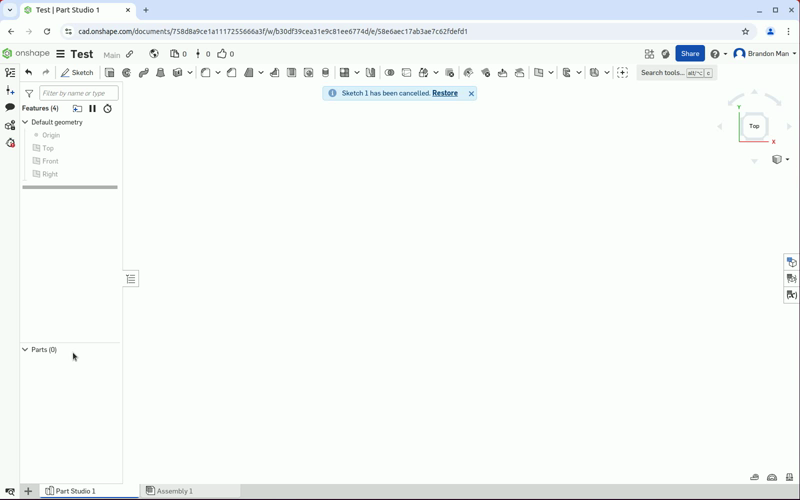
key(y)
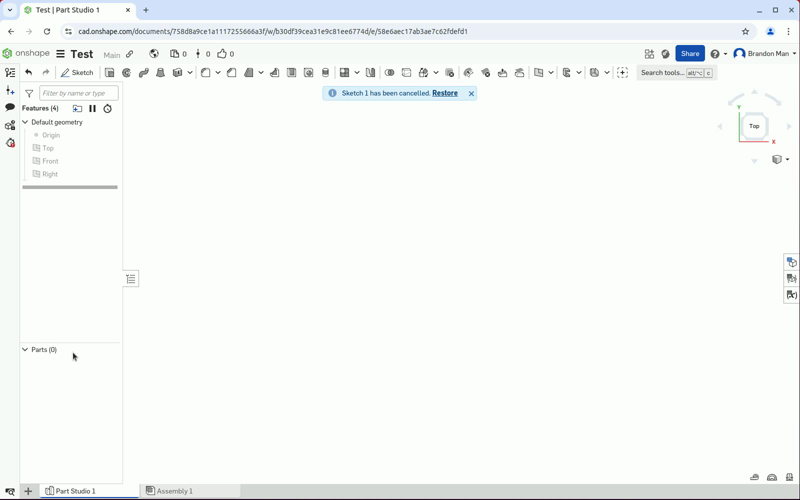
key(shift+p)
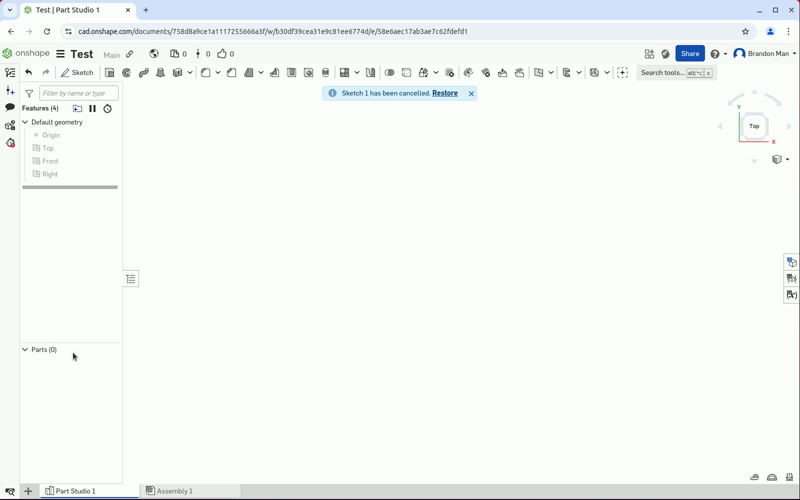
key(space)
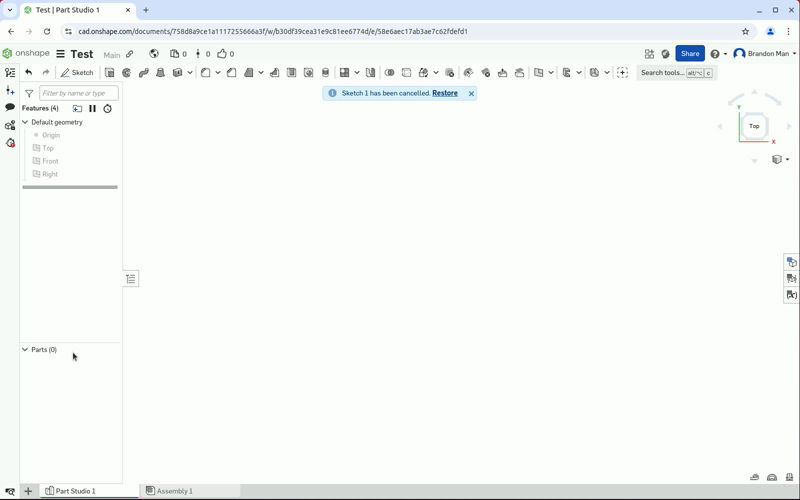
key_down(shift)
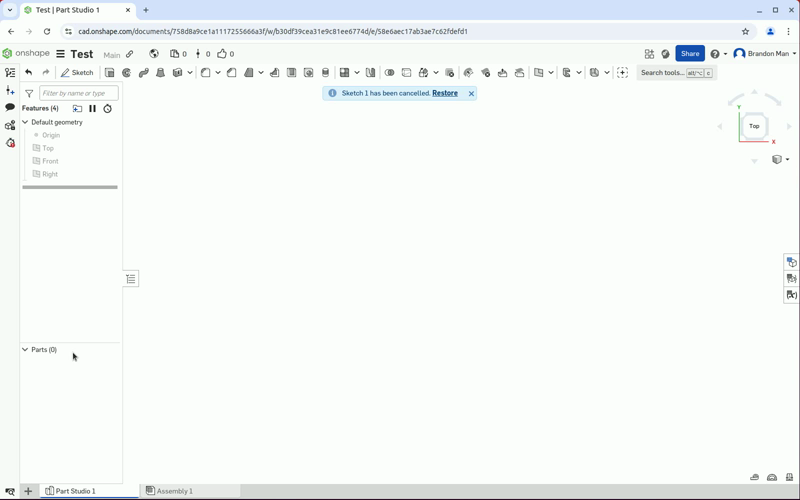
key(up)
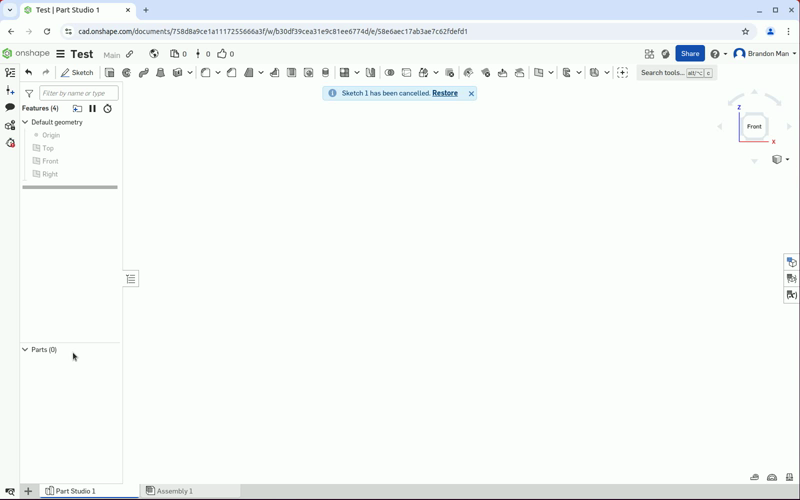
key_up(shift)
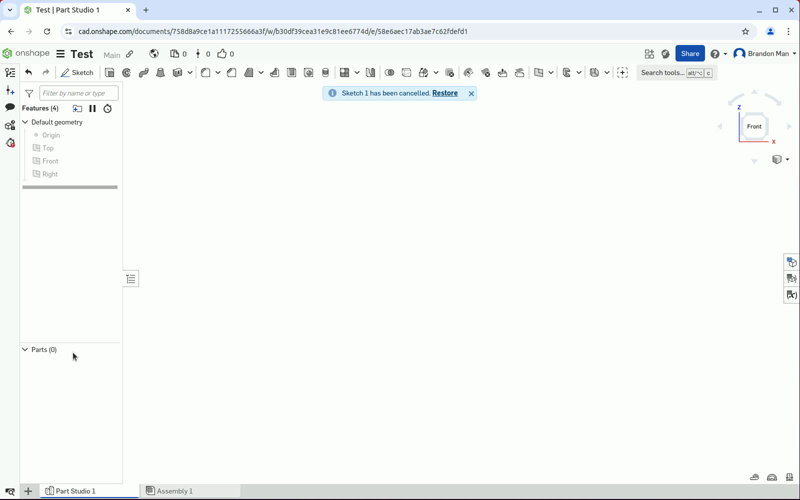
mouse_move(73, 352)
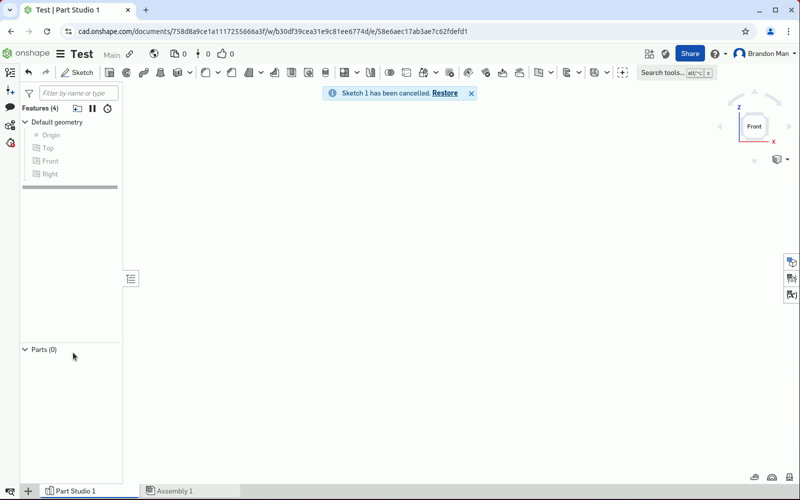
key(shift+y)
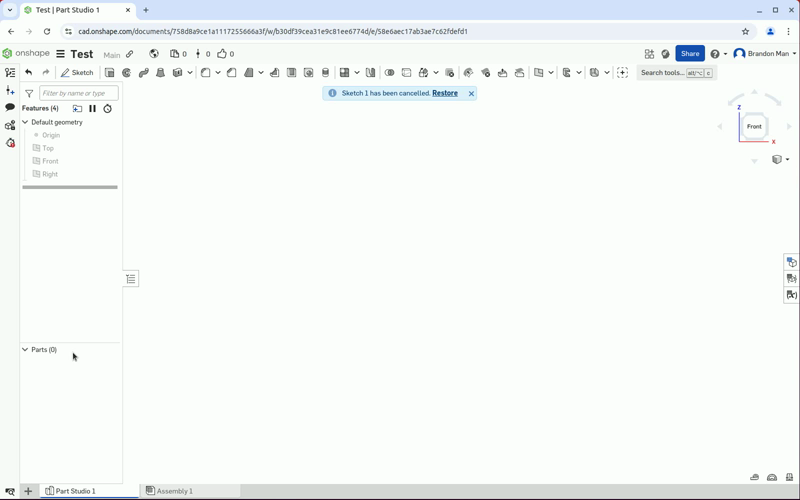
key(shift+s)
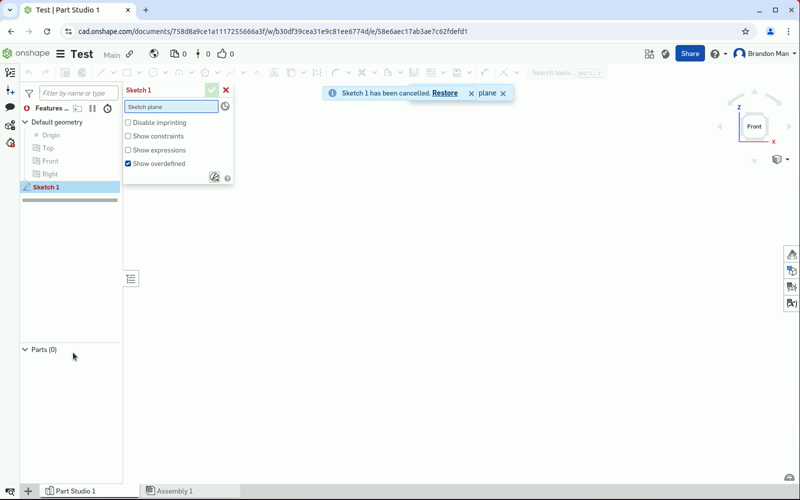
mouse_move(73, 163)
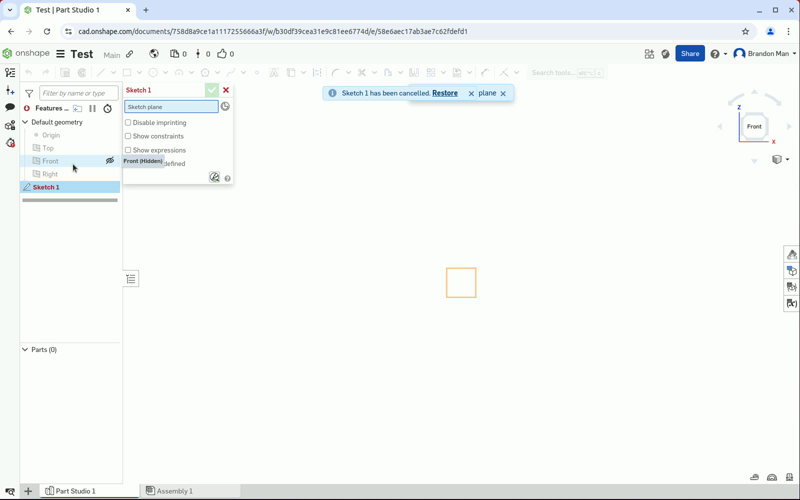
click(73, 163)
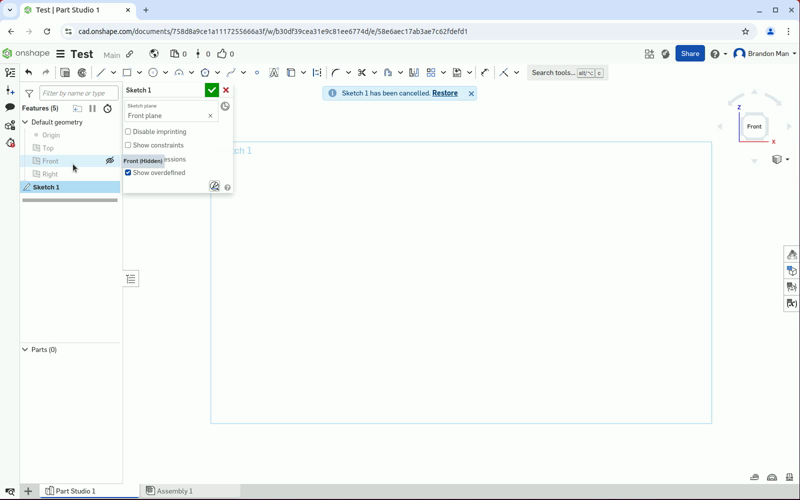
mouse_move(73, 352)
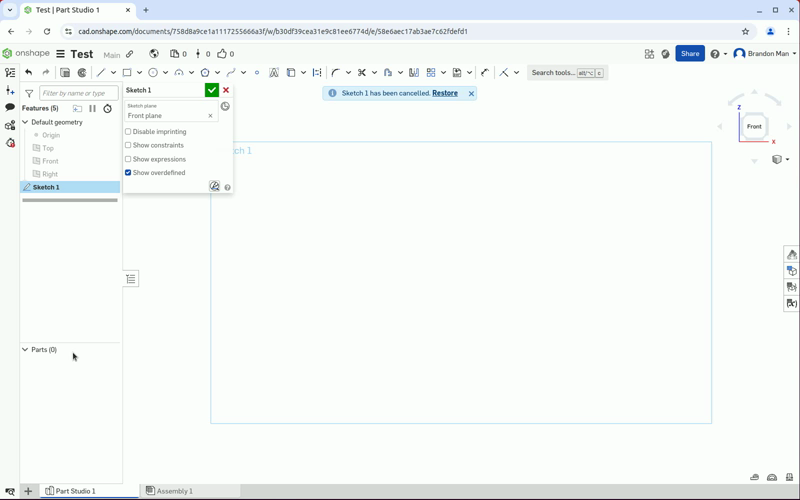
key(y)
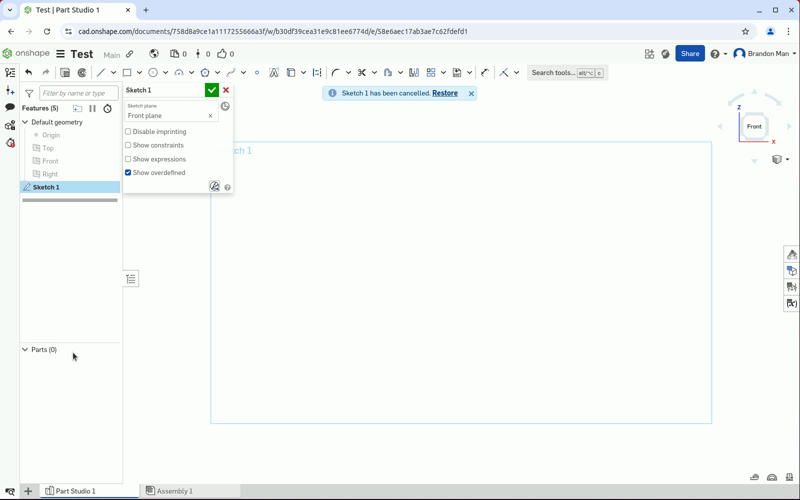
key(l)
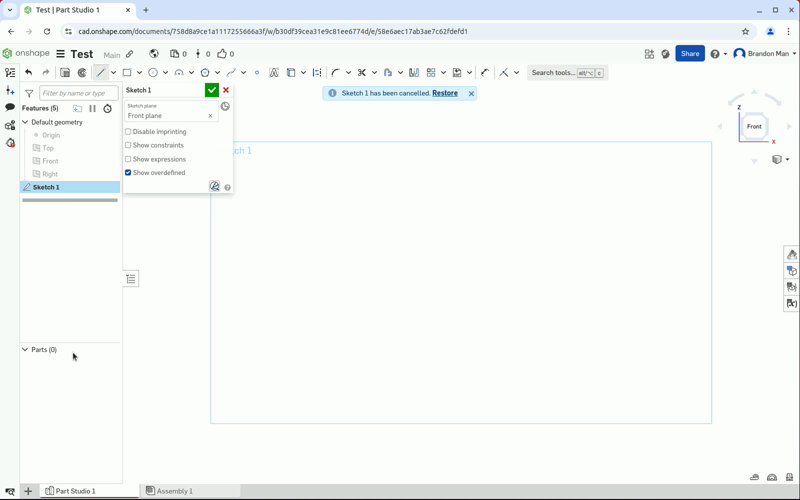
key_down(shift)
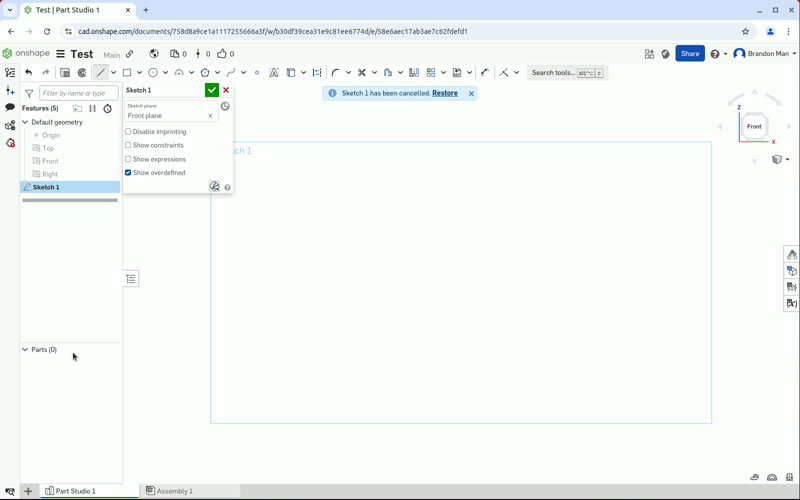
mouse_move(460, 282)
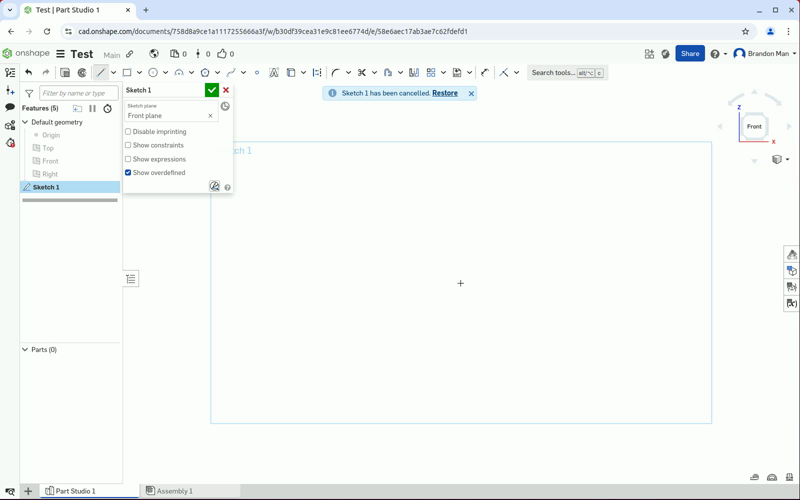
click(460, 282)
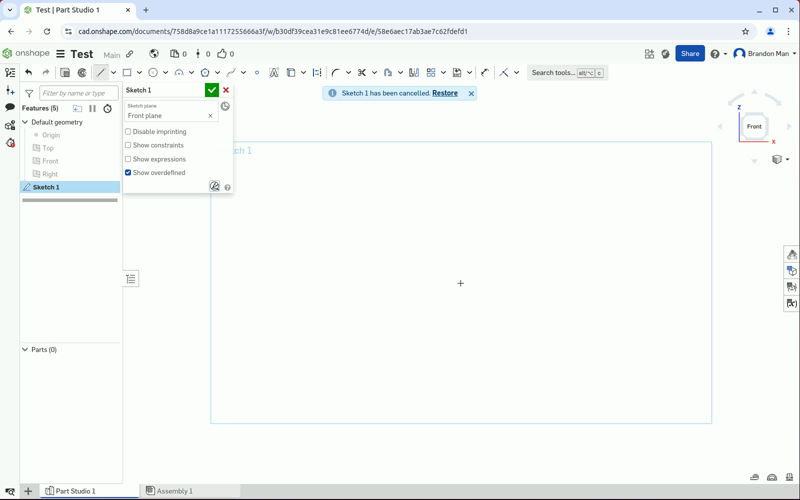
key_up(shift)
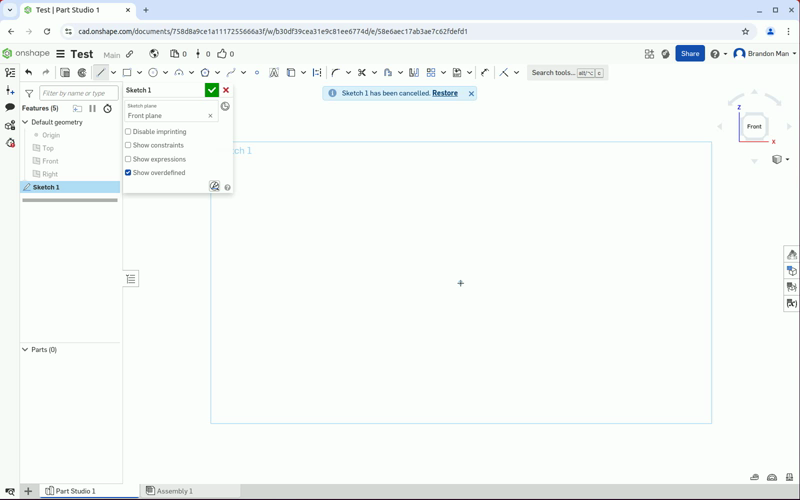
key_down(shift)
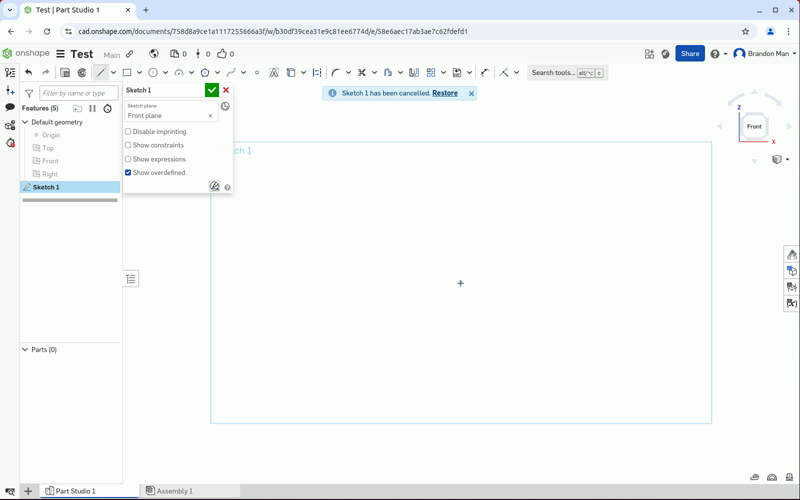
mouse_move(573, 282)
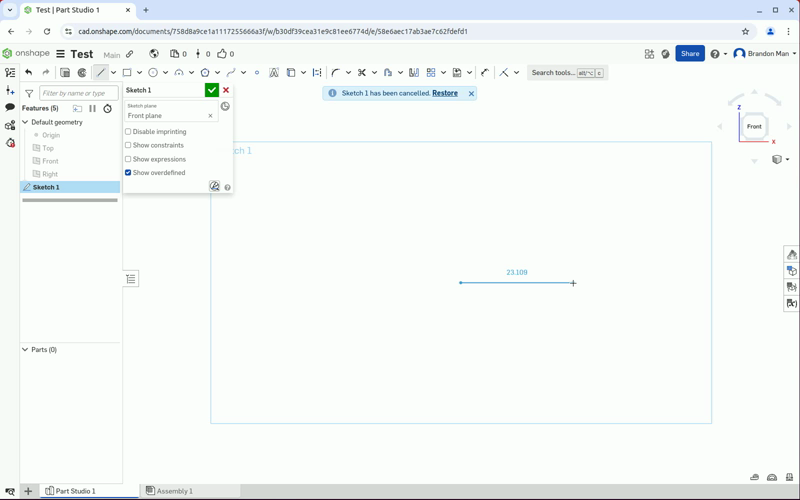
click(573, 282)
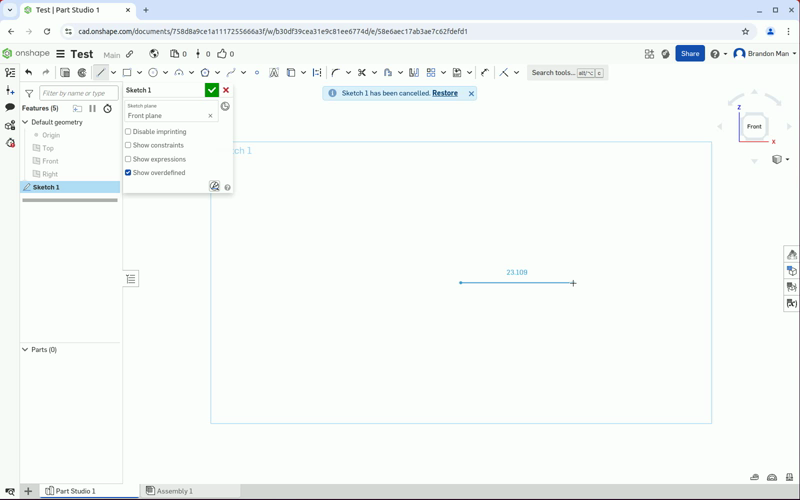
key_up(shift)
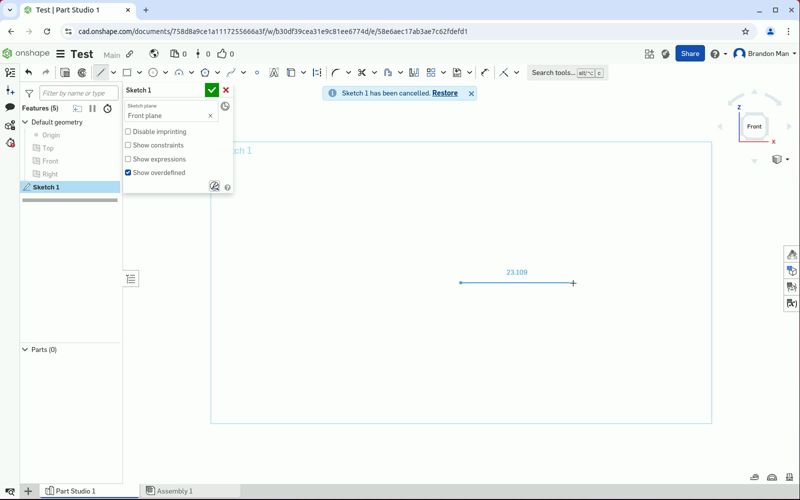
key_down(shift)
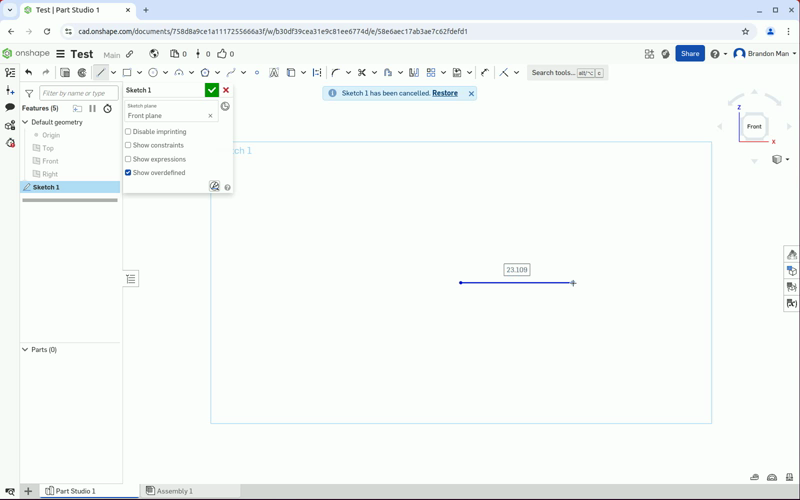
mouse_move(573, 211)
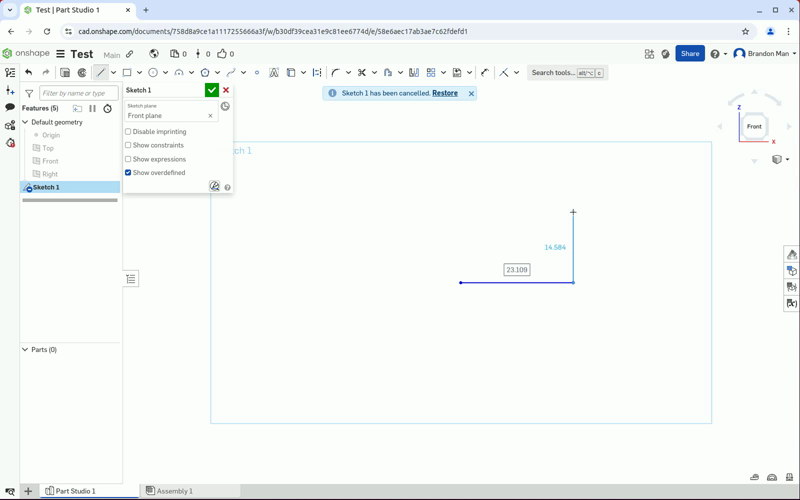
click(573, 211)
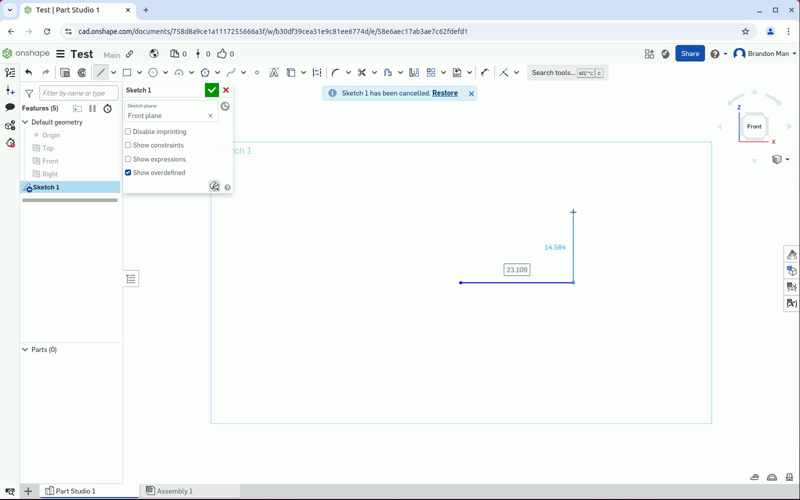
key_up(shift)
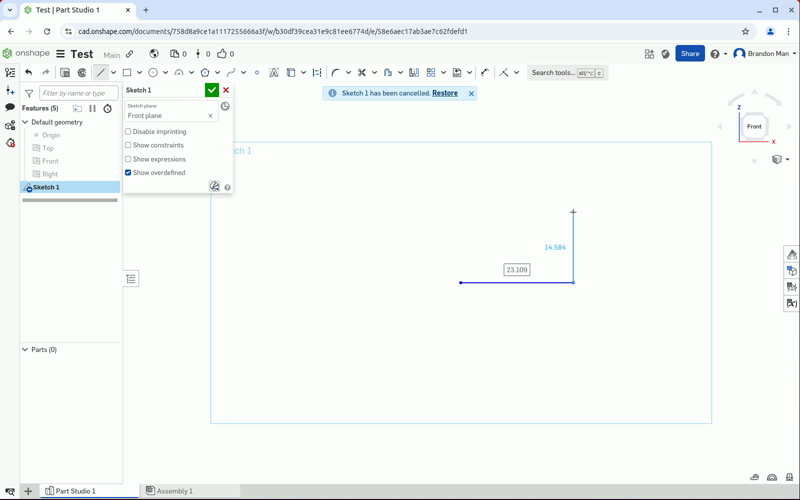
key_down(shift)
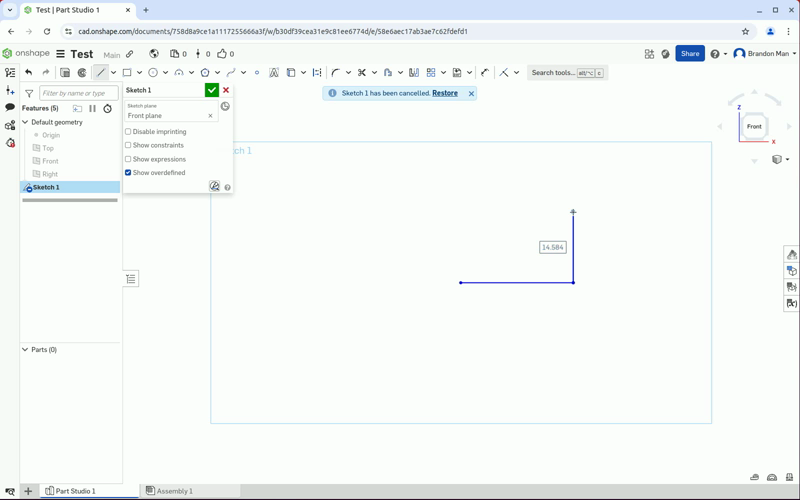
mouse_move(460, 211)
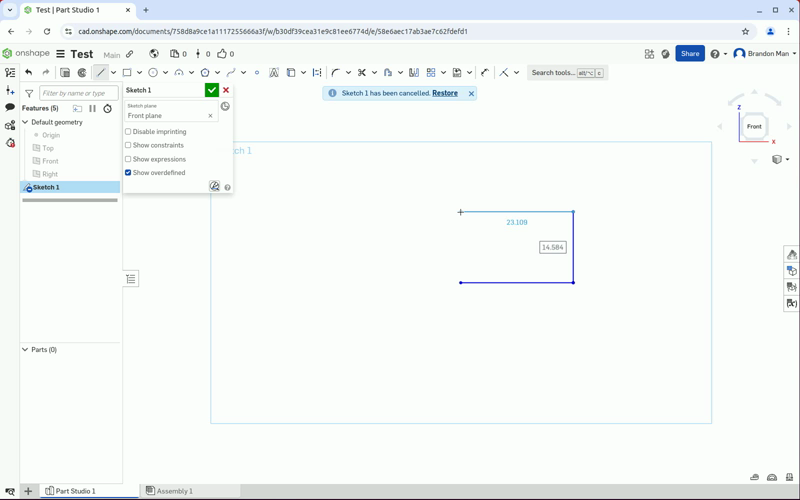
click(460, 211)
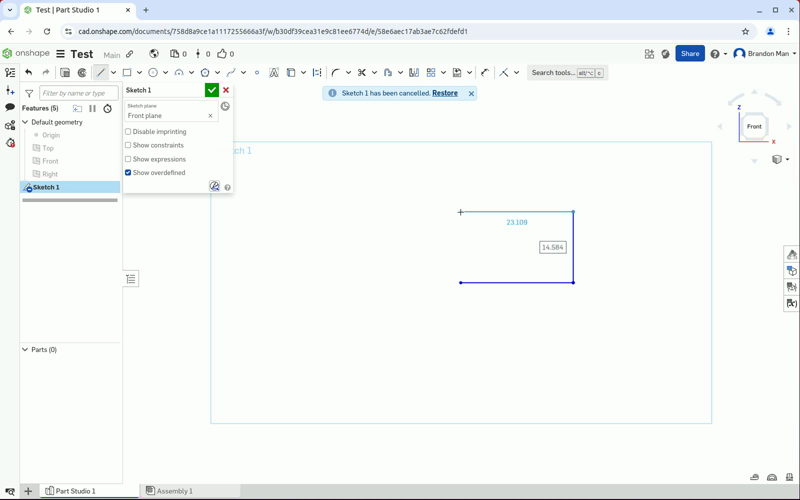
key_up(shift)
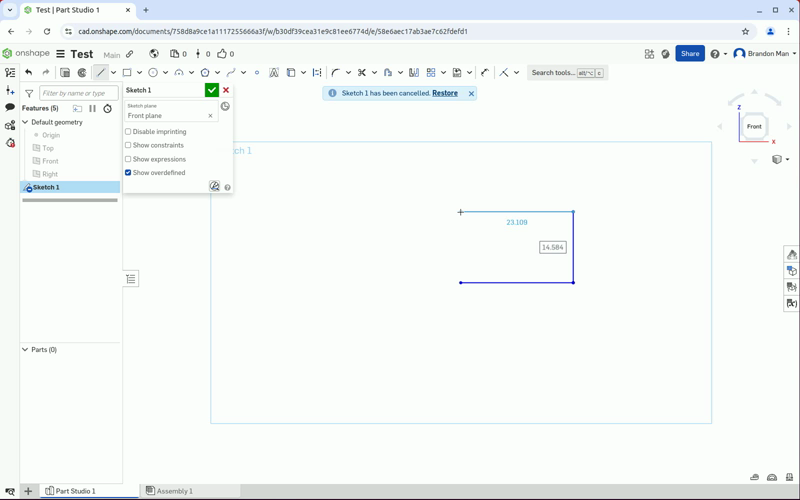
key_down(shift)
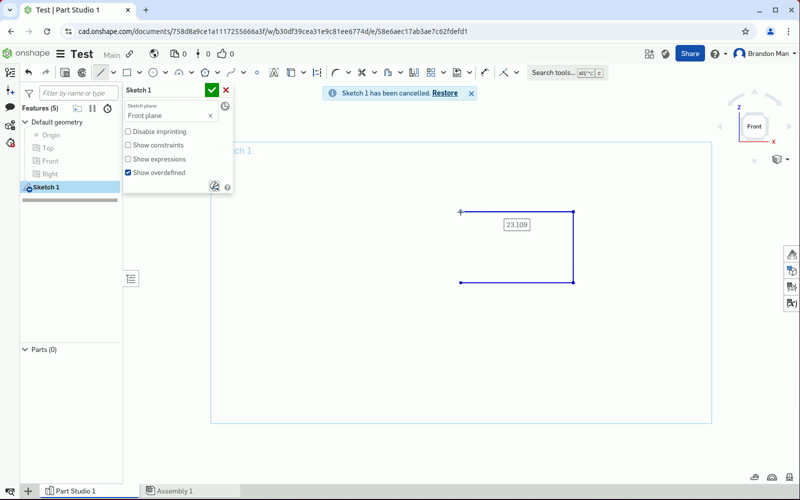
mouse_move(460, 282)
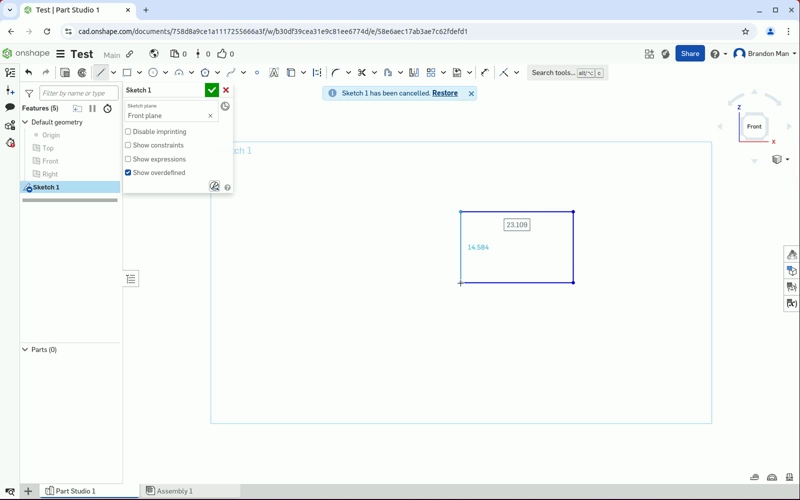
key_up(shift)
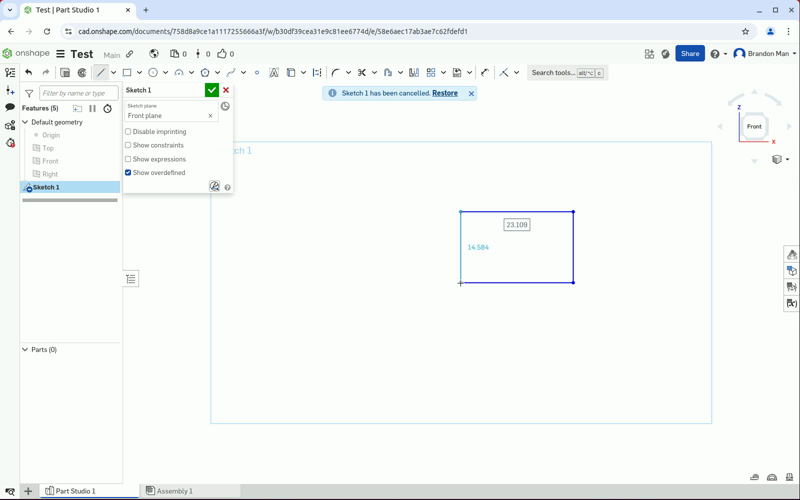
click(460, 282)
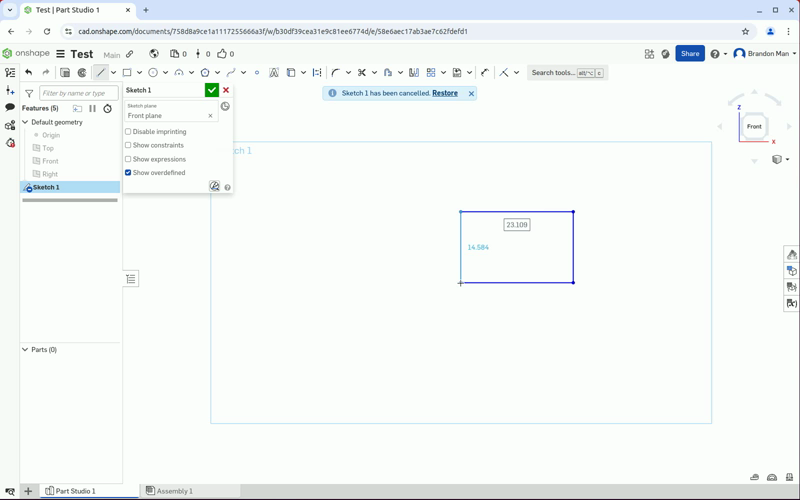
key(esc)
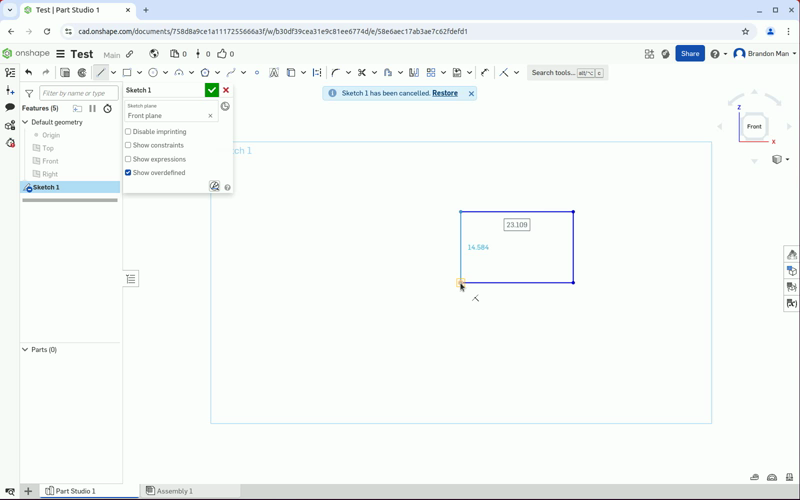
key(l)
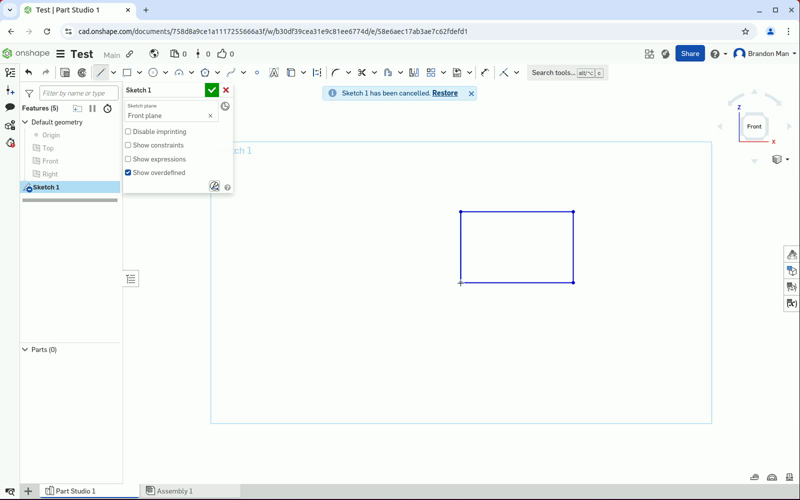
key_down(shift)
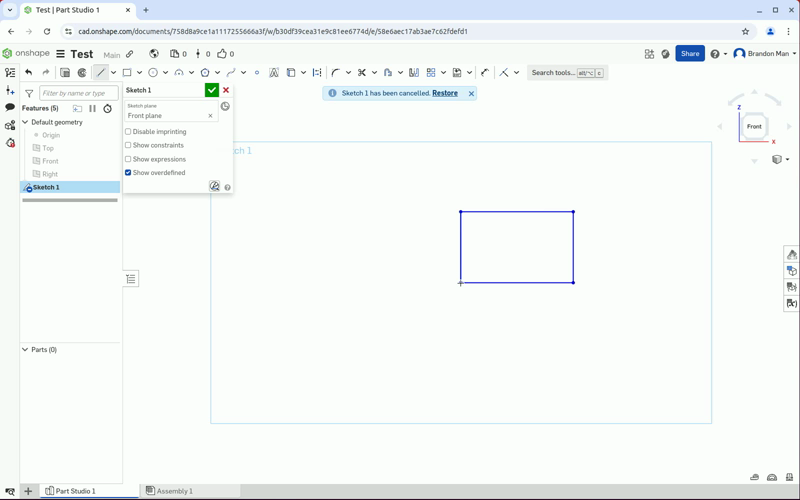
mouse_move(465, 278)
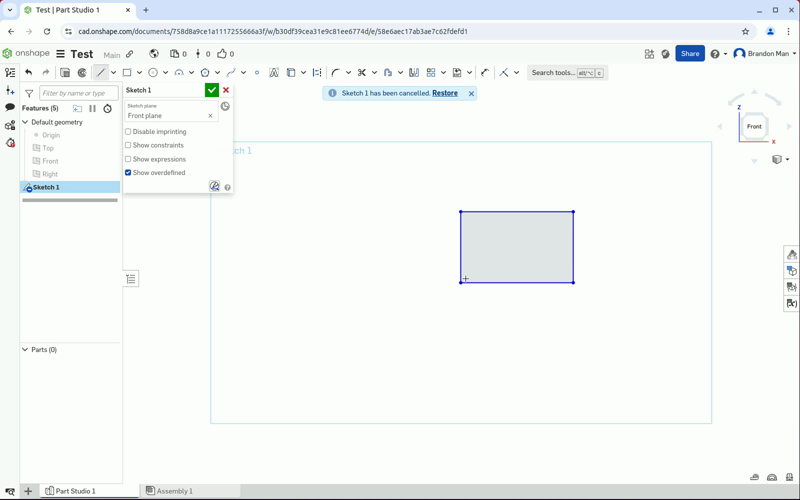
click(465, 278)
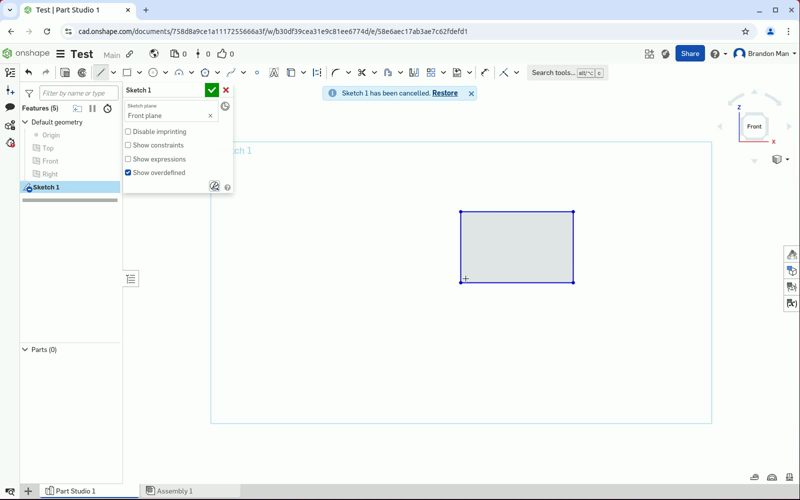
key_up(shift)
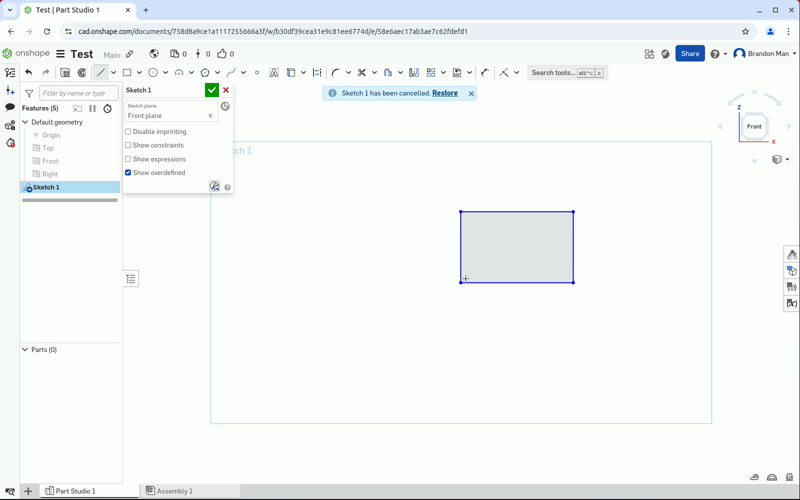
key_down(shift)
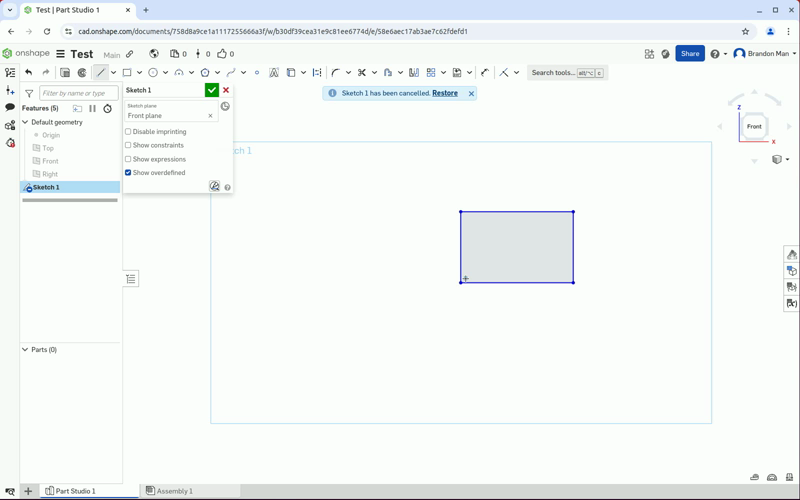
mouse_move(568, 278)
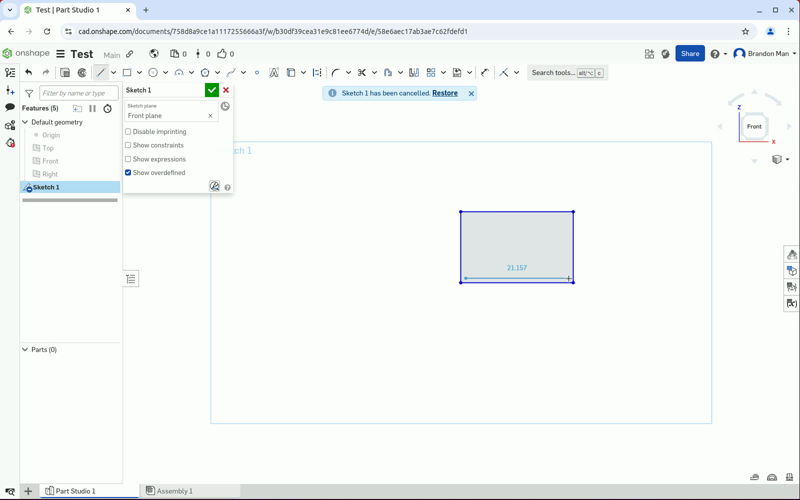
click(568, 278)
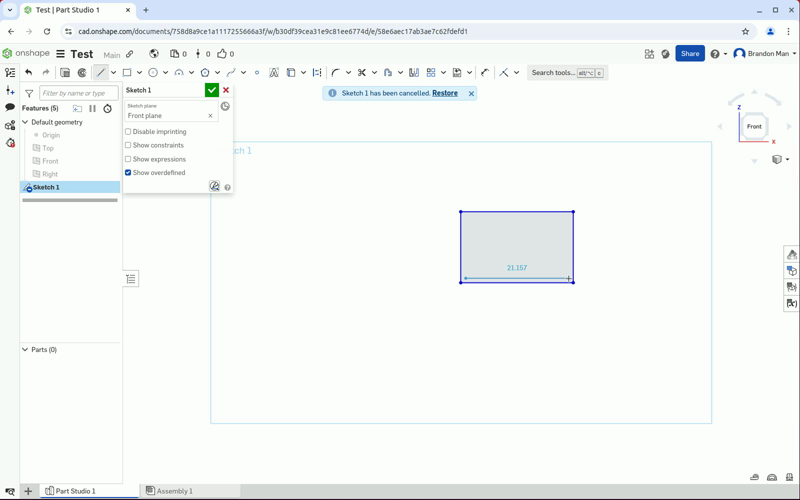
key_up(shift)
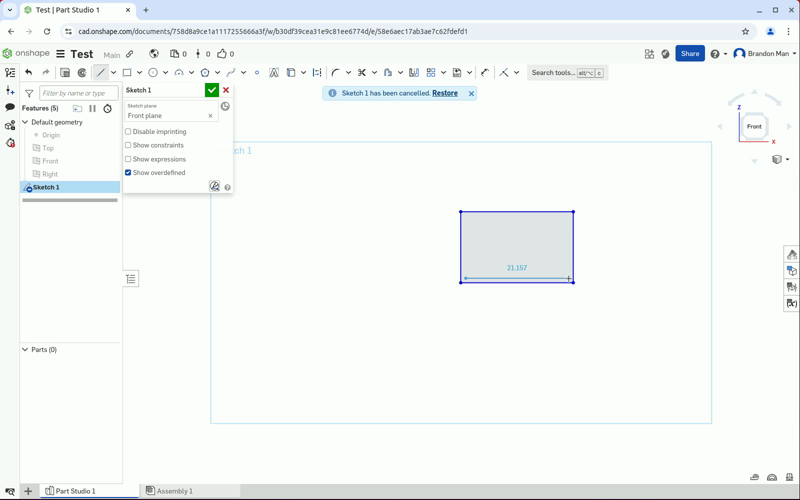
key_down(shift)
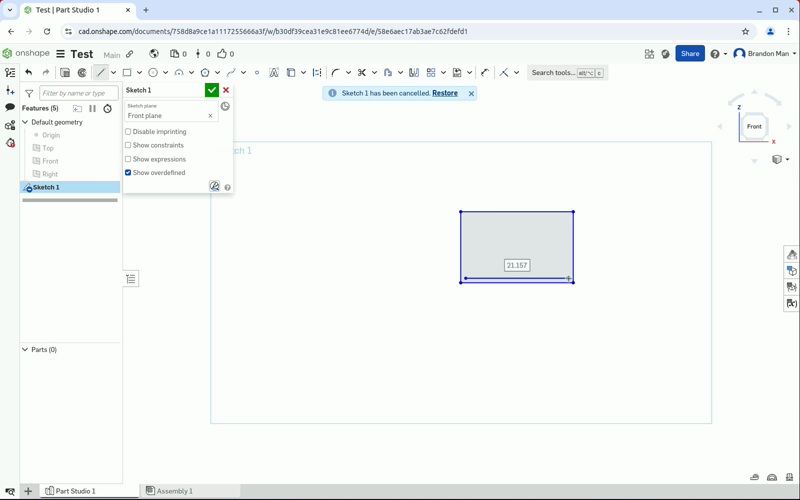
mouse_move(589, 278)
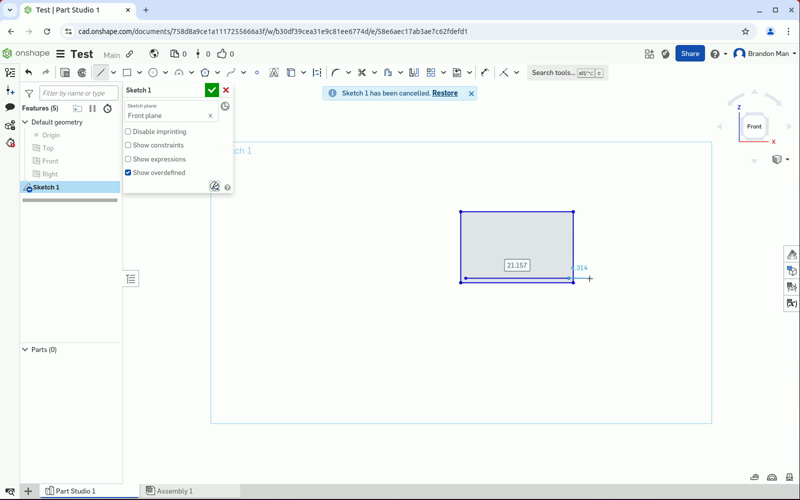
mouse_move(568, 249)
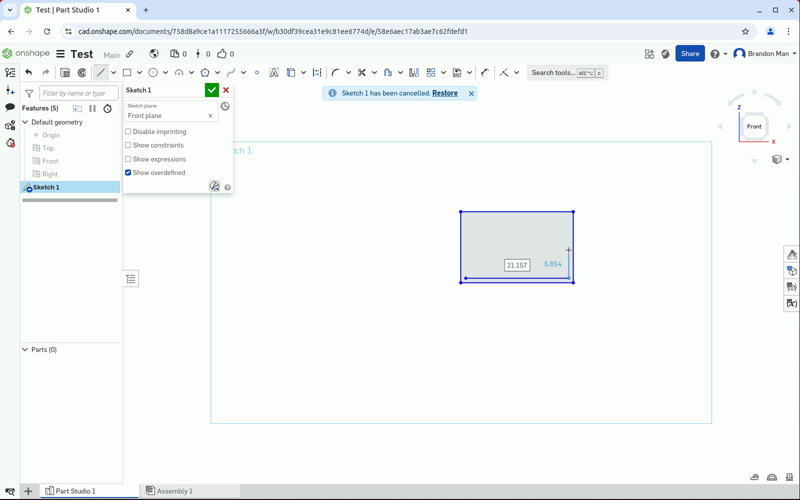
click(568, 249)
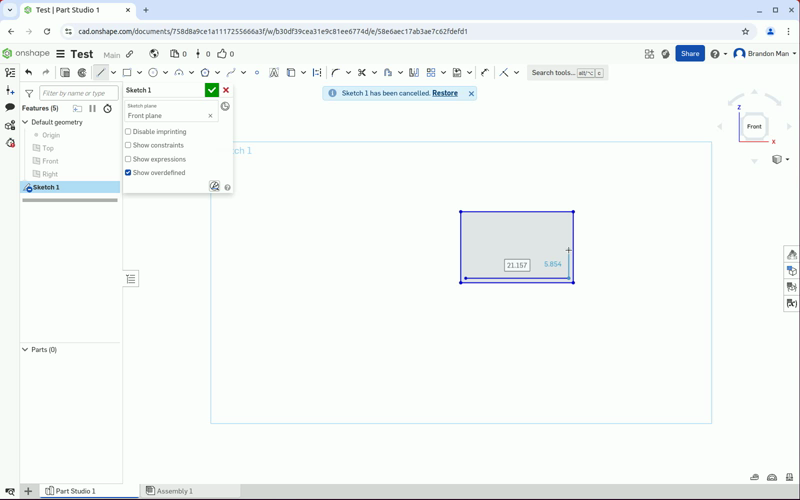
key_up(shift)
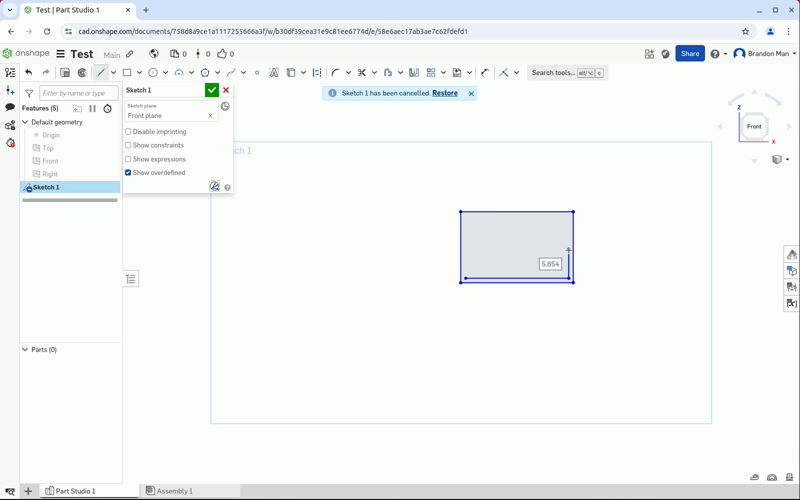
key_down(shift)
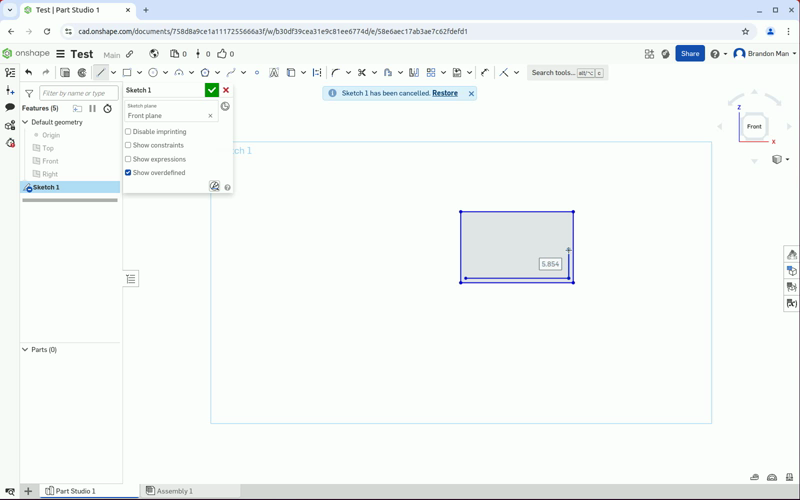
mouse_move(589, 249)
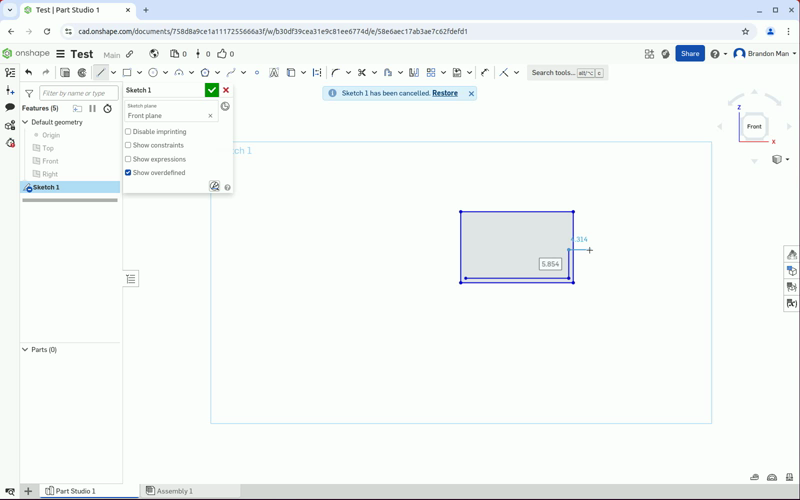
mouse_move(568, 245)
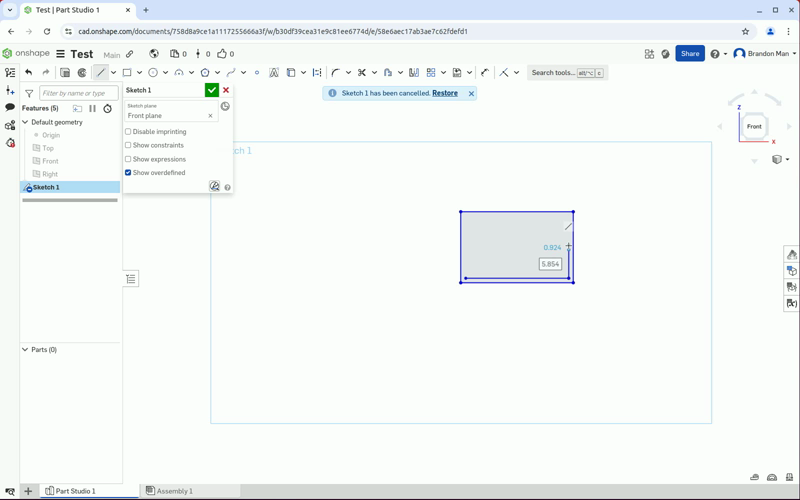
scroll(6)
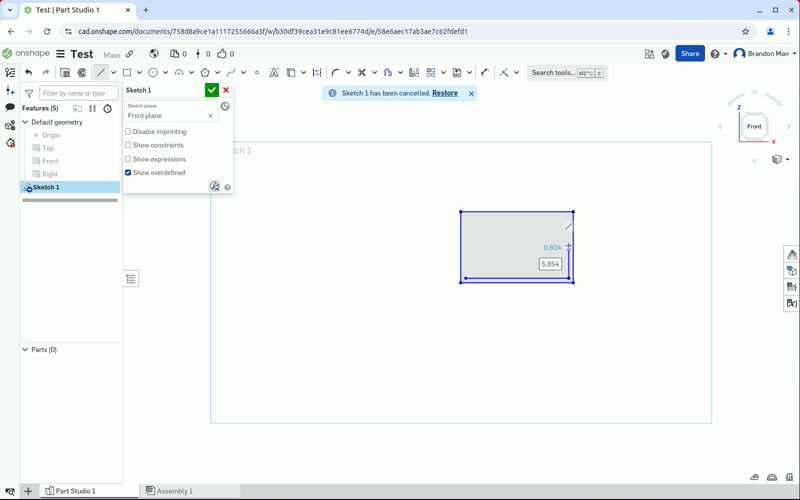
scroll(6)
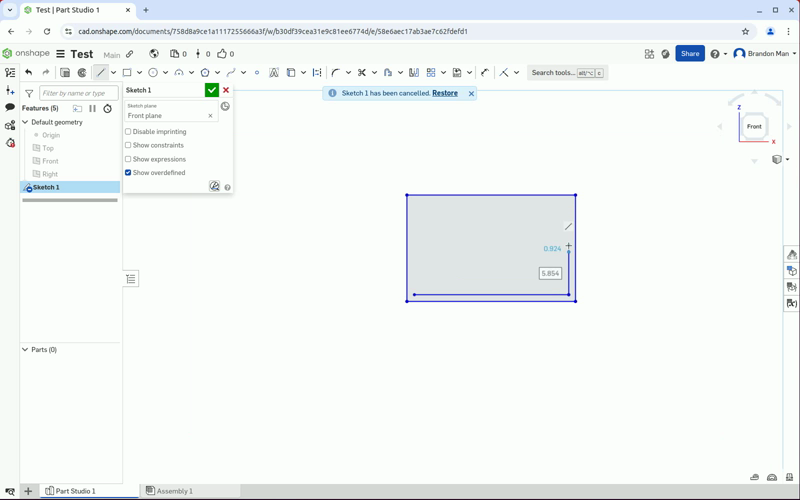
scroll(6)
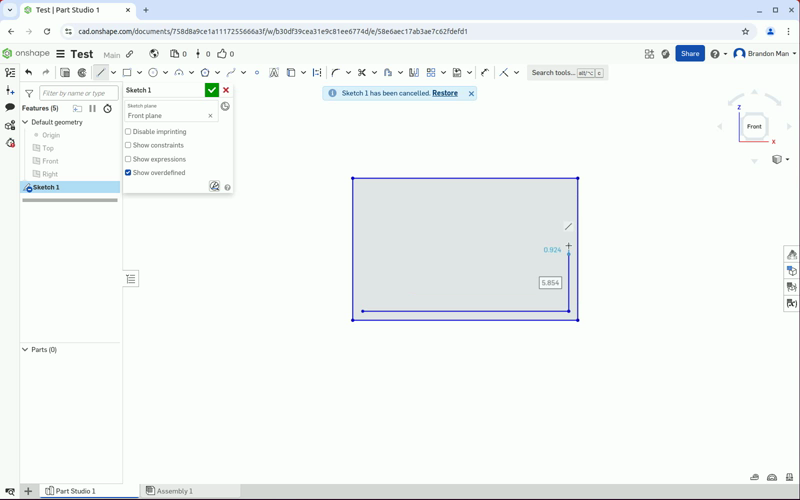
scroll(6)
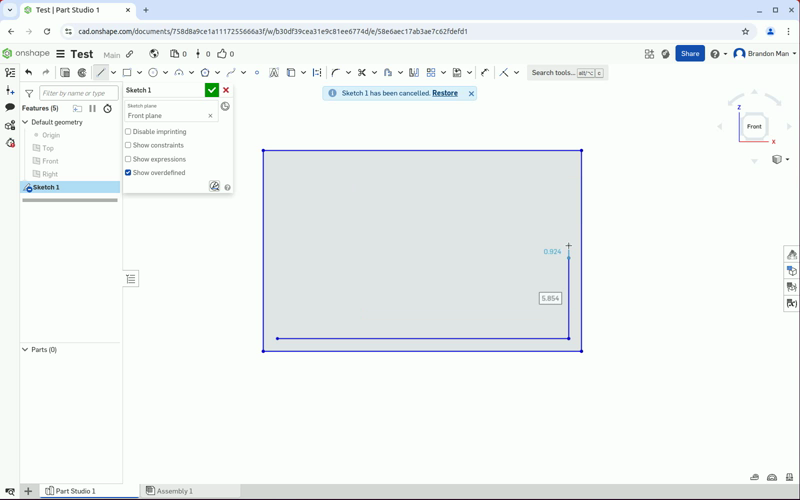
scroll(6)
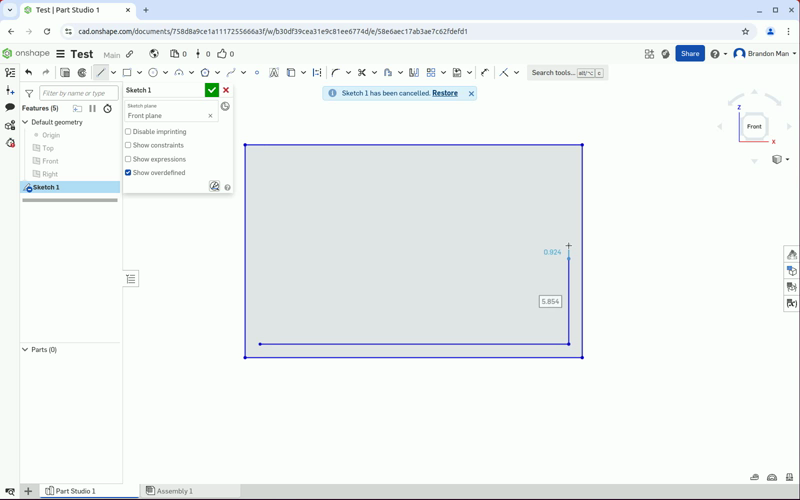
scroll(6)
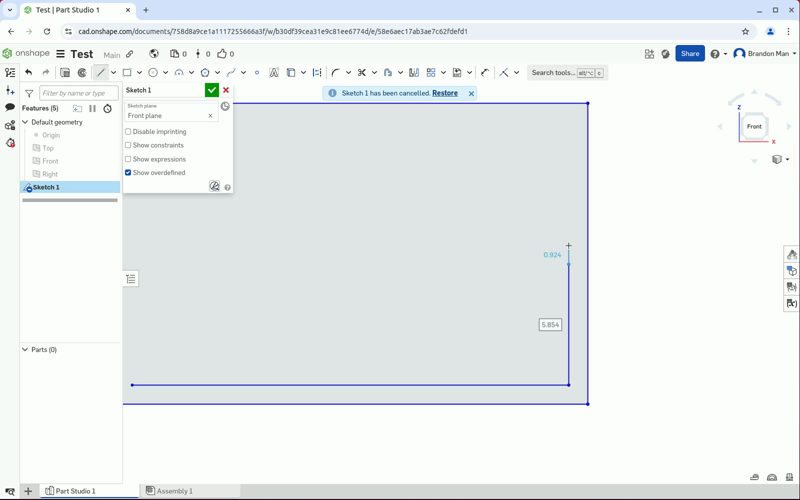
scroll(6)
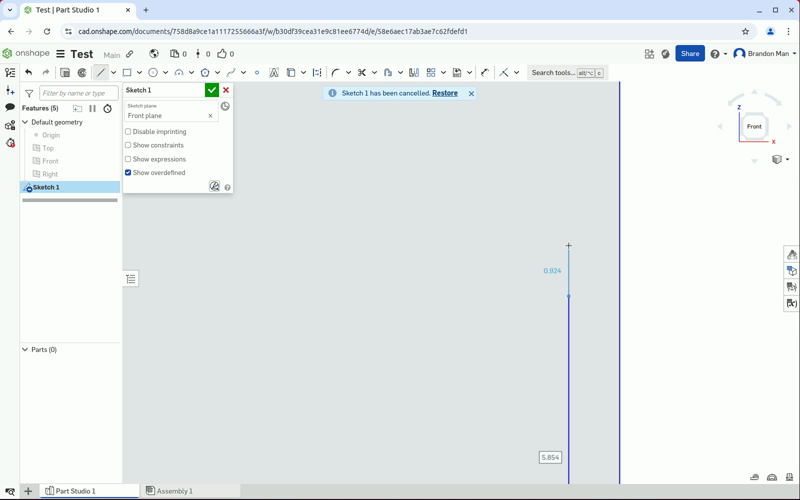
click(568, 245)
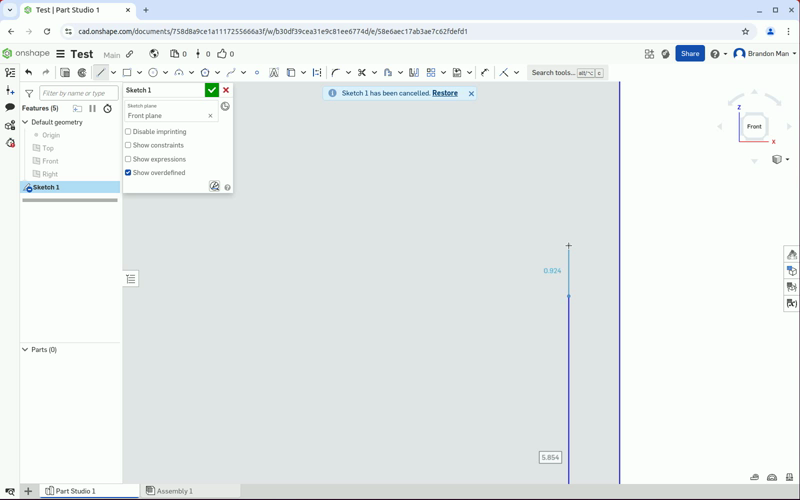
scroll(-6)
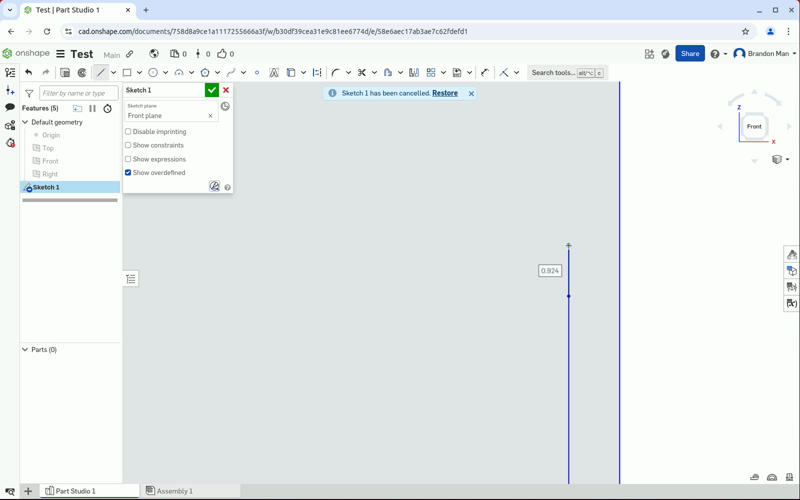
scroll(-6)
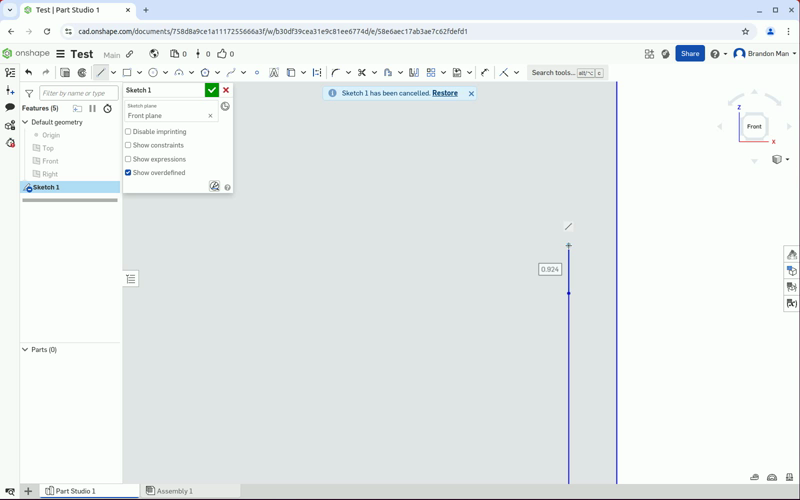
scroll(-6)
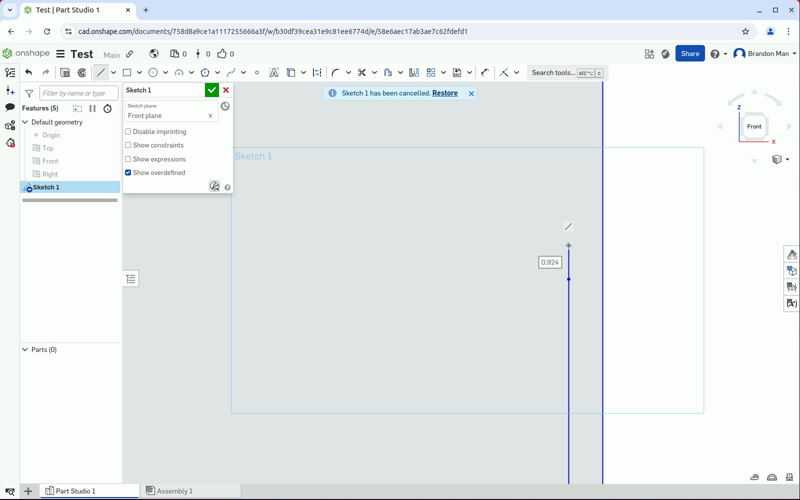
scroll(-6)
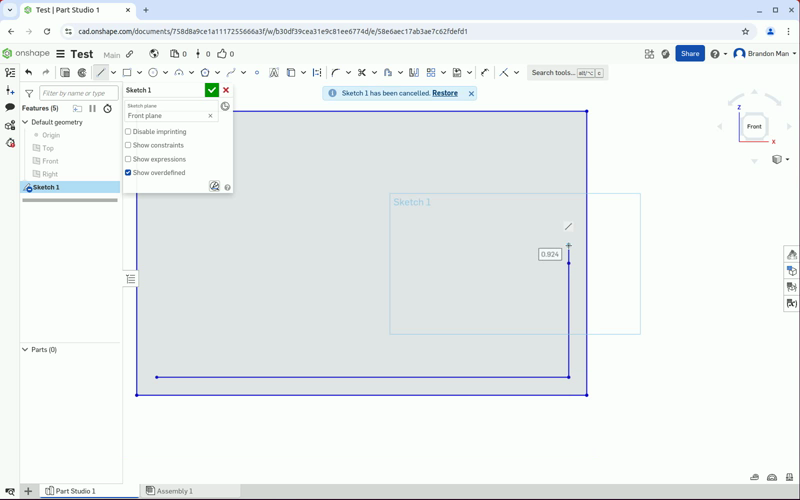
scroll(-6)
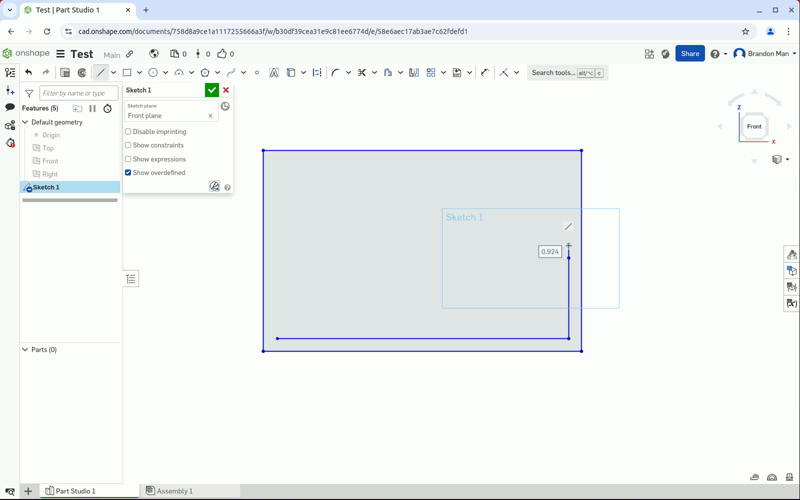
scroll(-6)
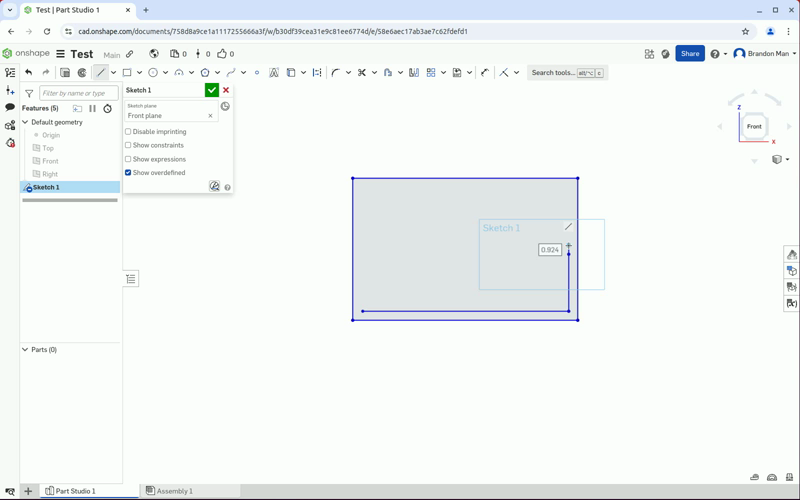
scroll(-6)
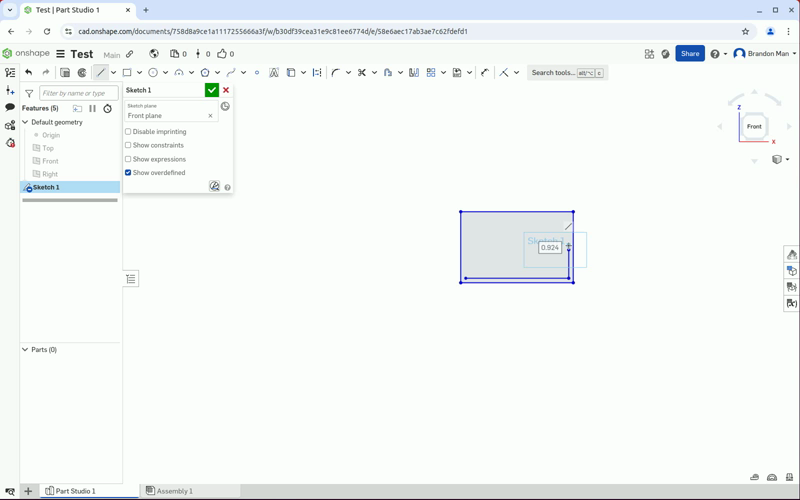
key_up(shift)
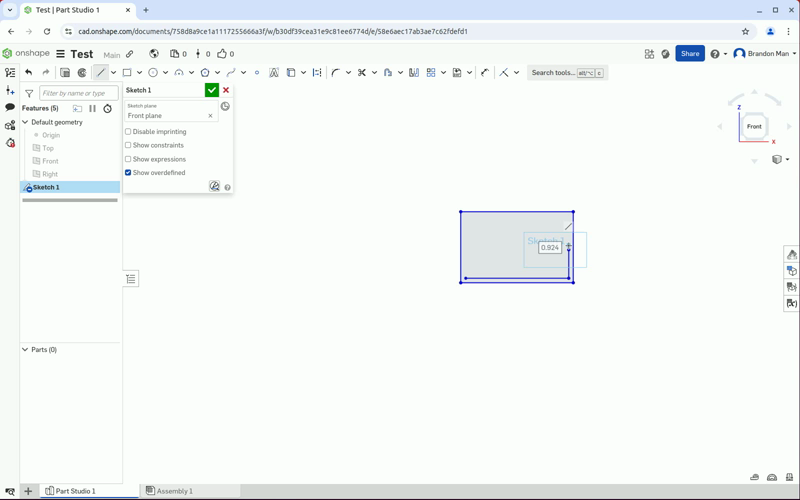
key_down(shift)
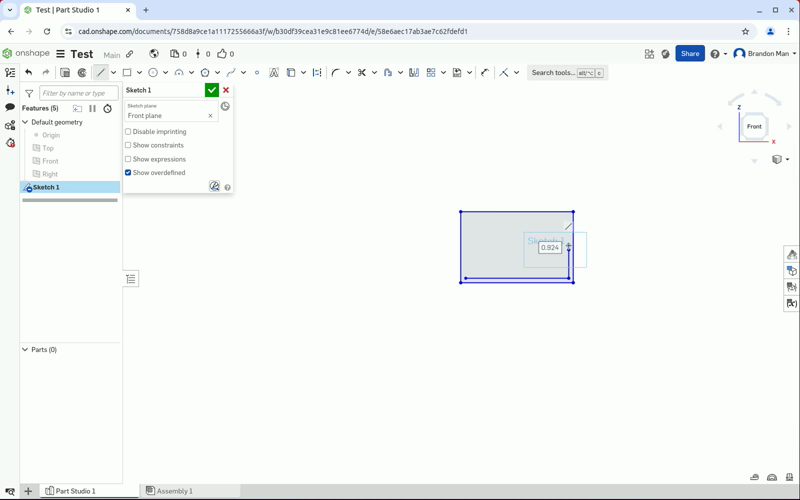
mouse_move(589, 245)
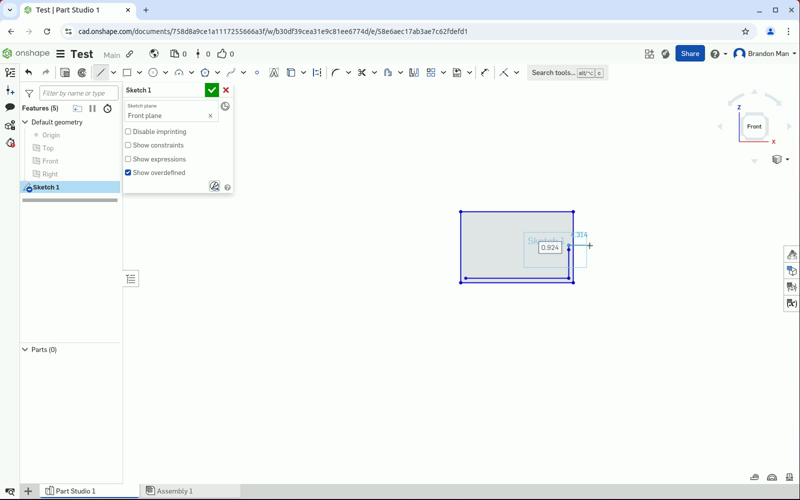
mouse_move(568, 216)
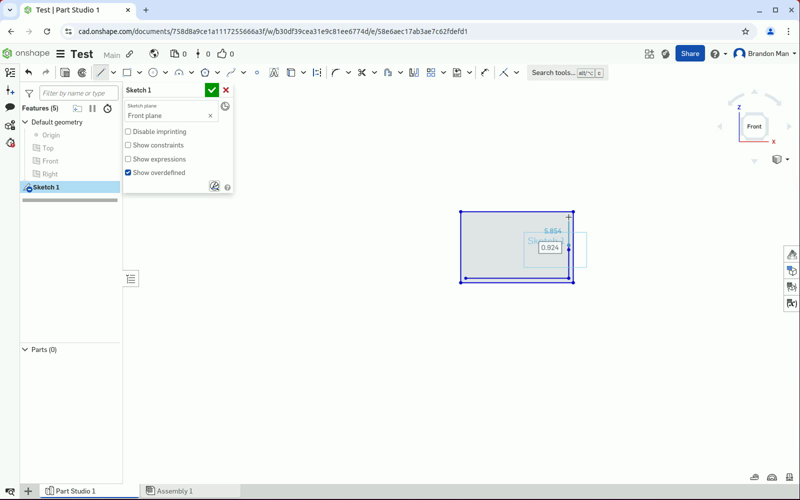
click(568, 216)
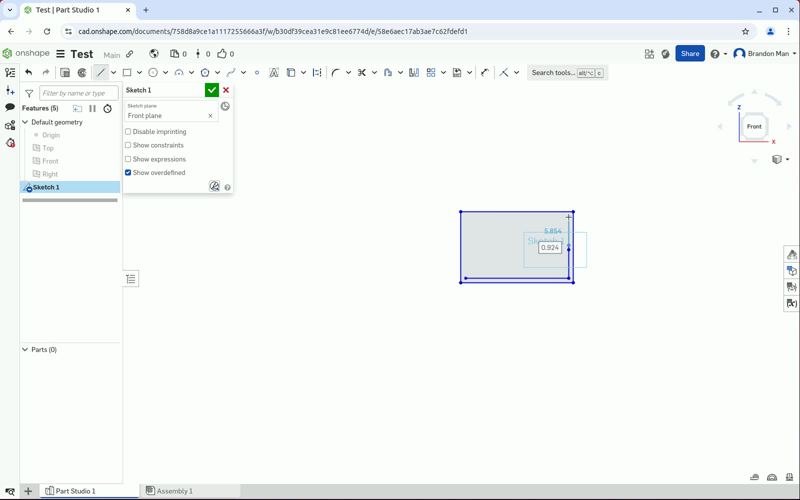
key_up(shift)
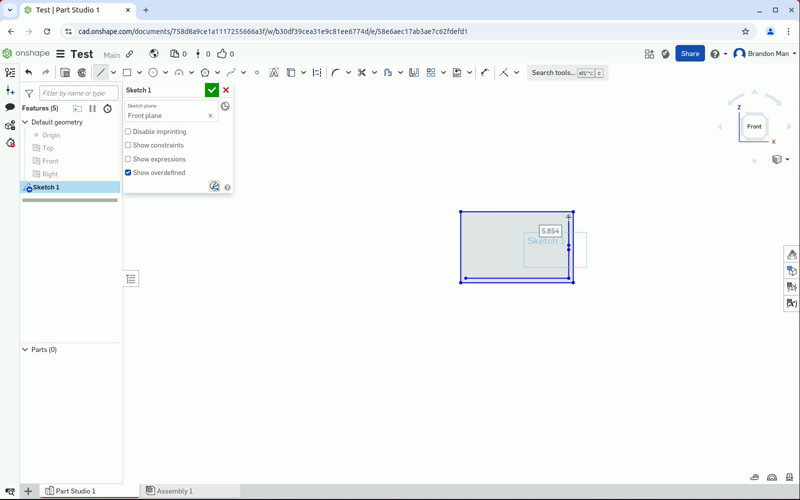
key_down(shift)
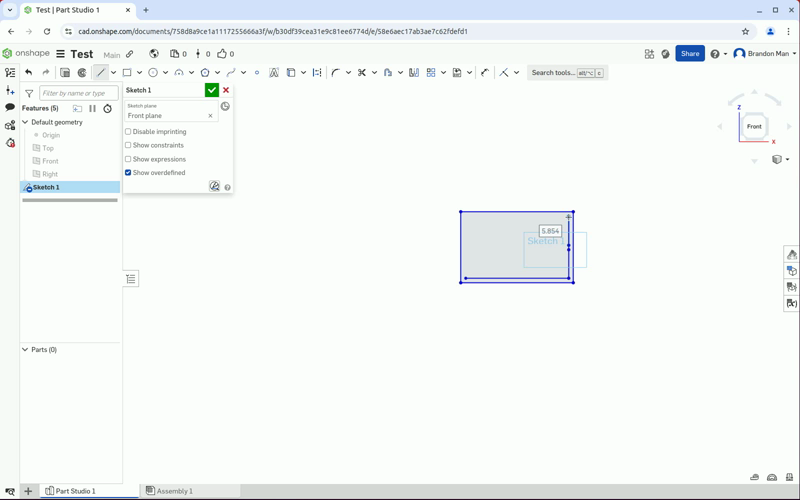
mouse_move(465, 216)
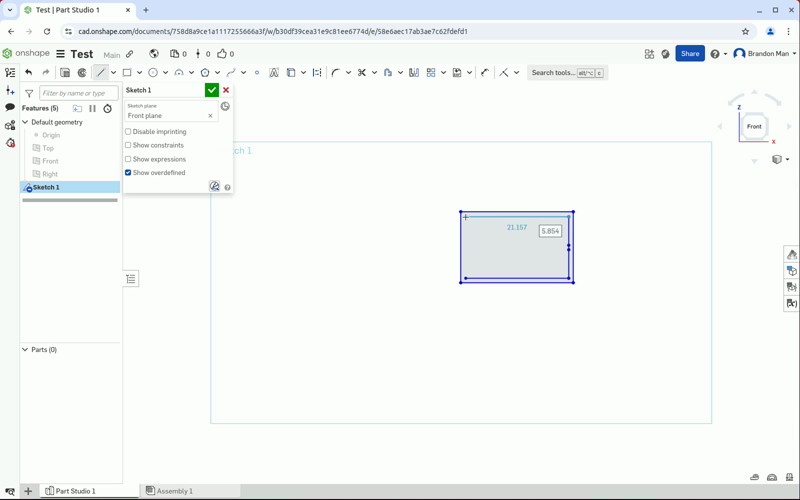
click(465, 216)
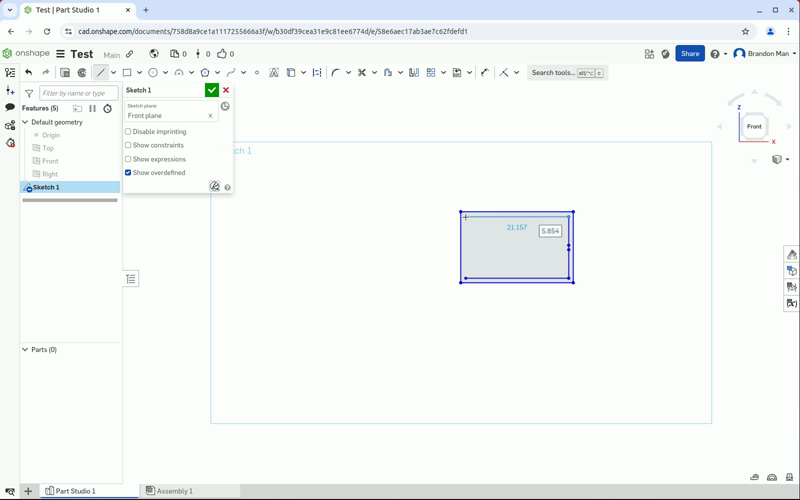
key_up(shift)
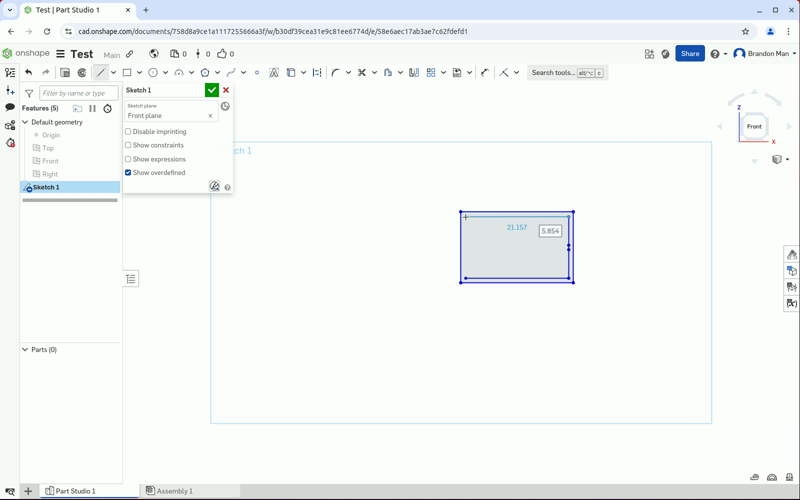
key_down(shift)
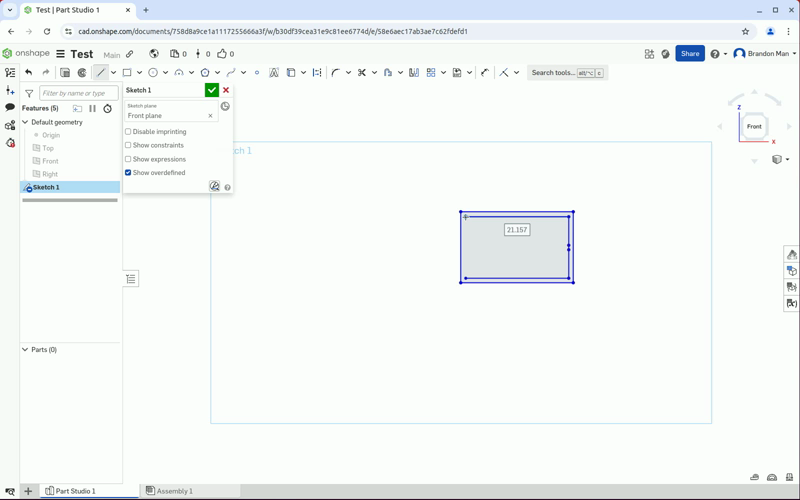
mouse_move(495, 216)
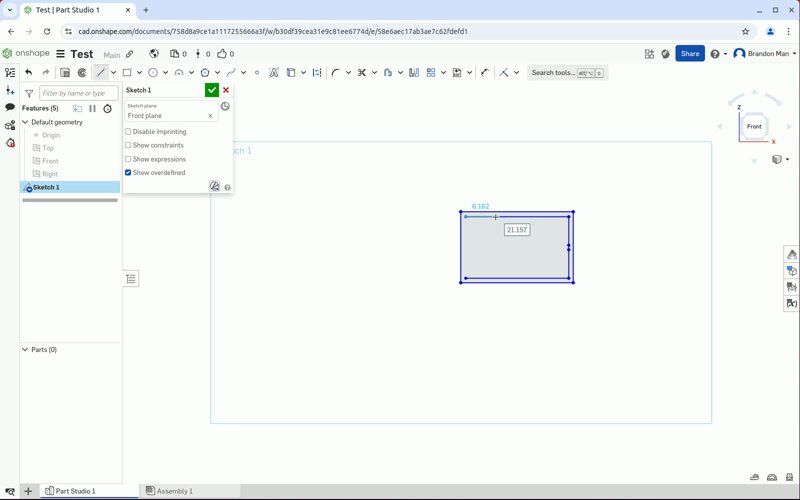
mouse_move(465, 245)
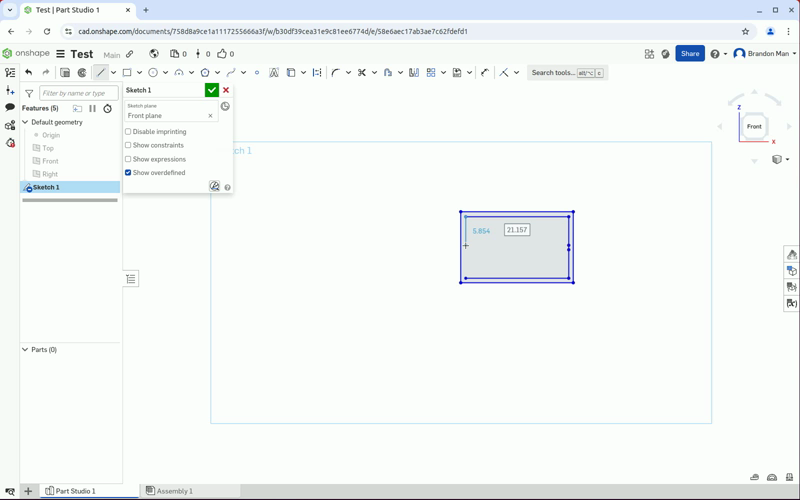
click(465, 245)
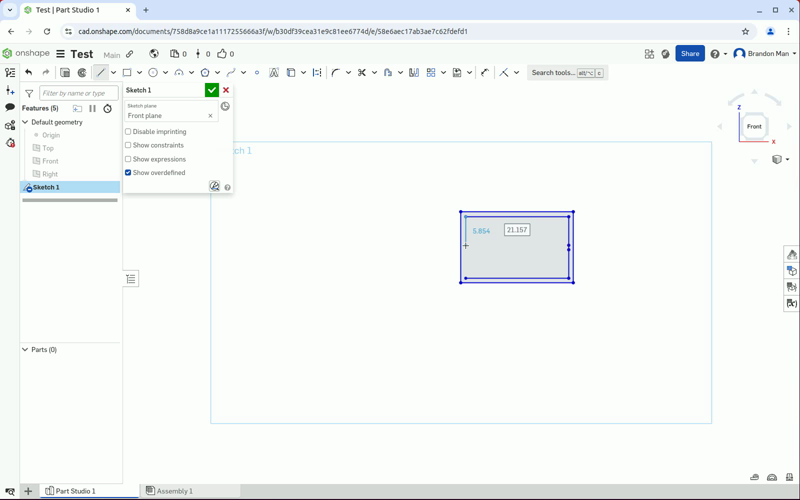
key_up(shift)
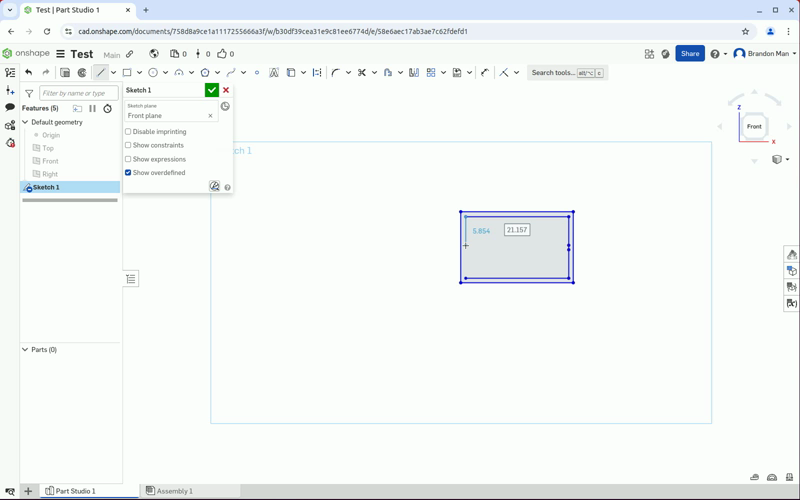
key_down(shift)
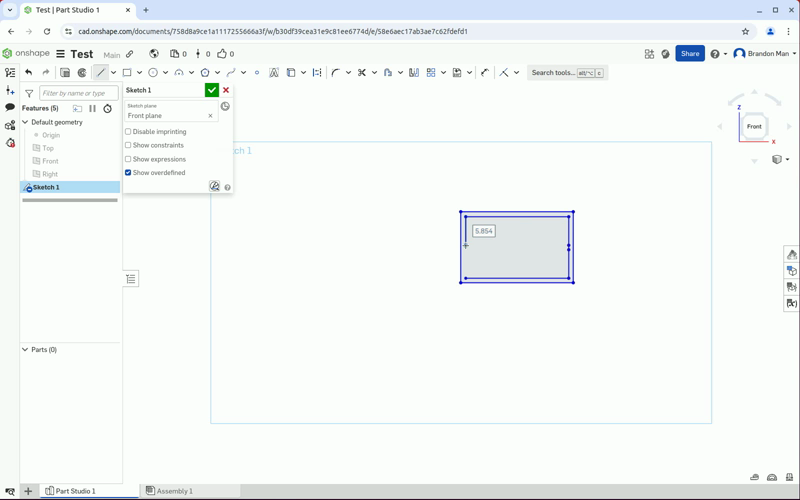
mouse_move(495, 245)
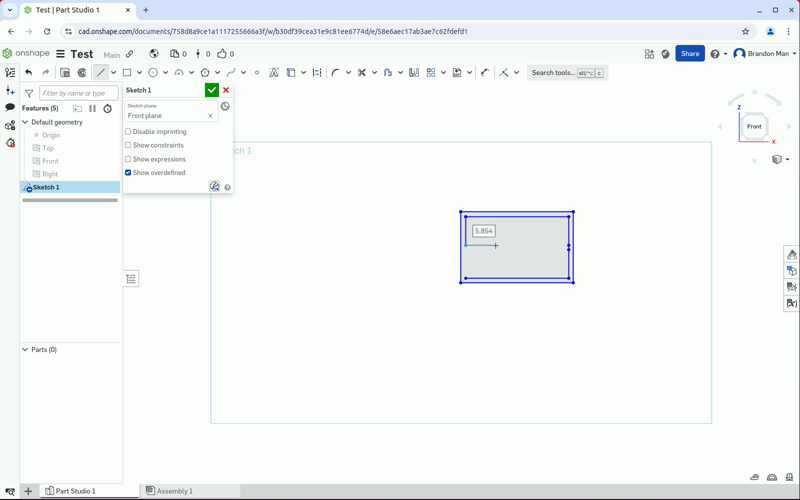
mouse_move(465, 249)
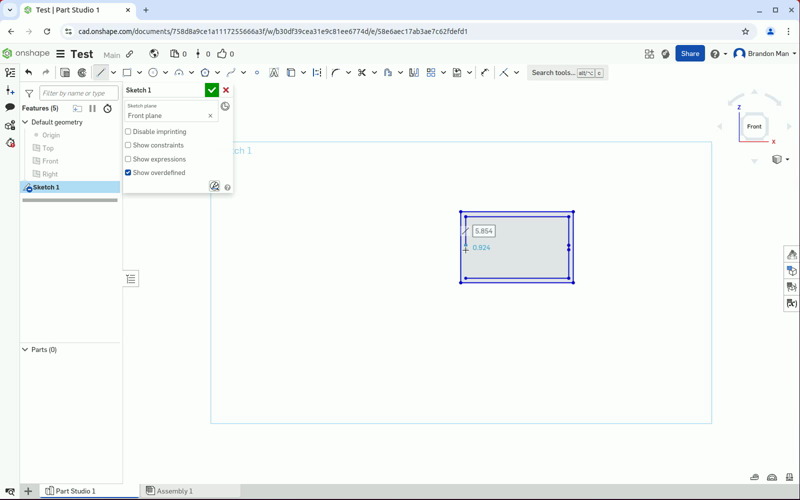
scroll(6)
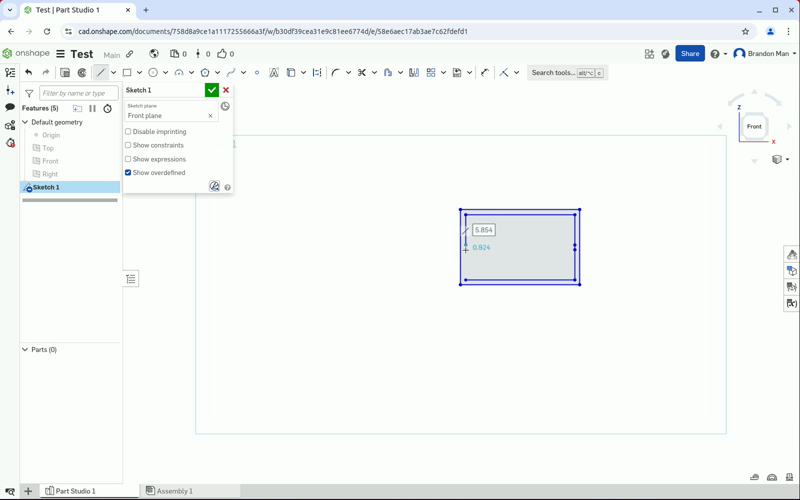
scroll(6)
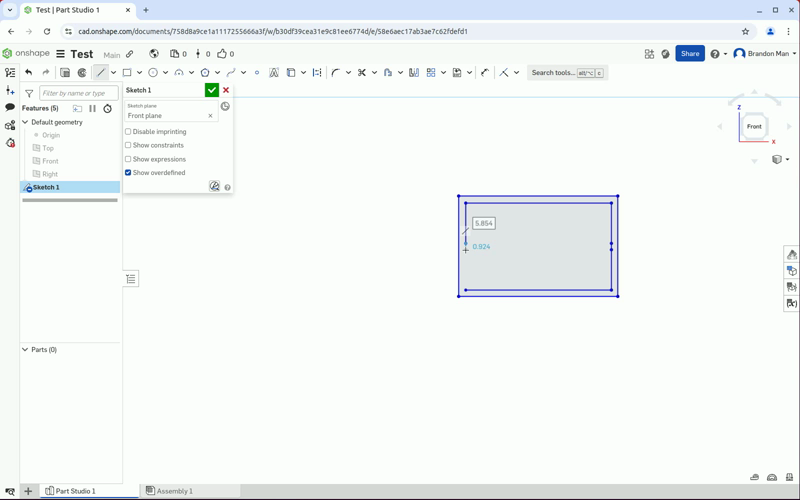
scroll(6)
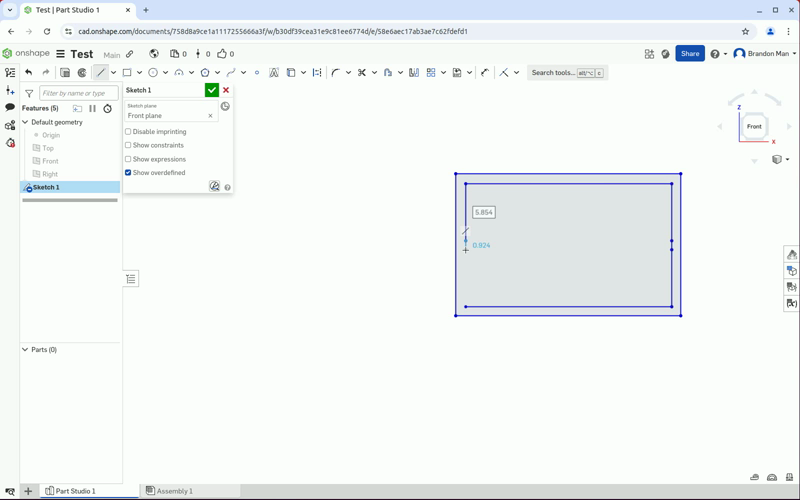
scroll(6)
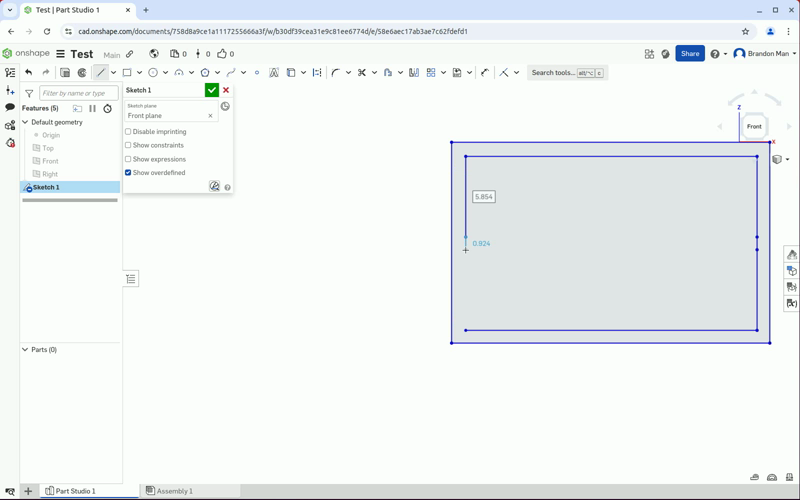
scroll(6)
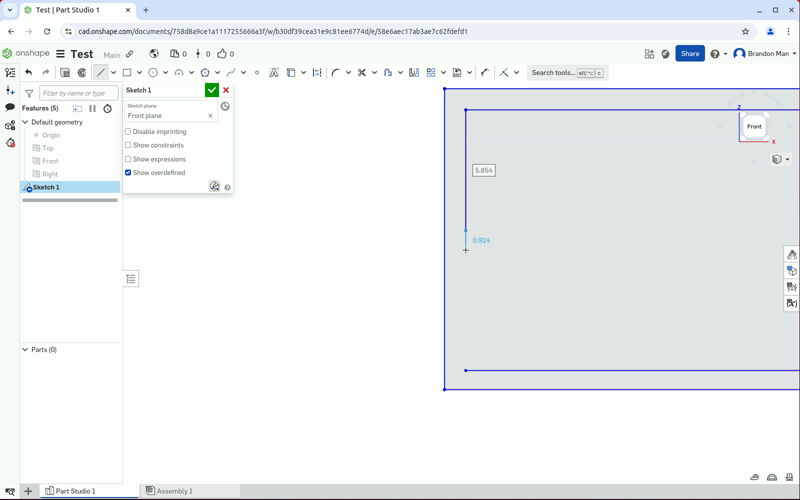
scroll(6)
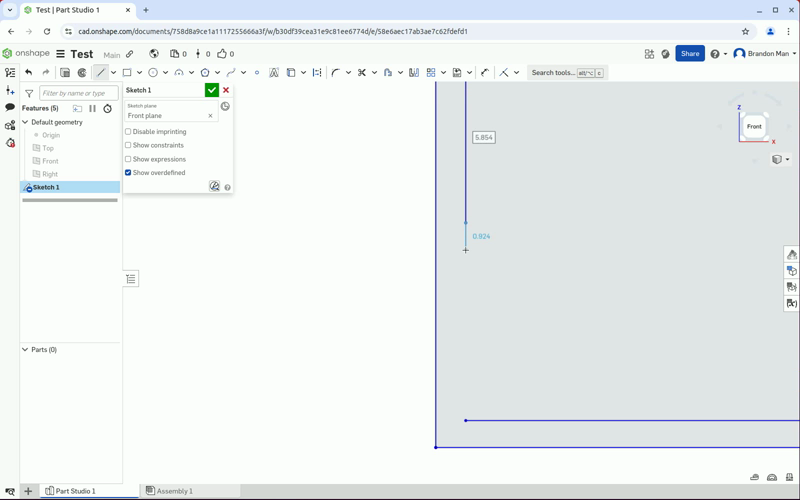
scroll(6)
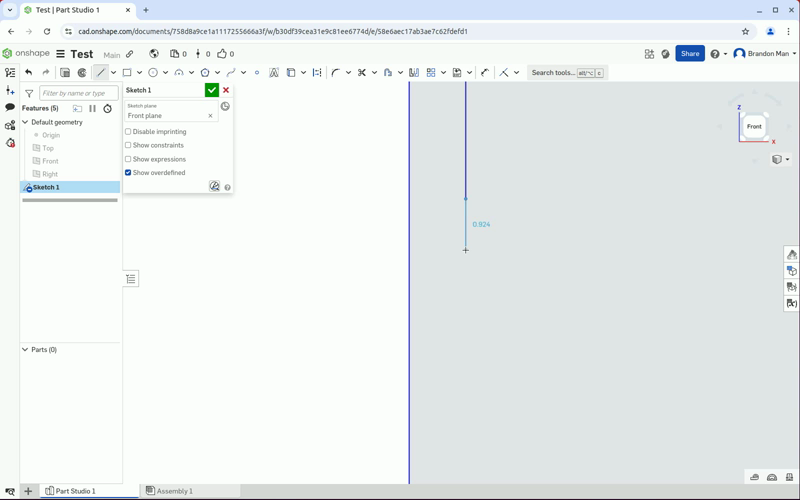
click(465, 249)
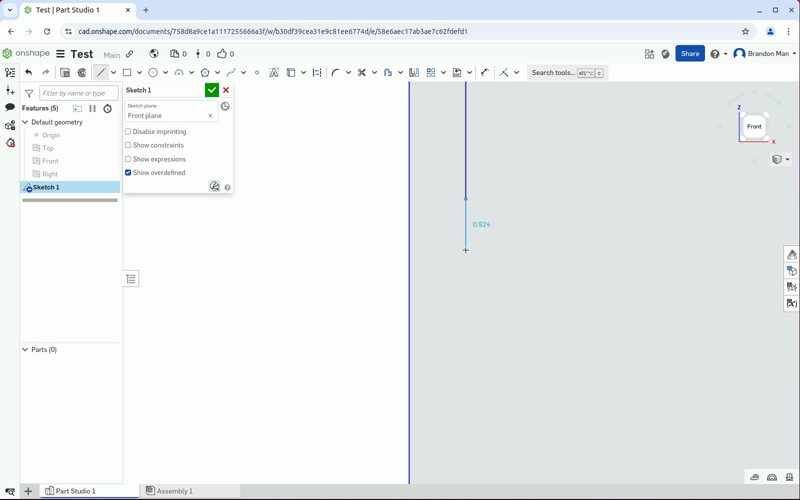
scroll(-6)
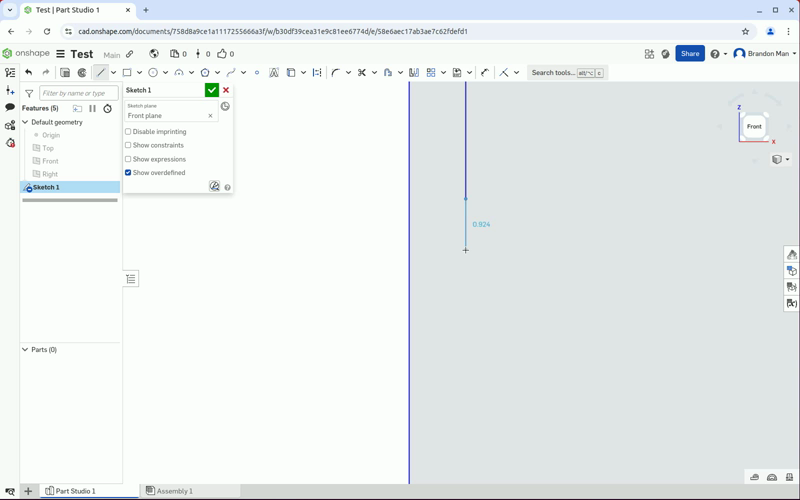
scroll(-6)
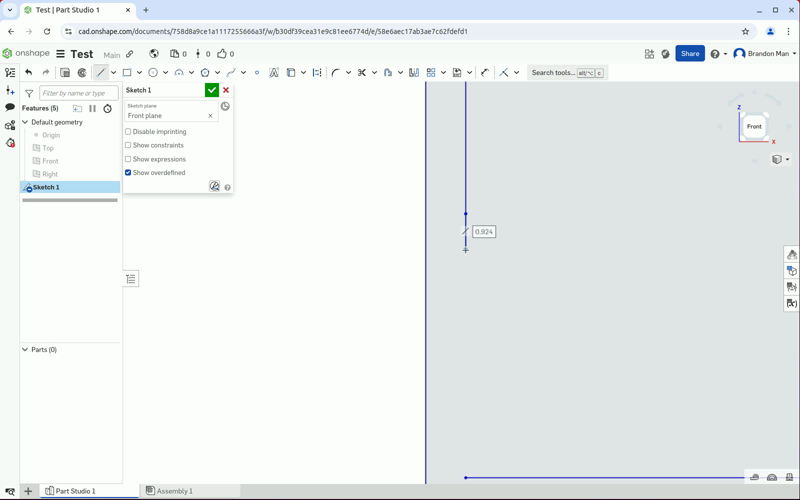
scroll(-6)
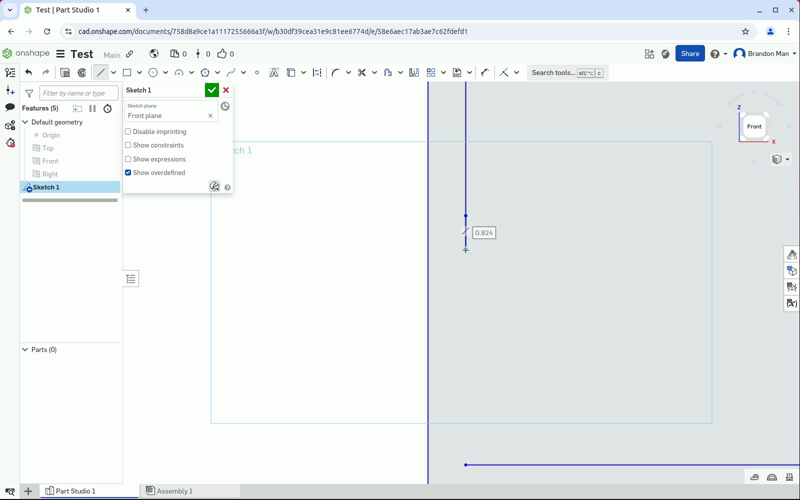
scroll(-6)
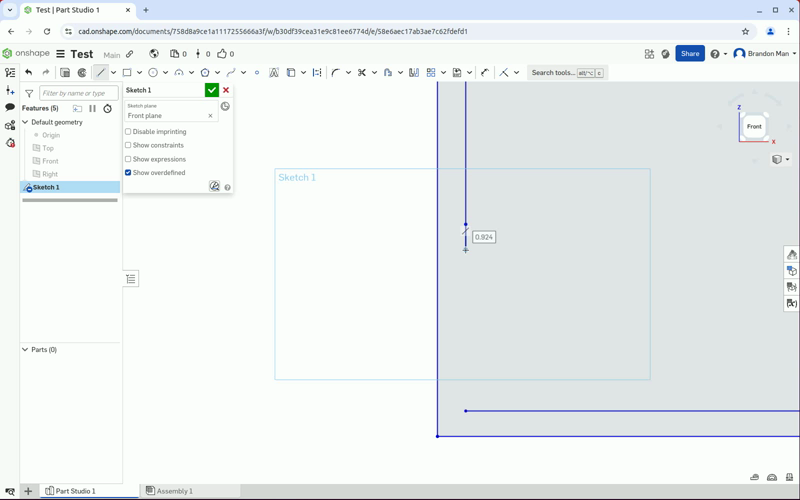
scroll(-6)
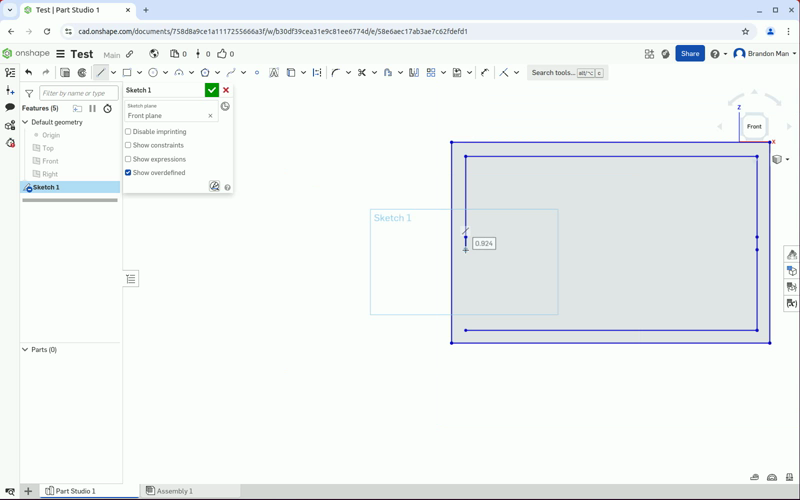
scroll(-6)
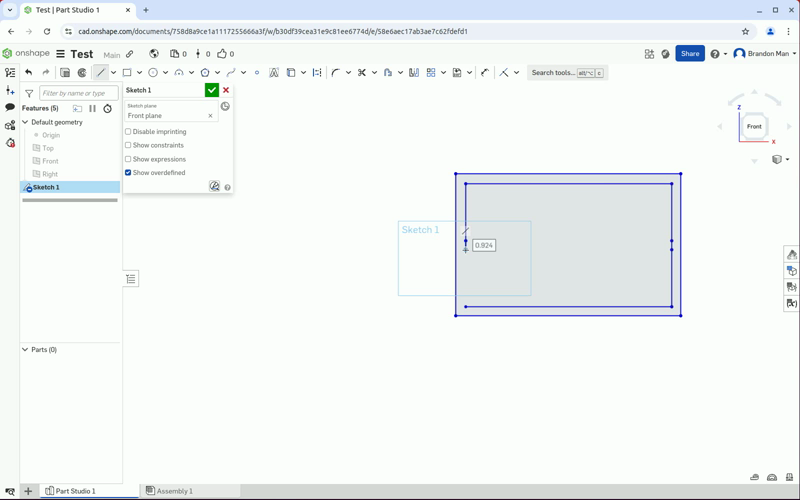
scroll(-6)
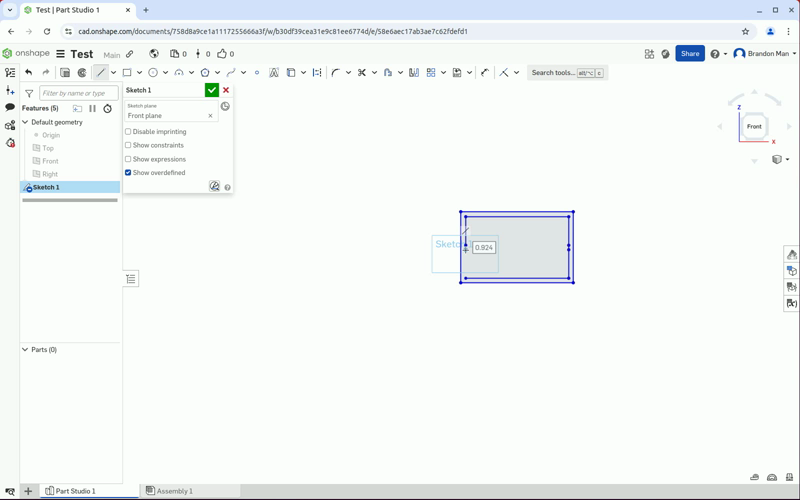
key_up(shift)
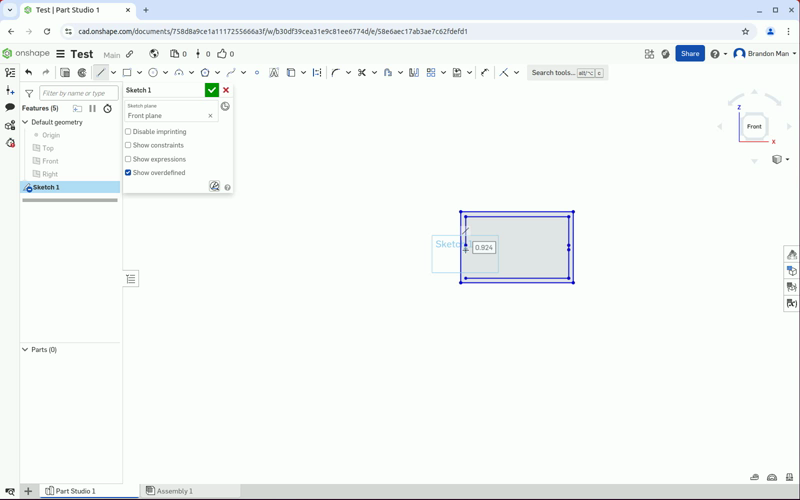
mouse_move(495, 249)
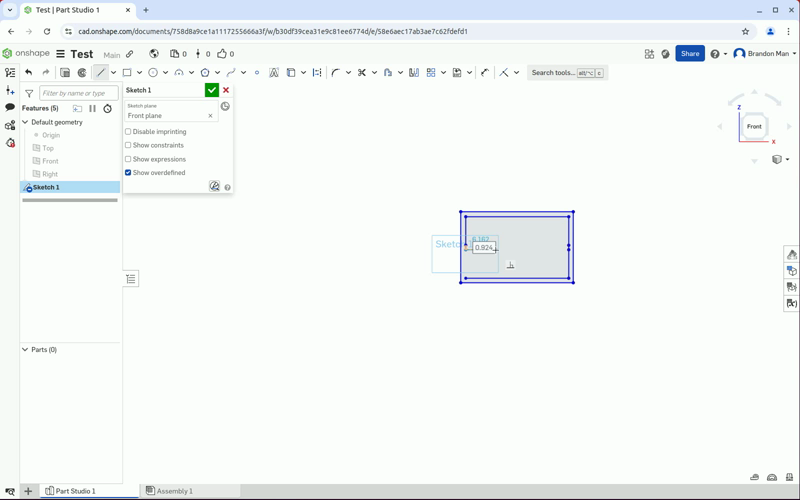
key_down(shift)
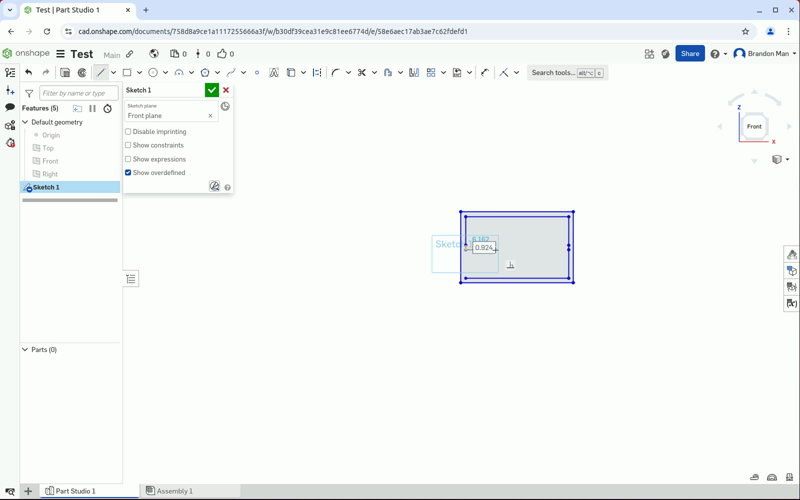
mouse_move(465, 278)
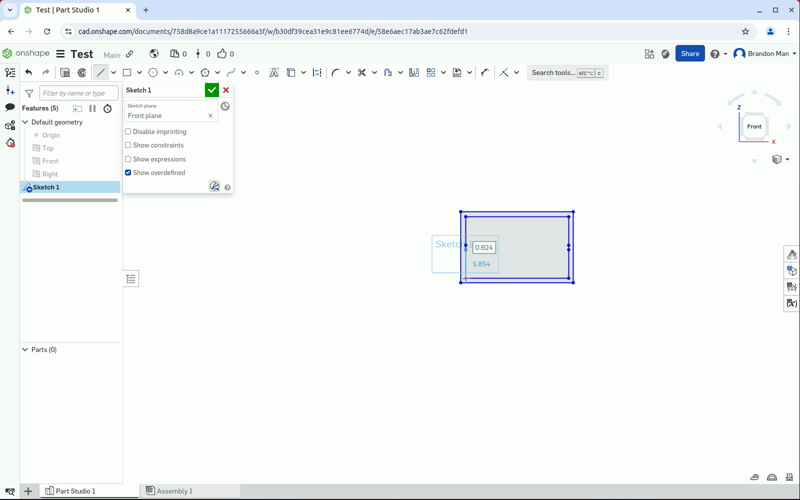
key_up(shift)
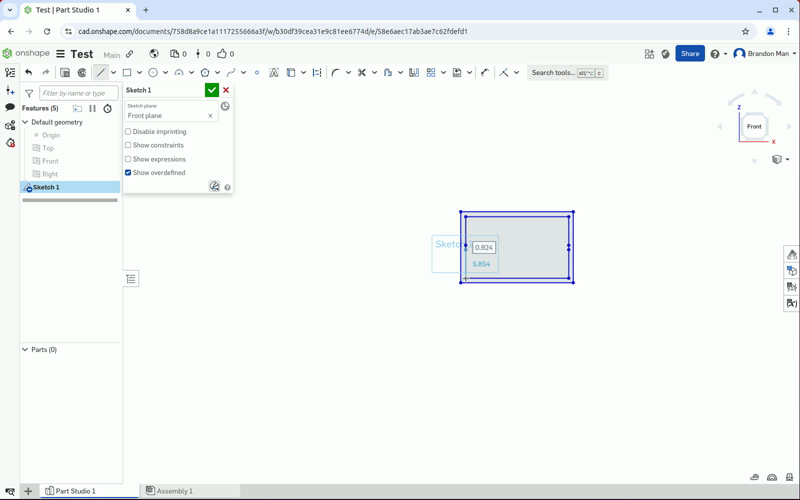
click(465, 278)
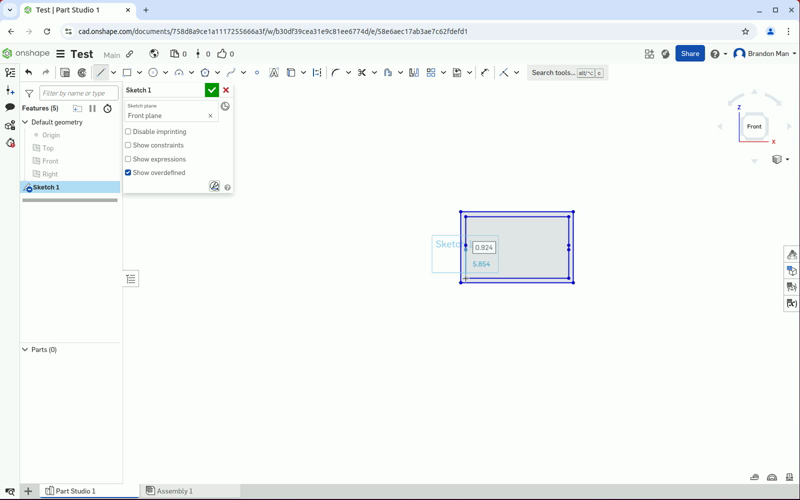
key(esc)
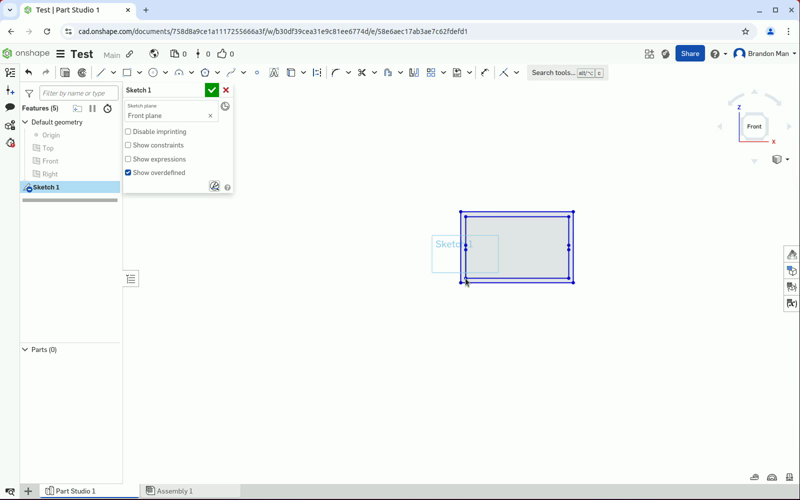
mouse_move(463, 264)
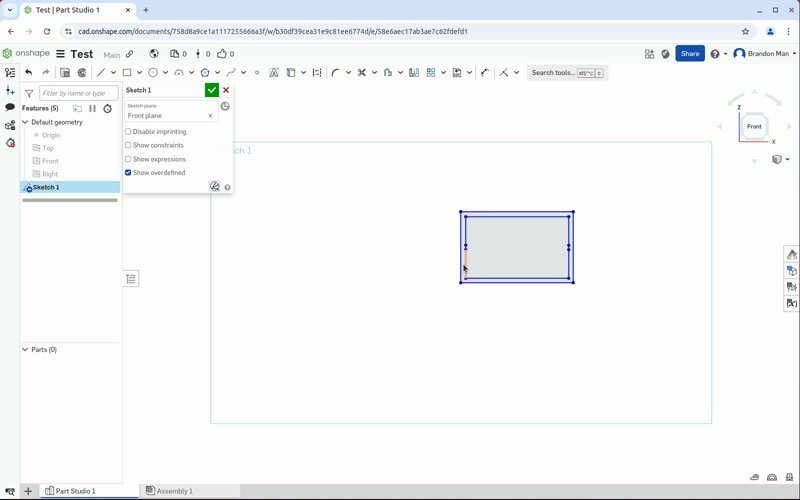
scroll(6)
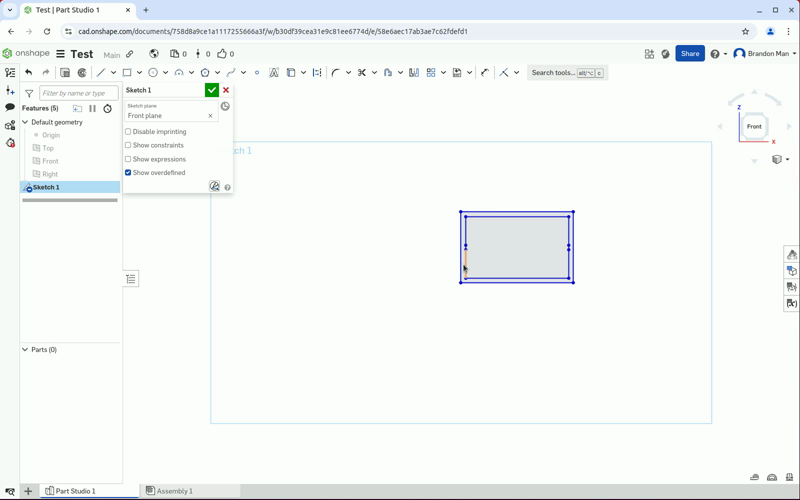
scroll(6)
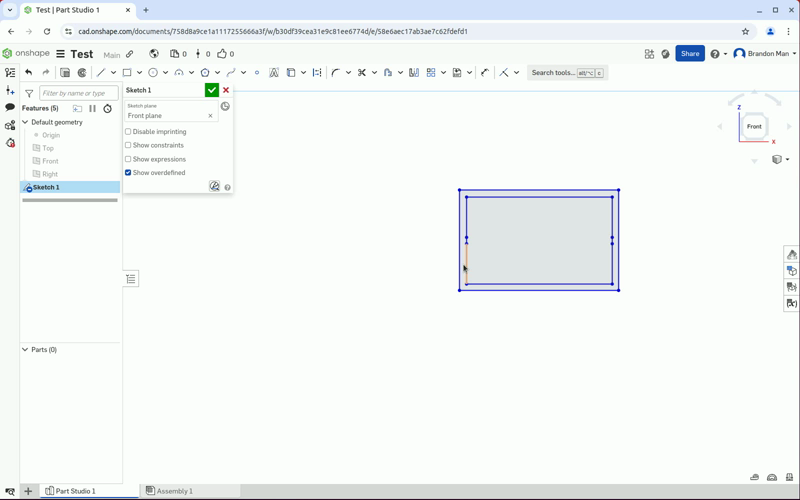
scroll(6)
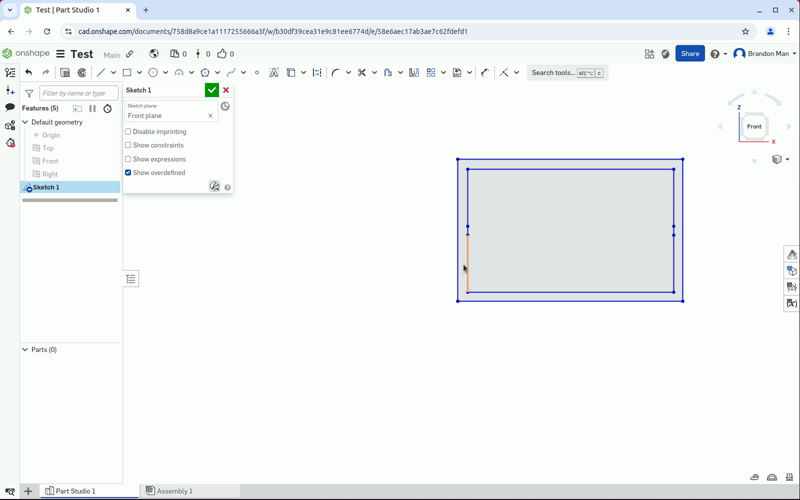
scroll(6)
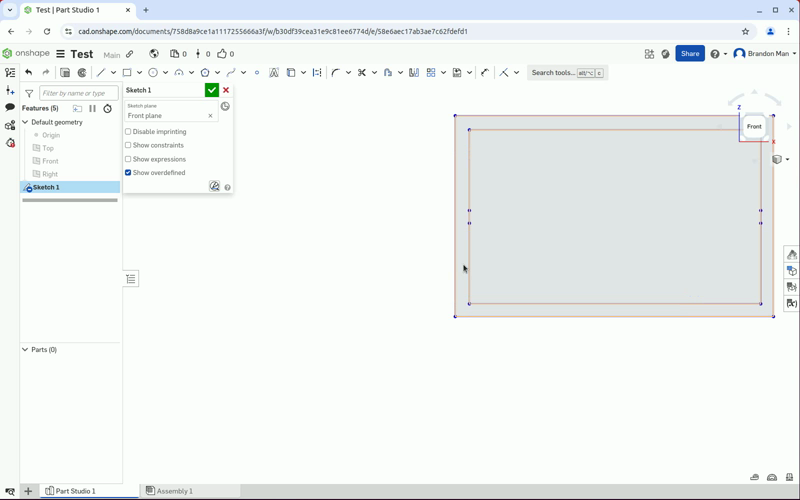
scroll(6)
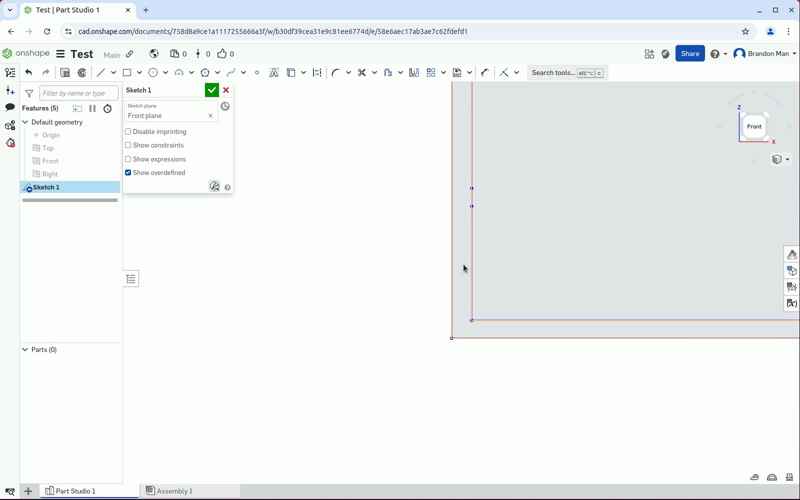
scroll(6)
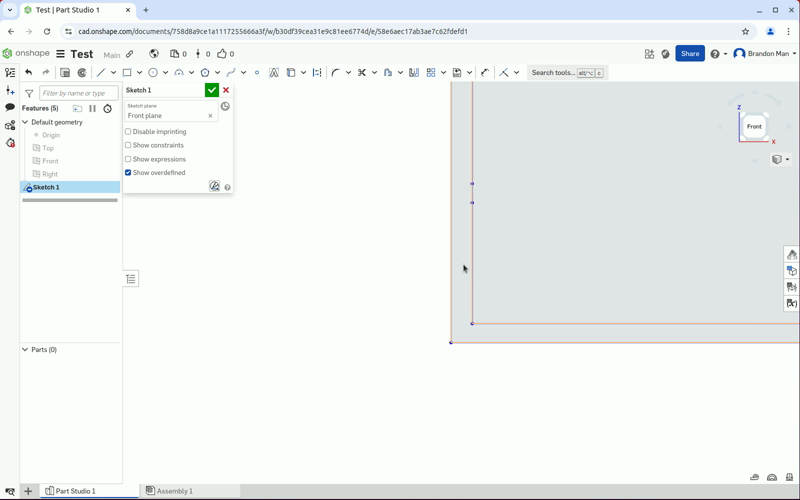
scroll(6)
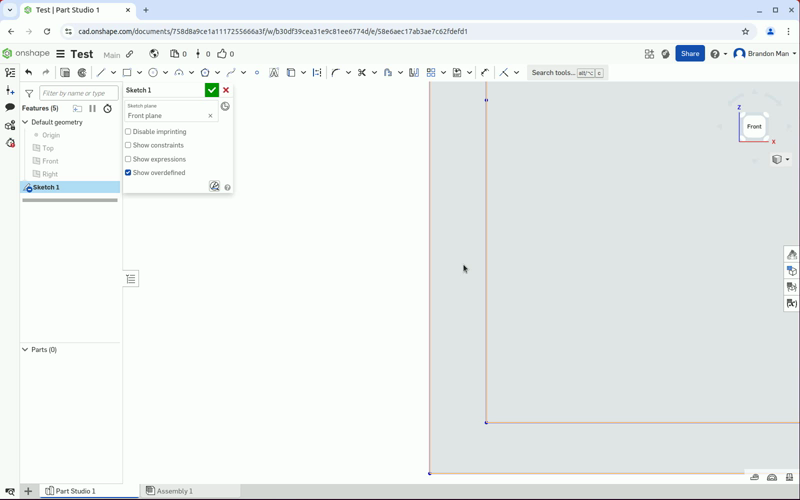
click(463, 264)
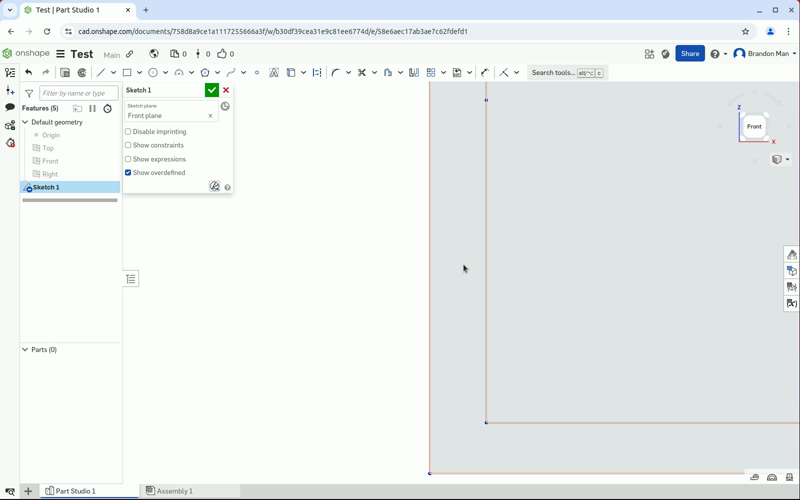
scroll(-6)
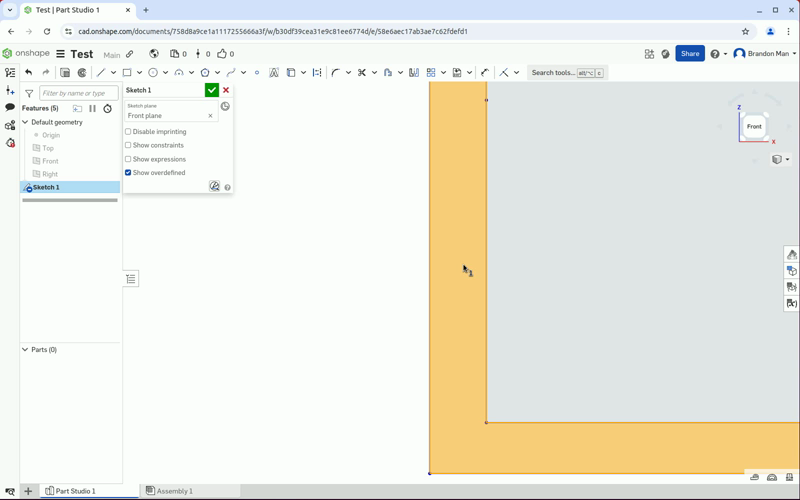
scroll(-6)
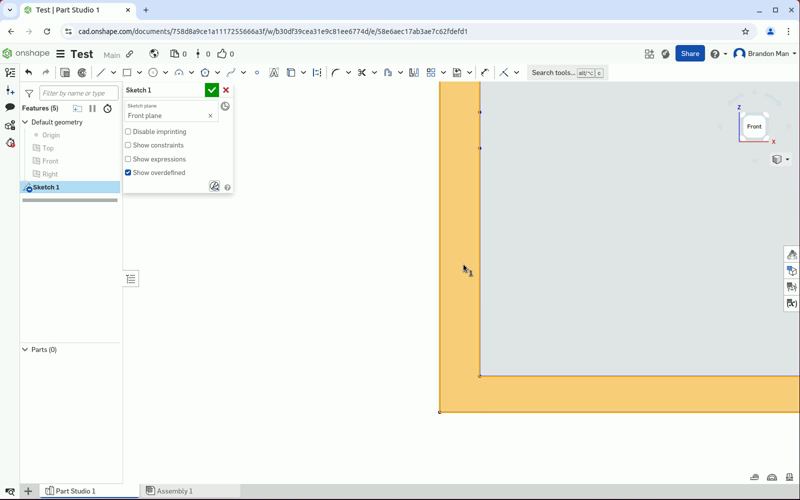
scroll(-6)
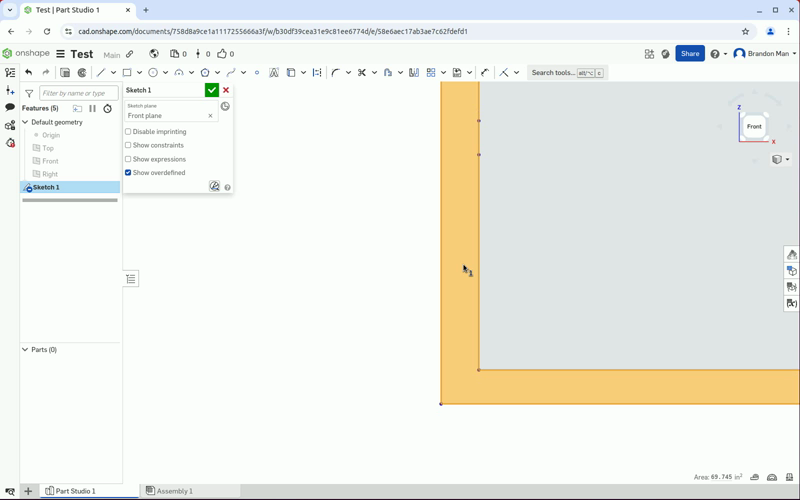
scroll(-6)
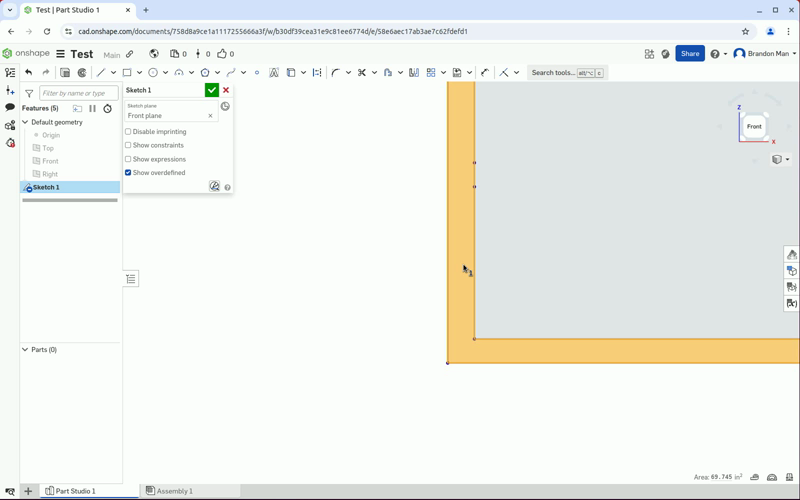
scroll(-6)
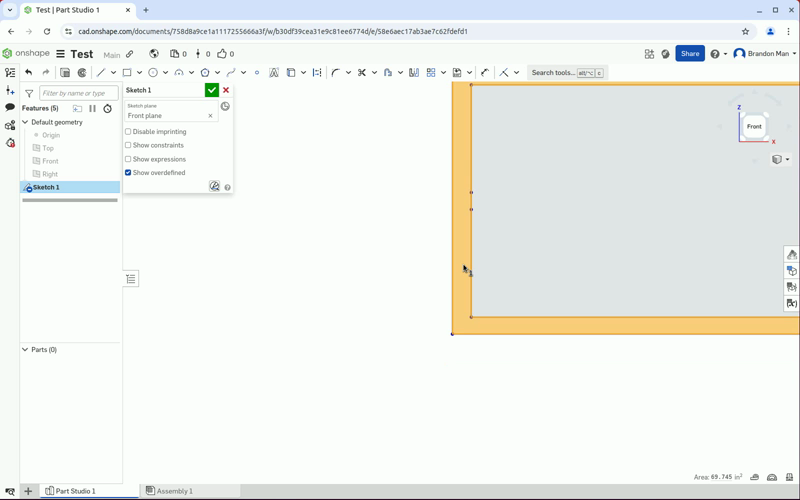
scroll(-6)
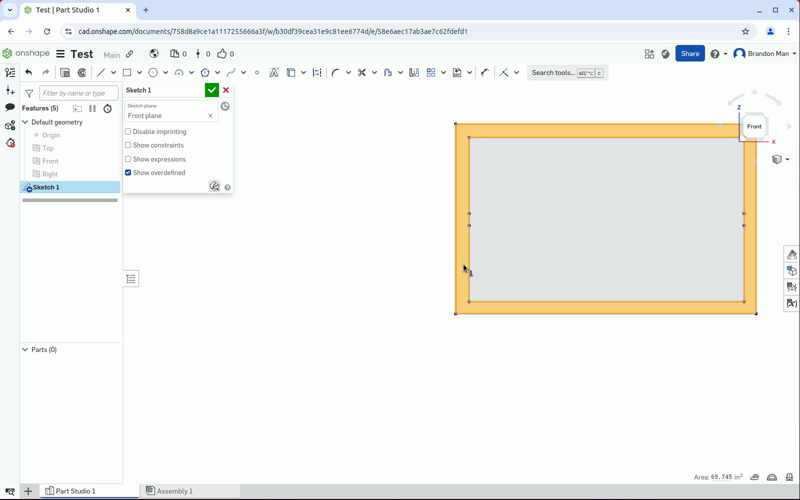
scroll(-6)
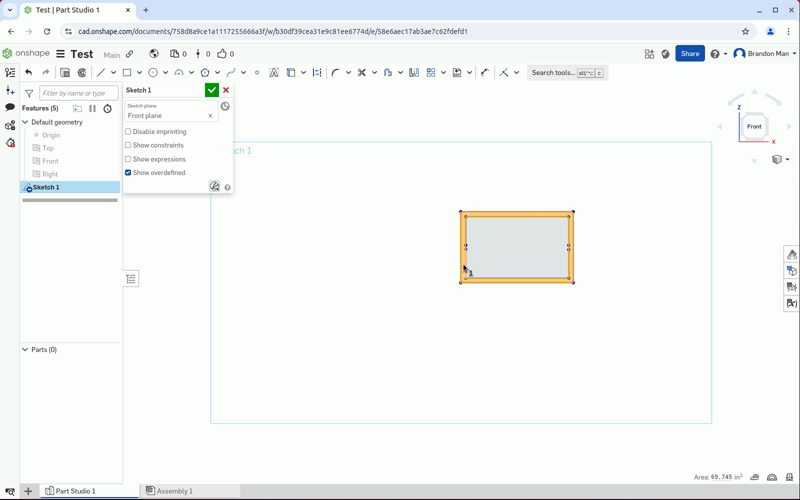
mouse_move(73, 352)
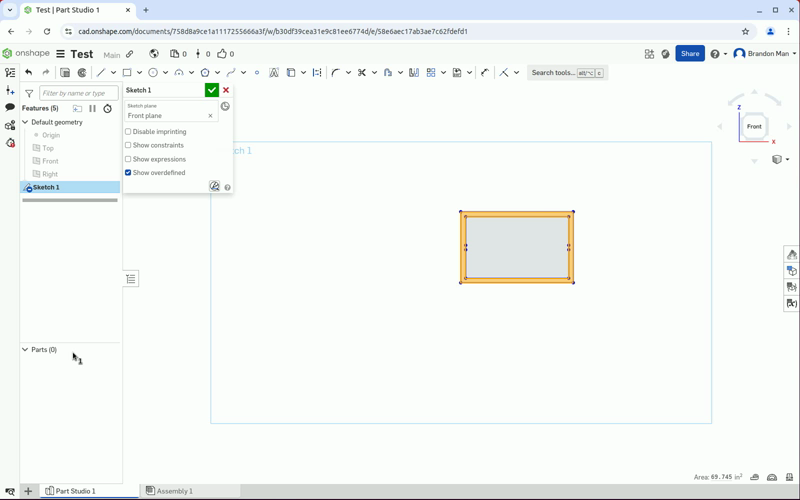
key(shift+y)
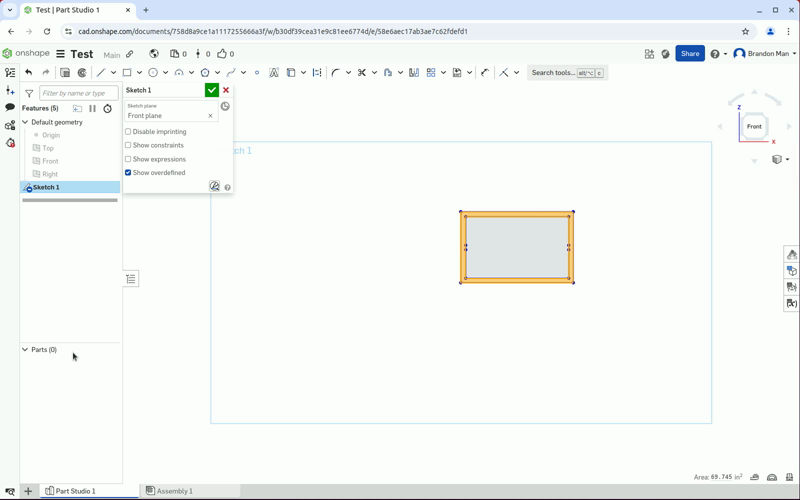
key(shift+e)
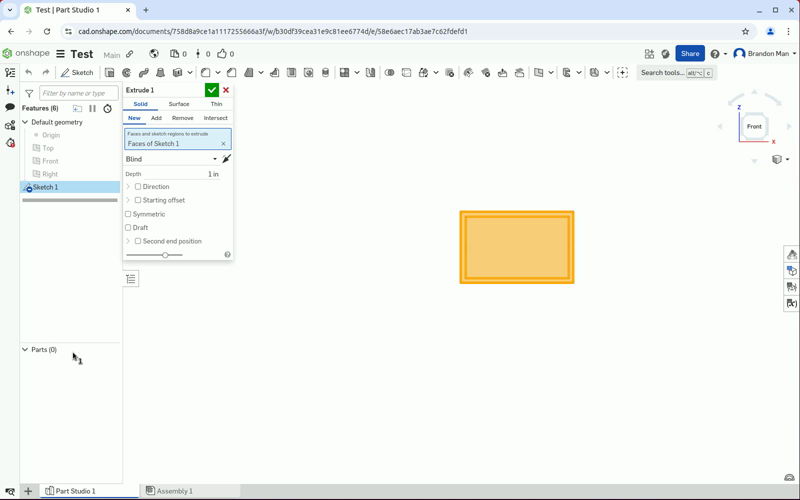
mouse_move(143, 106)
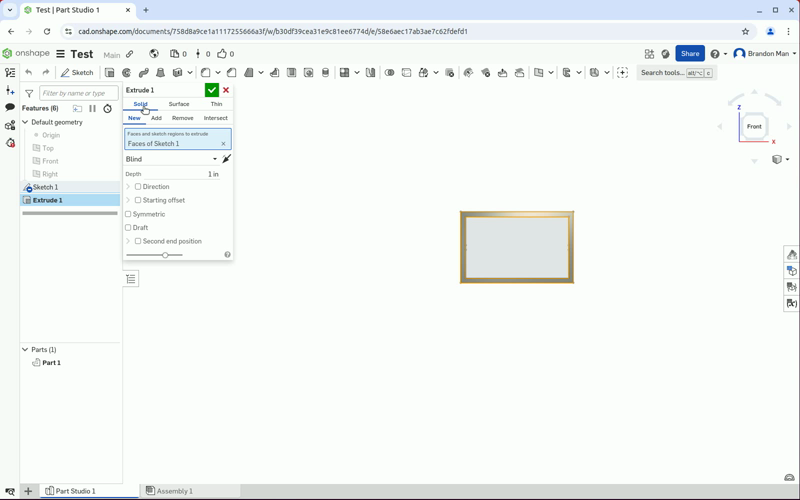
click(143, 106)
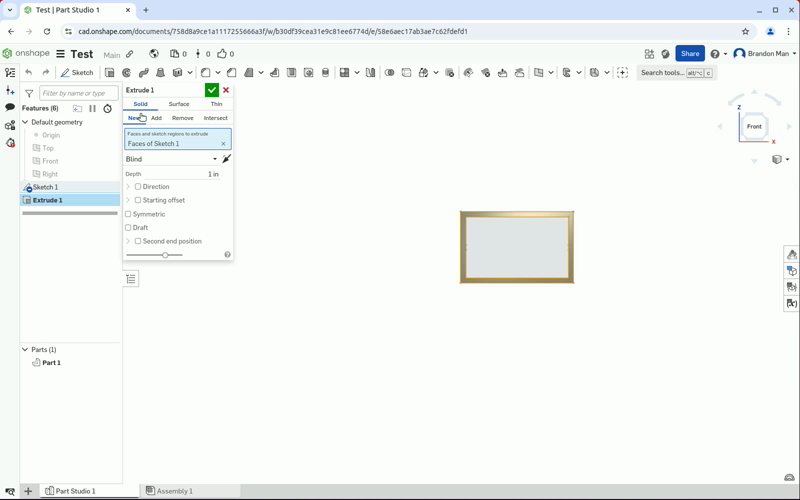
mouse_move(137, 120)
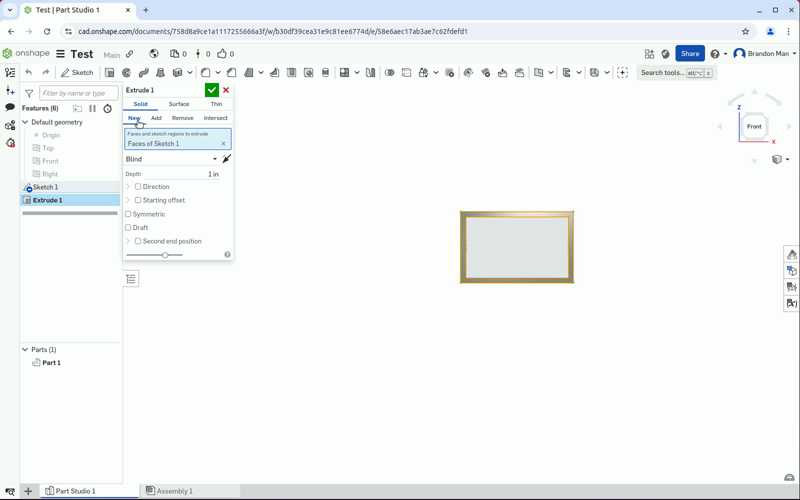
click(137, 120)
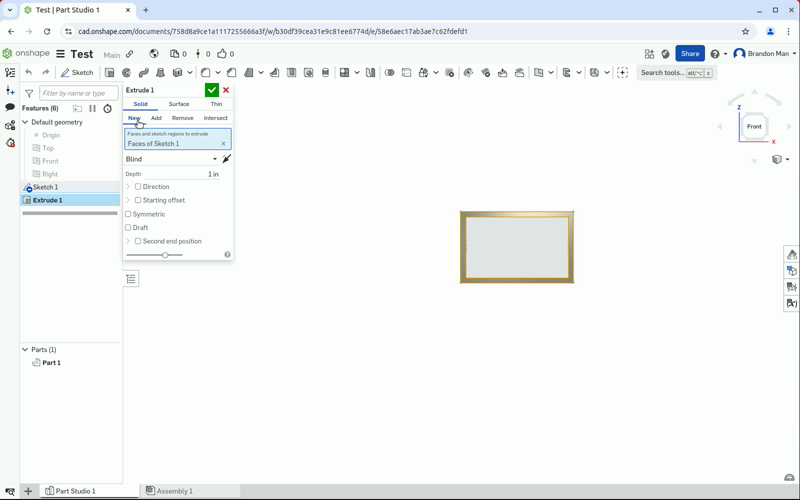
key(tab, 4)
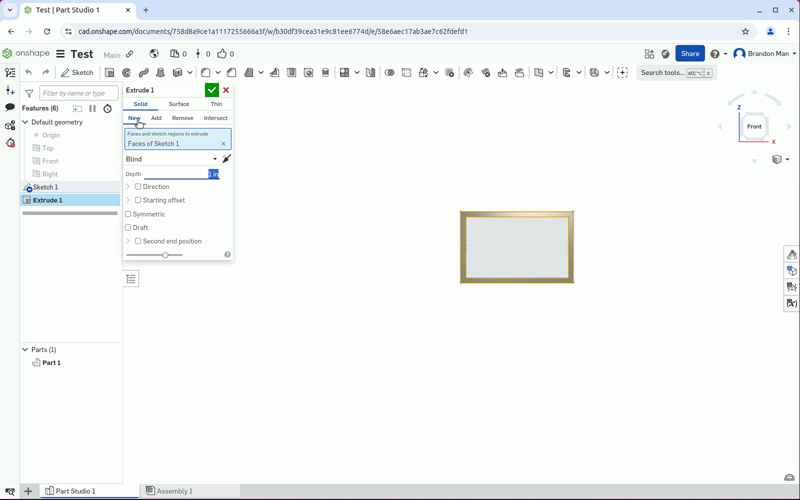
text(1.926)
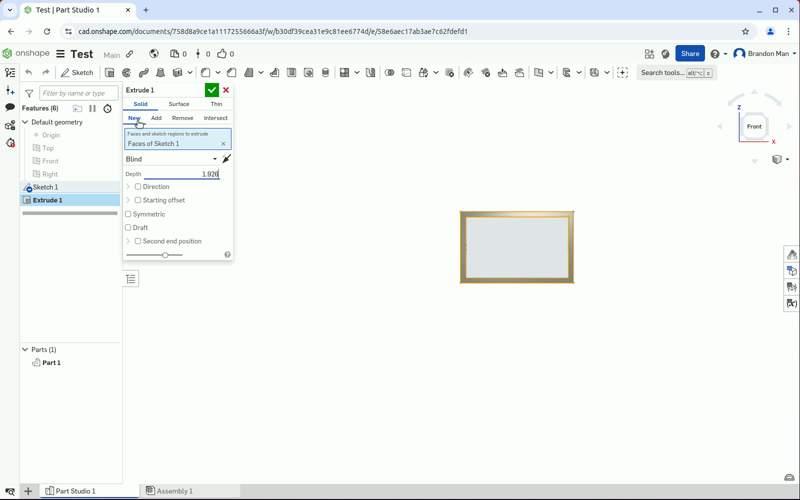
key(enter)
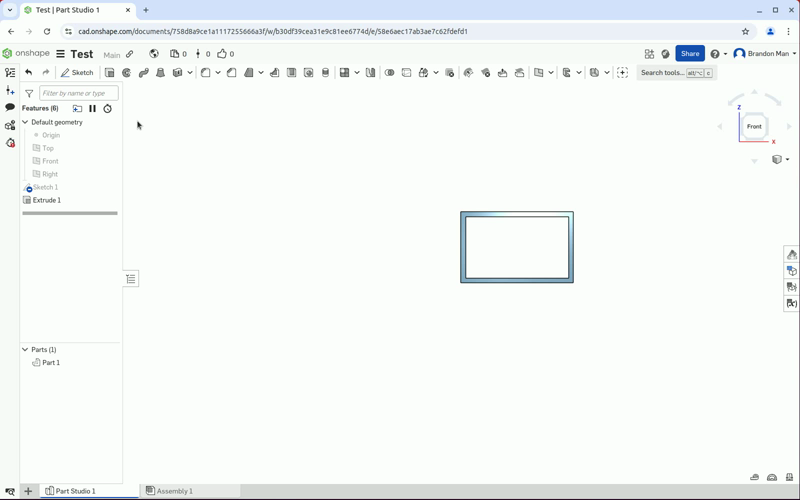
key(shift+h)
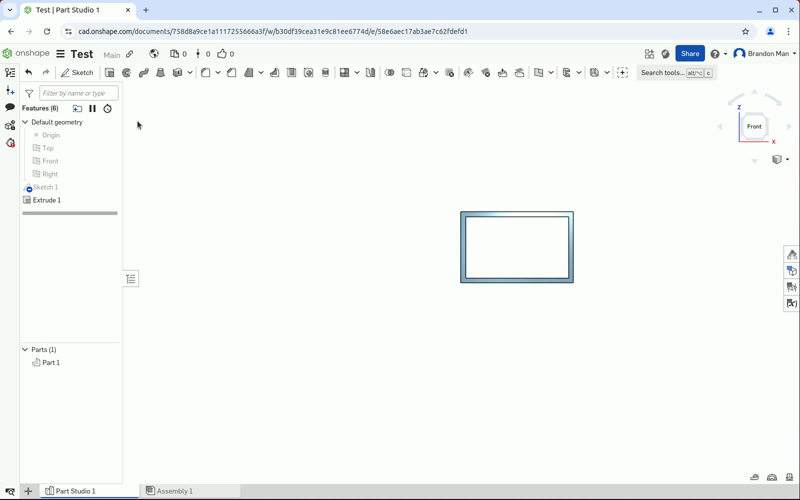
key(shift+h)
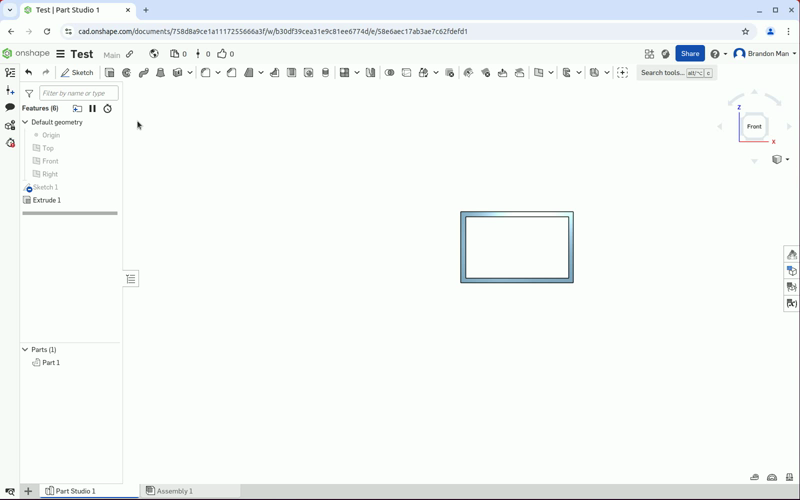
mouse_move(73, 189)
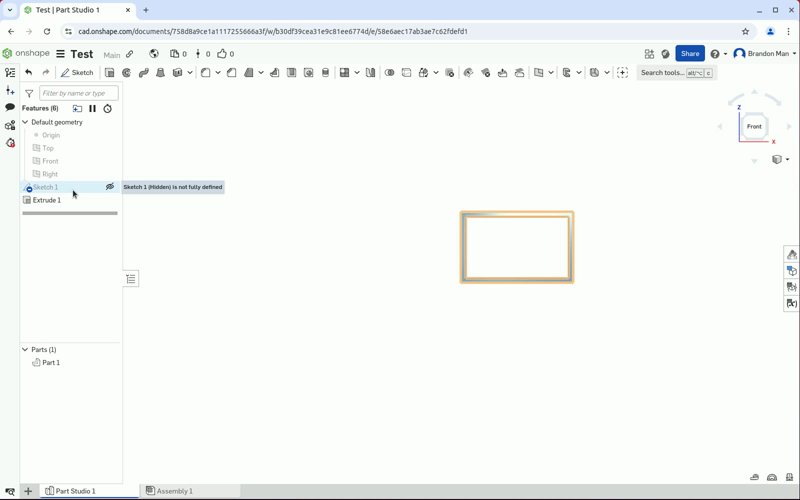
click(73, 189)
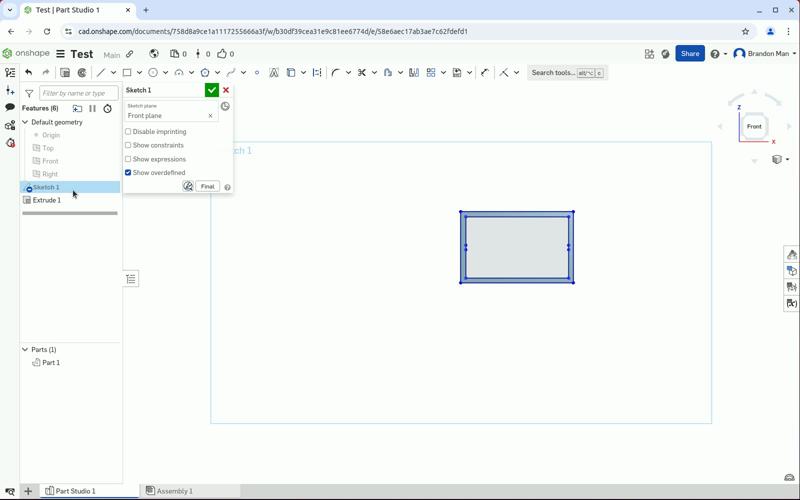
mouse_move(229, 92)
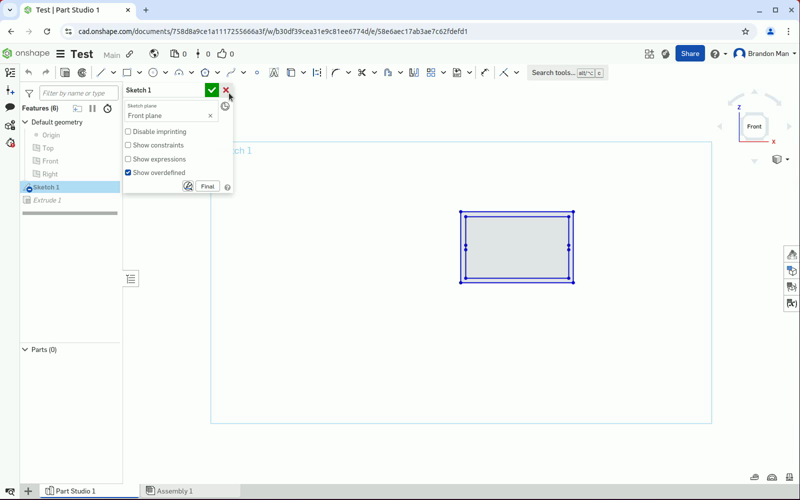
click(229, 92)
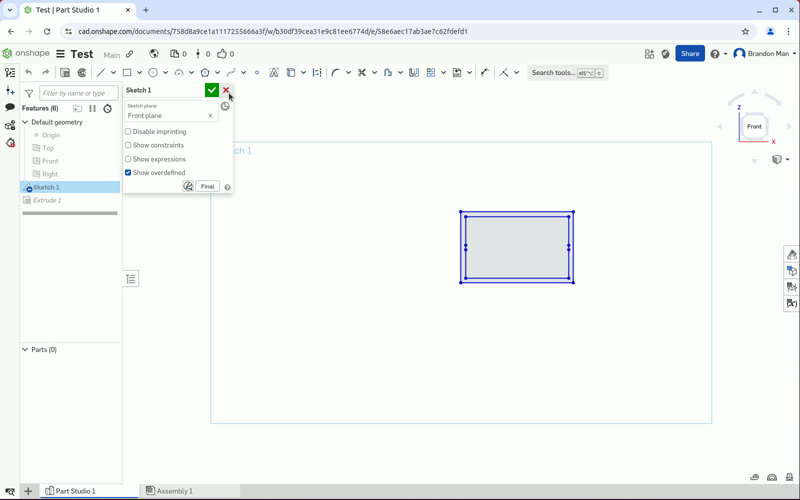
key(shift+s)
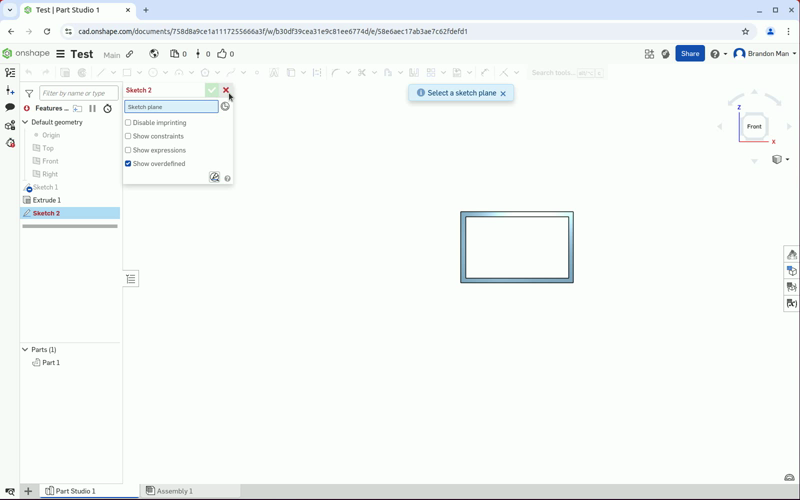
mouse_move(73, 163)
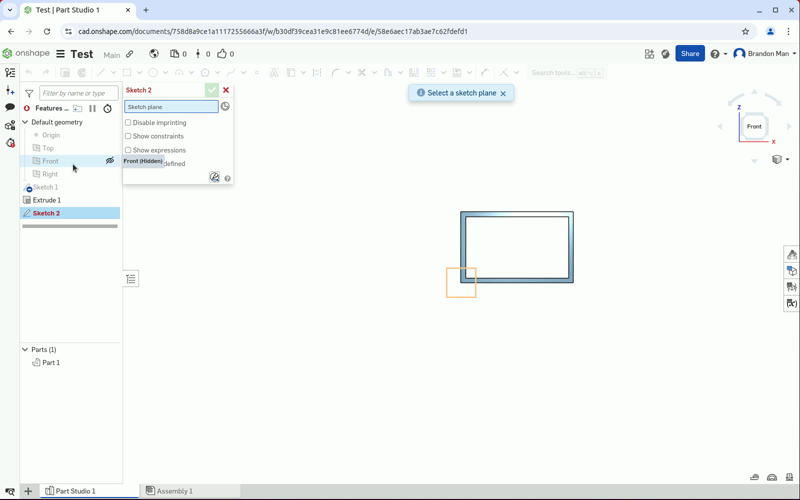
click(73, 163)
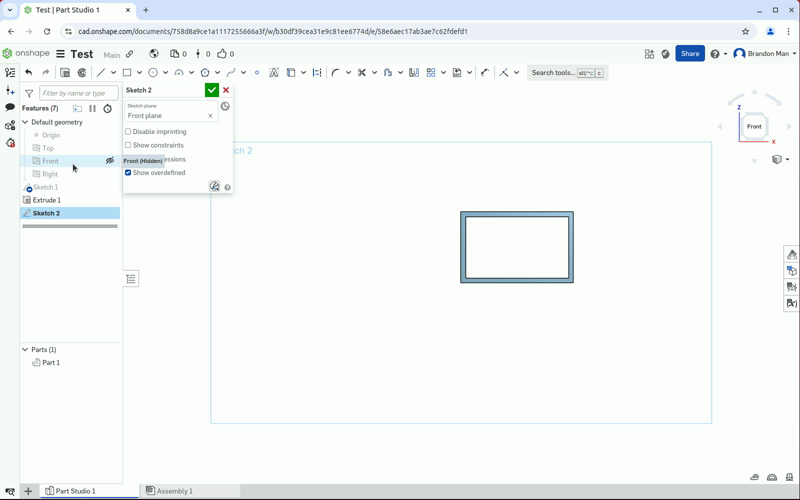
mouse_move(73, 352)
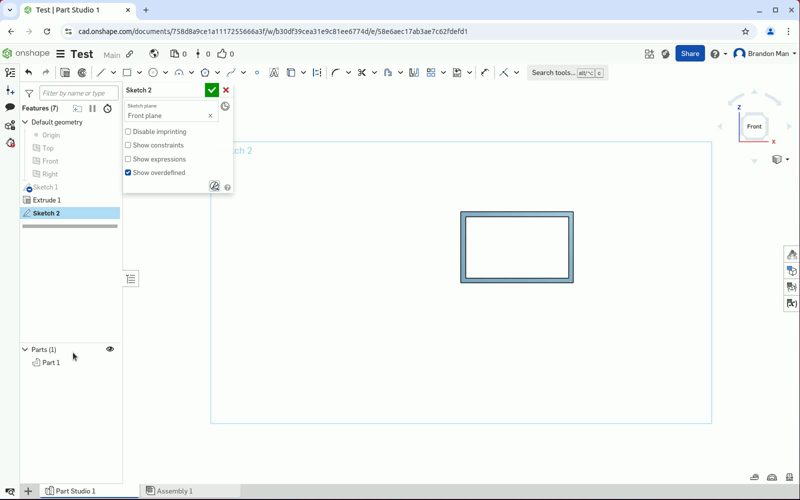
key(y)
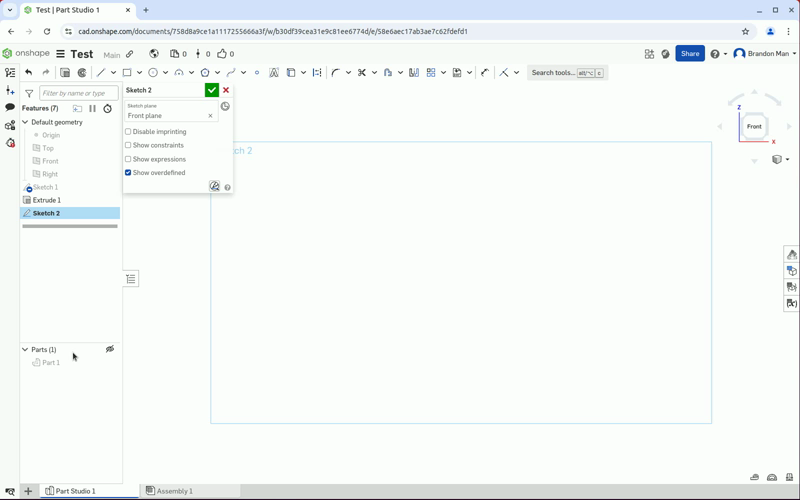
key(l)
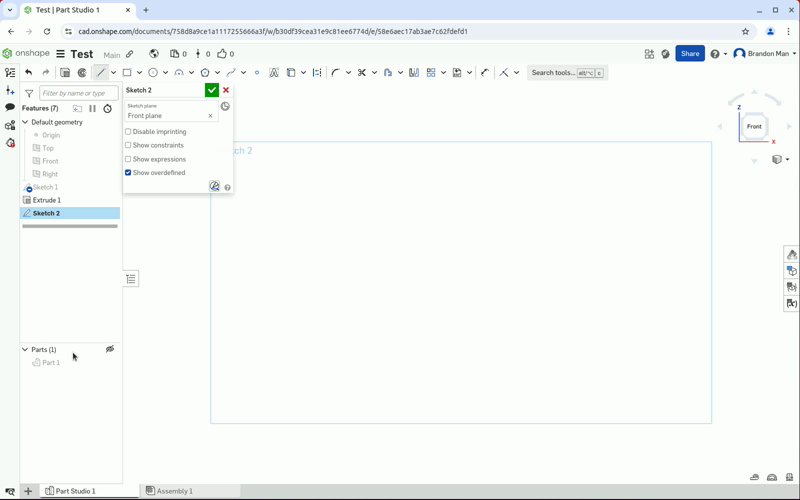
key_down(shift)
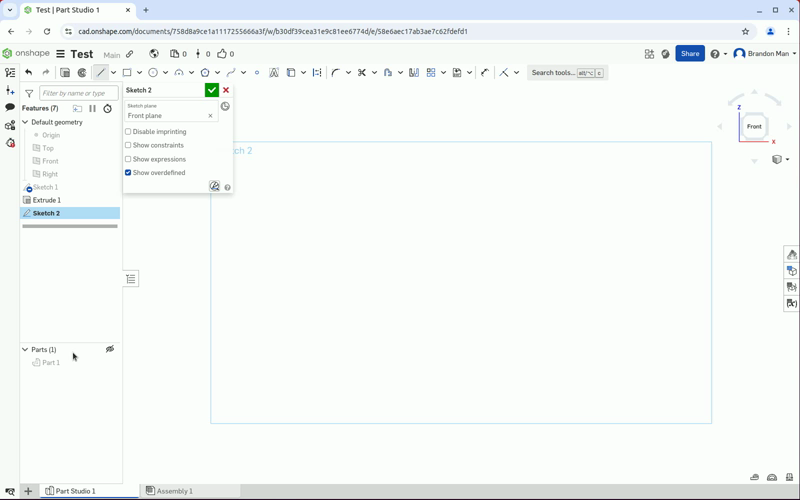
mouse_move(465, 278)
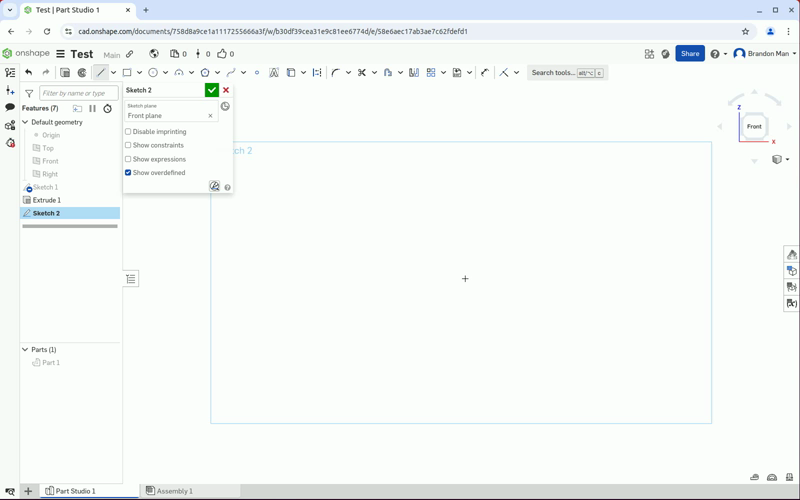
click(465, 278)
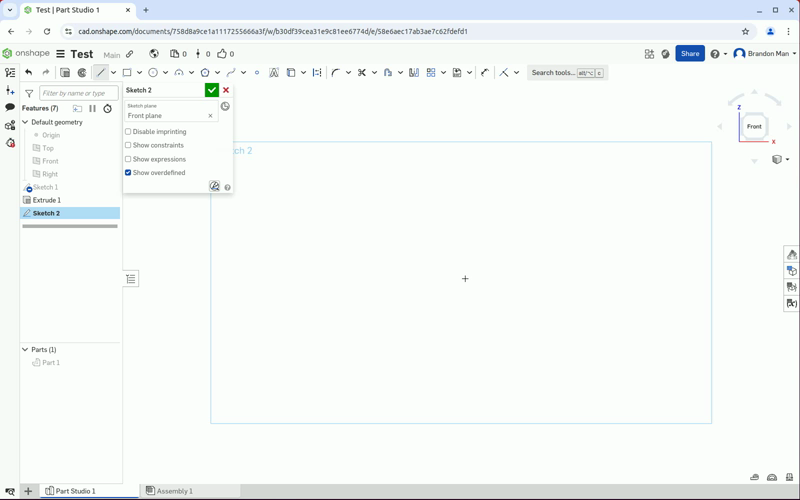
key_up(shift)
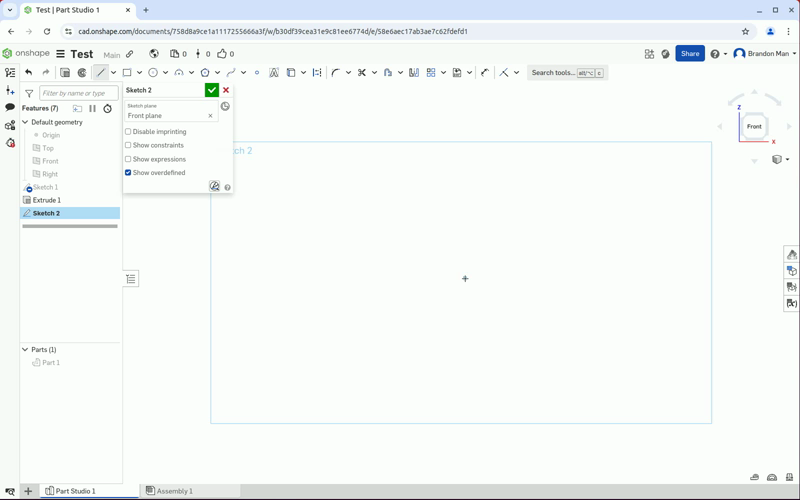
key_down(shift)
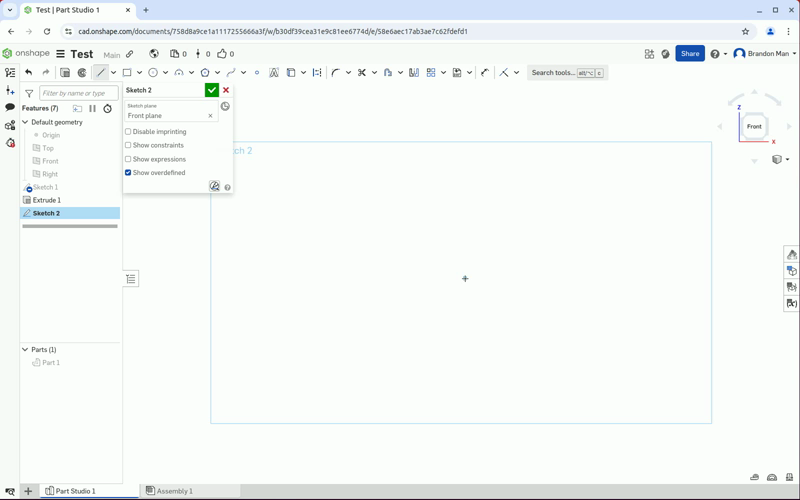
mouse_move(568, 278)
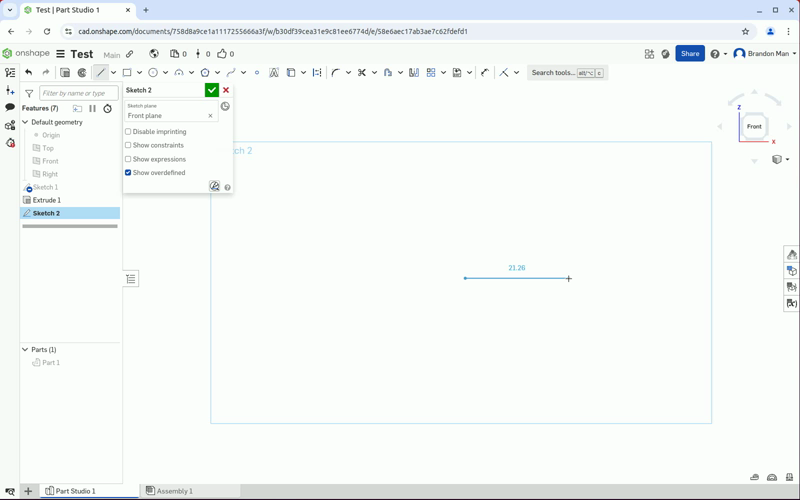
click(568, 278)
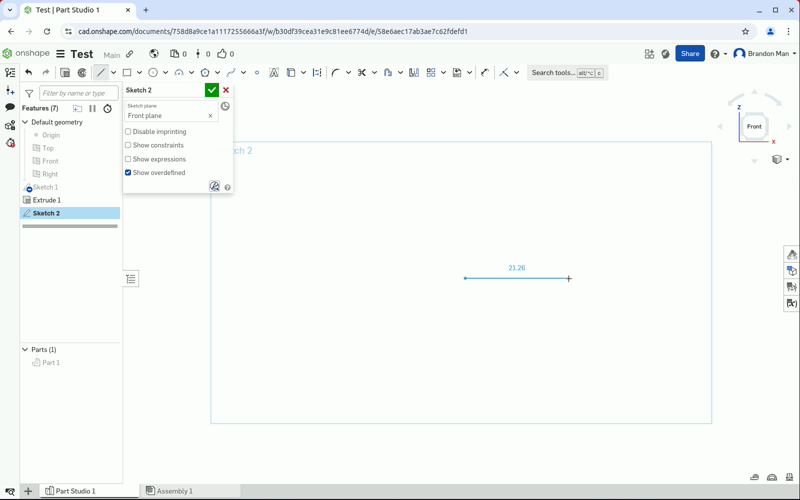
key_up(shift)
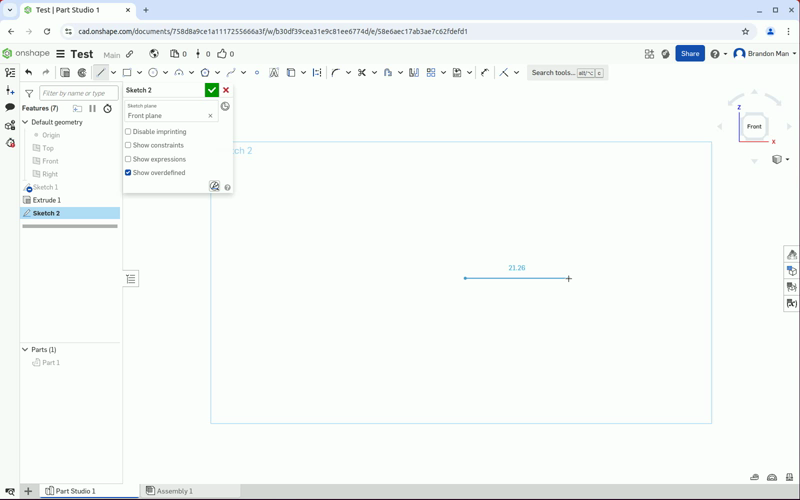
key_down(shift)
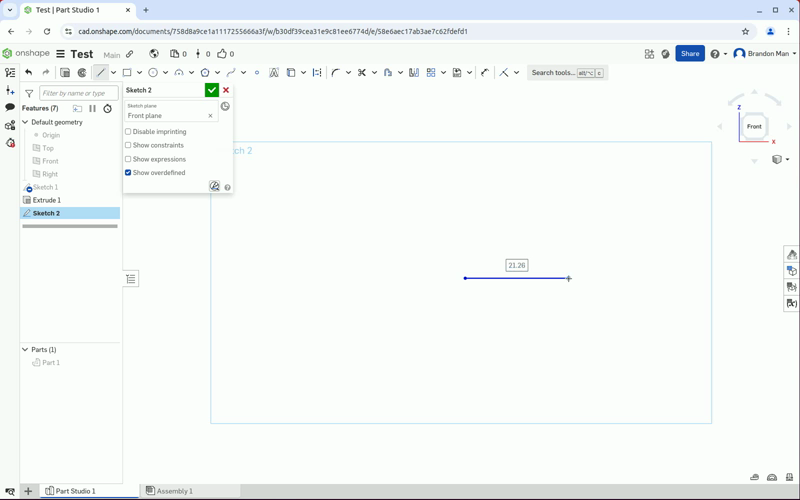
mouse_move(589, 278)
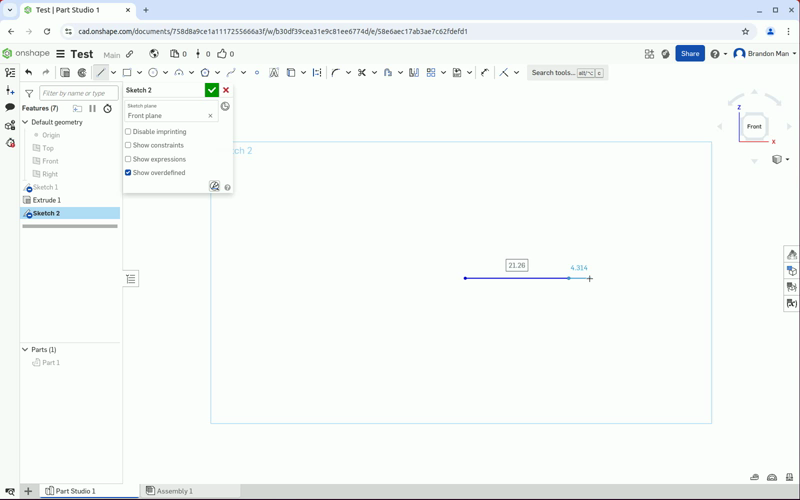
mouse_move(568, 249)
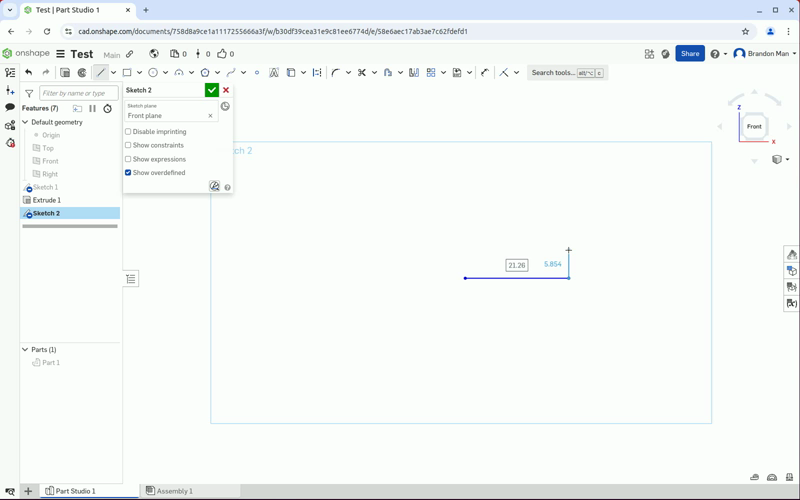
click(568, 249)
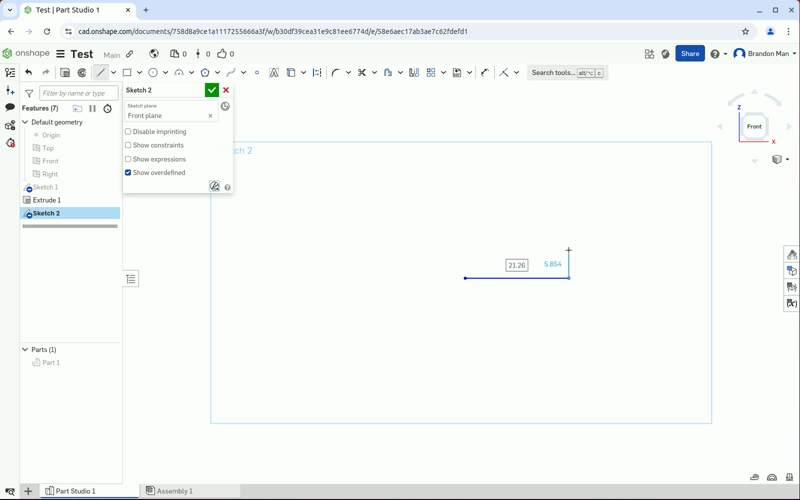
key_up(shift)
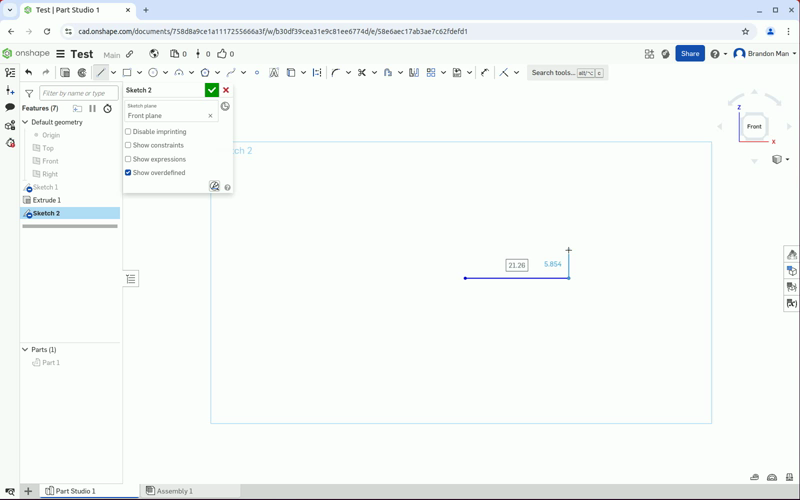
key_down(shift)
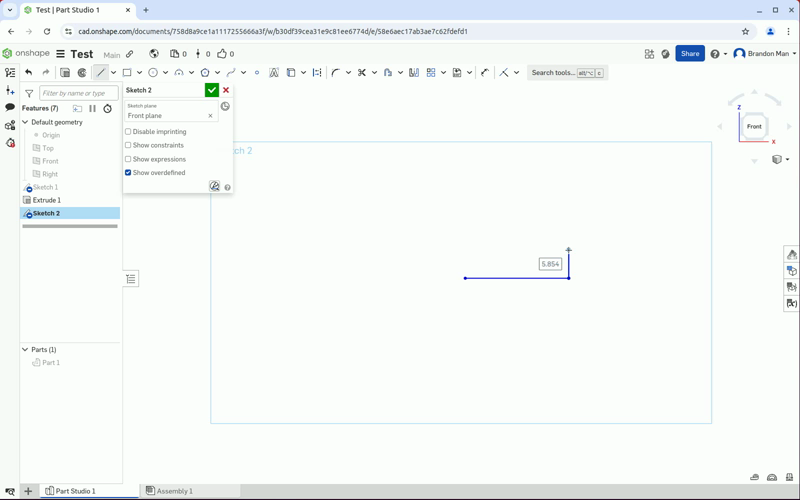
mouse_move(465, 249)
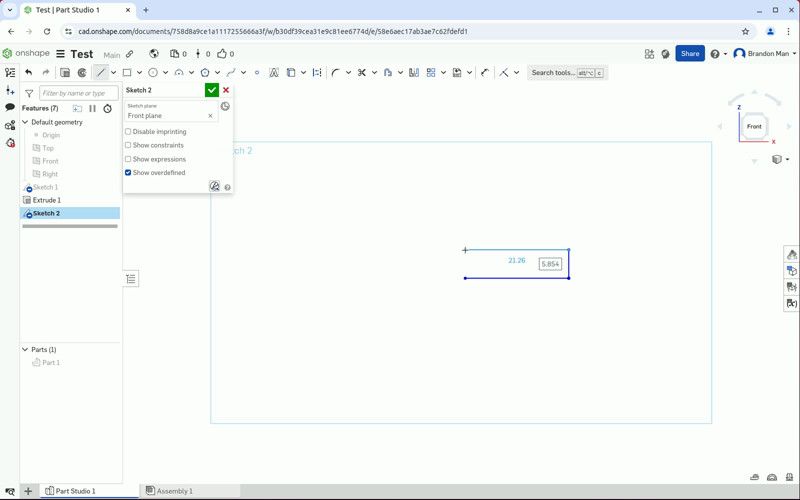
click(465, 249)
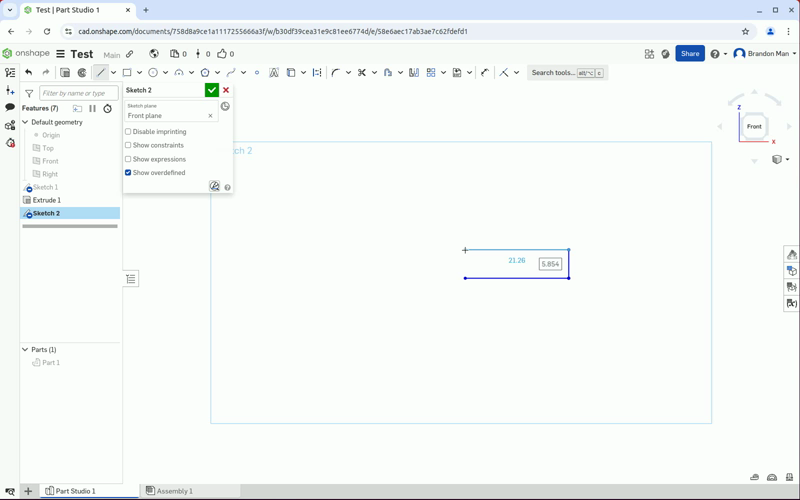
key_up(shift)
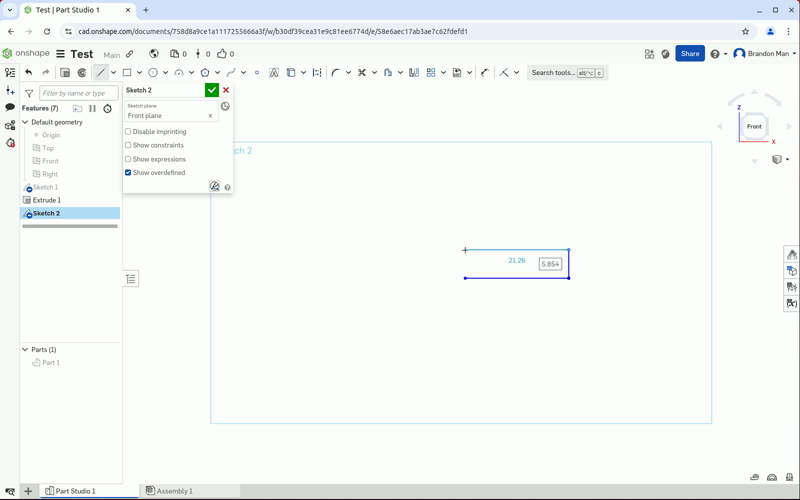
mouse_move(495, 249)
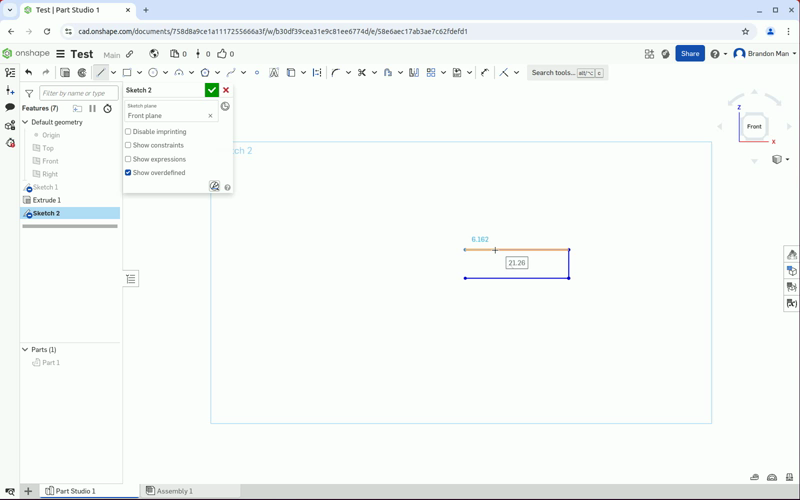
key_down(shift)
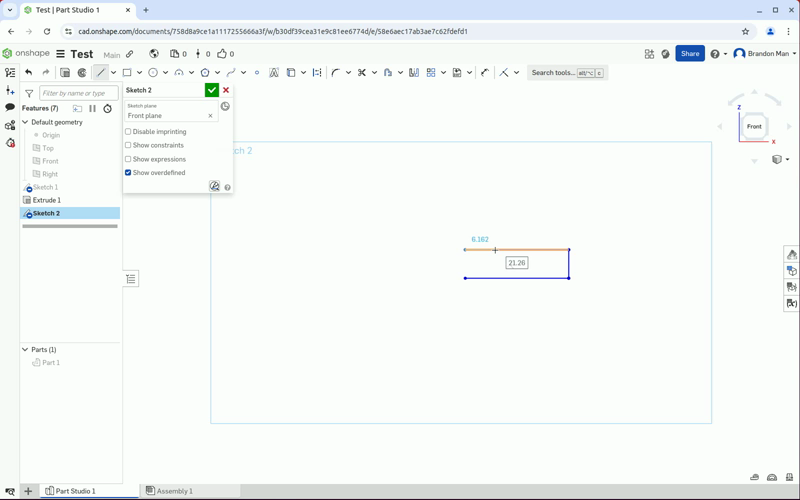
mouse_move(465, 278)
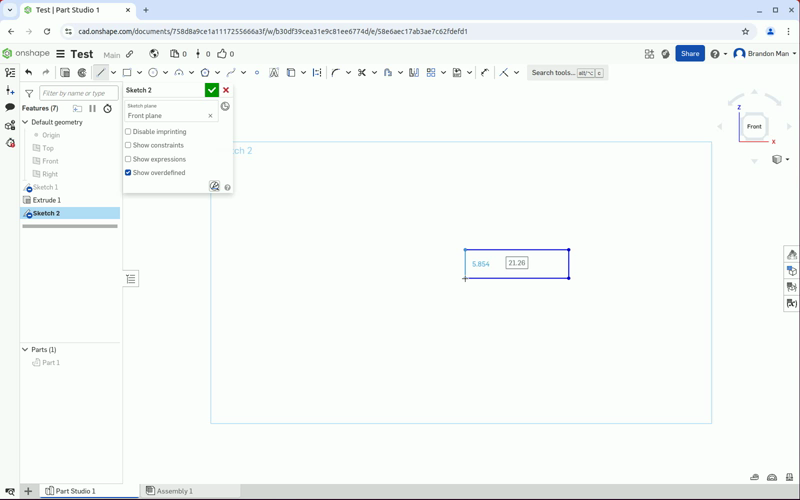
key_up(shift)
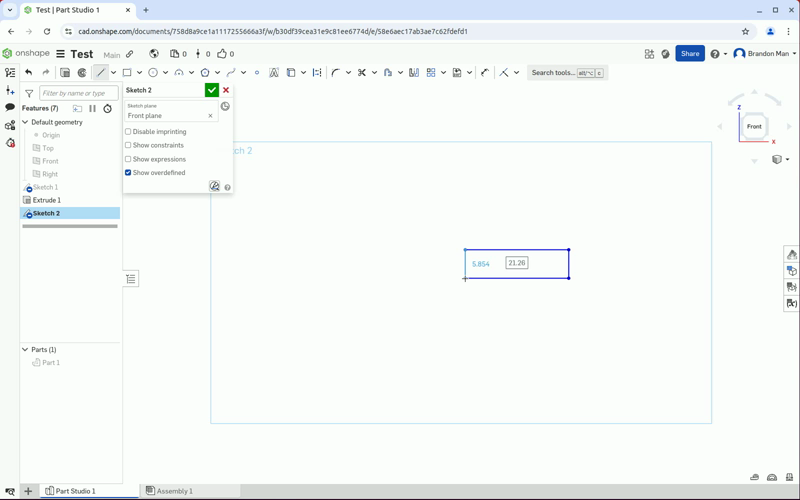
click(465, 278)
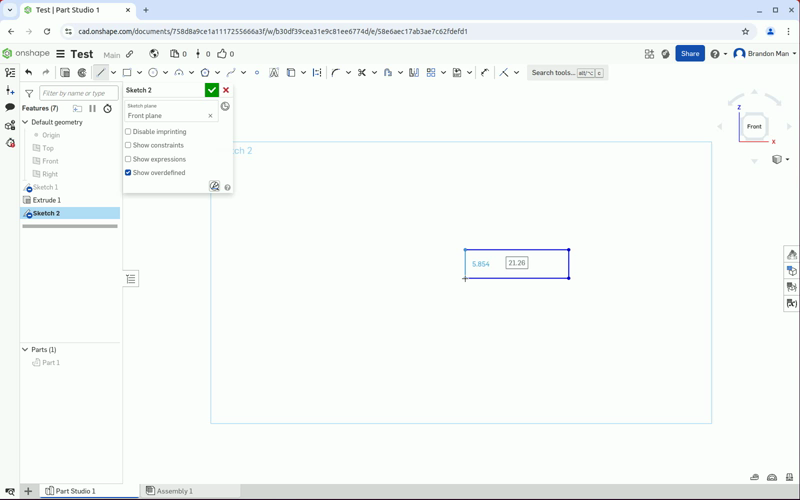
key(esc)
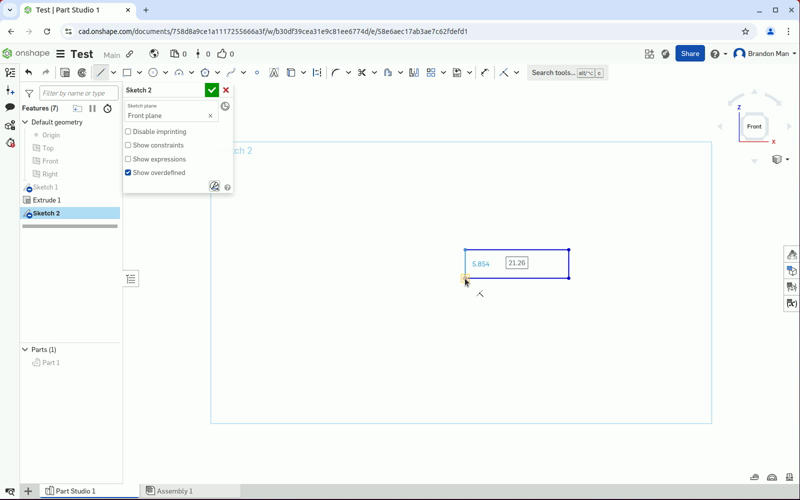
mouse_move(539, 262)
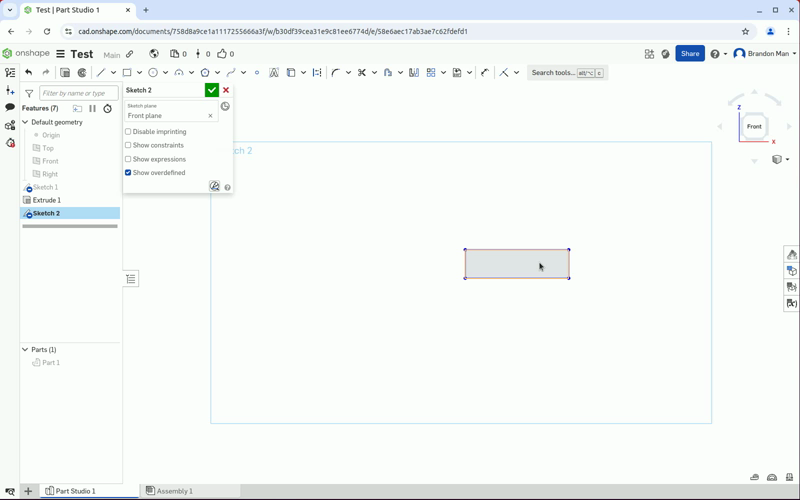
click(539, 262)
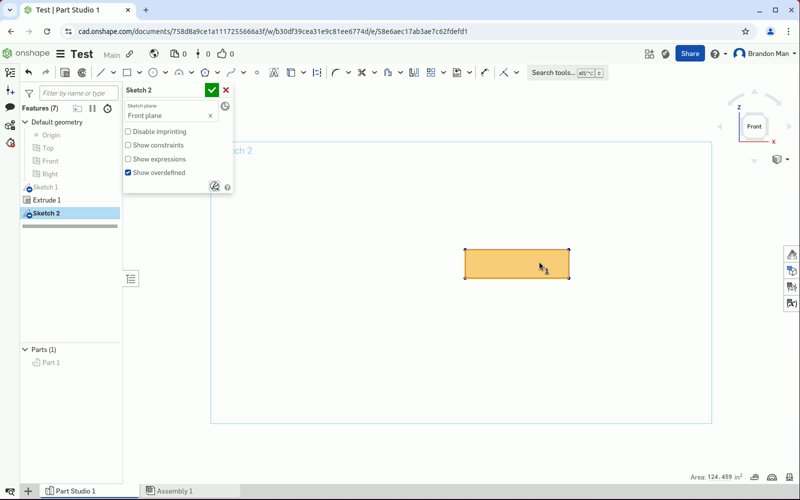
mouse_move(73, 352)
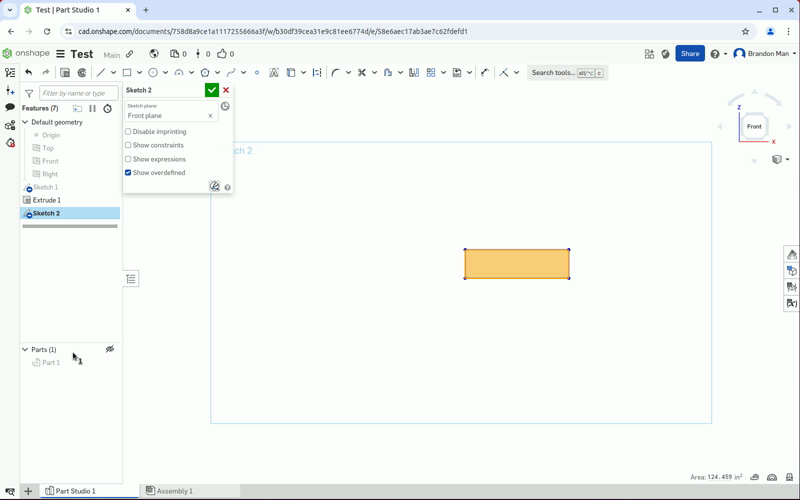
key(shift+y)
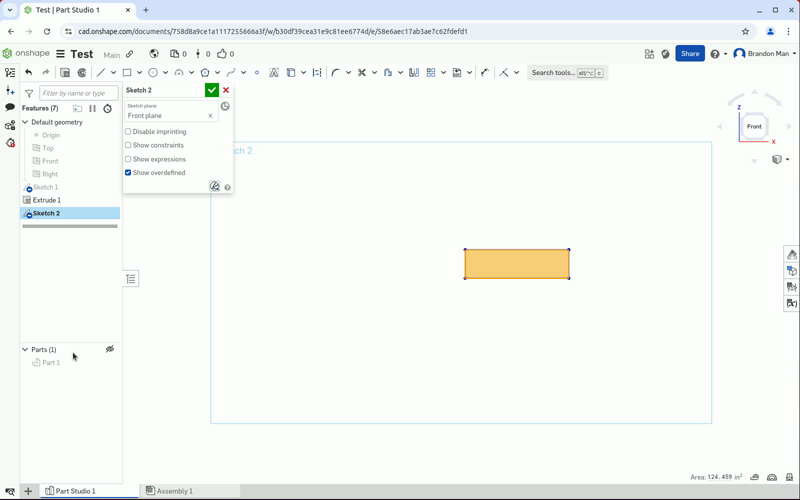
key(shift+e)
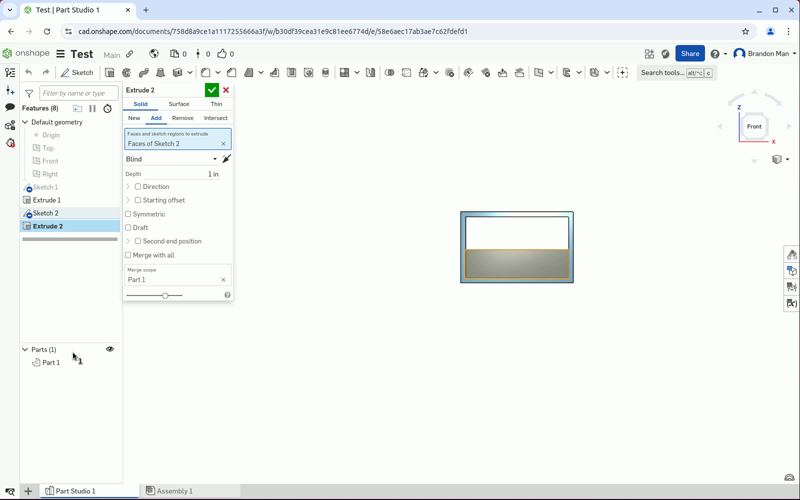
mouse_move(143, 106)
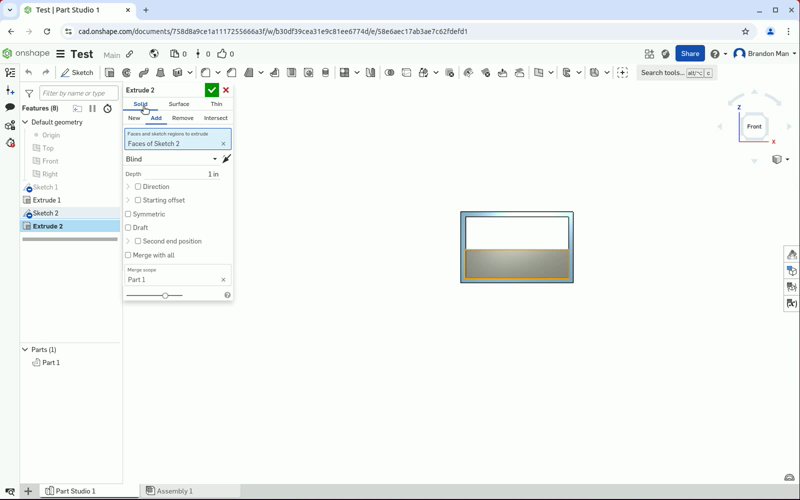
click(143, 106)
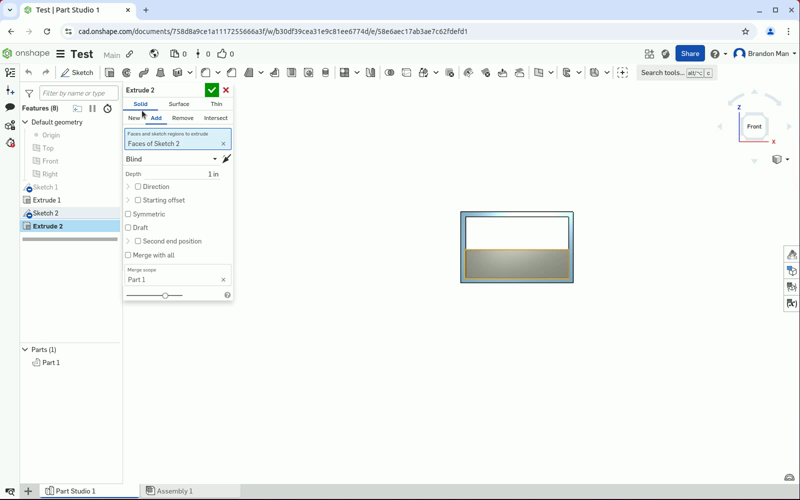
mouse_move(137, 120)
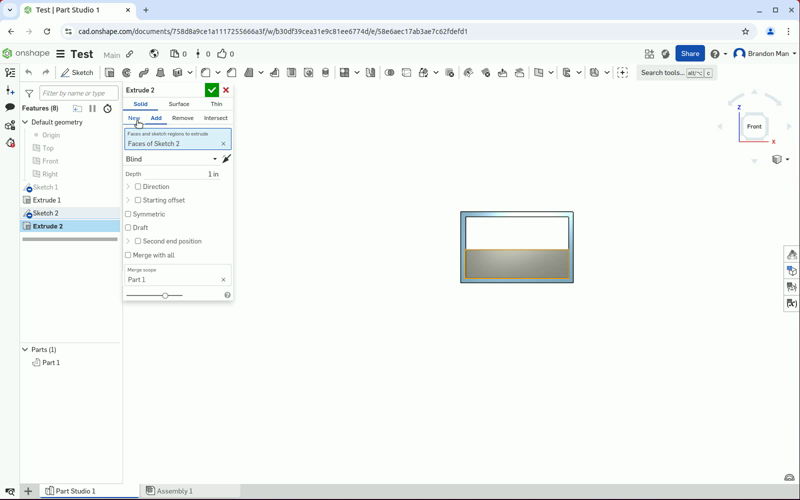
click(137, 120)
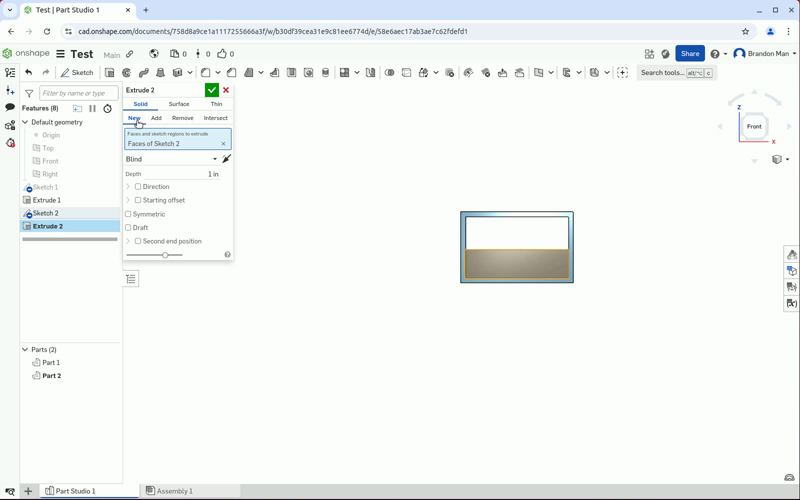
key(tab, 4)
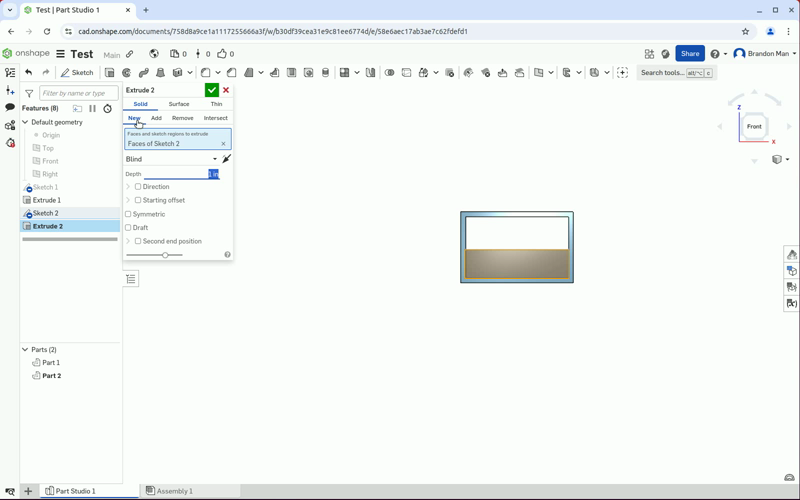
text(1.926)
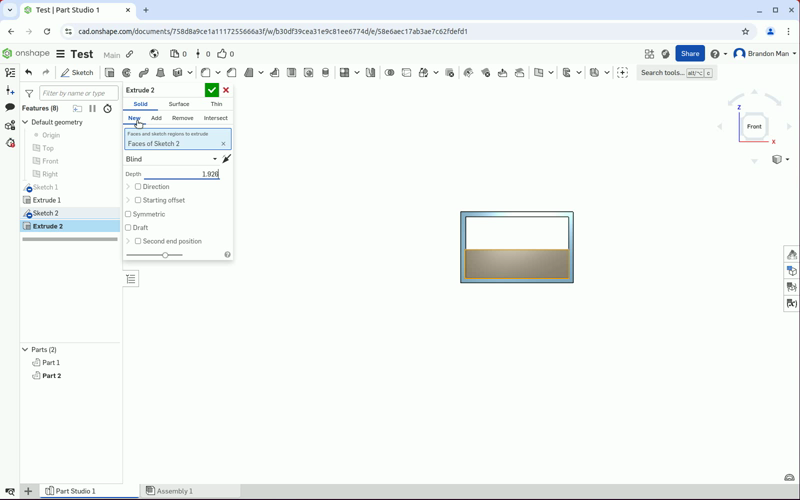
key(enter)
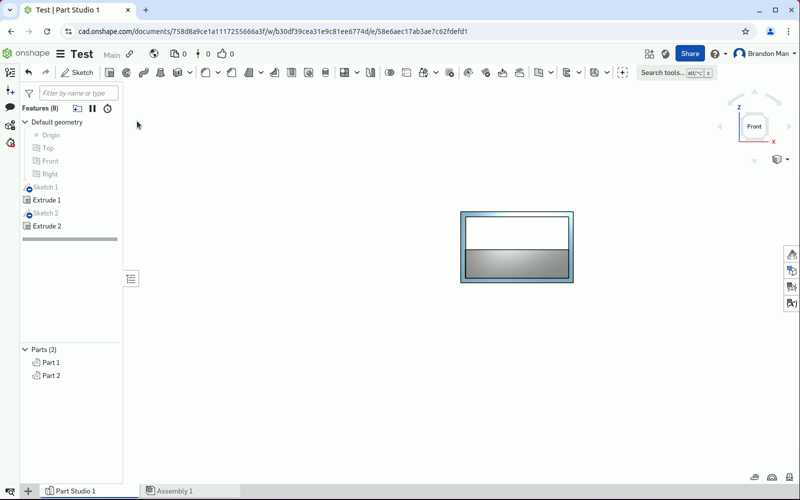
key(shift+h)
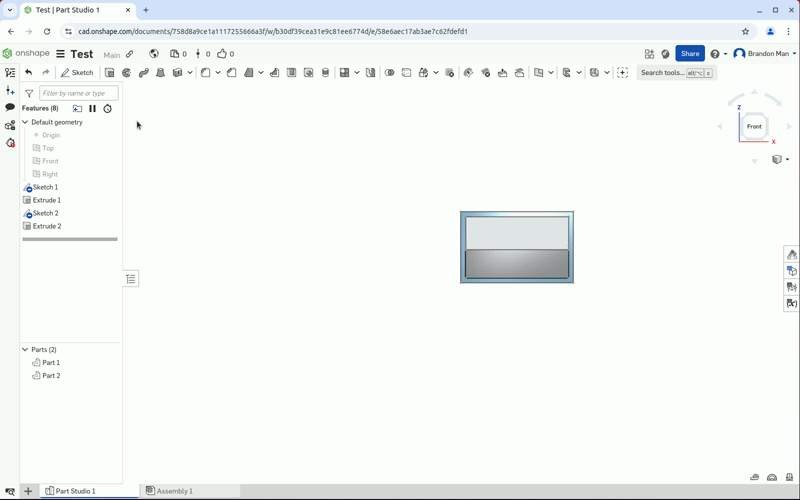
key(shift+h)
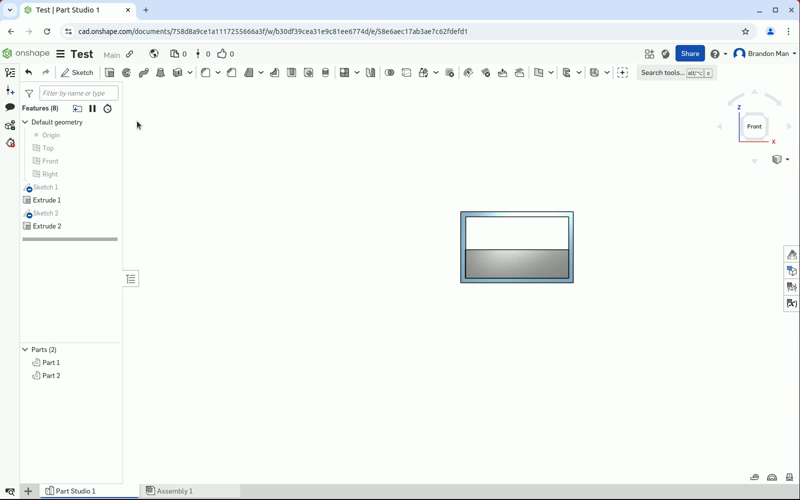
mouse_move(73, 189)
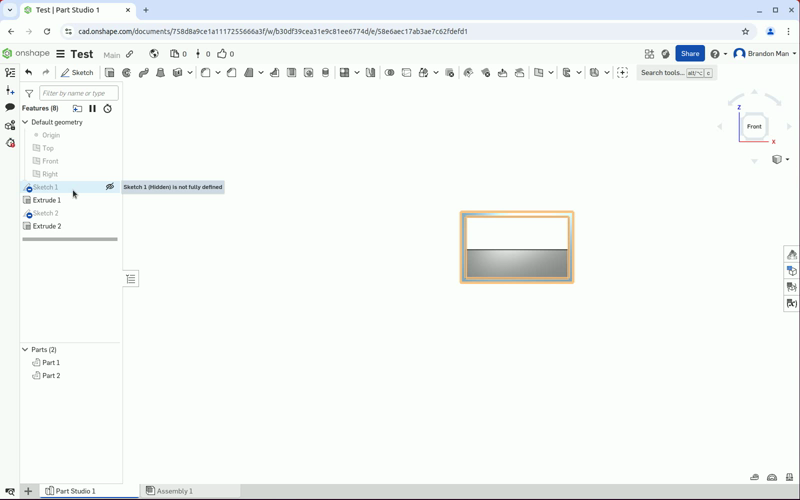
click(73, 189)
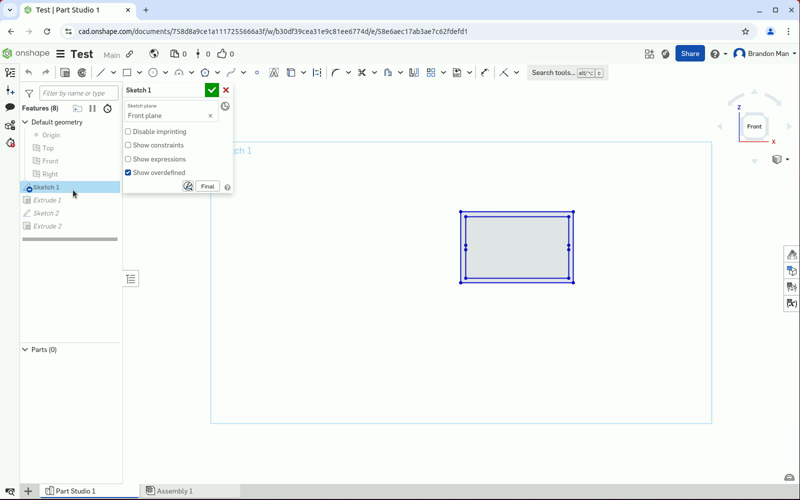
mouse_move(229, 92)
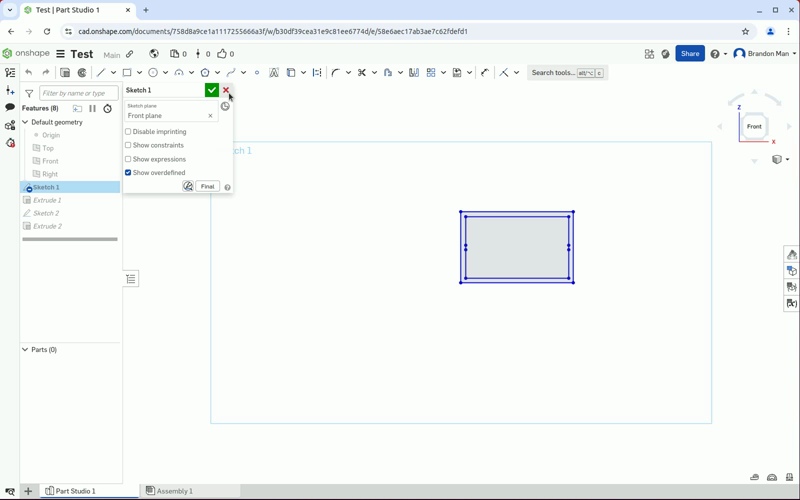
click(229, 92)
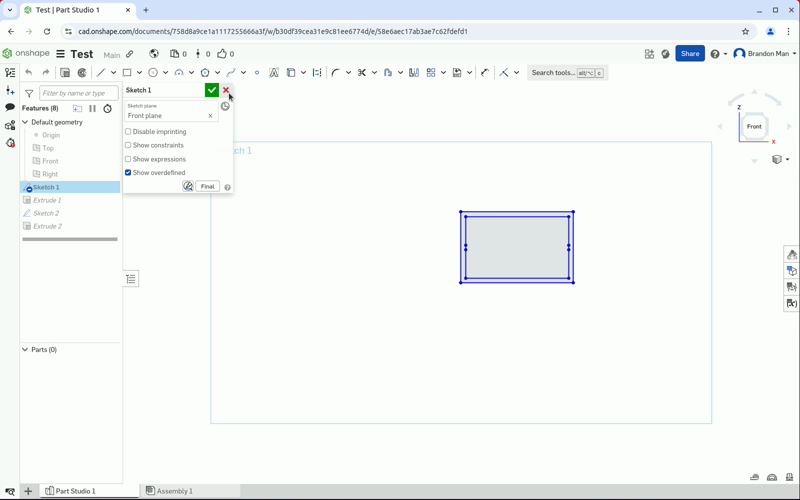
key(shift+s)
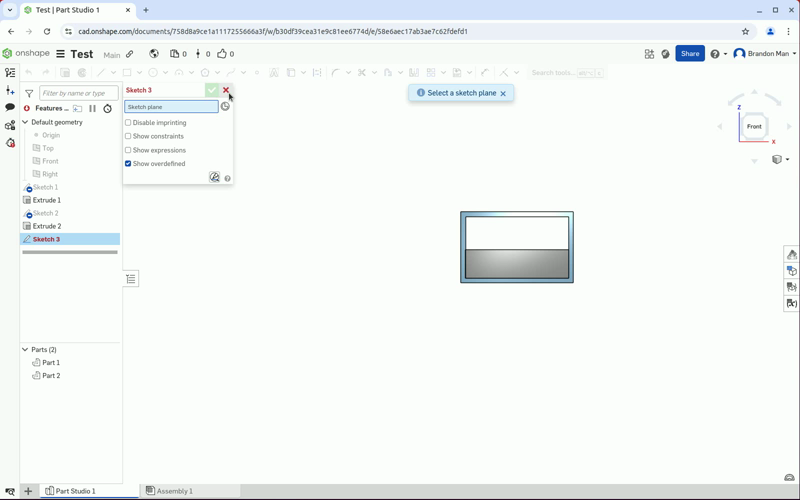
mouse_move(73, 163)
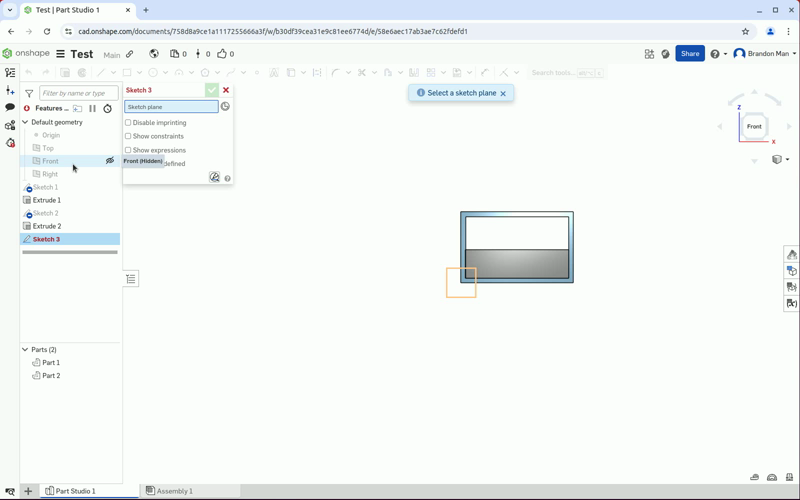
click(73, 163)
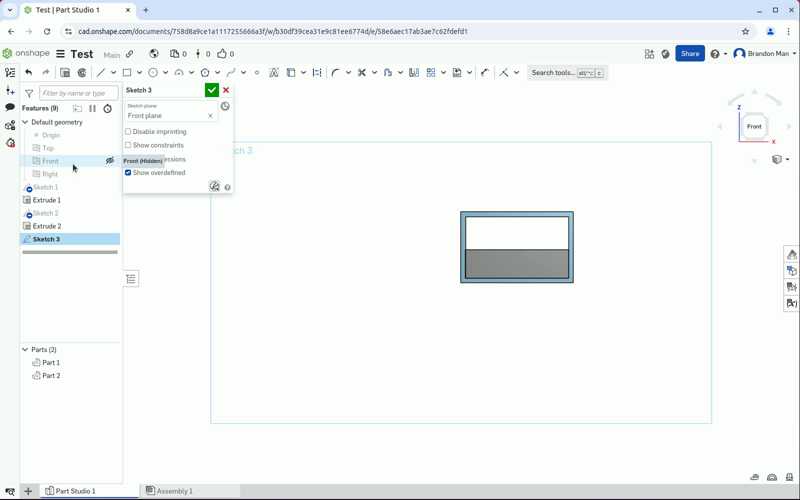
mouse_move(73, 352)
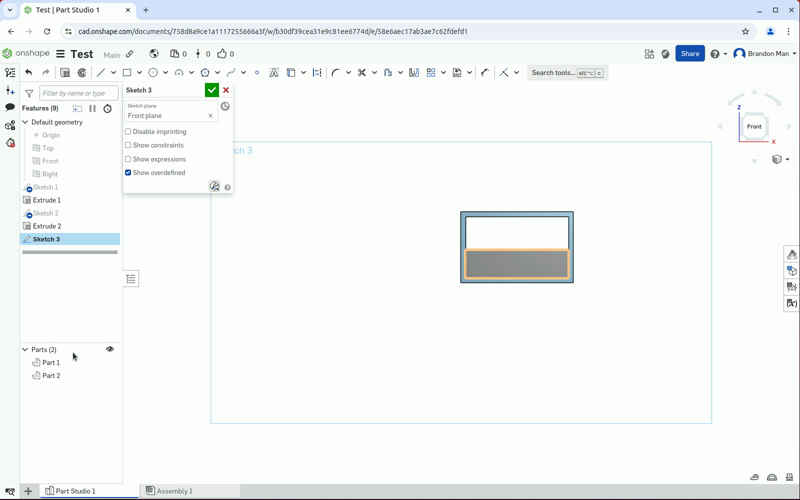
key(y)
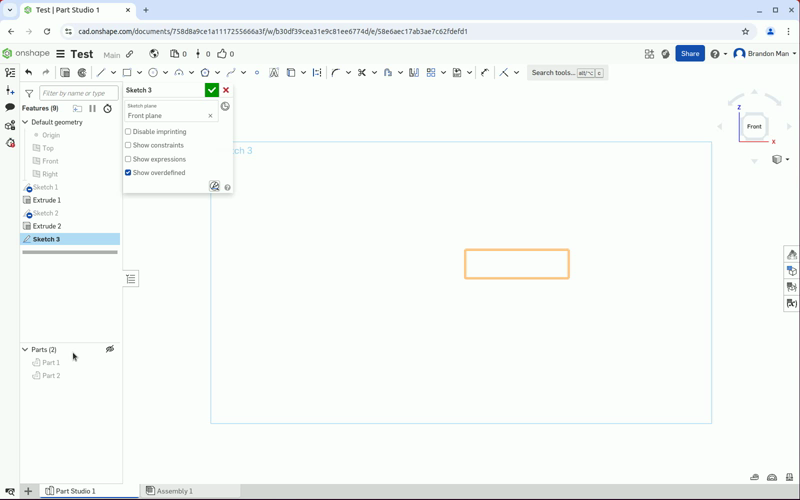
key(l)
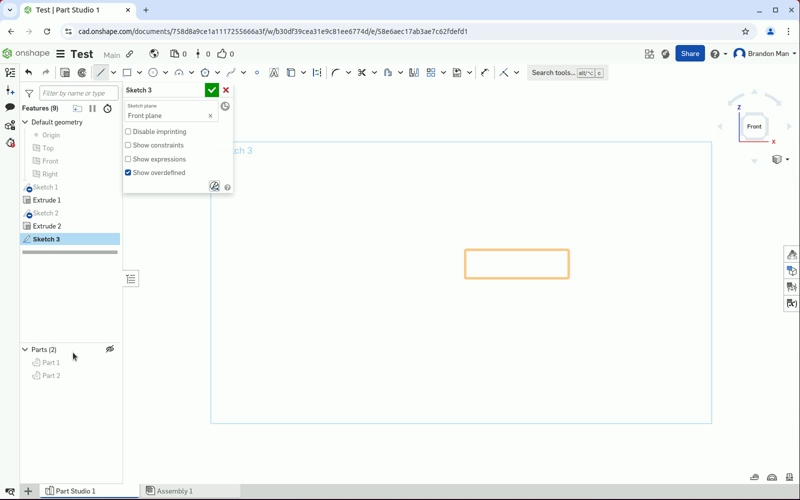
key_down(shift)
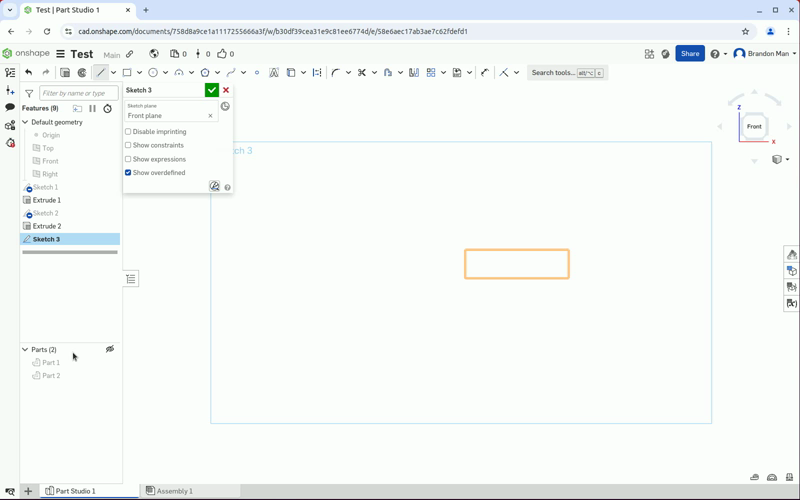
mouse_move(465, 245)
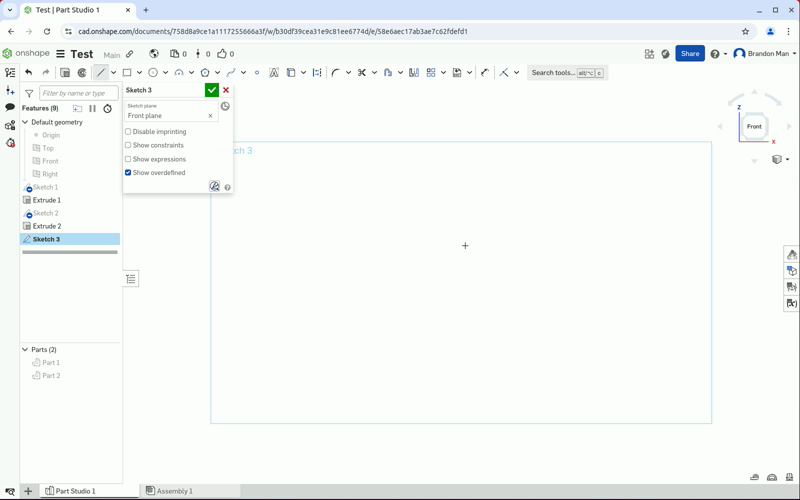
click(465, 245)
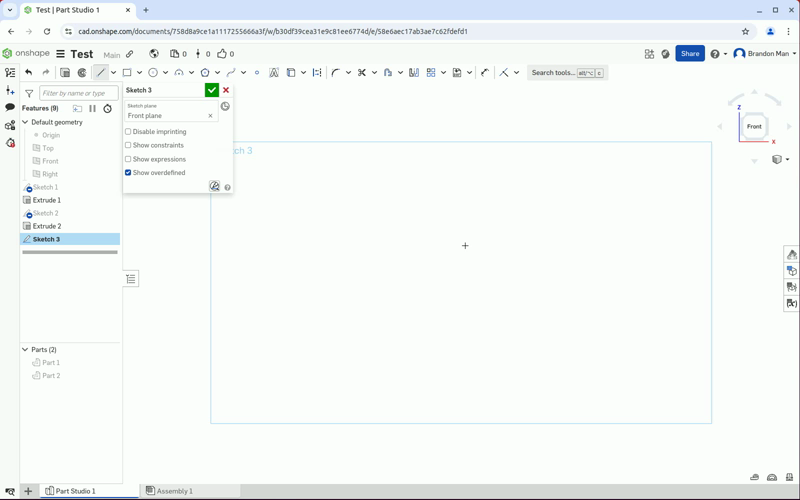
key_up(shift)
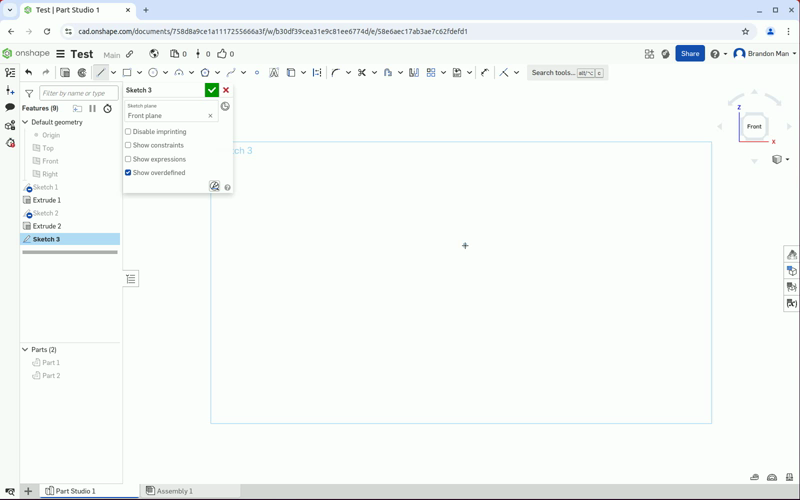
key_down(shift)
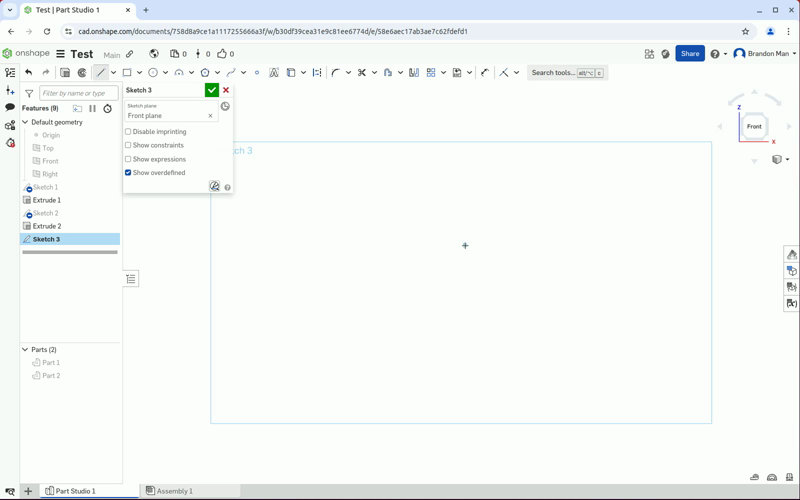
mouse_move(568, 245)
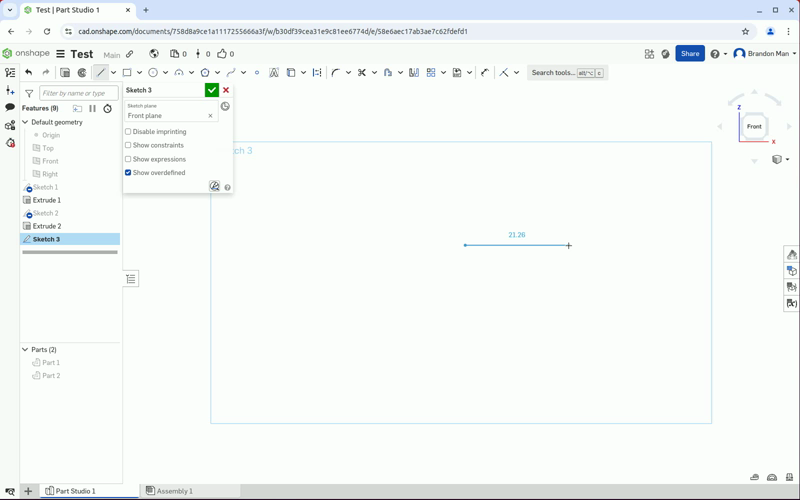
click(568, 245)
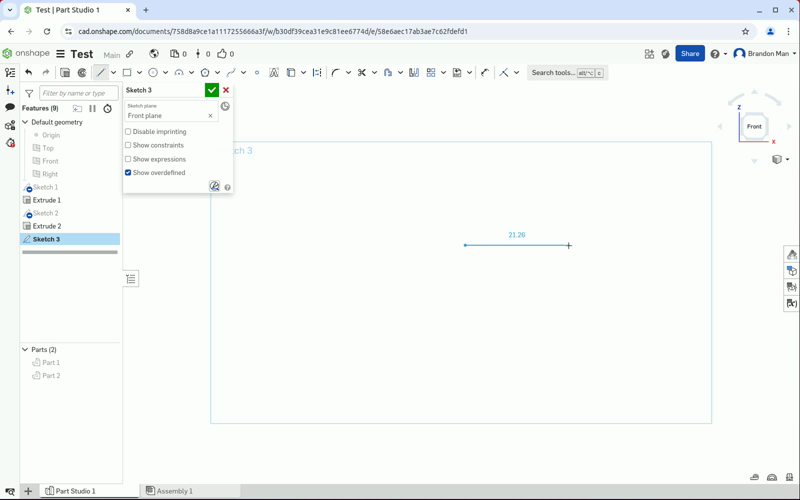
key_up(shift)
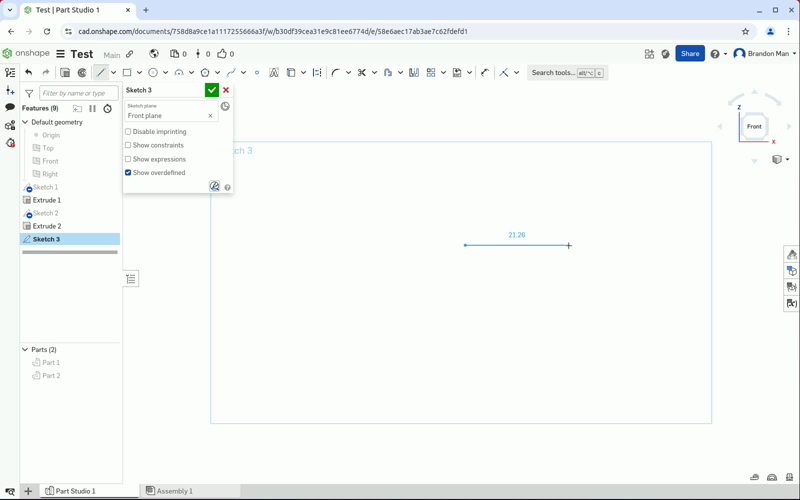
key_down(shift)
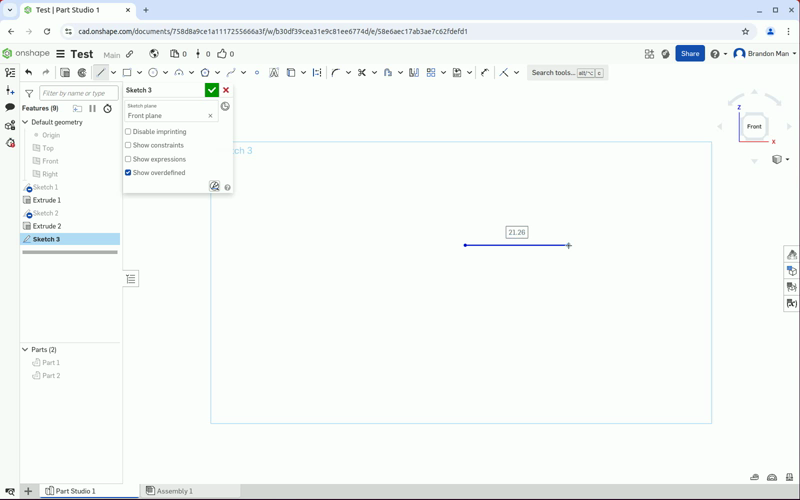
mouse_move(589, 245)
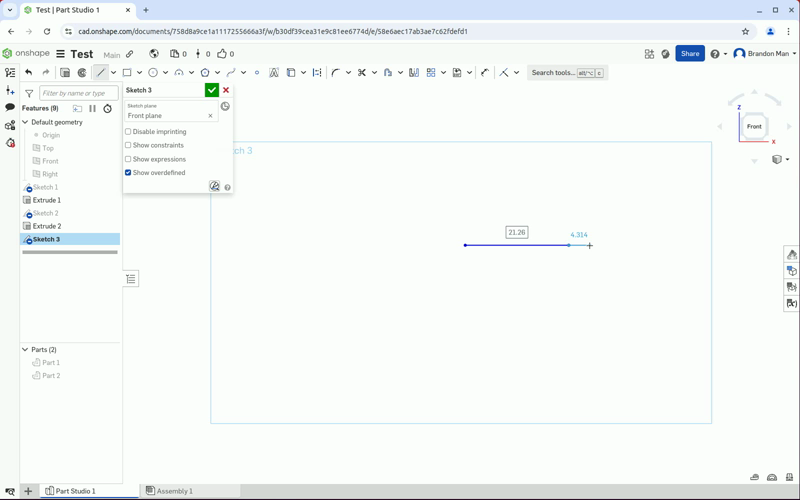
mouse_move(568, 217)
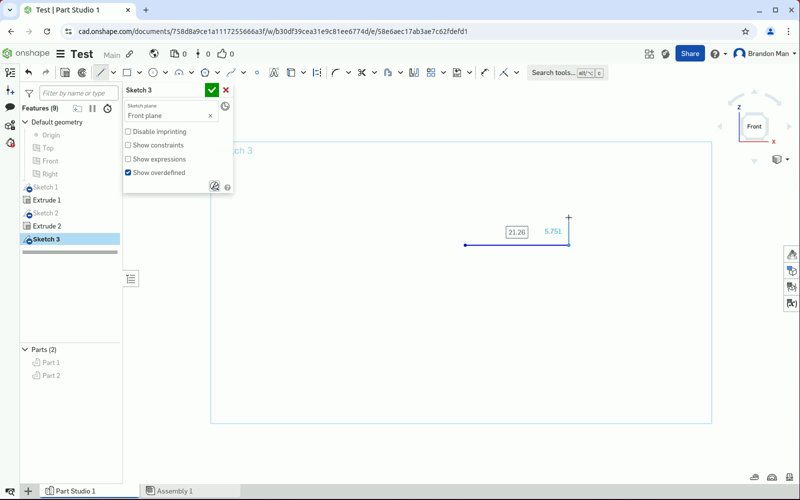
click(568, 217)
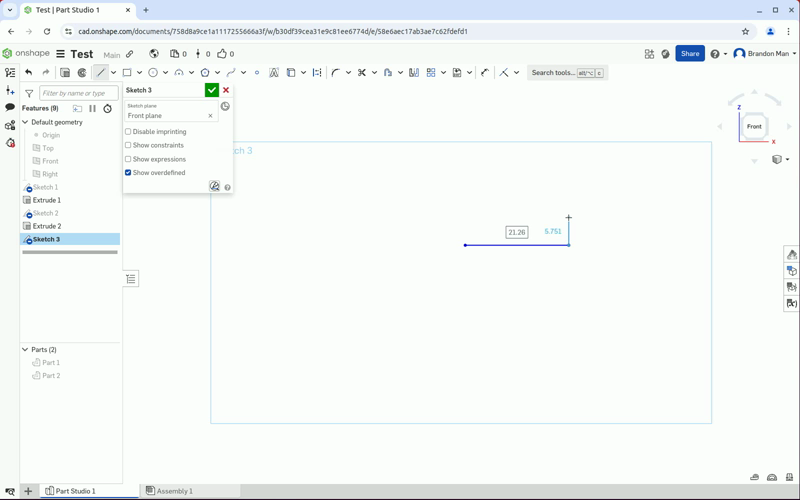
key_up(shift)
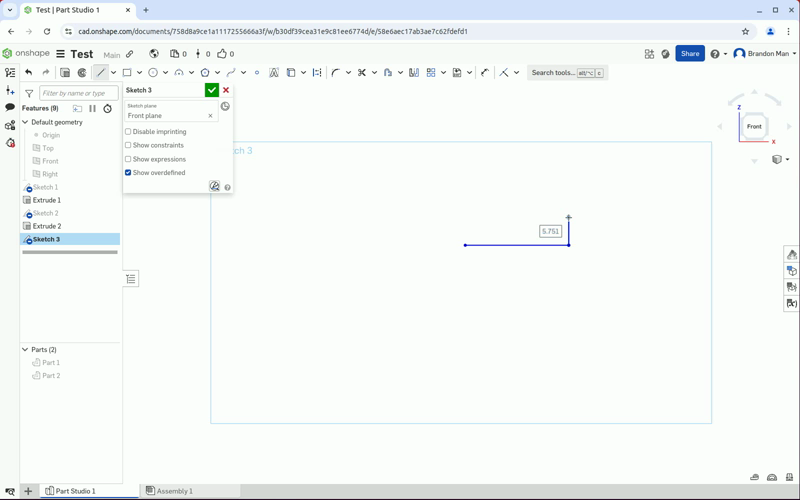
key_down(shift)
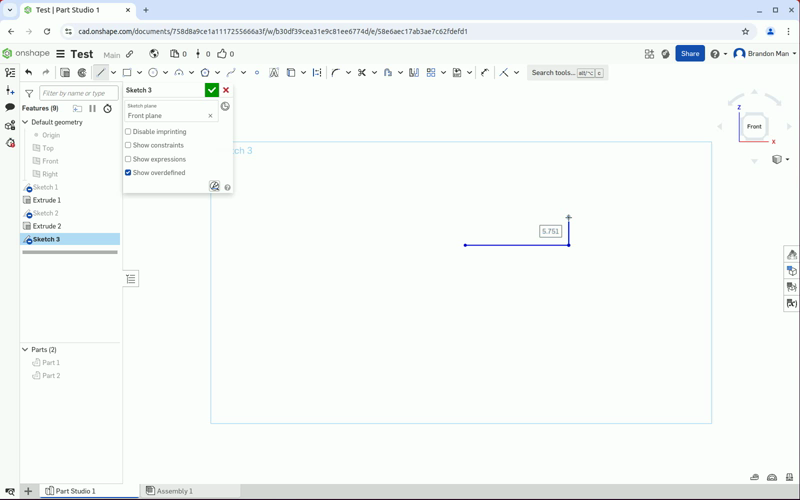
mouse_move(465, 217)
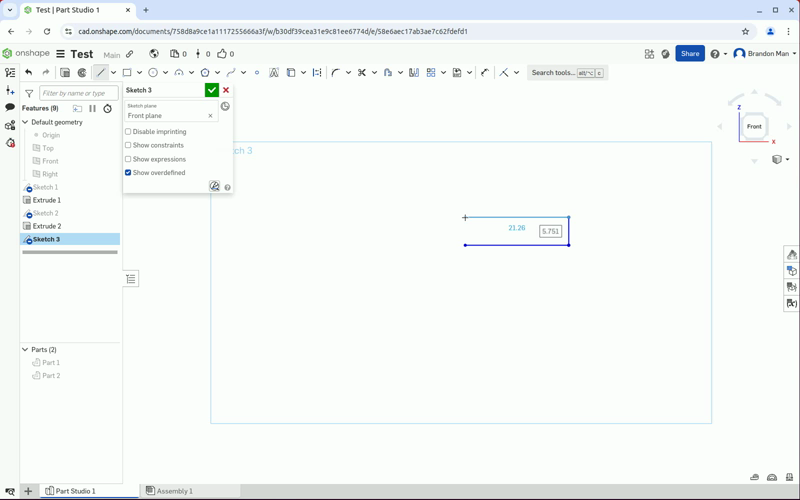
click(465, 217)
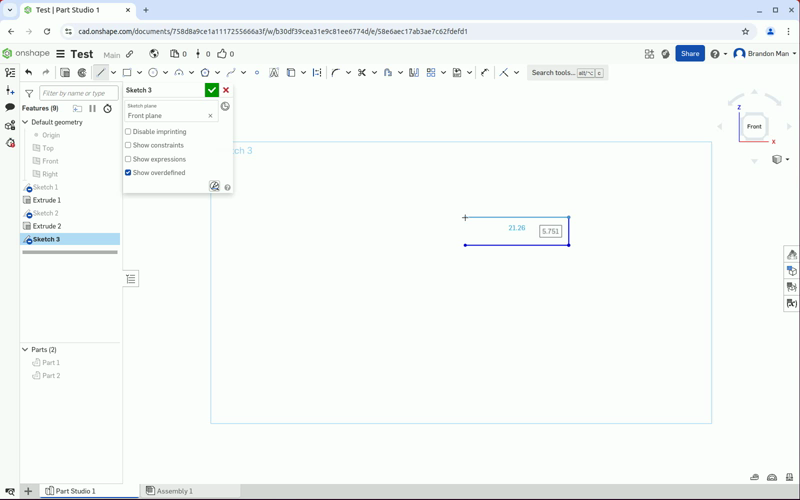
key_up(shift)
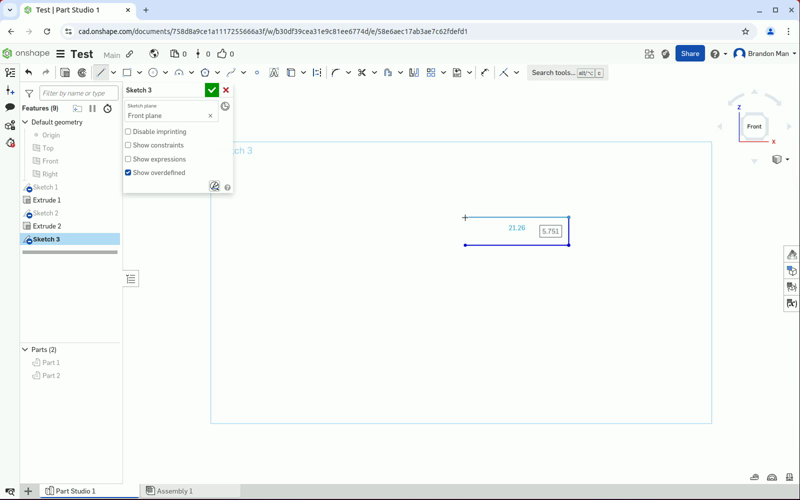
mouse_move(495, 217)
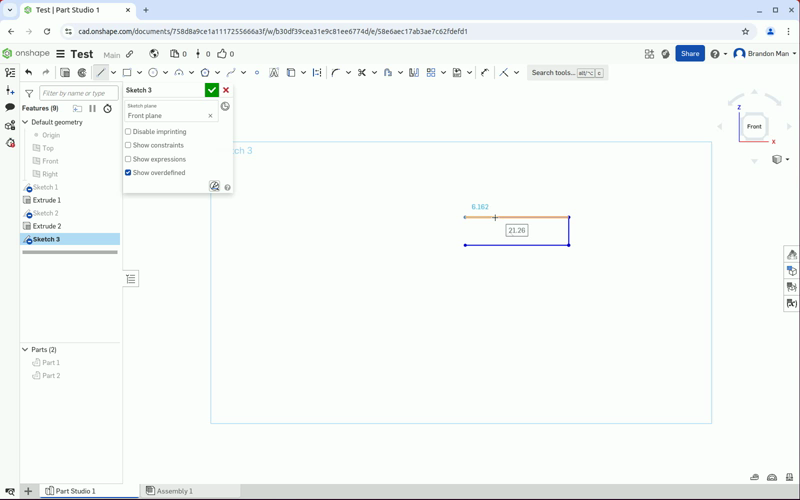
key_down(shift)
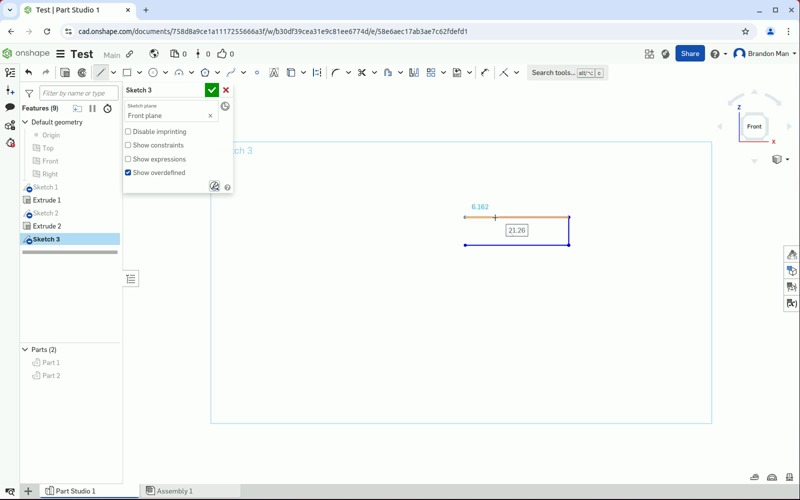
mouse_move(465, 245)
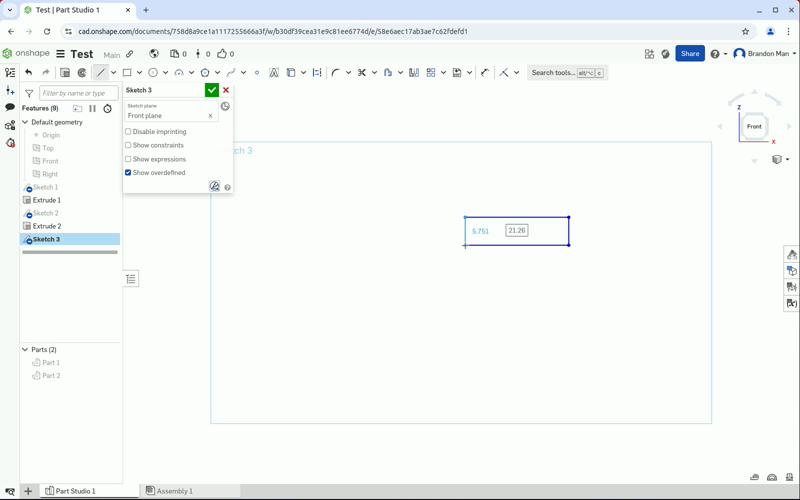
key_up(shift)
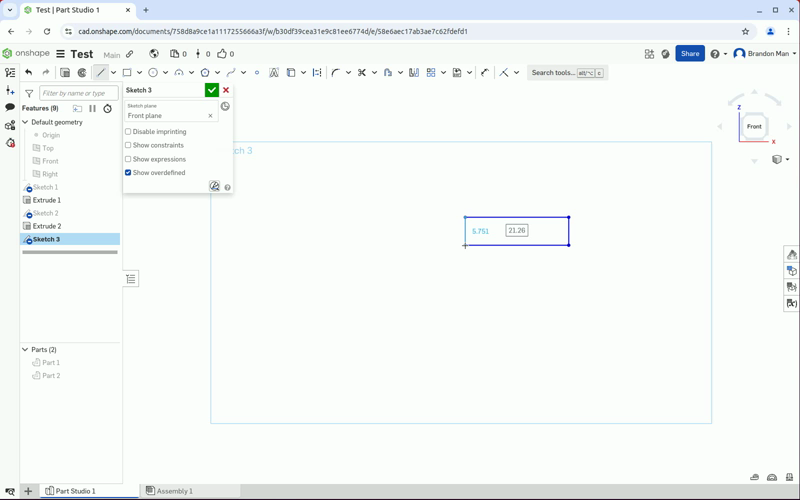
click(465, 245)
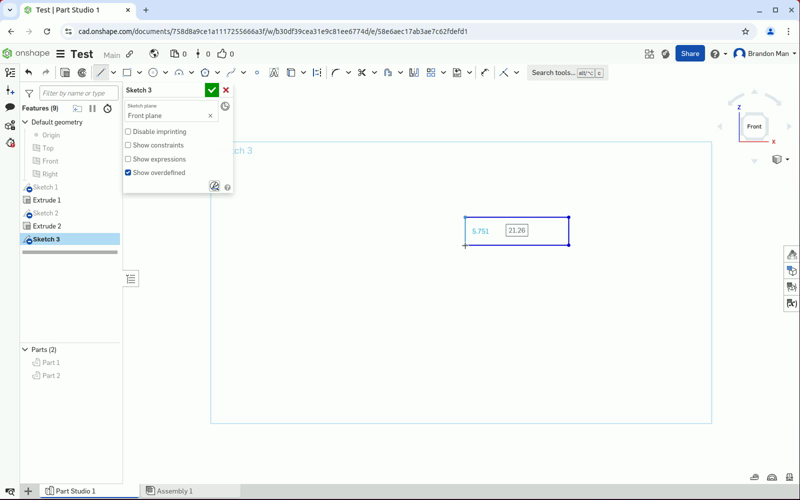
key(esc)
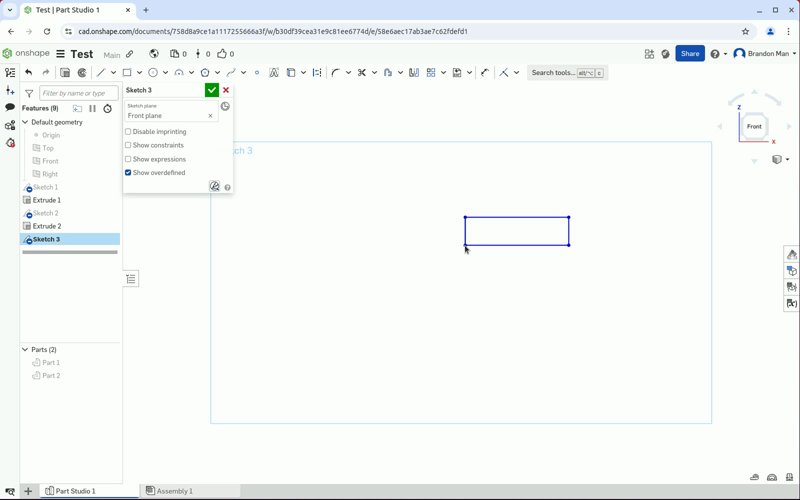
mouse_move(521, 226)
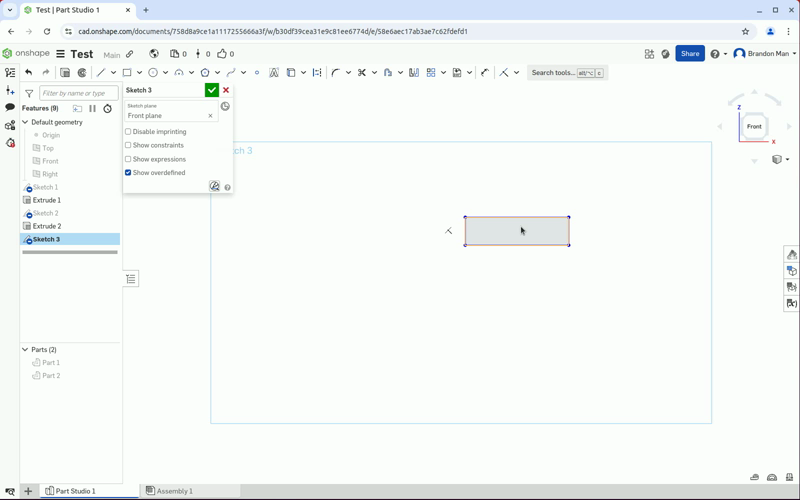
click(521, 226)
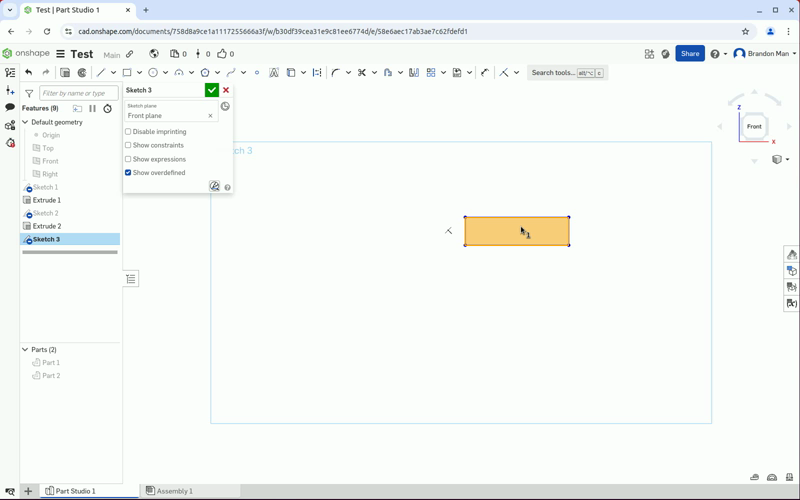
mouse_move(73, 352)
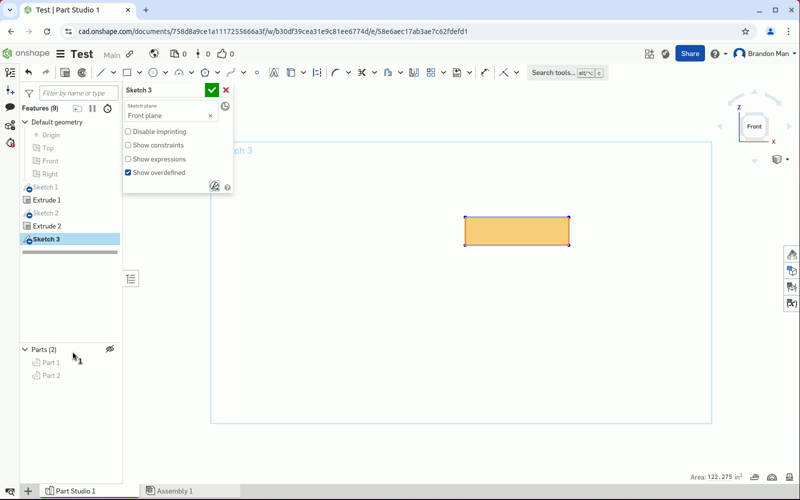
key(shift+y)
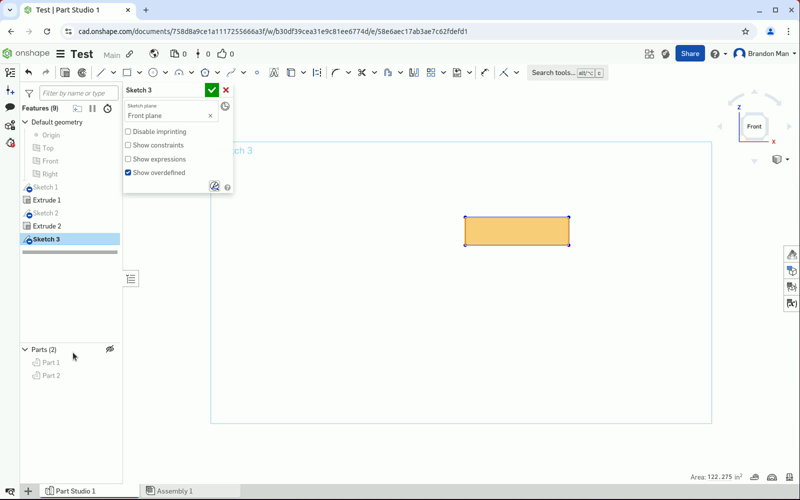
key(shift+e)
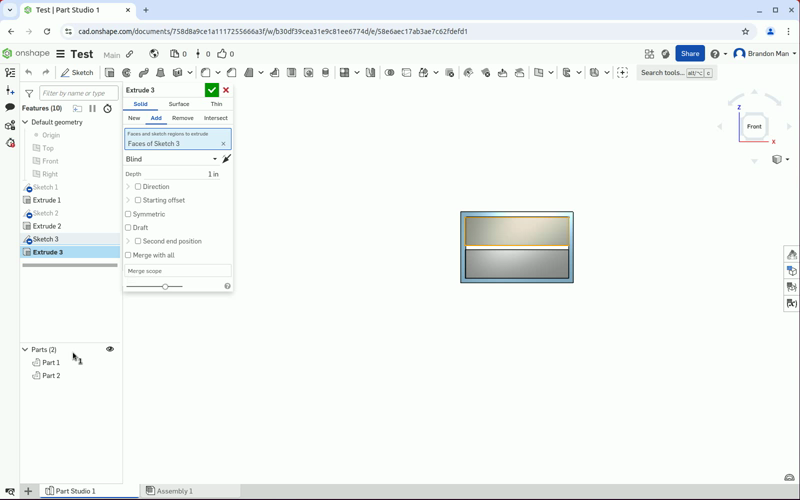
mouse_move(143, 106)
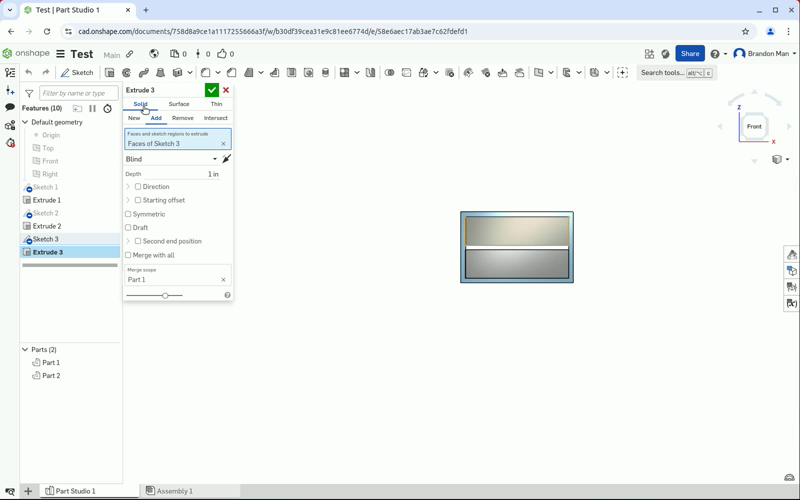
click(143, 106)
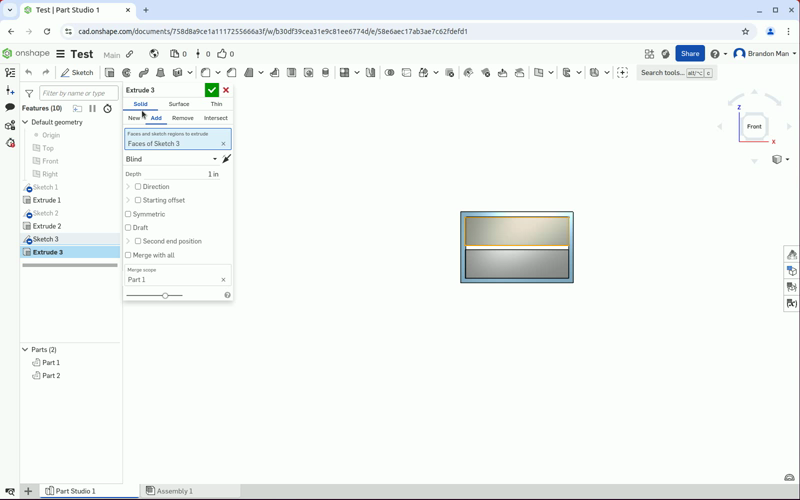
mouse_move(137, 120)
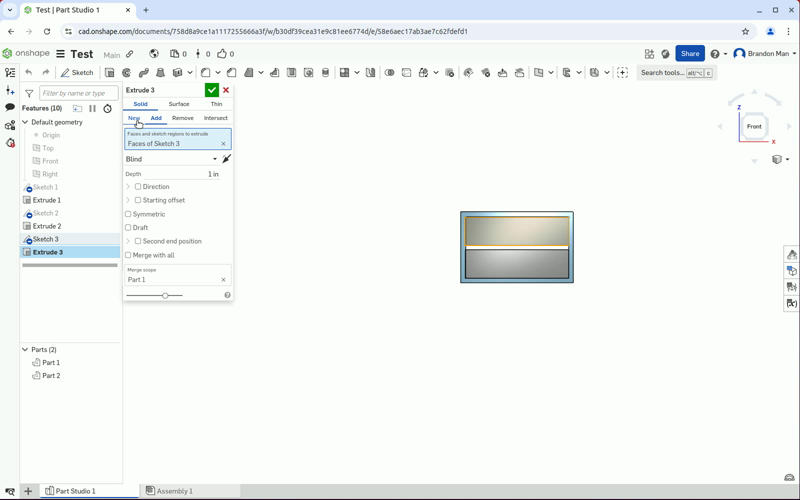
click(137, 120)
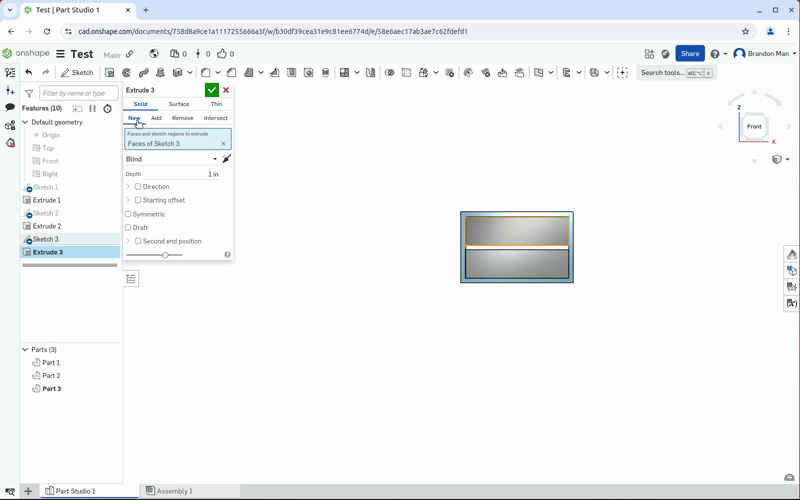
key(tab, 4)
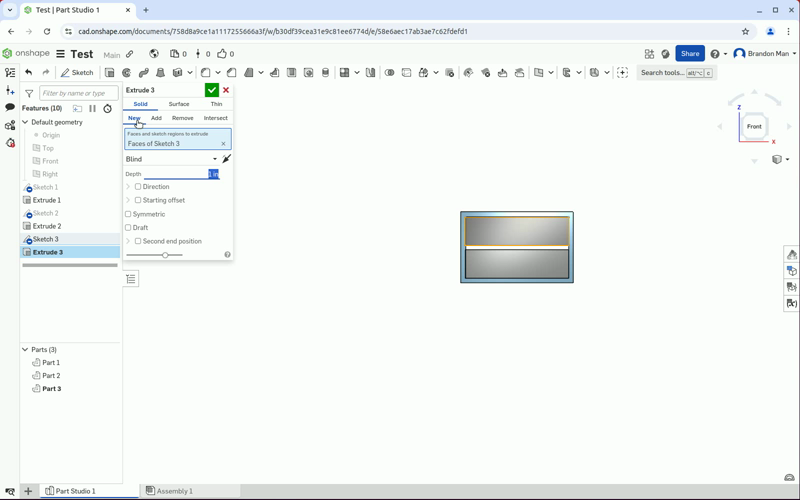
text(1.926)
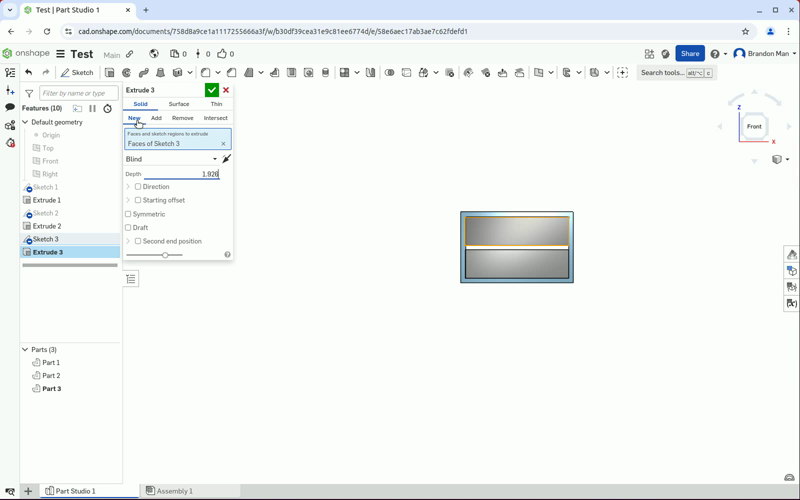
key(enter)
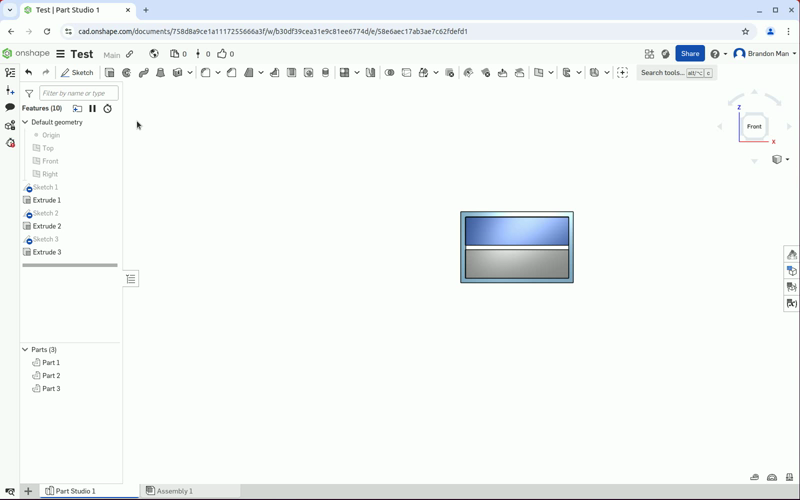
key(shift+h)
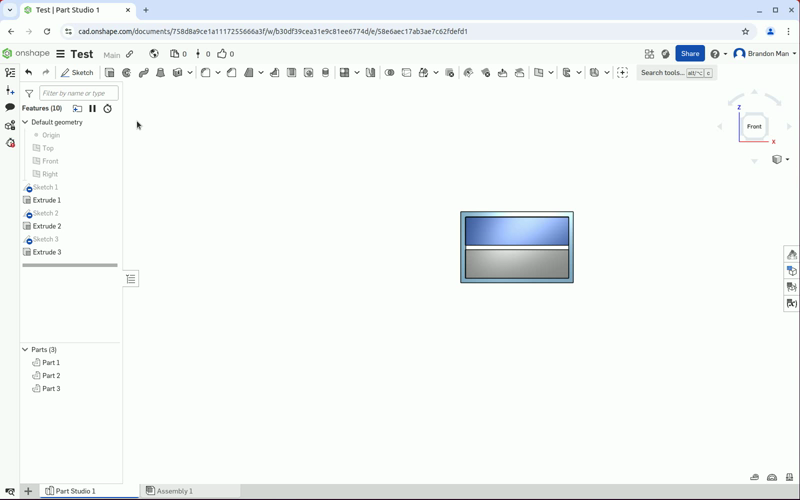
key(shift+h)
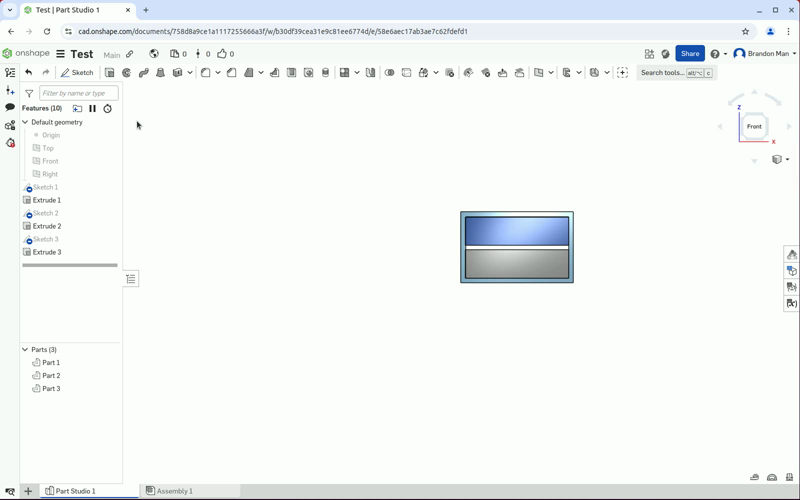
mouse_move(73, 189)
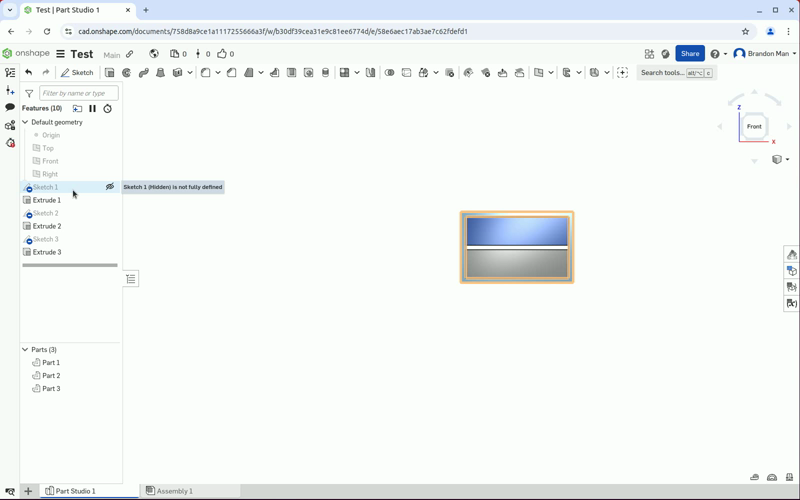
click(73, 189)
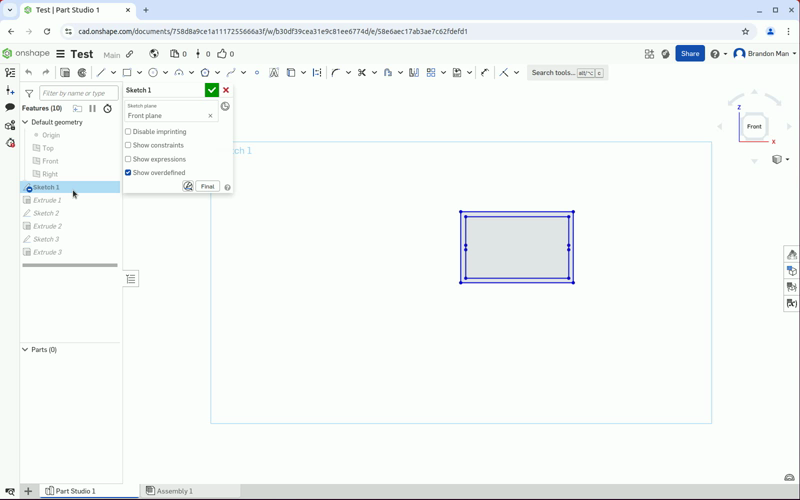
mouse_move(229, 92)
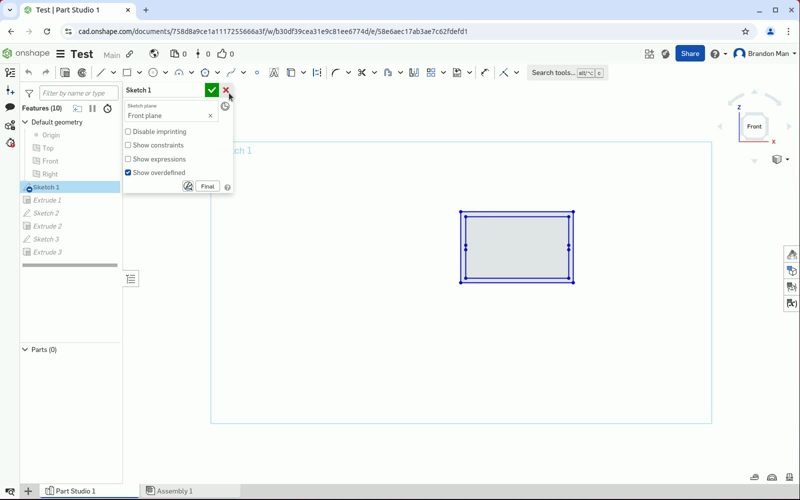
click(229, 92)
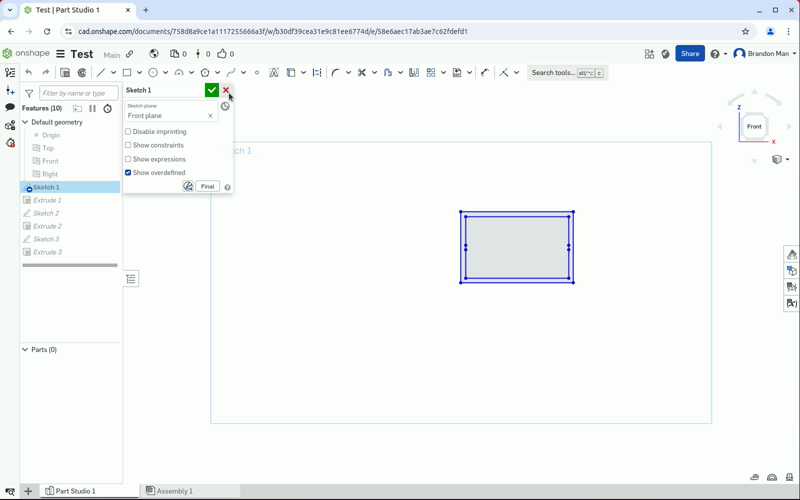
key(shift+s)
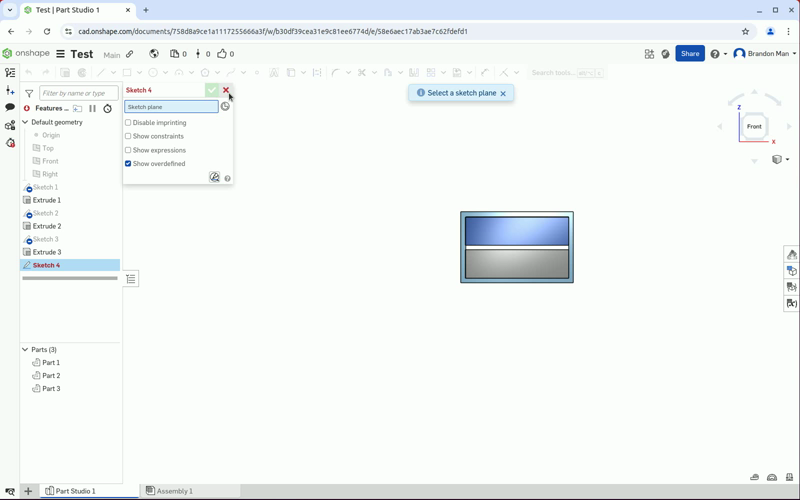
mouse_move(73, 163)
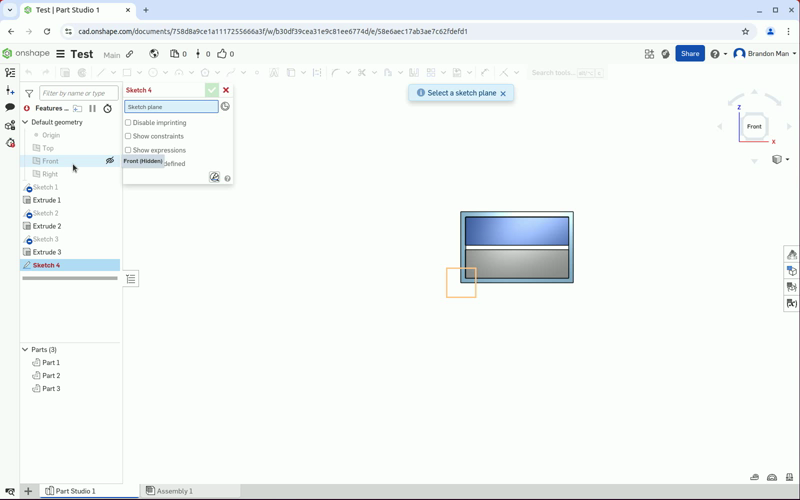
click(73, 163)
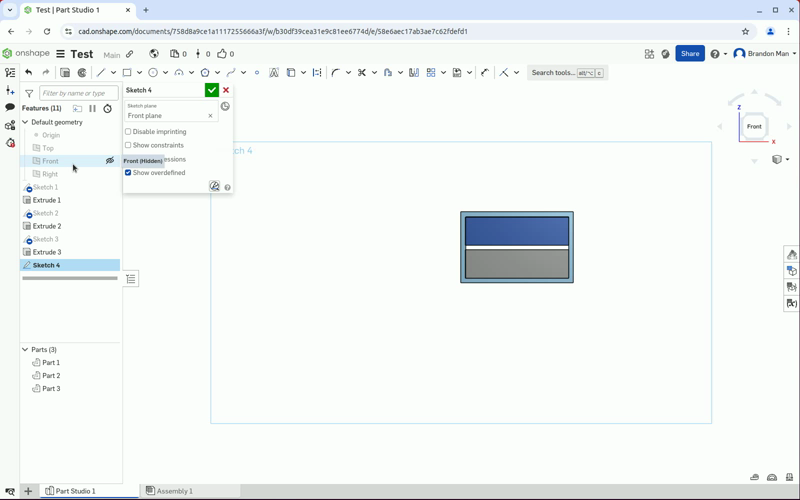
mouse_move(73, 352)
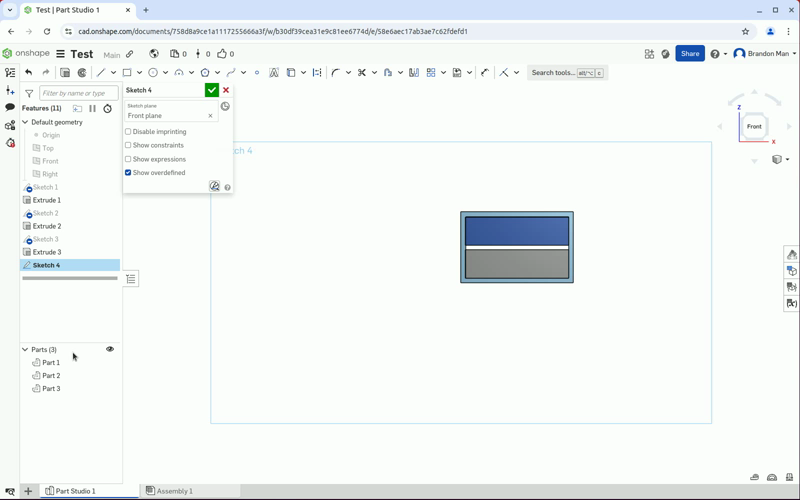
key(y)
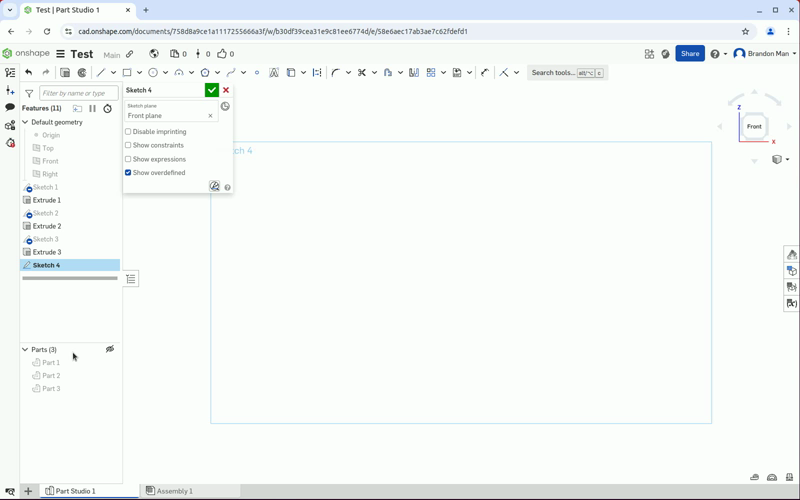
key(l)
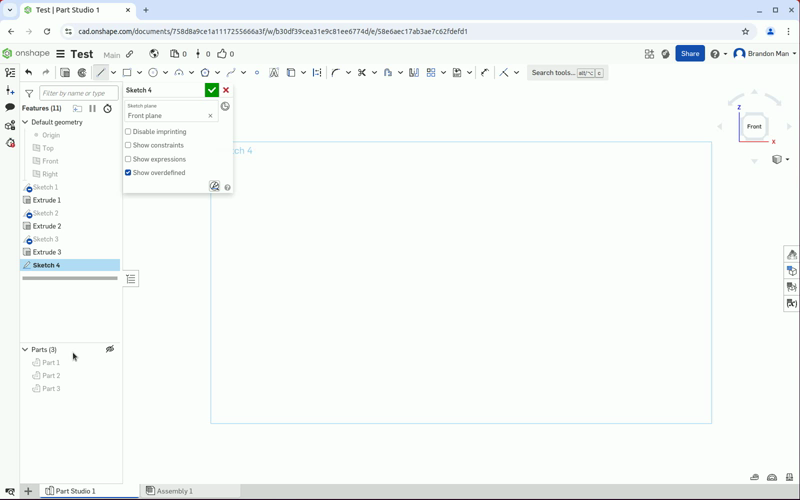
key_down(shift)
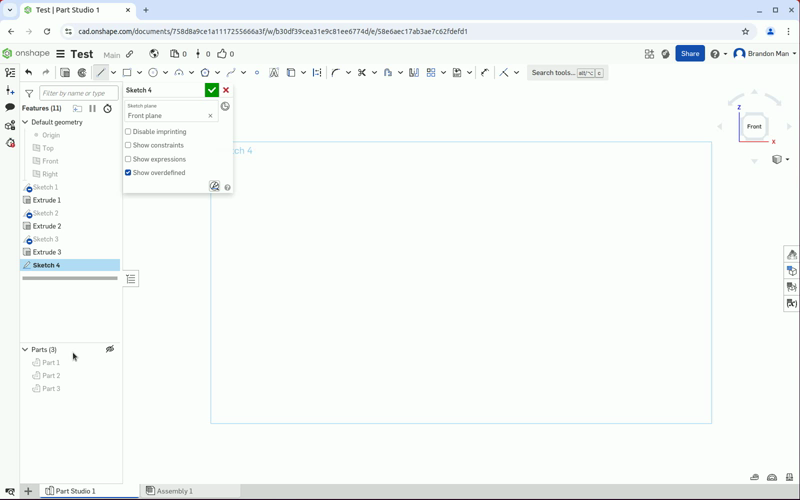
mouse_move(465, 250)
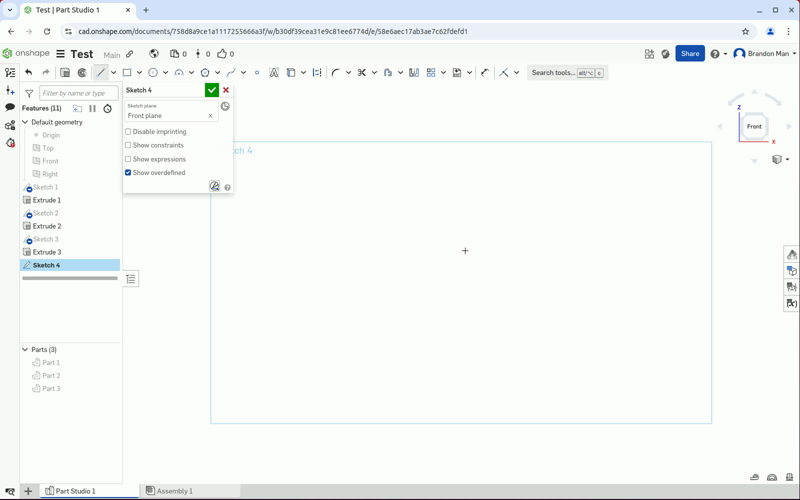
click(465, 250)
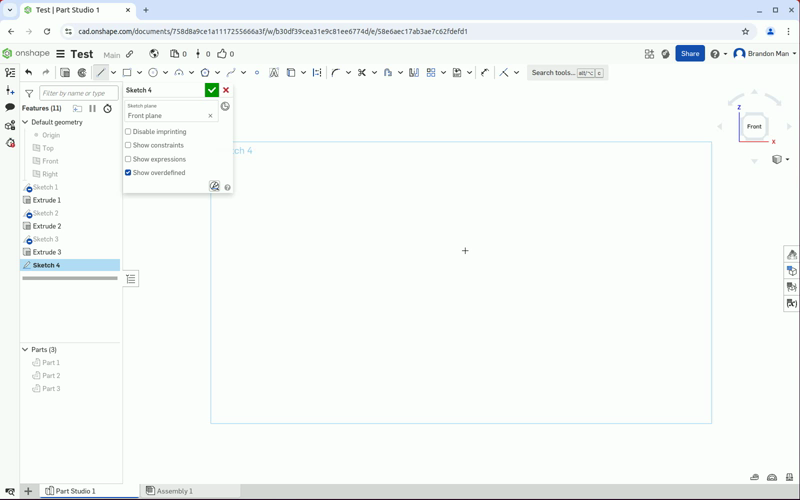
key_up(shift)
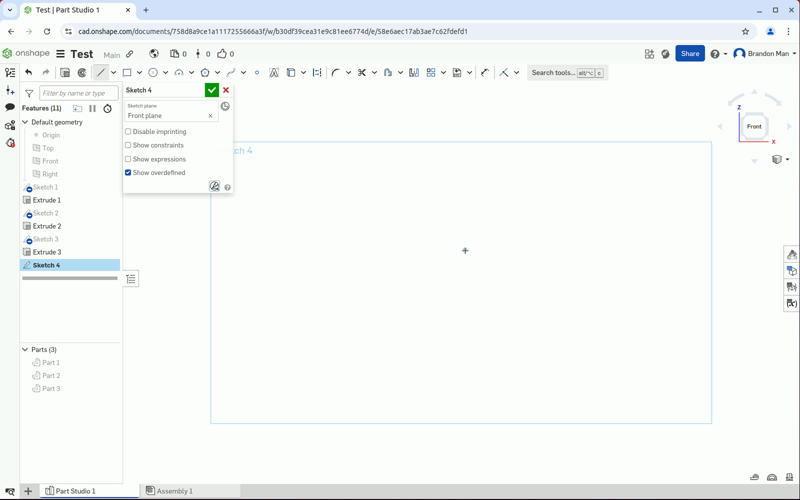
key_down(shift)
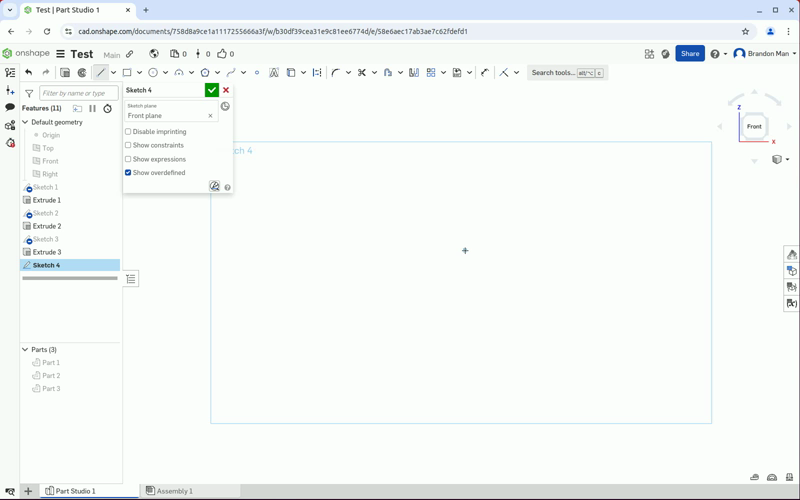
mouse_move(568, 250)
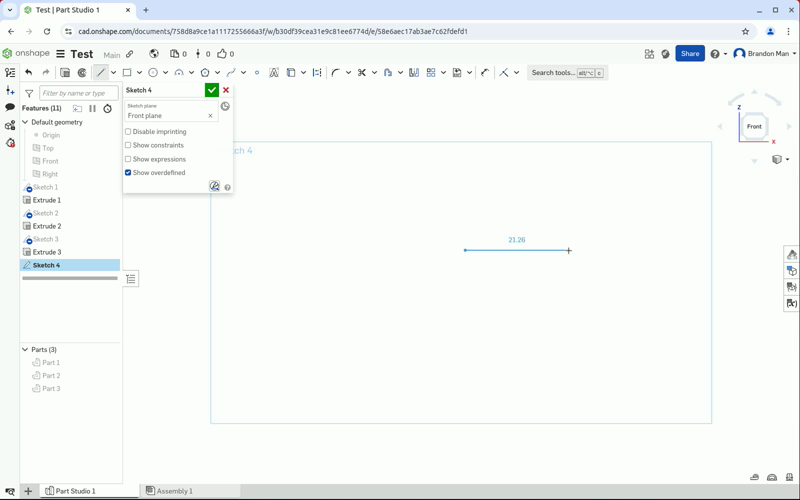
click(568, 250)
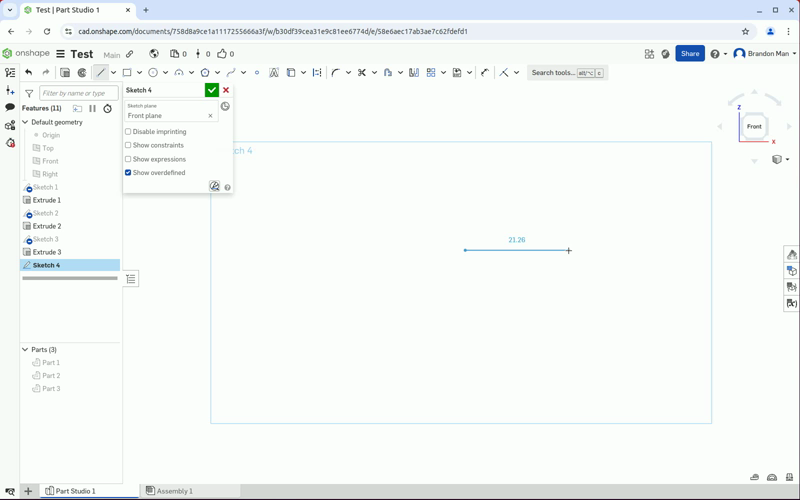
key_up(shift)
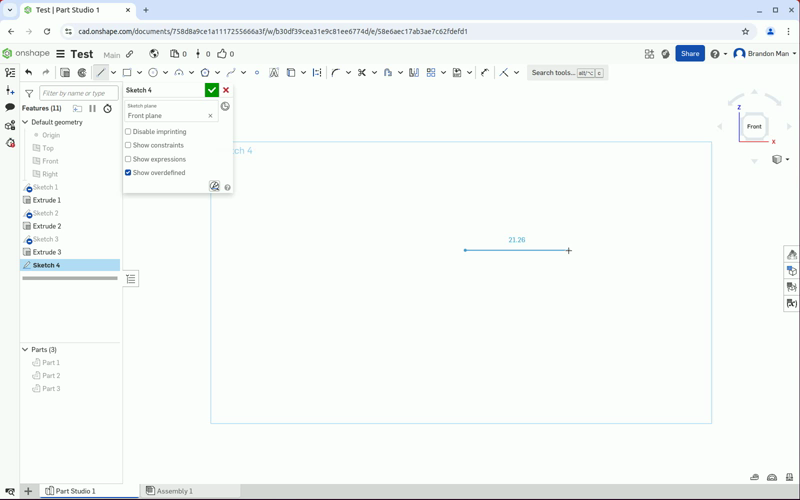
key_down(shift)
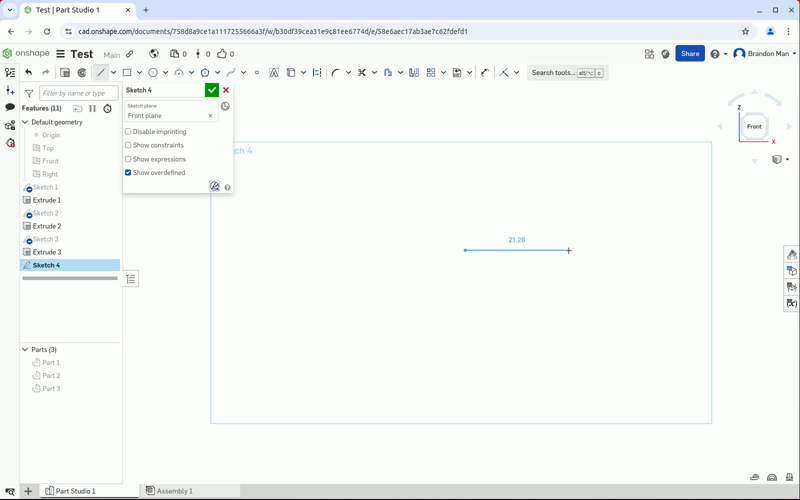
mouse_move(589, 250)
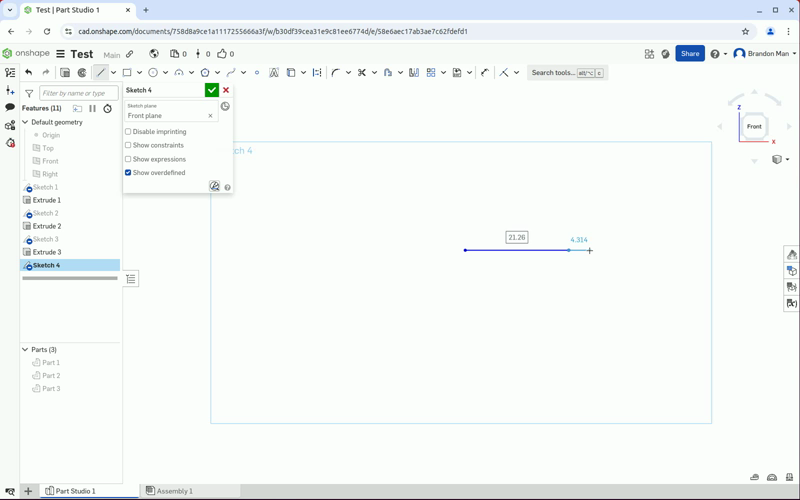
mouse_move(568, 245)
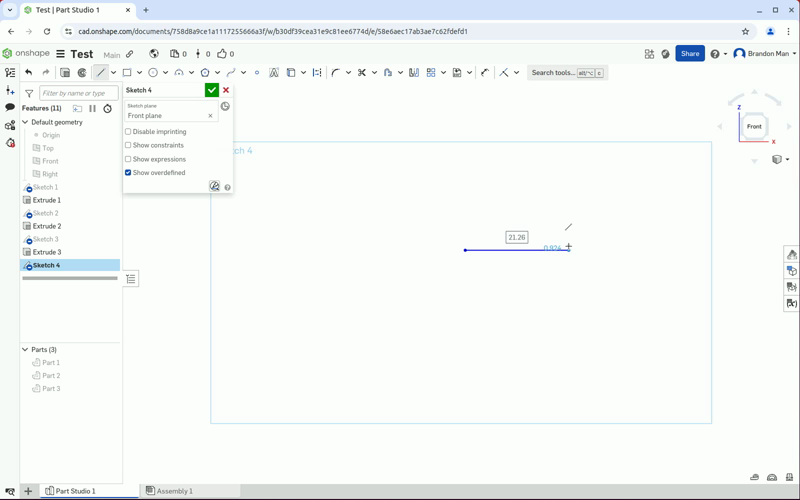
scroll(6)
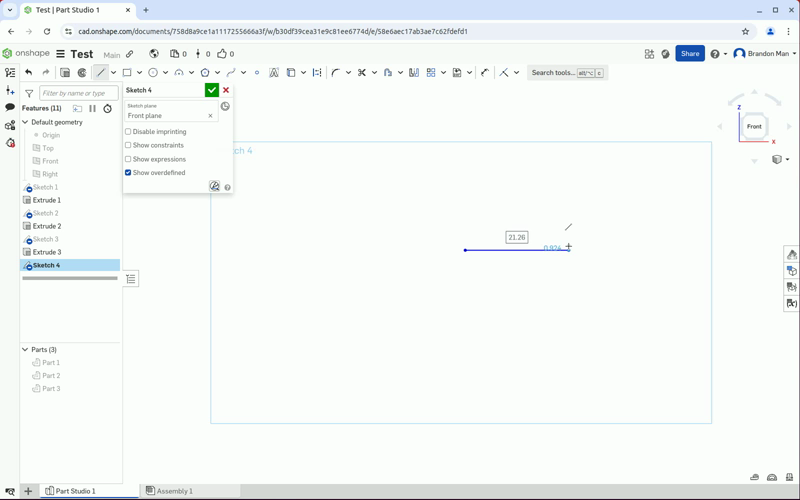
scroll(6)
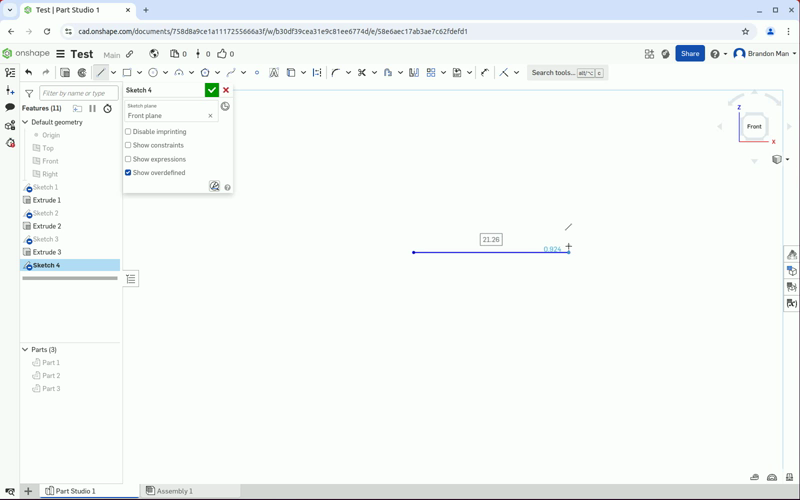
scroll(6)
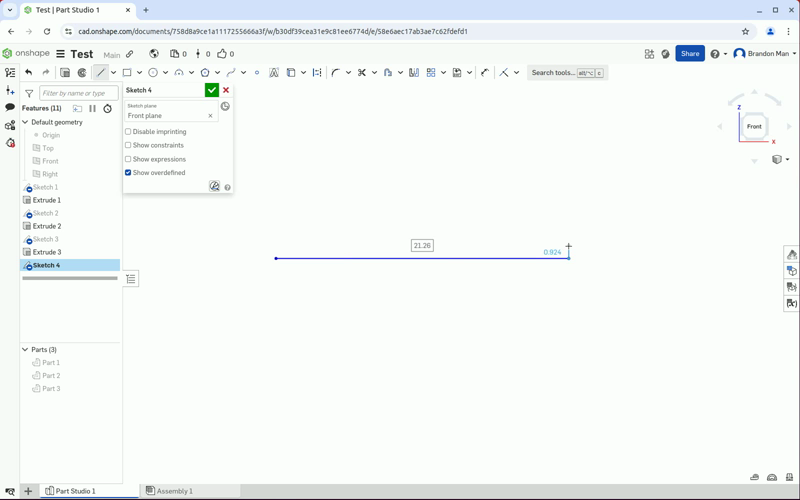
scroll(6)
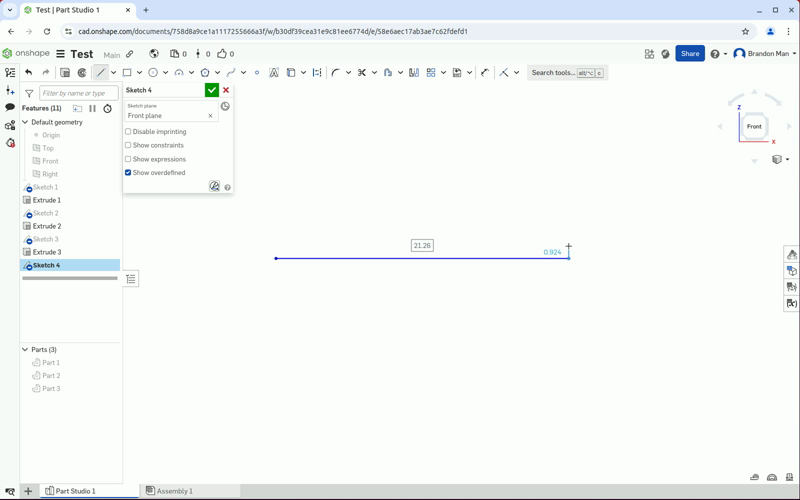
scroll(6)
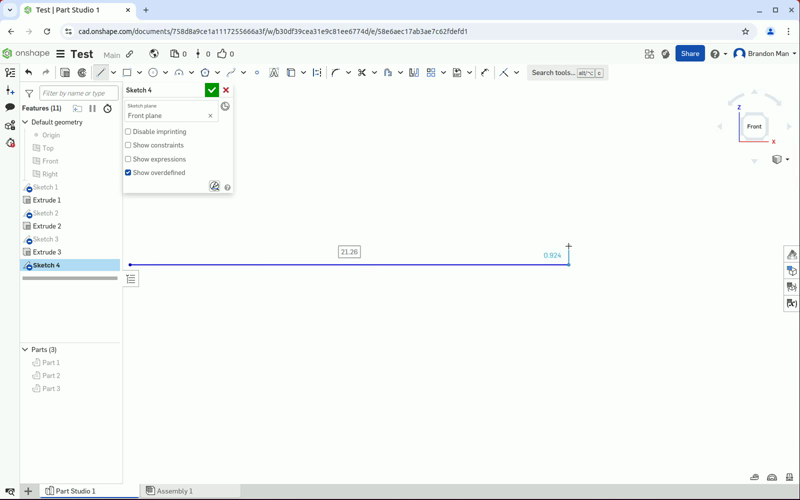
scroll(6)
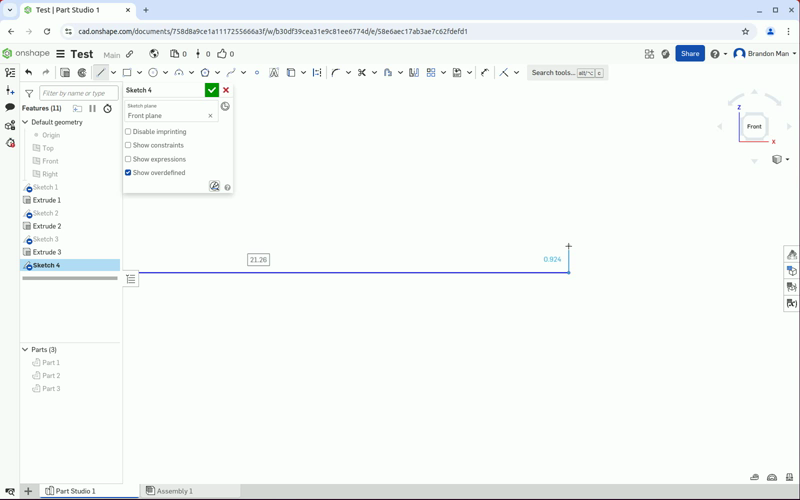
scroll(6)
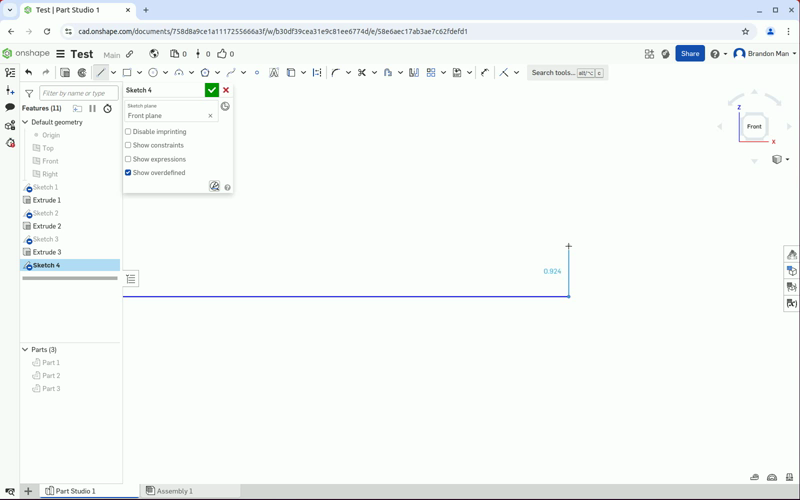
click(568, 245)
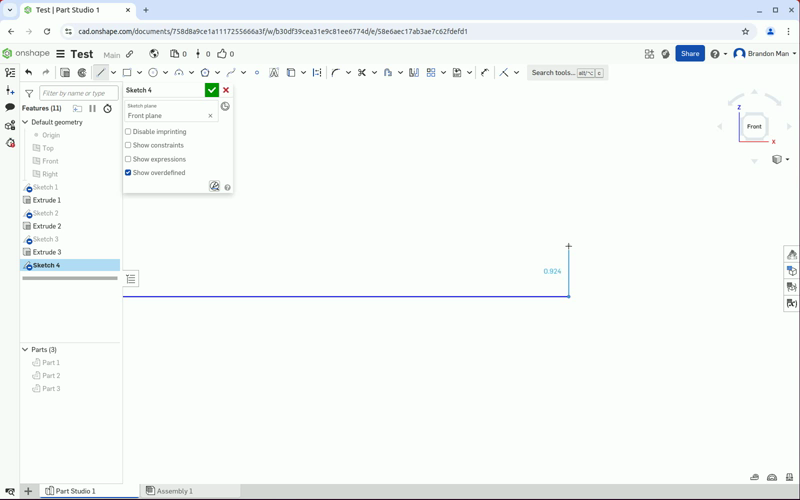
scroll(-6)
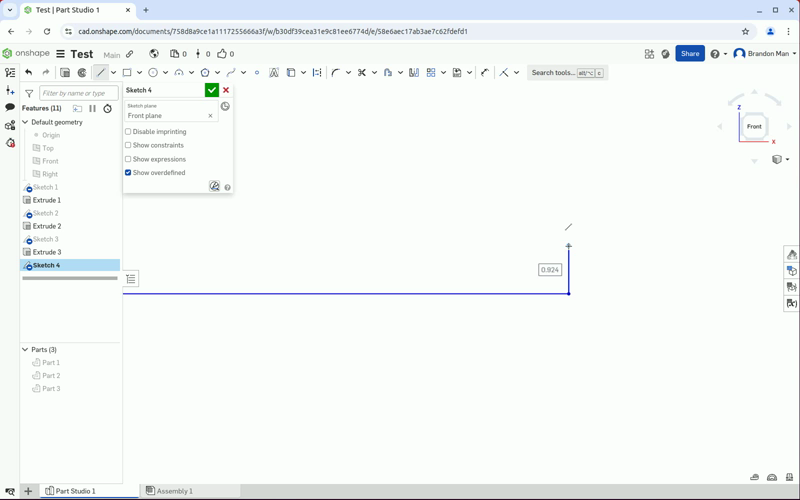
scroll(-6)
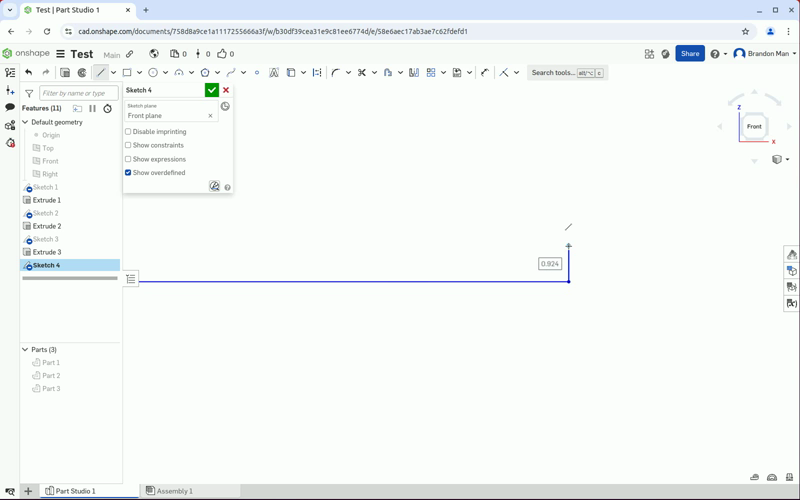
scroll(-6)
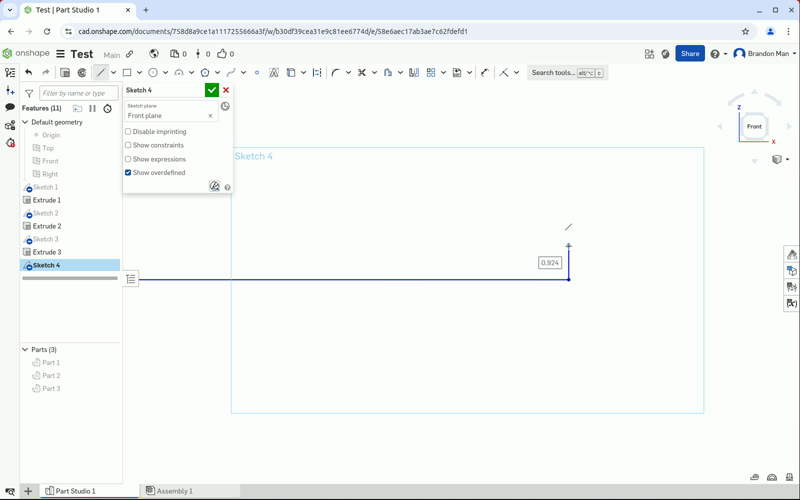
scroll(-6)
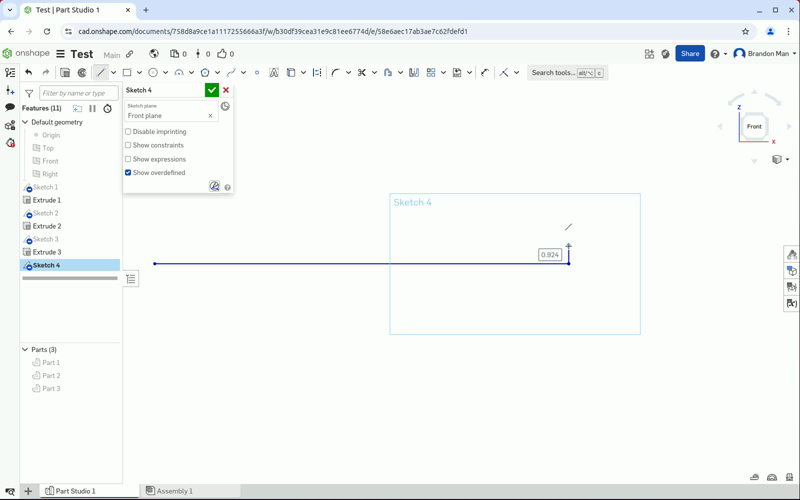
scroll(-6)
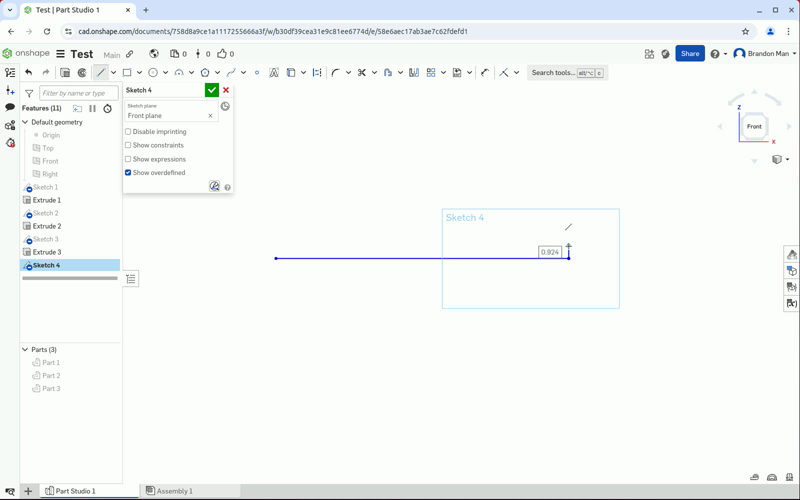
scroll(-6)
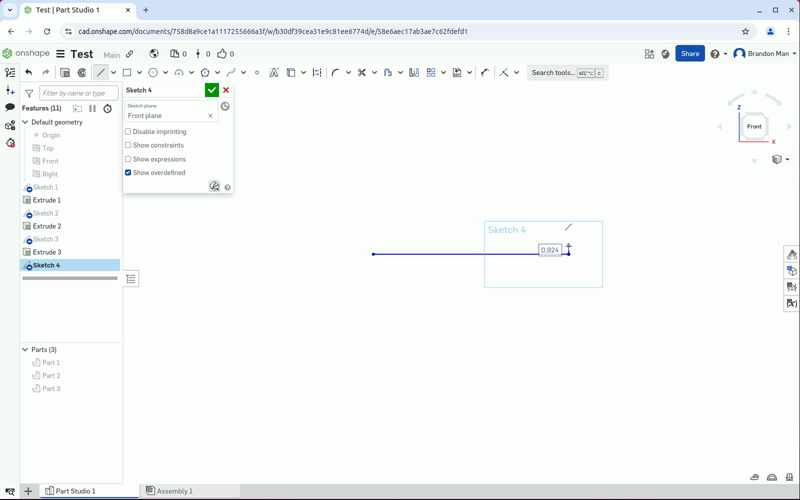
scroll(-6)
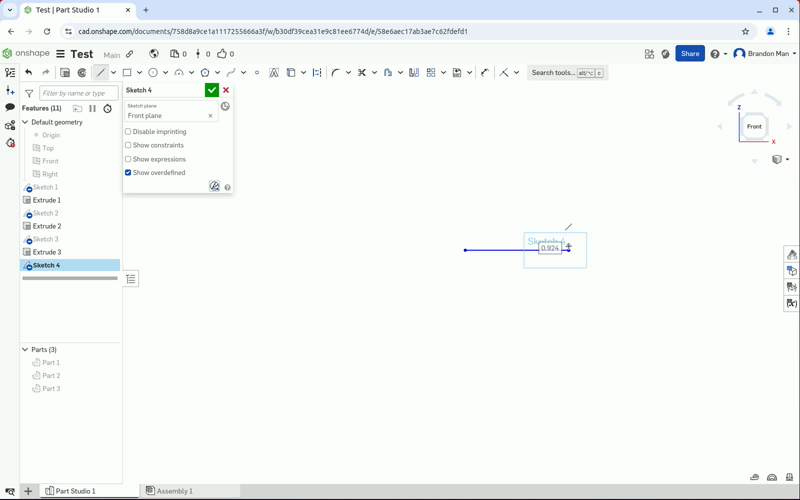
key_up(shift)
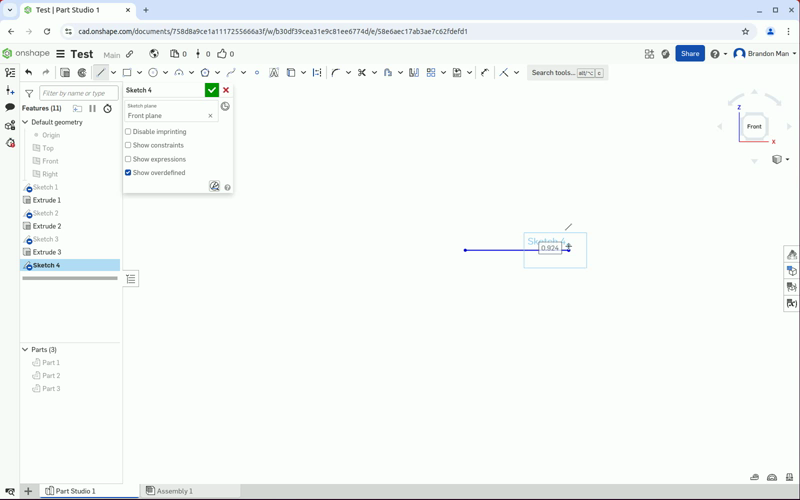
key_down(shift)
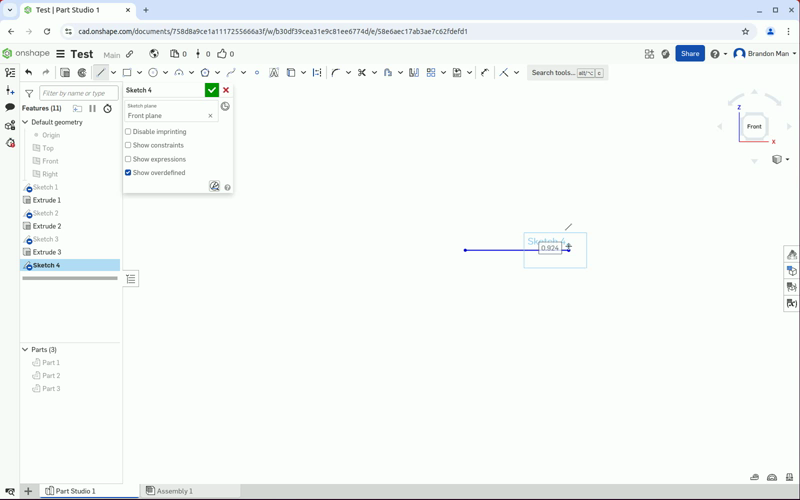
mouse_move(465, 245)
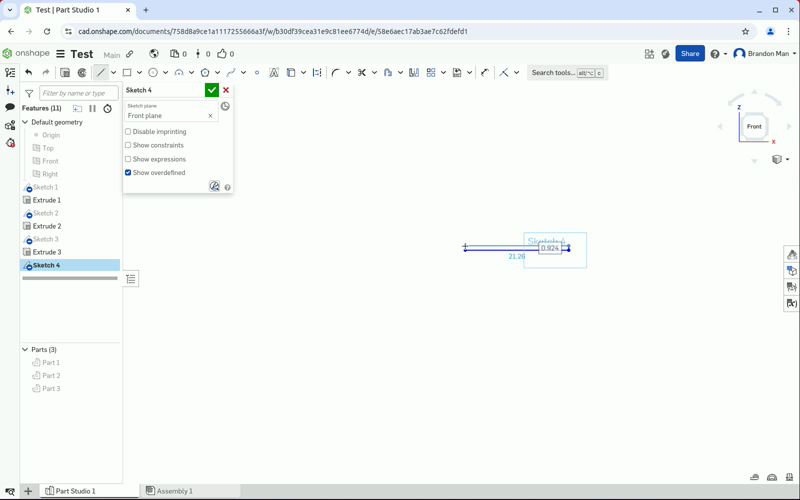
click(465, 245)
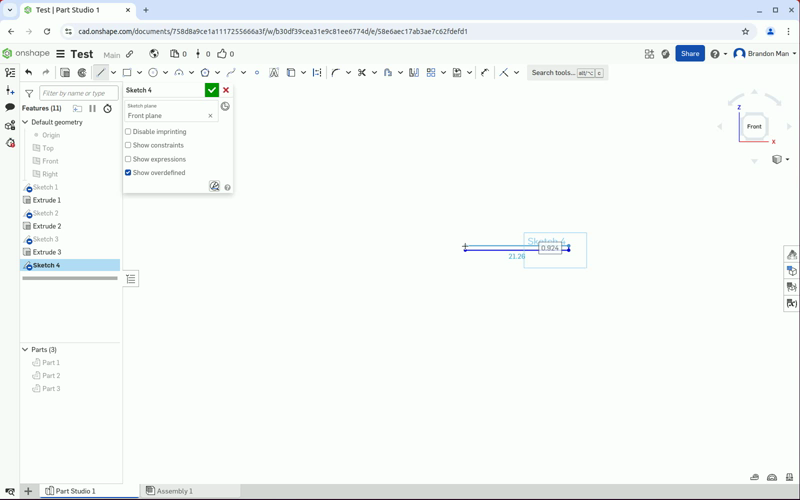
key_up(shift)
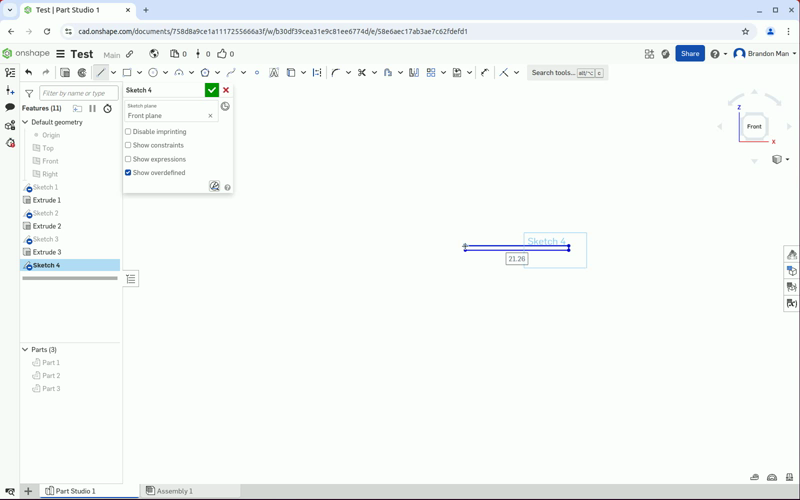
mouse_move(495, 245)
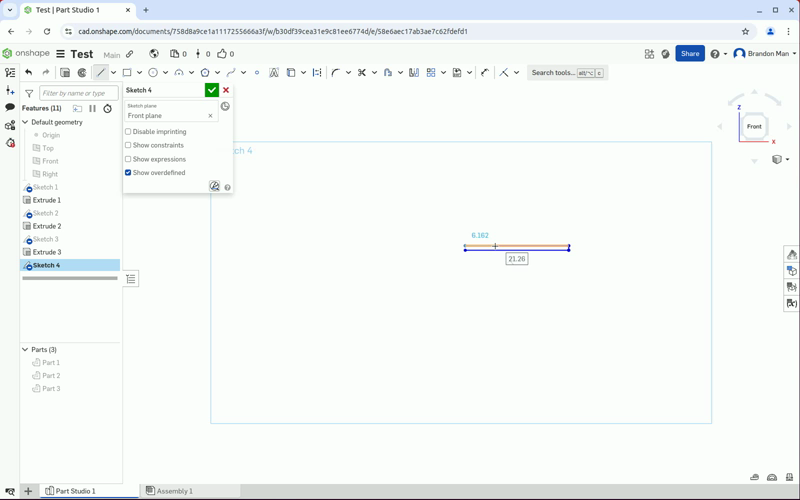
key_down(shift)
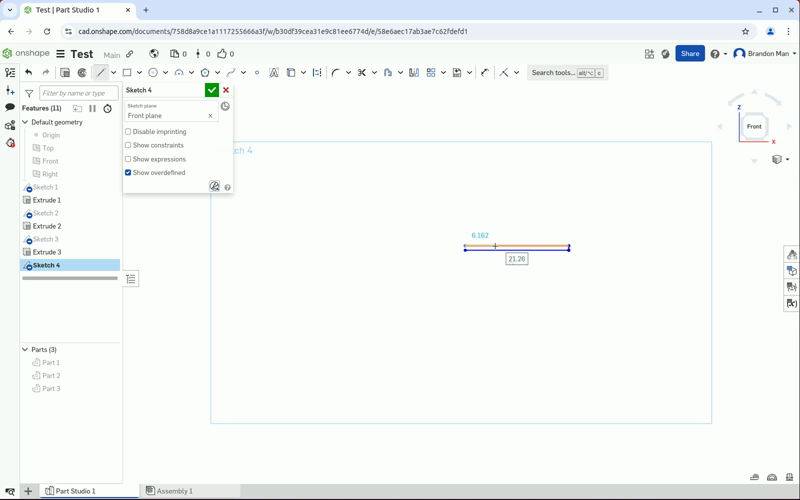
mouse_move(465, 250)
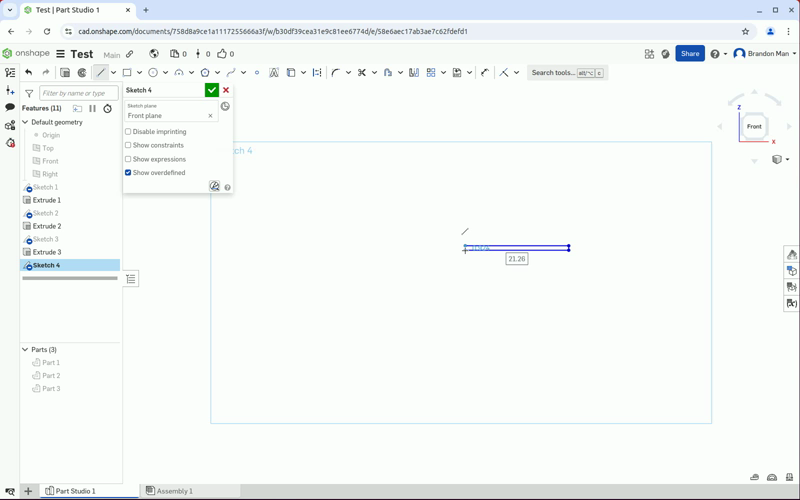
scroll(6)
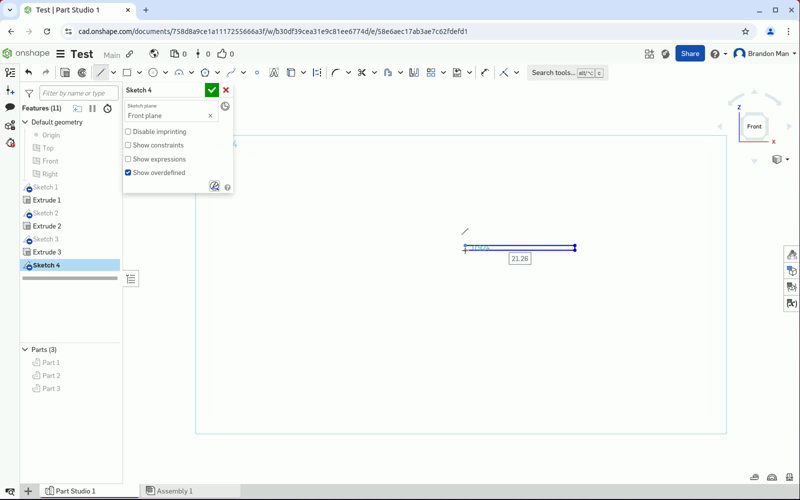
scroll(6)
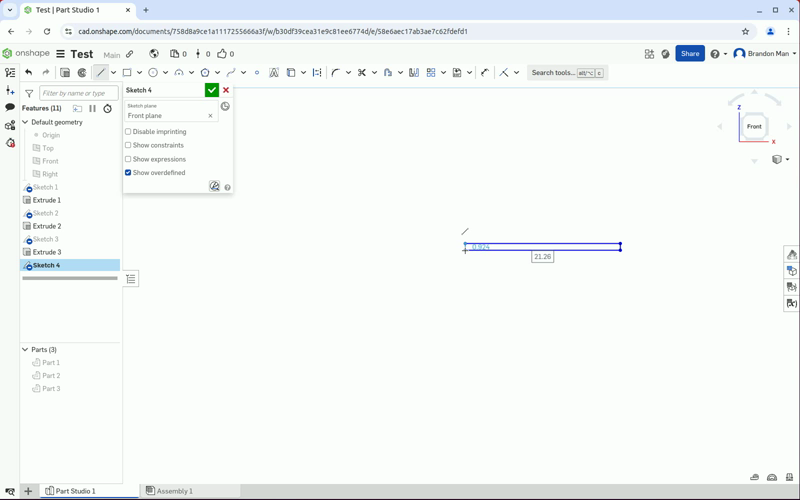
scroll(6)
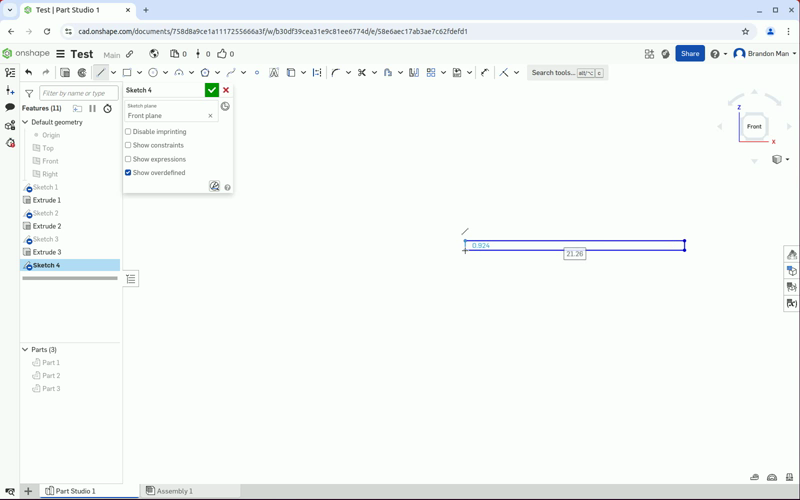
scroll(6)
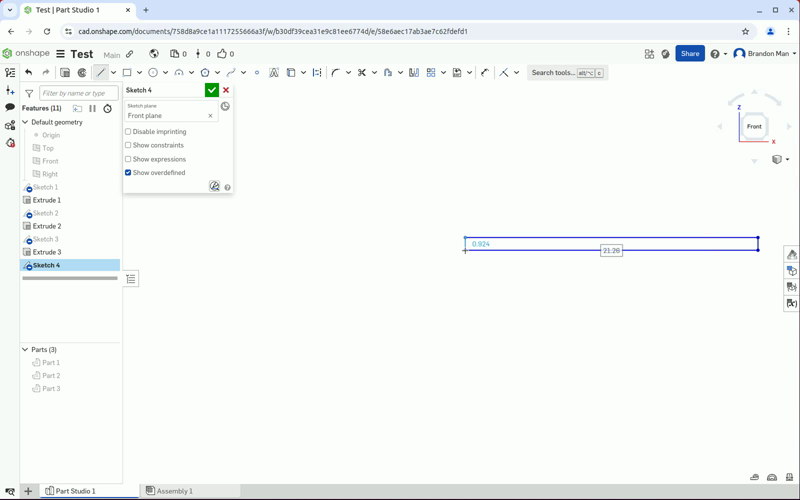
scroll(6)
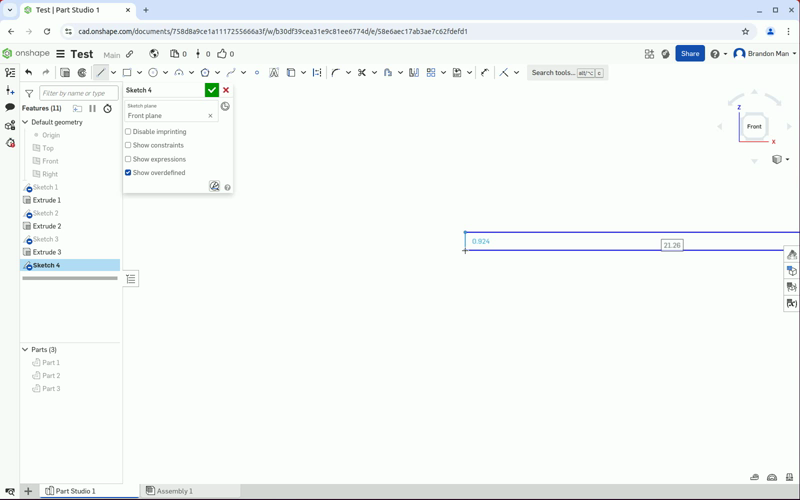
scroll(6)
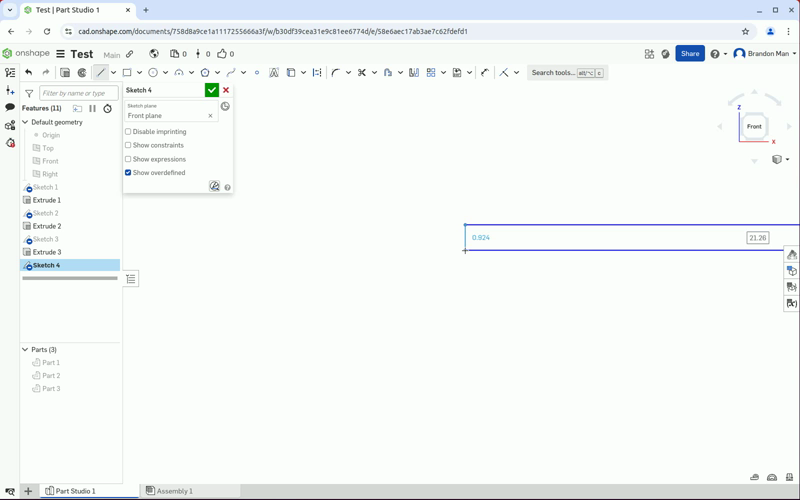
scroll(6)
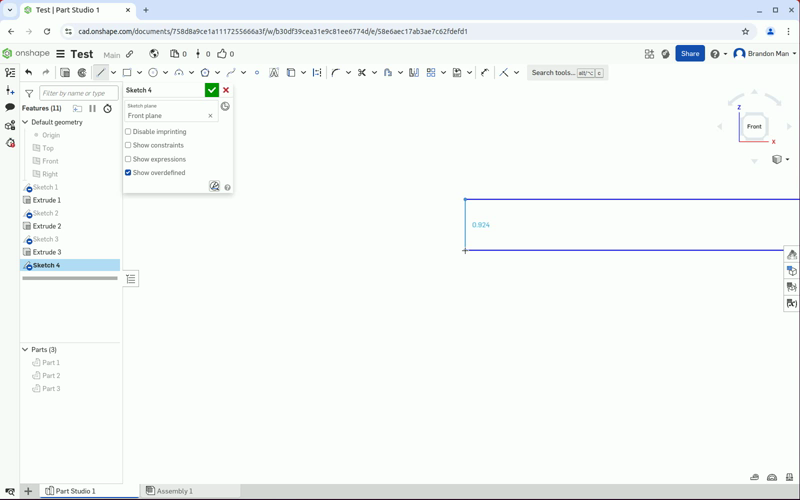
key_up(shift)
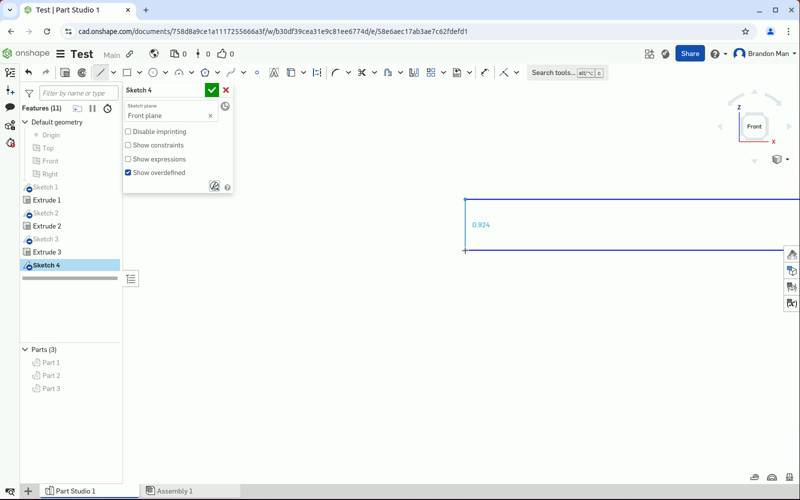
click(465, 250)
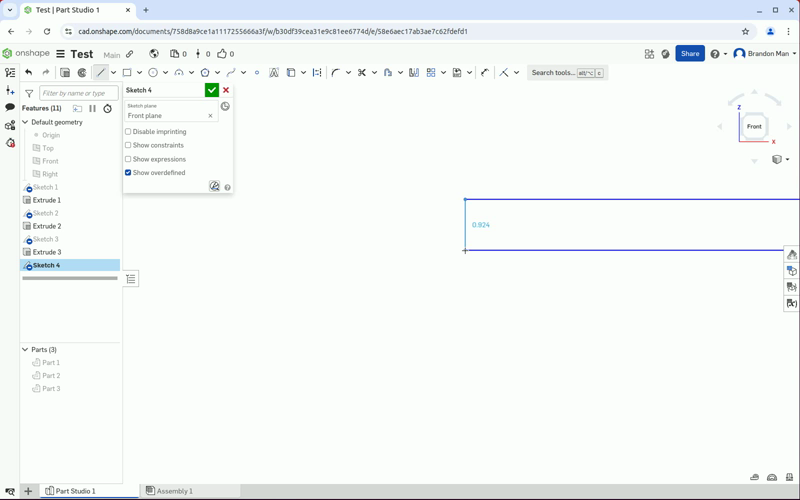
scroll(-6)
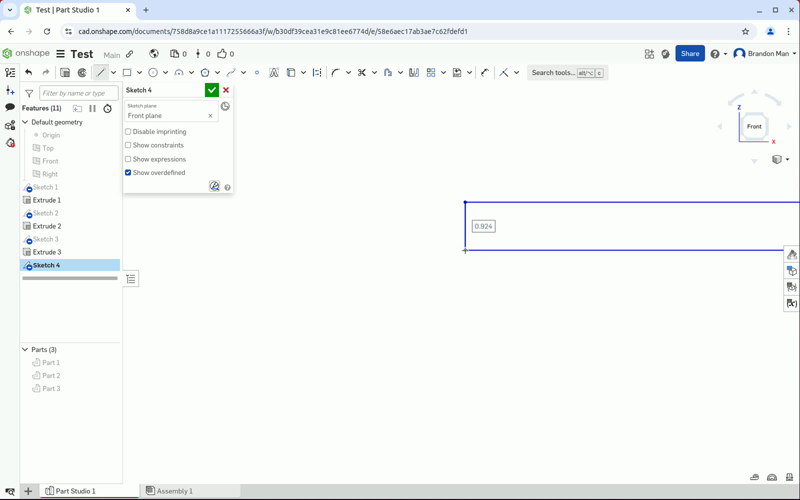
scroll(-6)
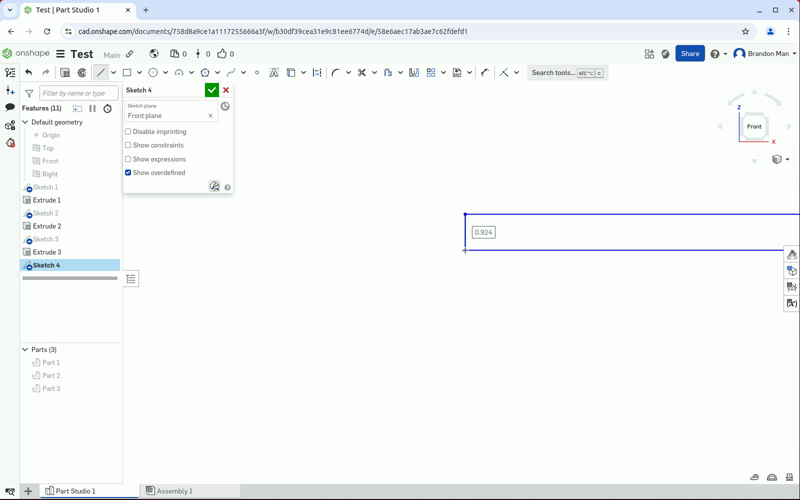
scroll(-6)
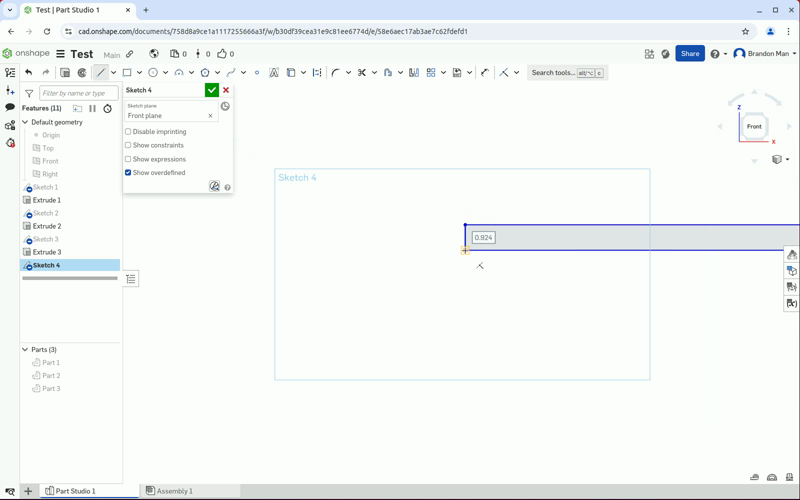
scroll(-6)
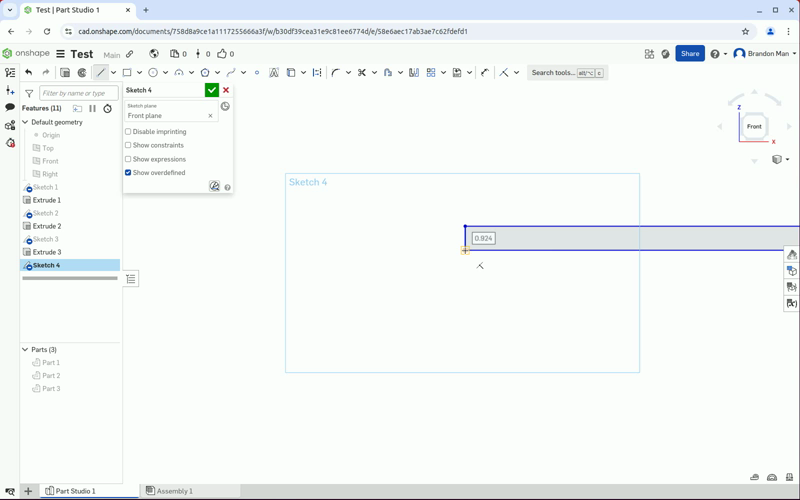
scroll(-6)
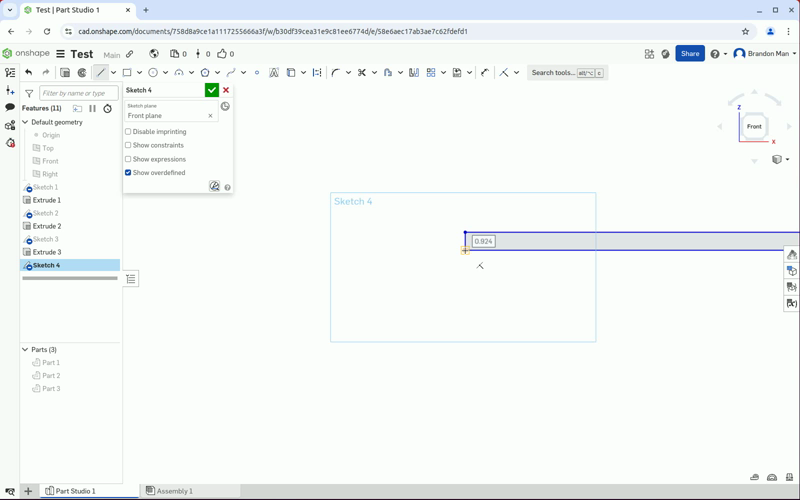
scroll(-6)
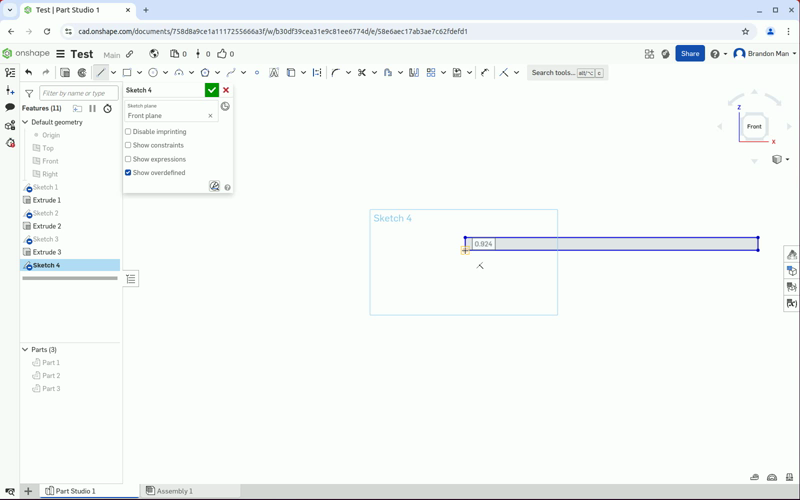
scroll(-6)
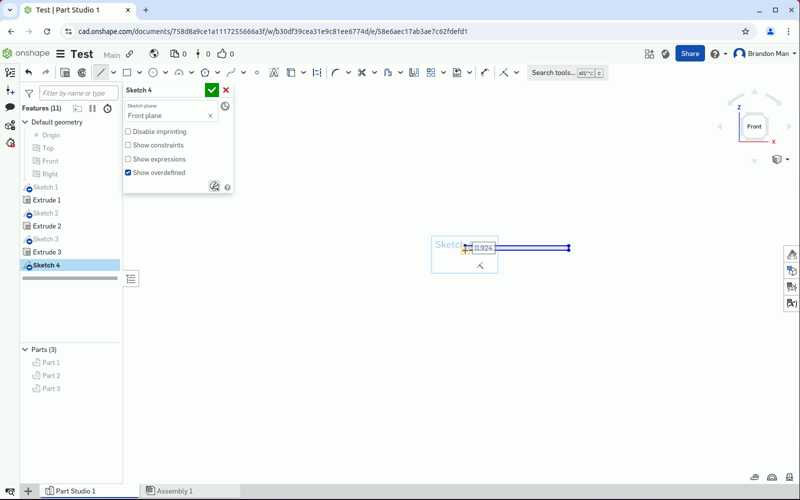
key(esc)
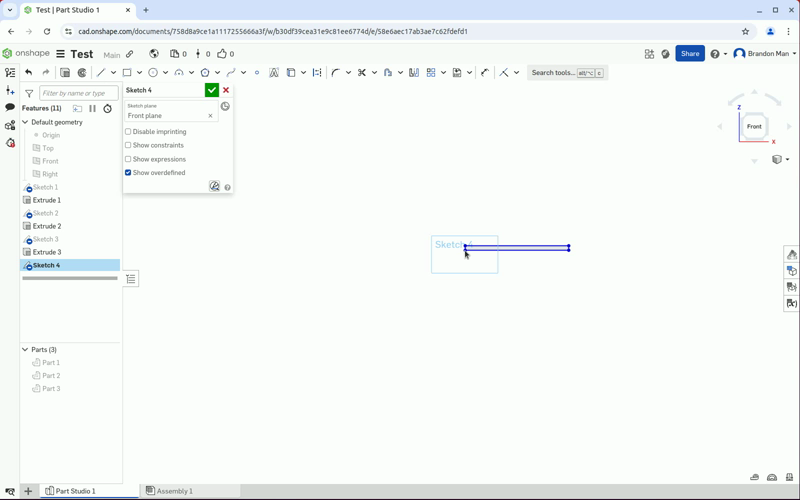
mouse_move(541, 246)
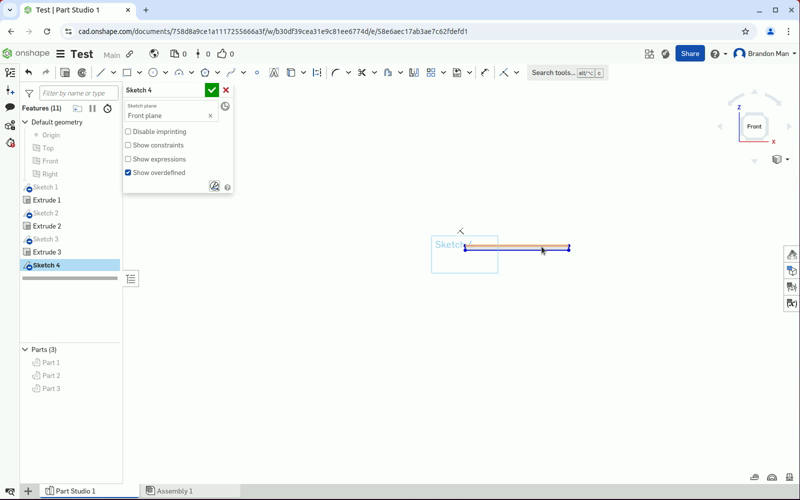
scroll(6)
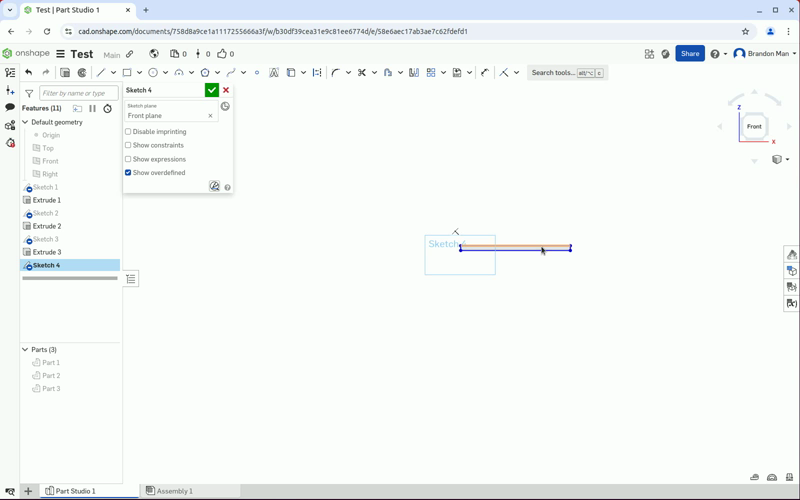
scroll(6)
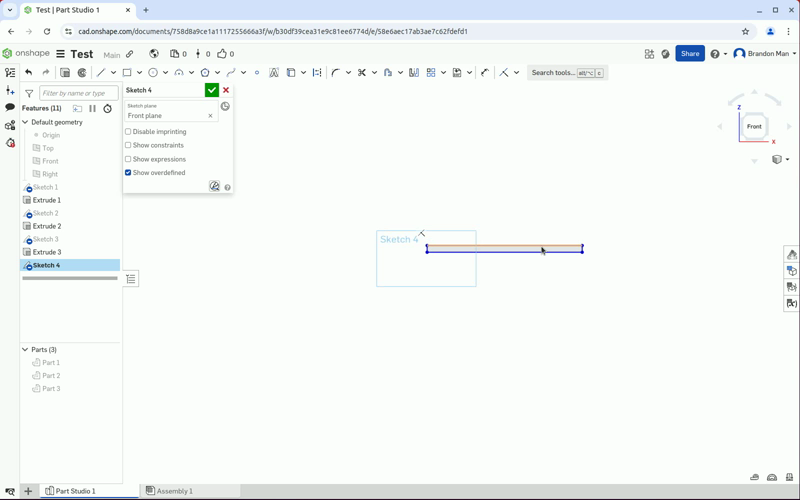
scroll(6)
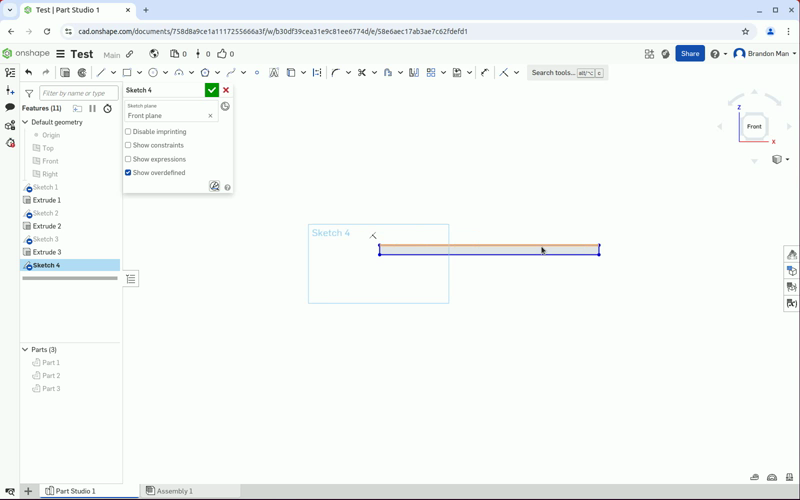
scroll(6)
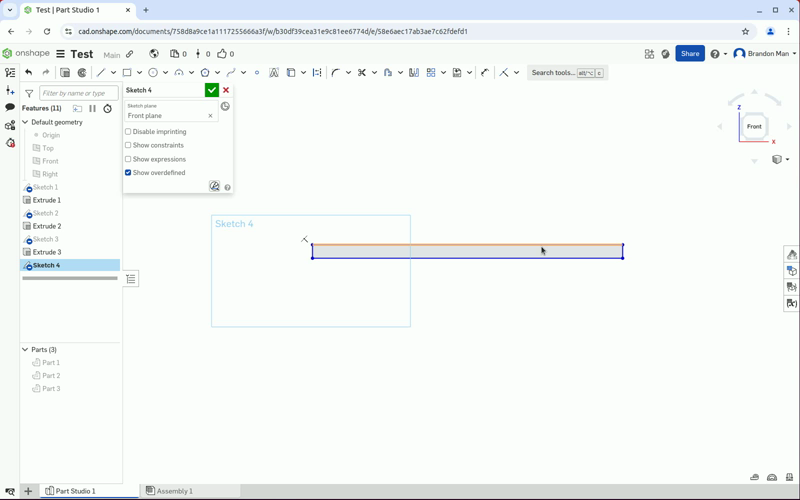
scroll(6)
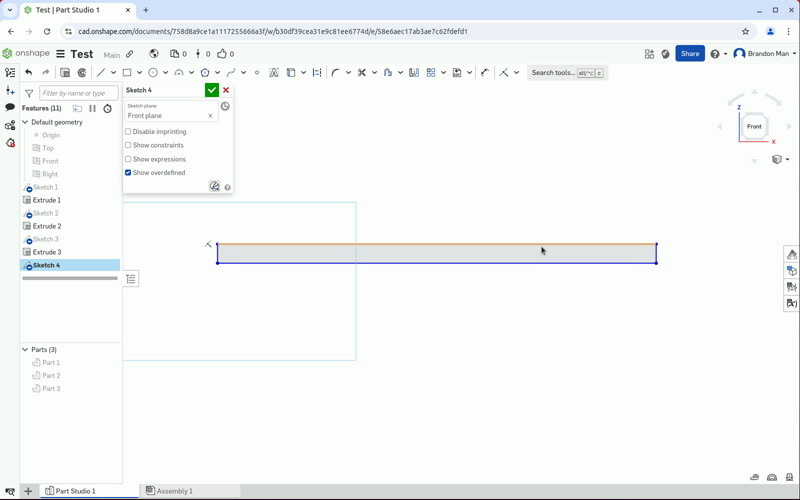
scroll(6)
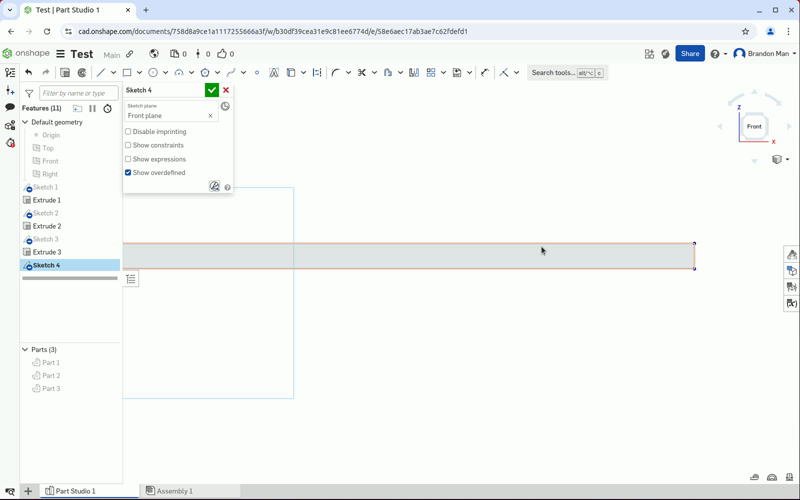
scroll(6)
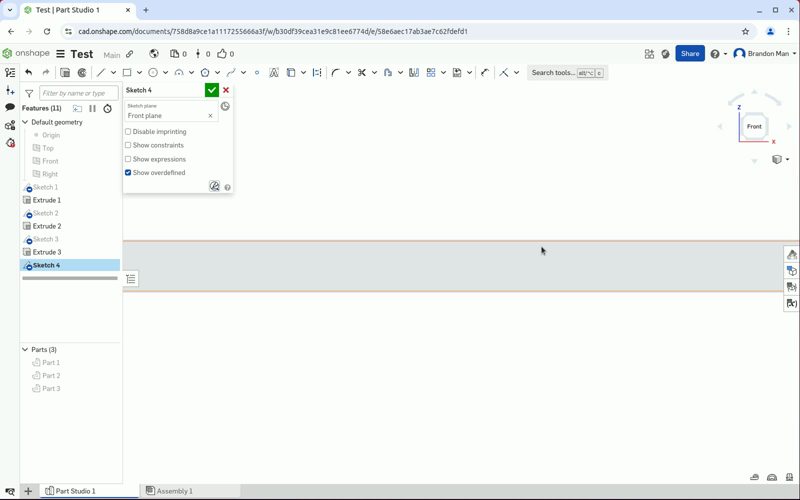
click(541, 246)
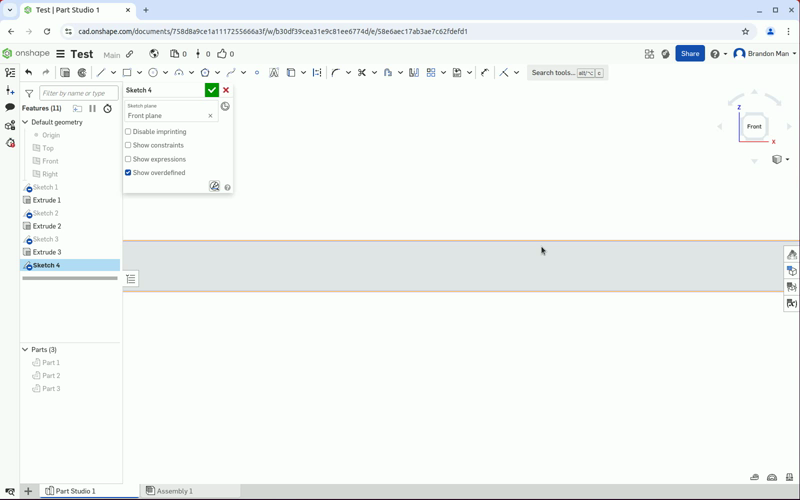
scroll(-6)
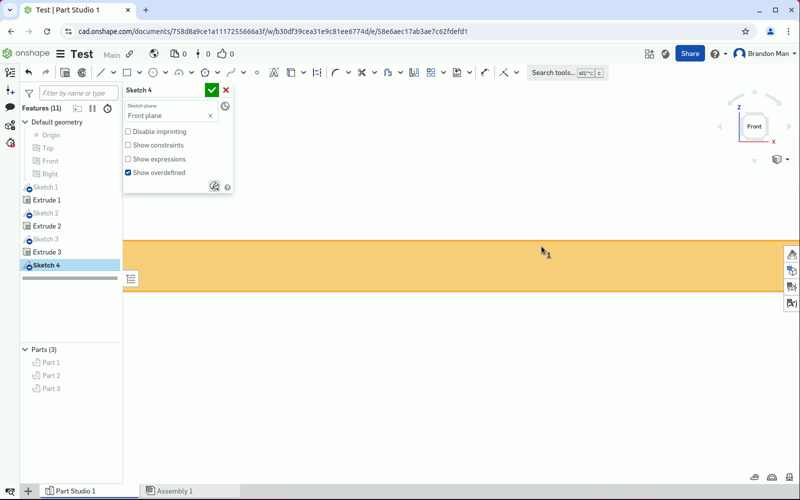
scroll(-6)
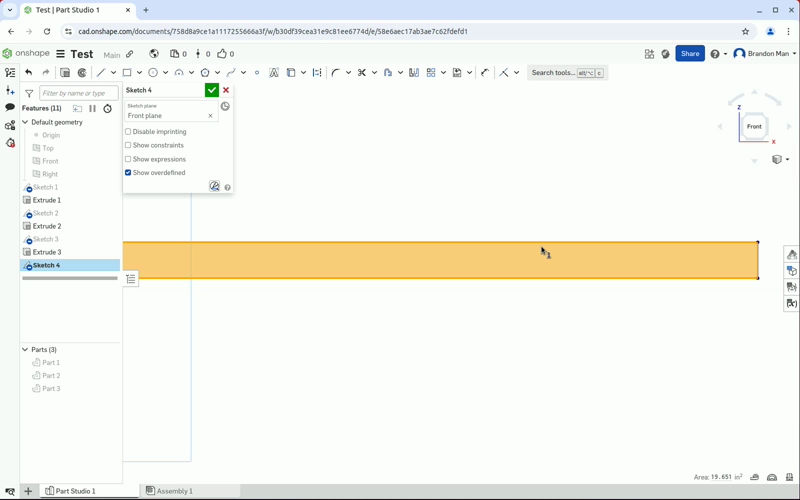
scroll(-6)
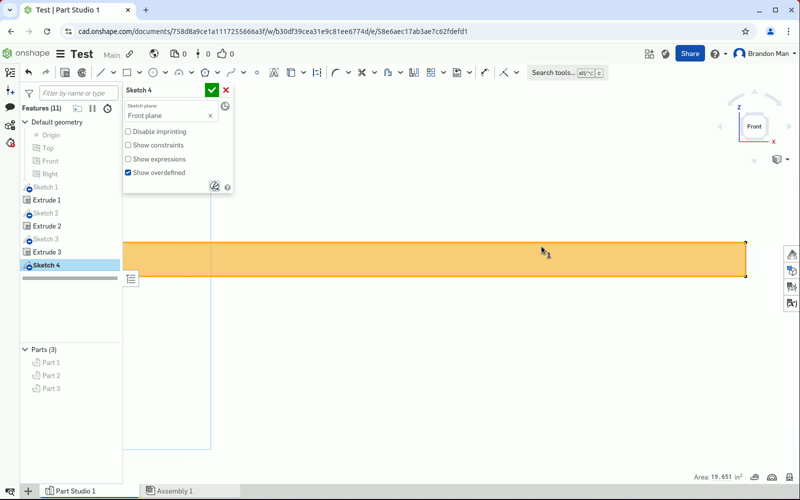
scroll(-6)
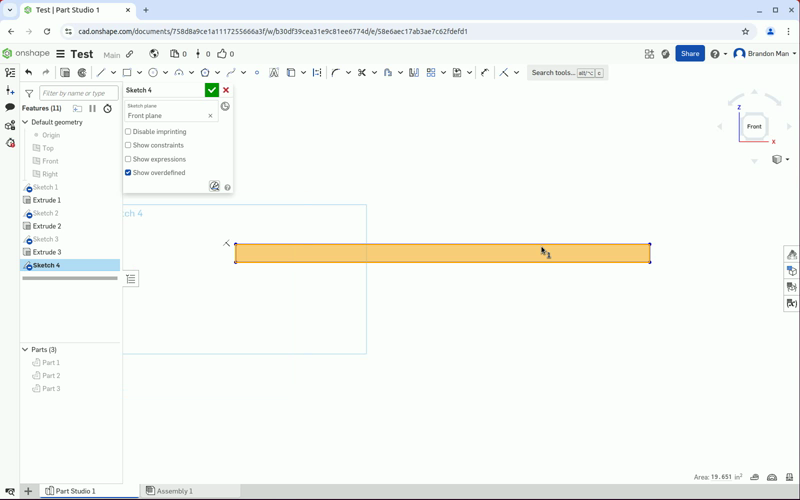
scroll(-6)
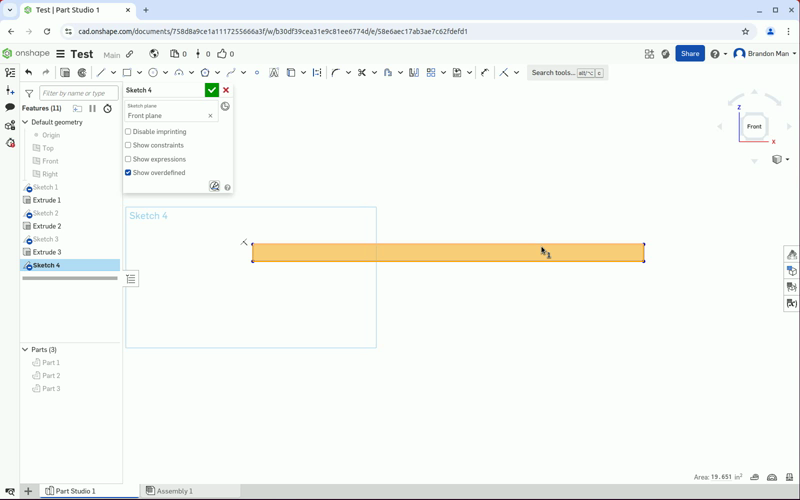
scroll(-6)
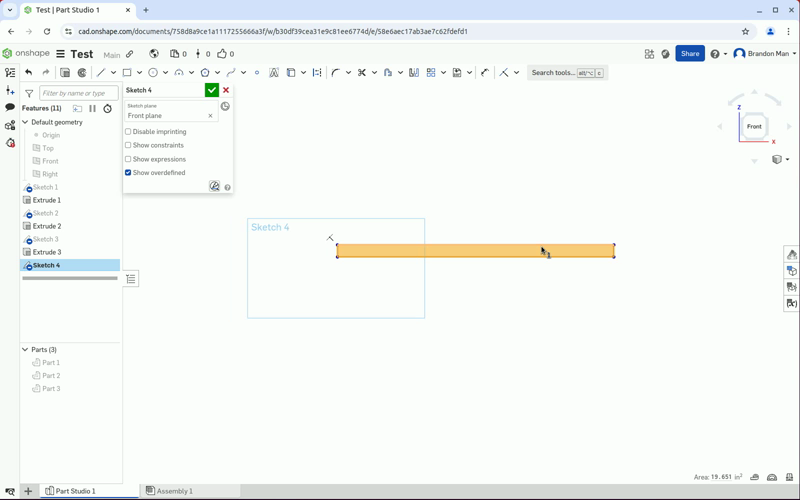
scroll(-6)
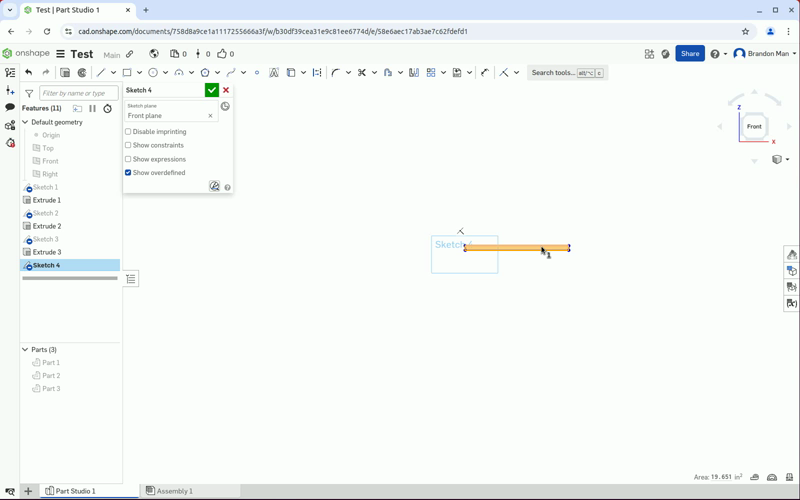
mouse_move(73, 352)
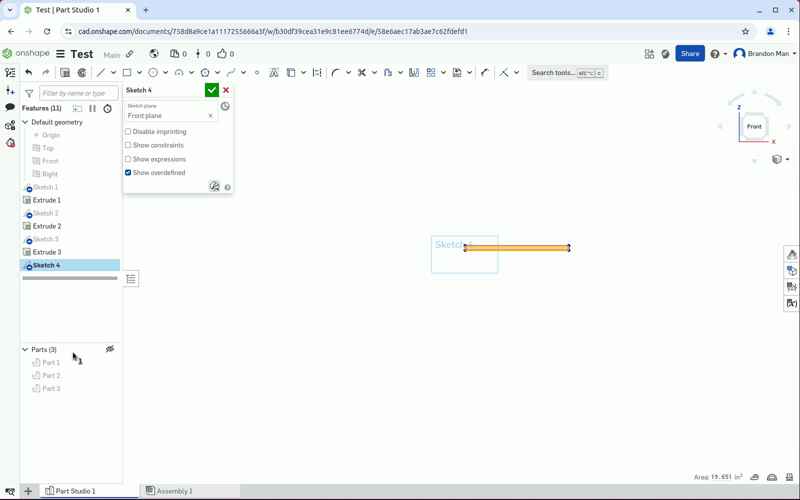
key(shift+y)
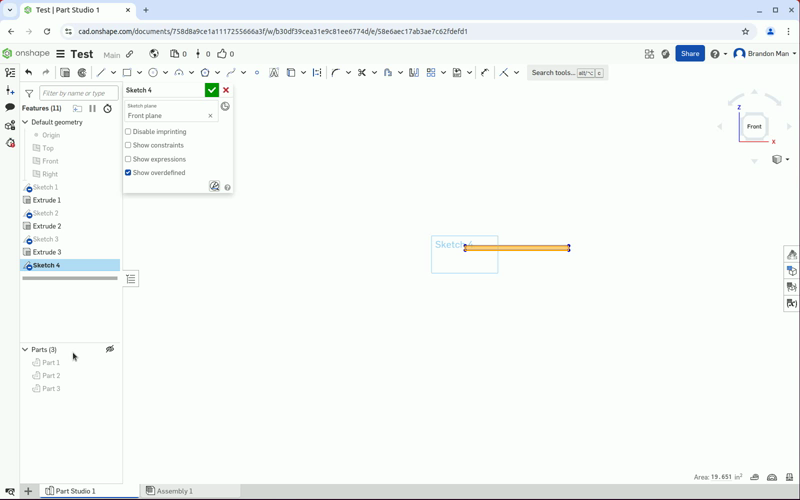
key(shift+e)
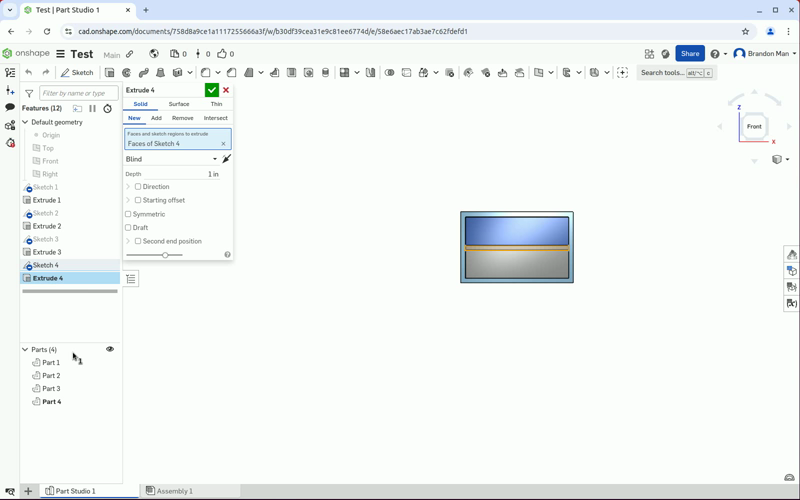
mouse_move(143, 106)
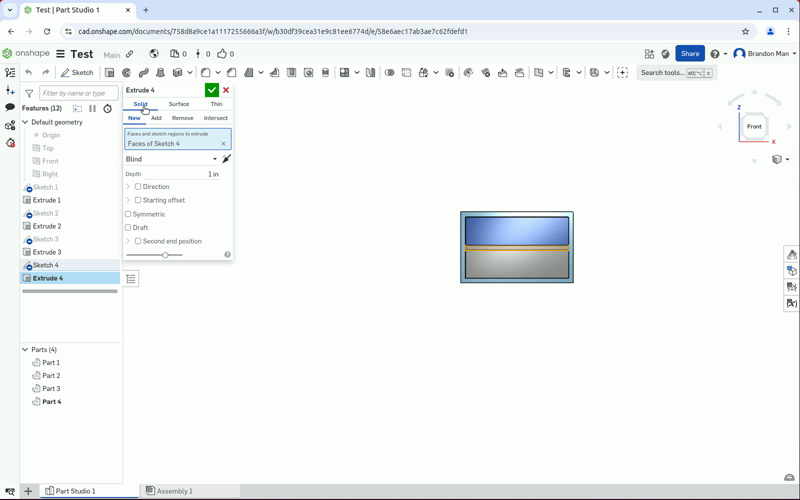
click(143, 106)
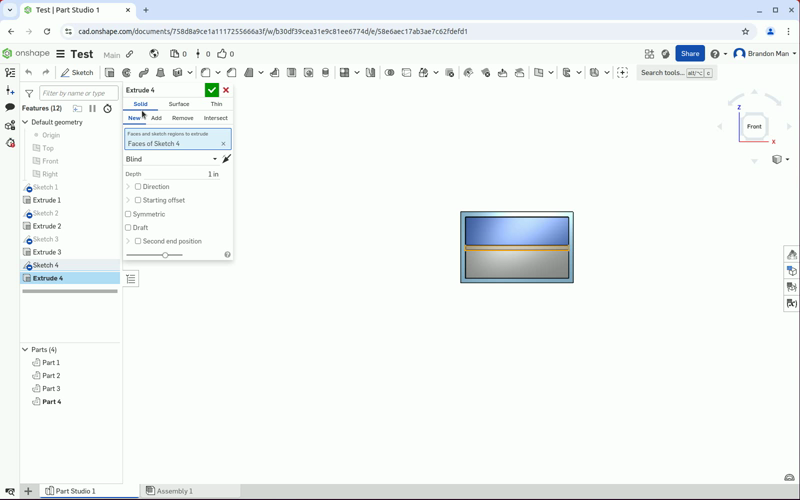
mouse_move(137, 120)
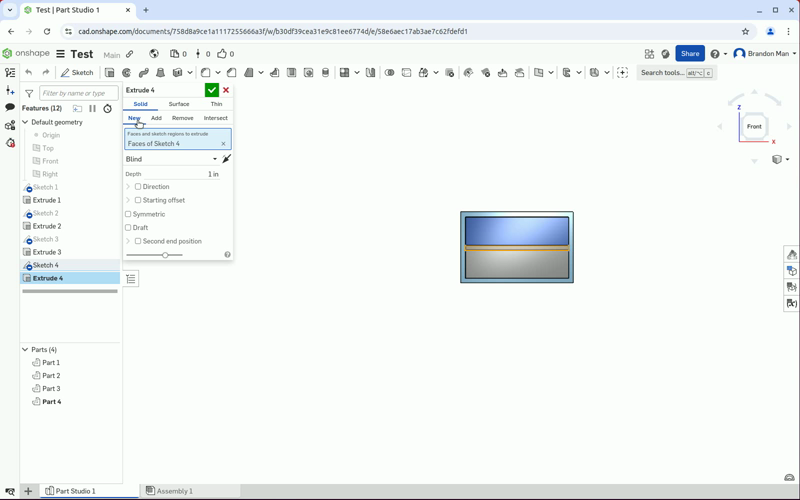
click(137, 120)
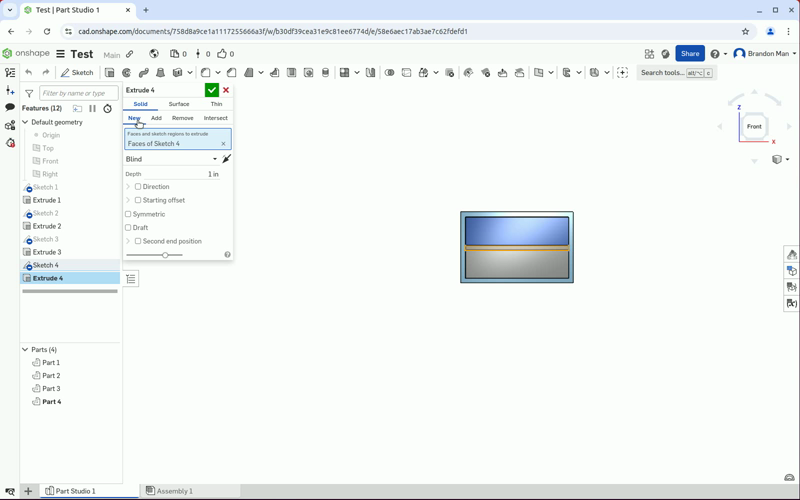
key(tab, 4)
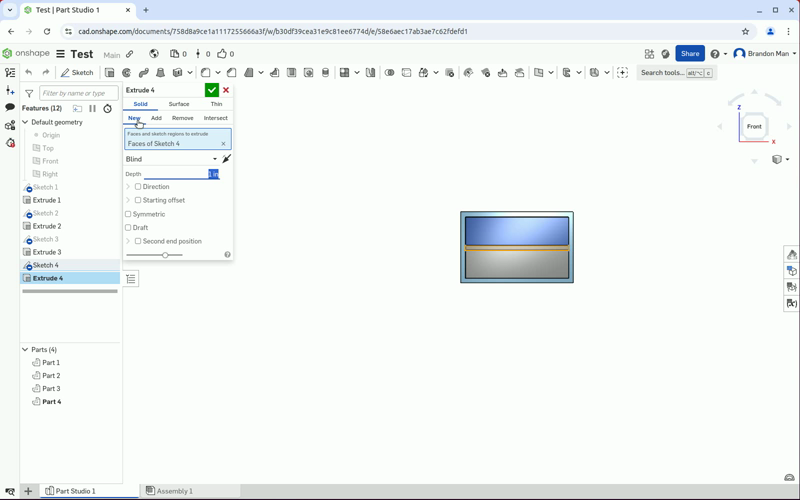
text(1.926)
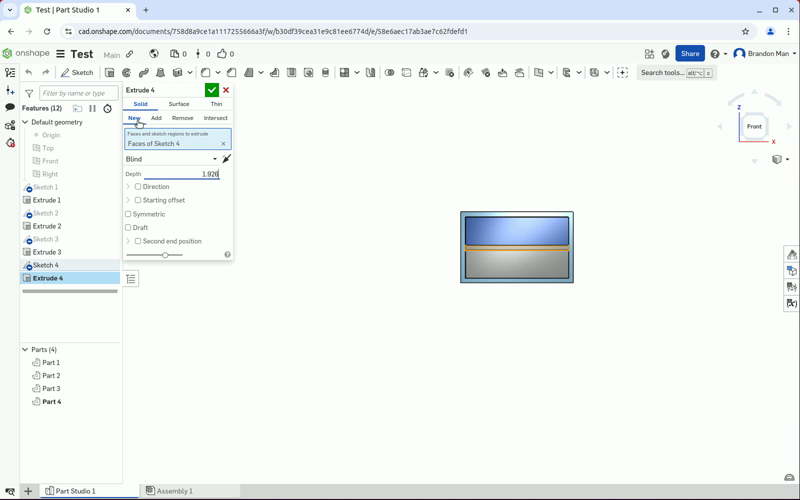
key(enter)
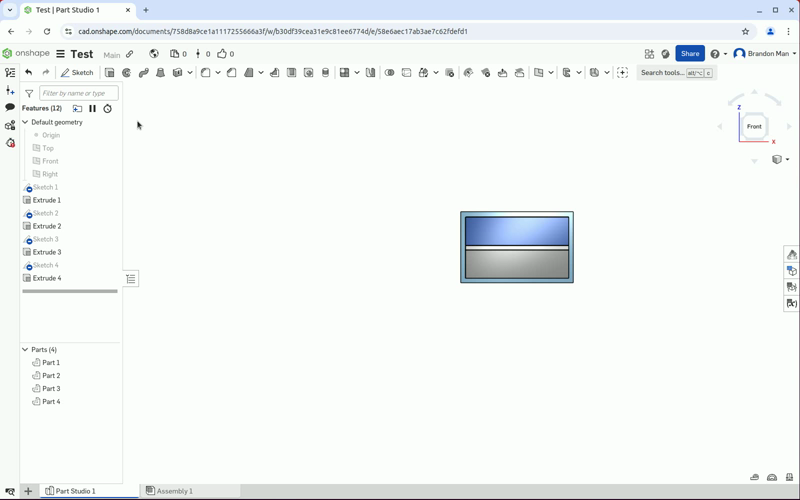
key(shift+h)
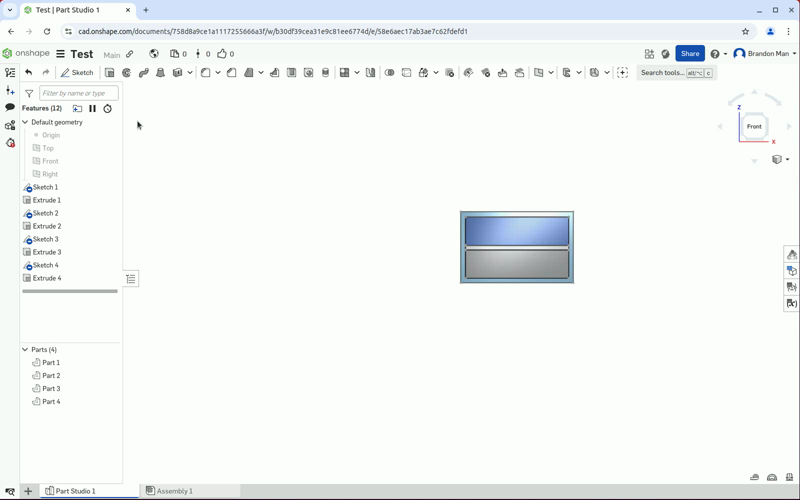
key(shift+h)
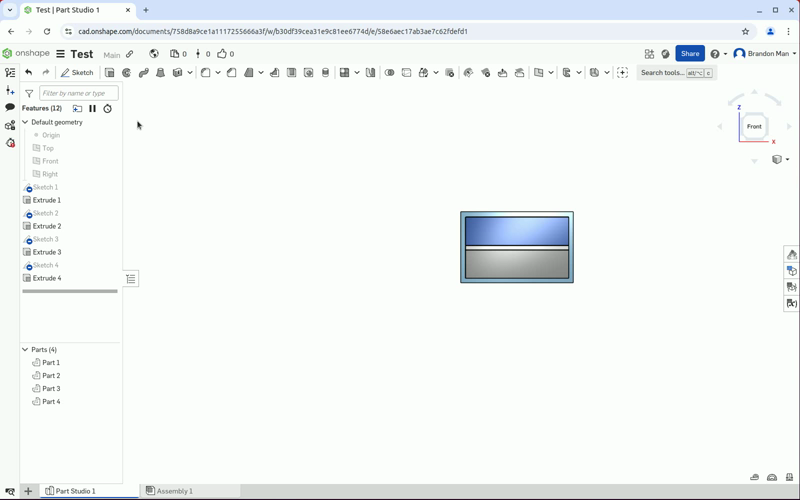
mouse_move(73, 189)
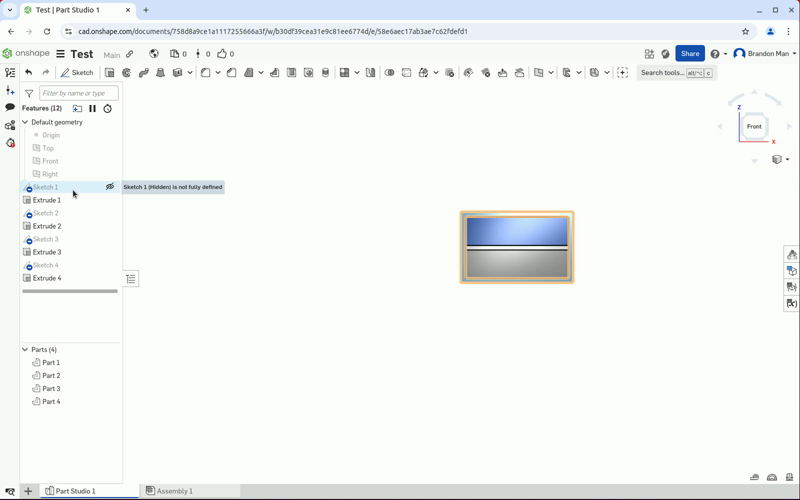
click(73, 189)
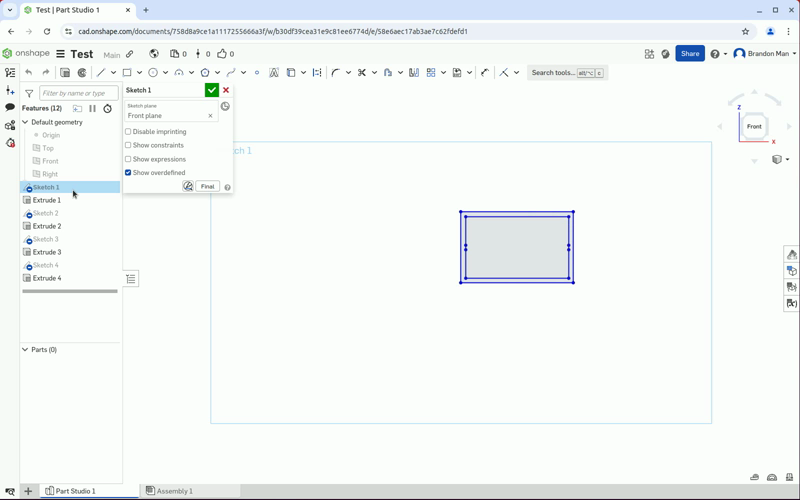
mouse_move(229, 92)
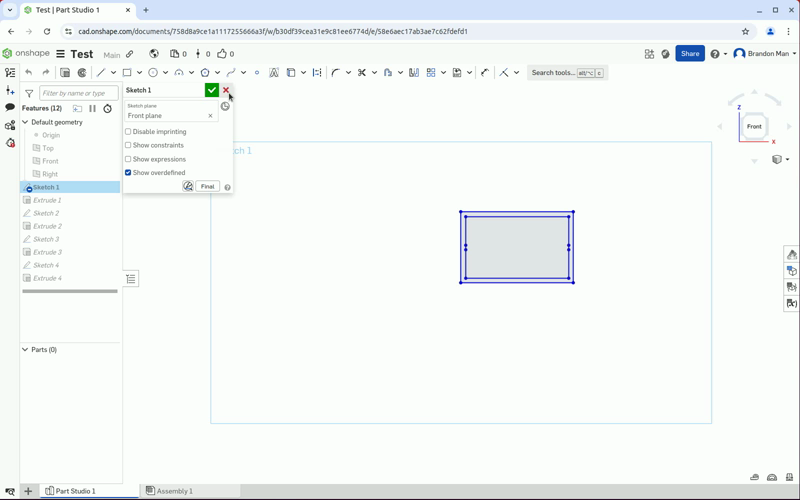
click(229, 92)
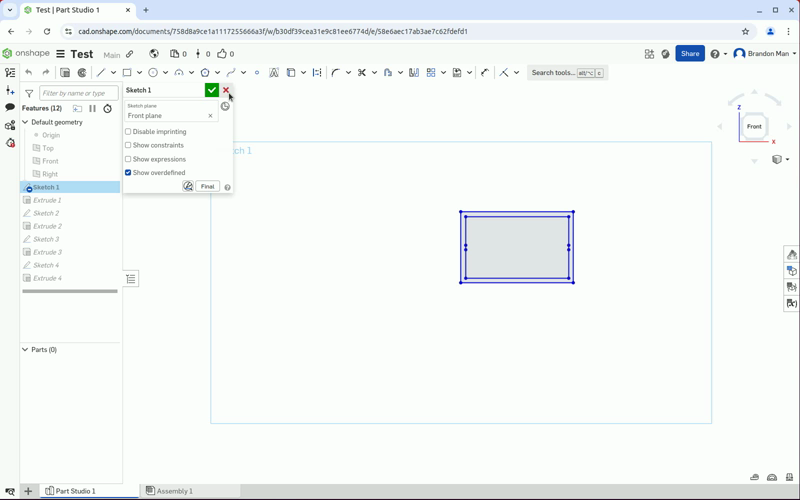
key(shift+s)
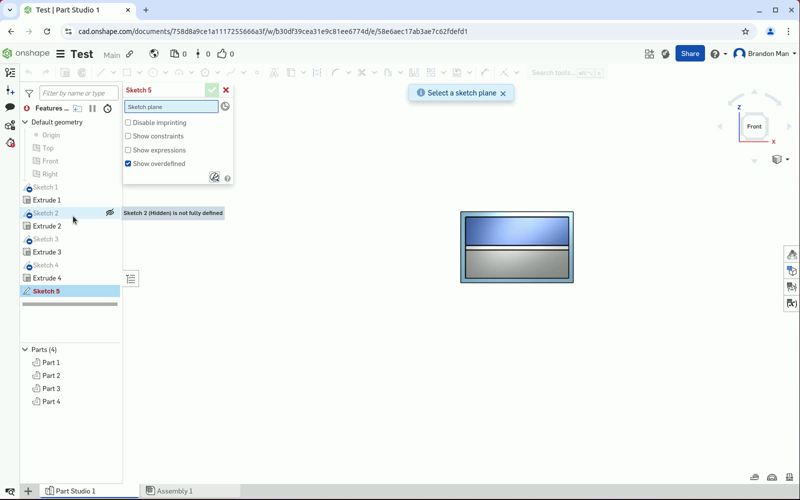
scroll(3)
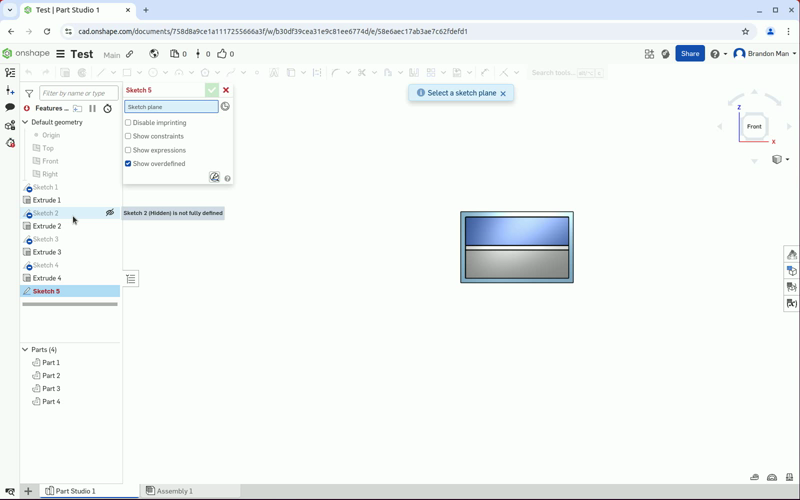
mouse_move(73, 163)
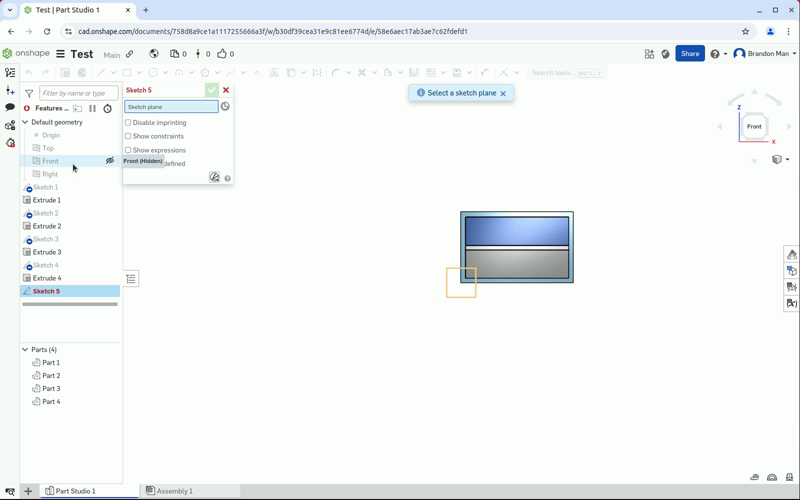
click(73, 163)
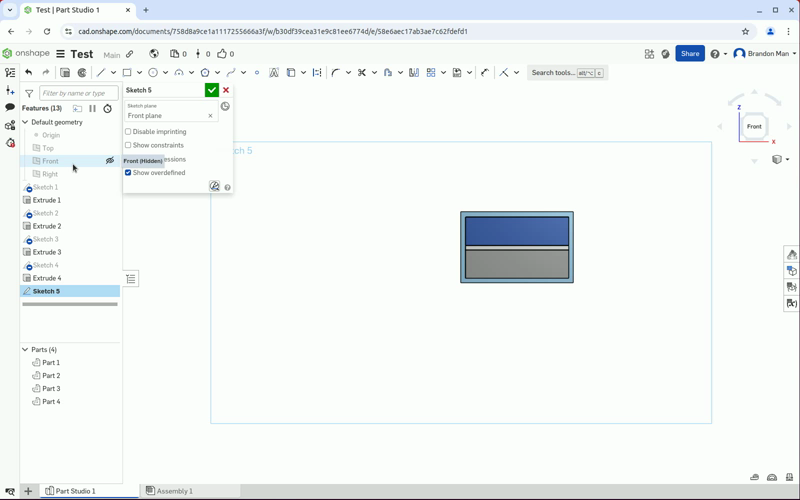
mouse_move(73, 352)
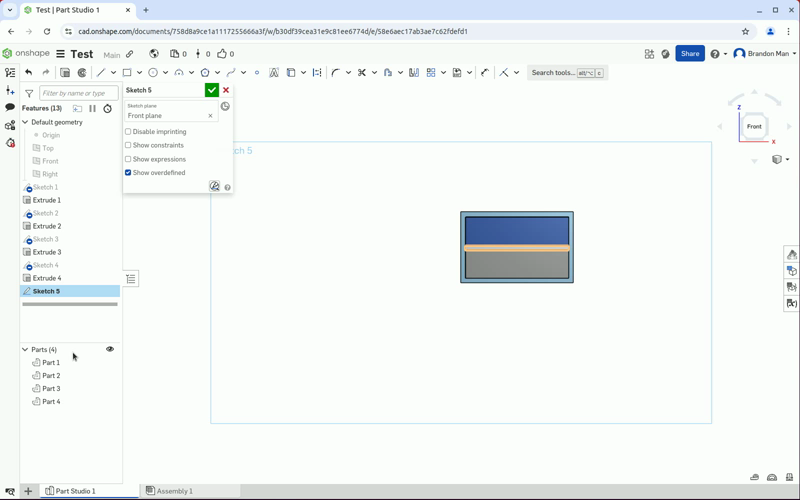
key(y)
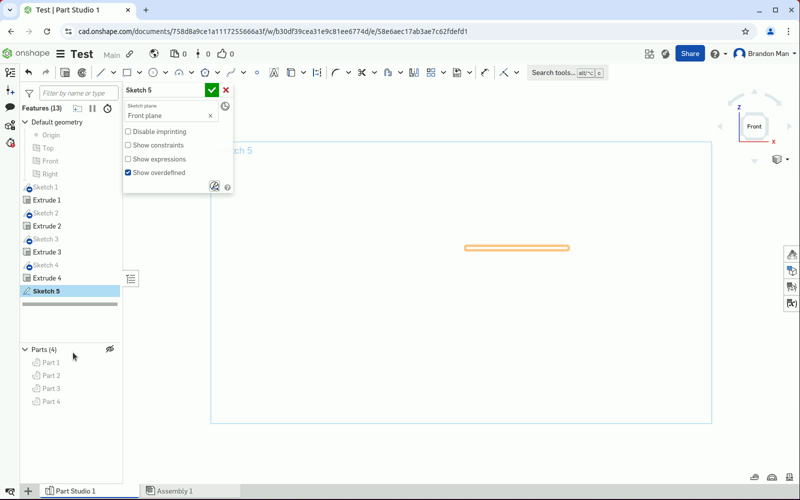
key(l)
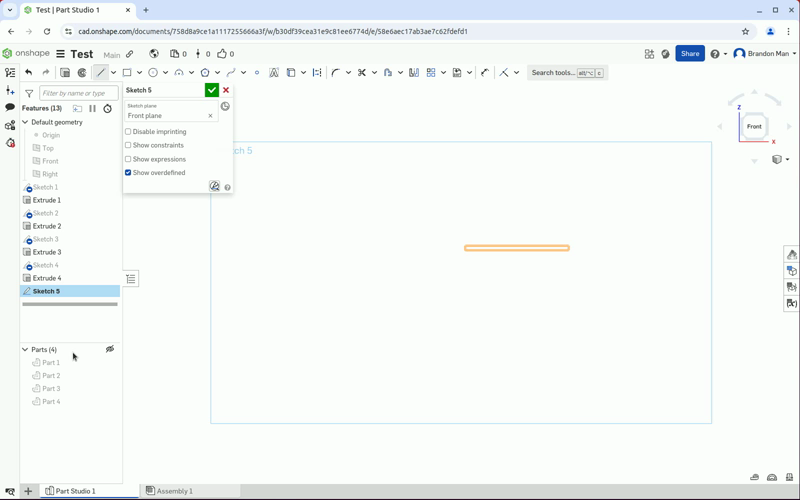
key_down(shift)
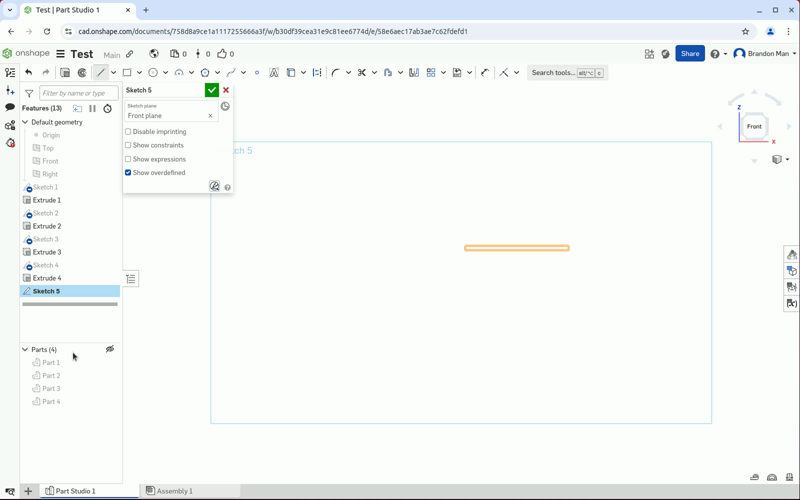
mouse_move(460, 282)
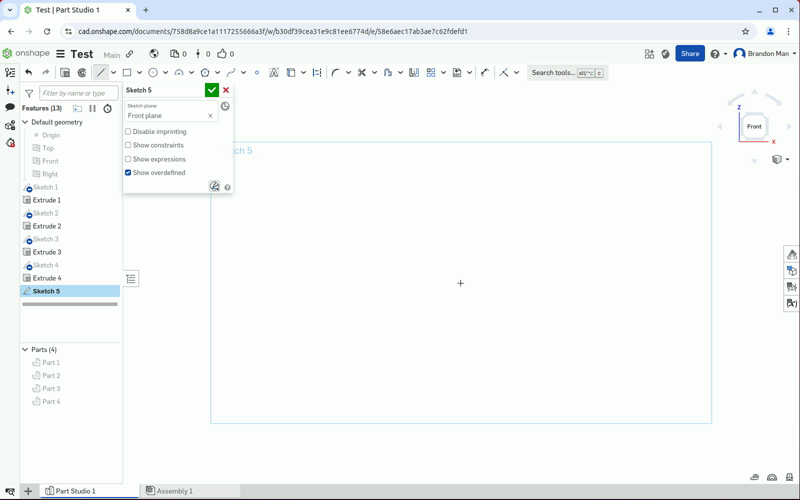
click(460, 282)
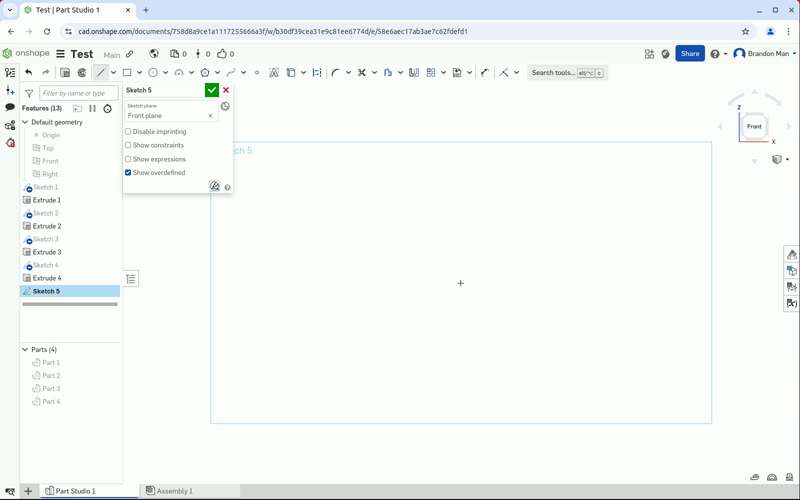
key_up(shift)
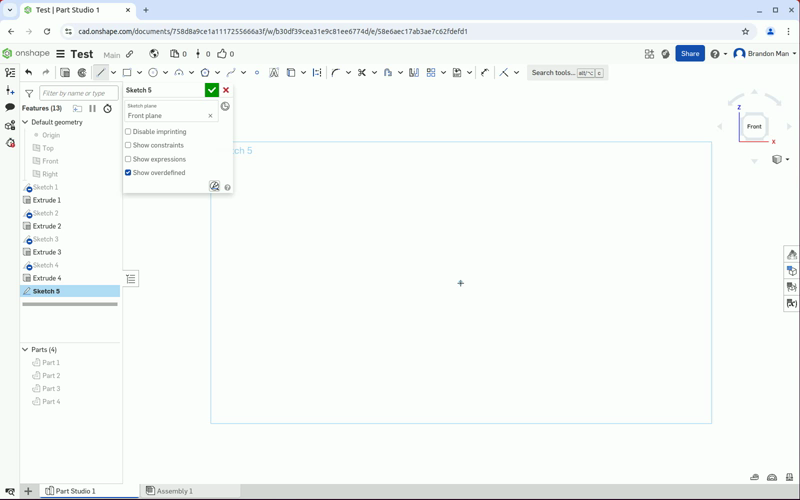
key_down(shift)
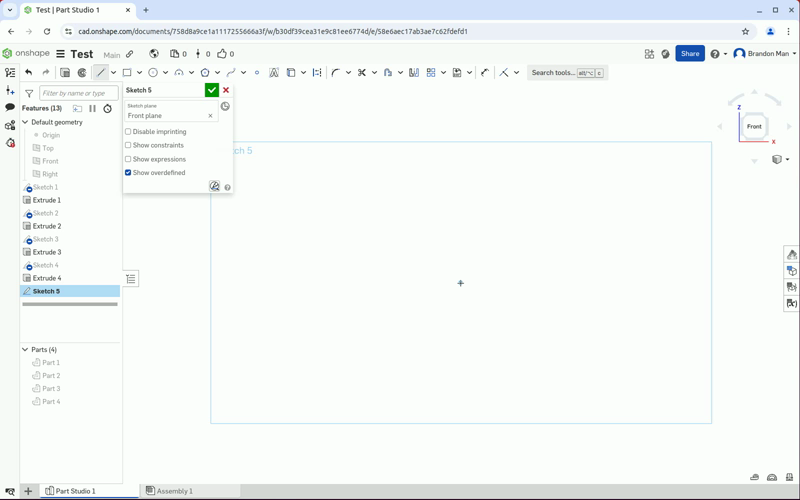
mouse_move(573, 282)
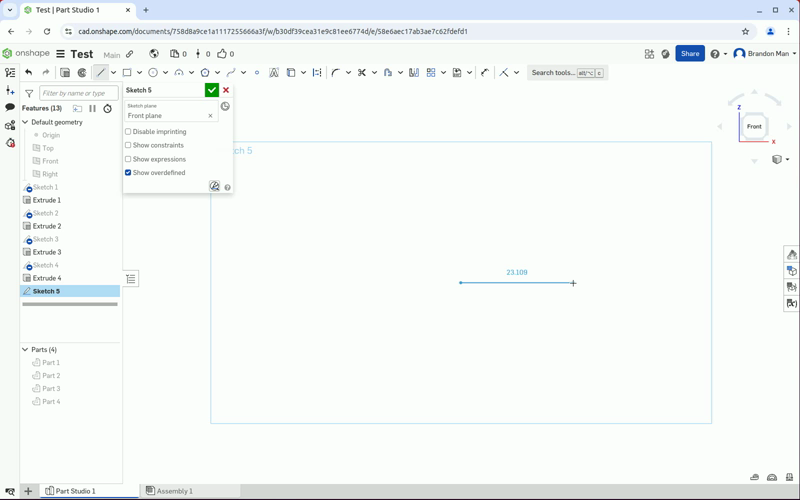
click(573, 282)
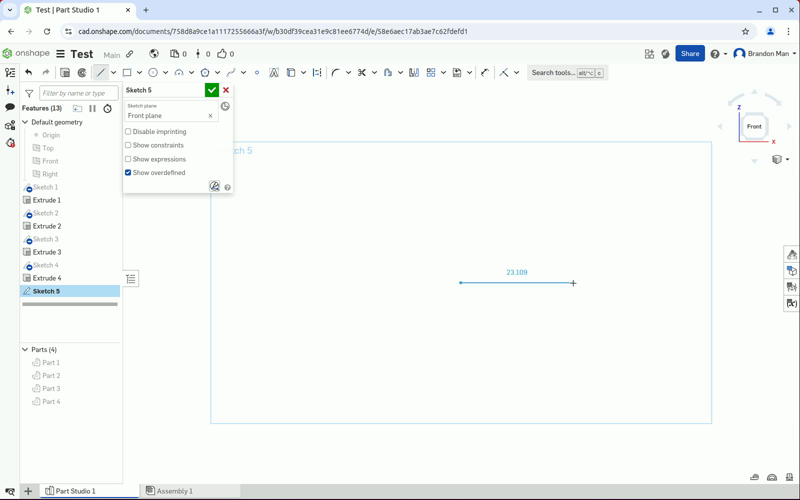
key_up(shift)
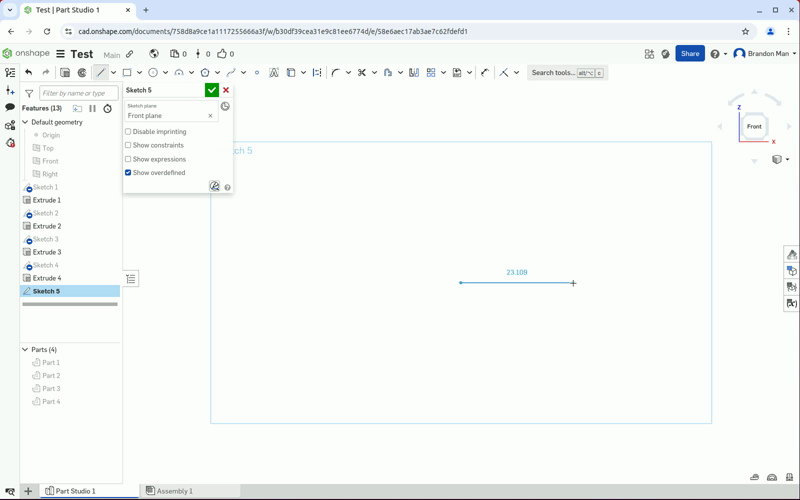
key_down(shift)
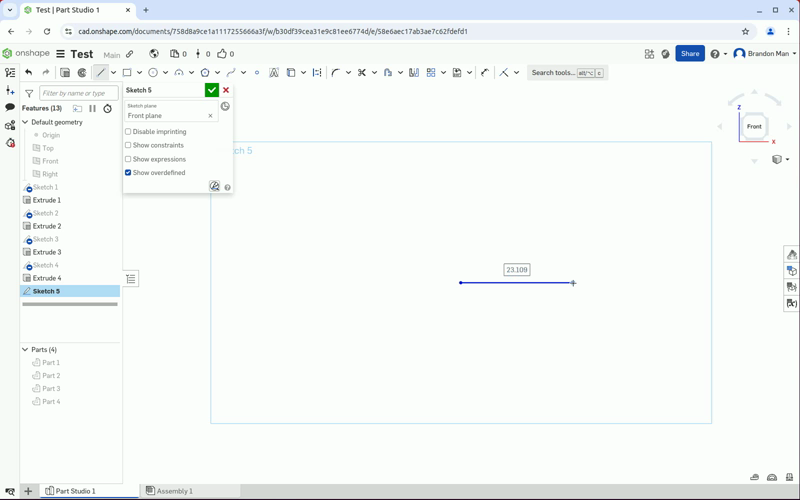
mouse_move(573, 211)
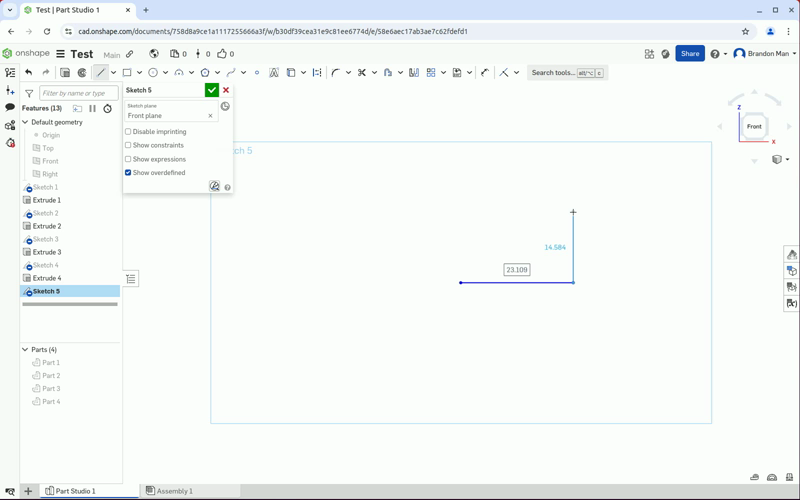
click(573, 211)
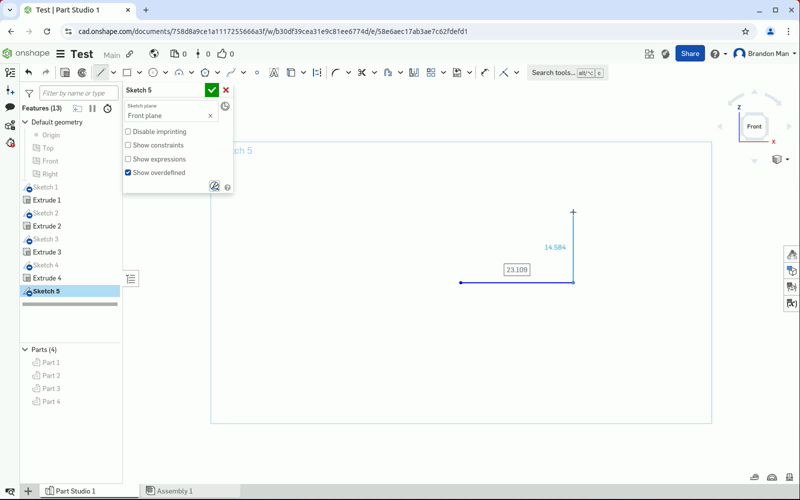
key_up(shift)
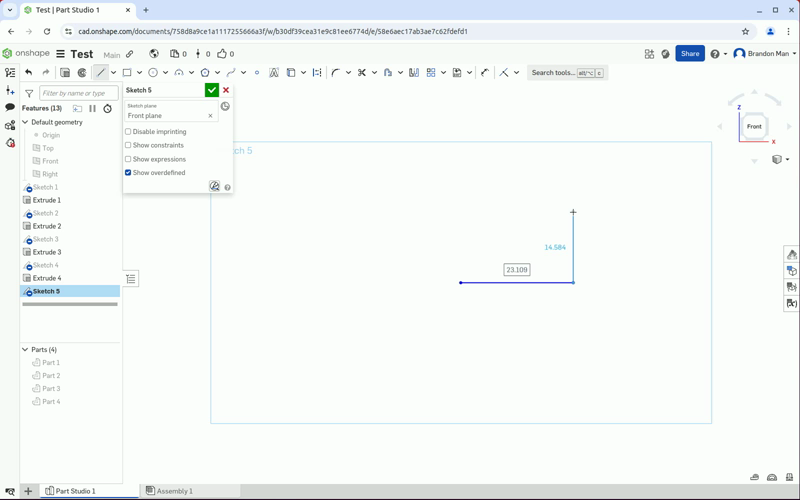
key_down(shift)
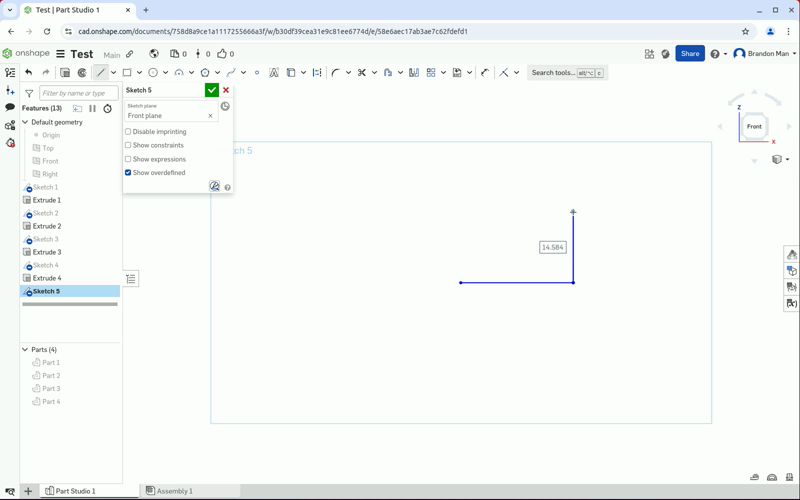
mouse_move(460, 211)
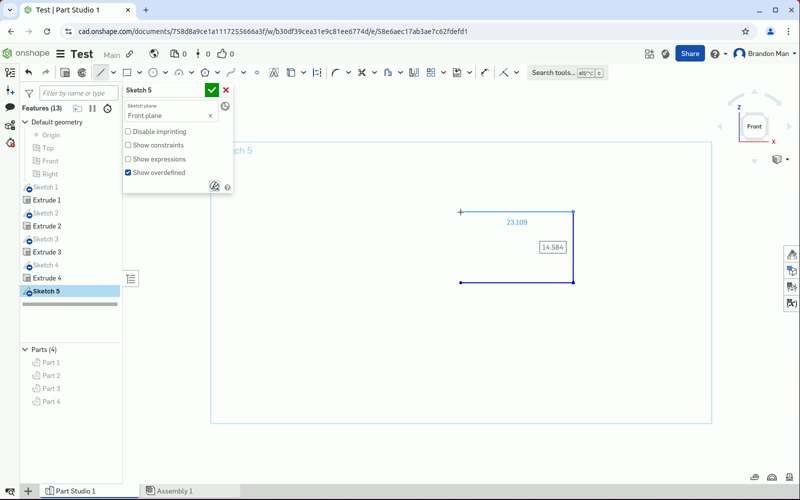
click(460, 211)
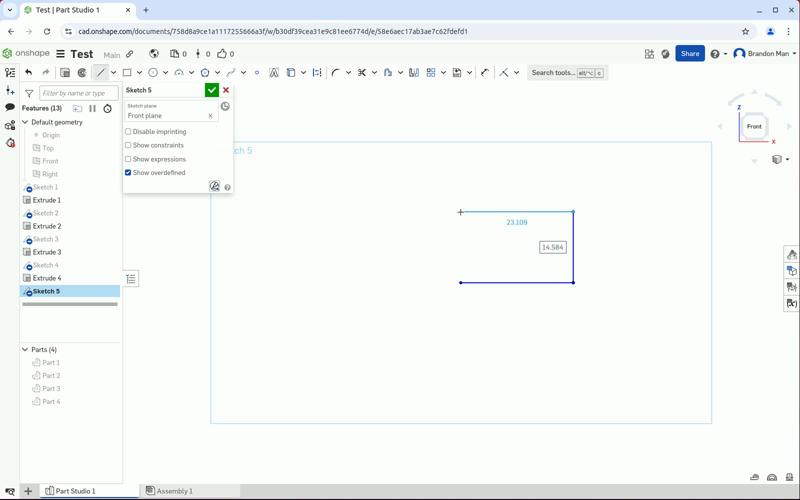
key_up(shift)
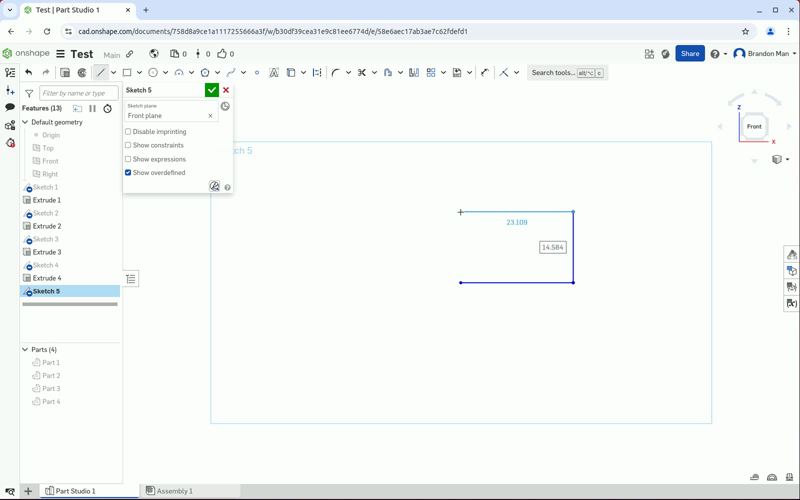
key_down(shift)
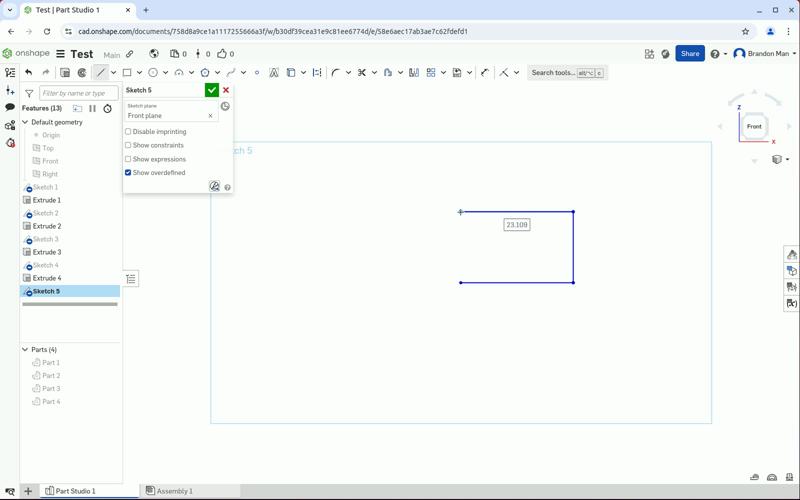
mouse_move(460, 282)
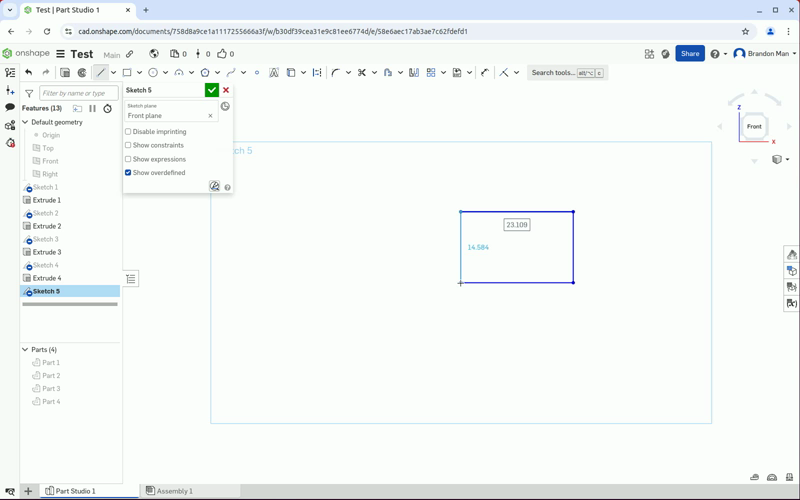
key_up(shift)
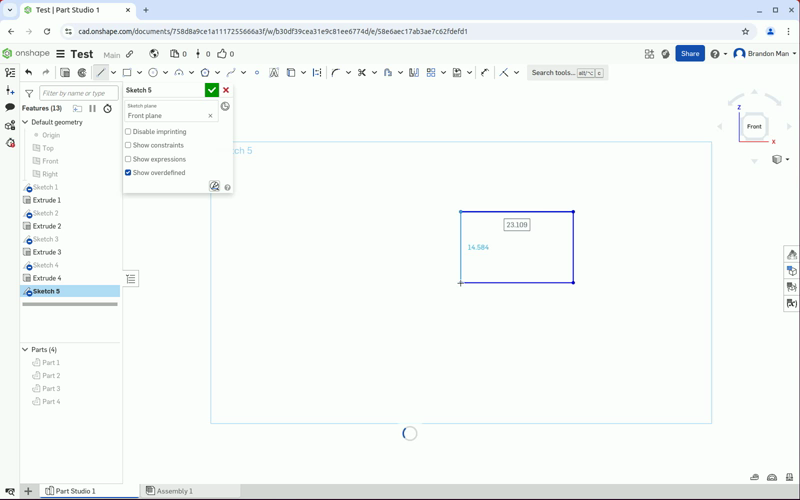
click(460, 282)
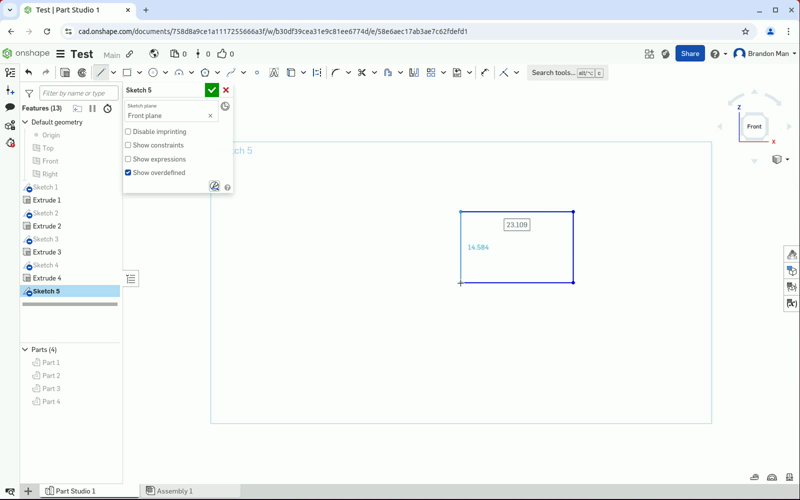
key(esc)
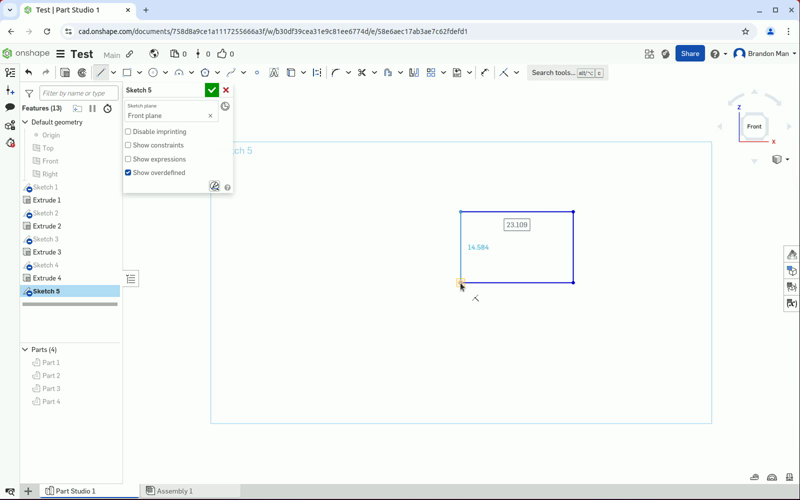
key(l)
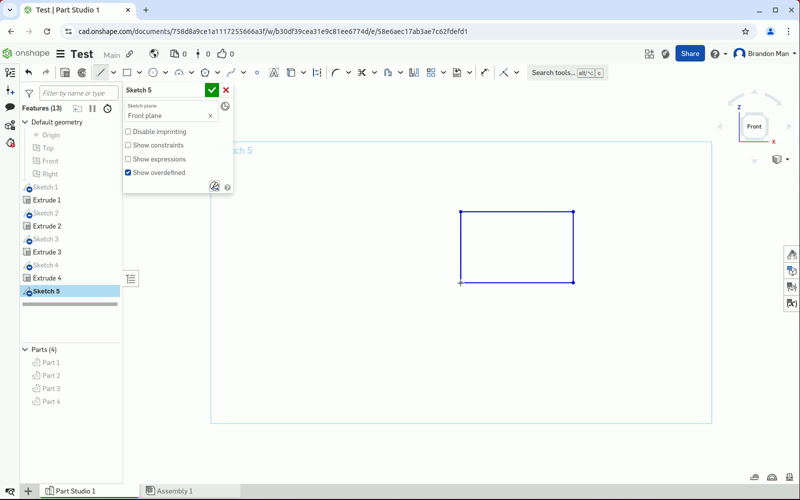
key_down(shift)
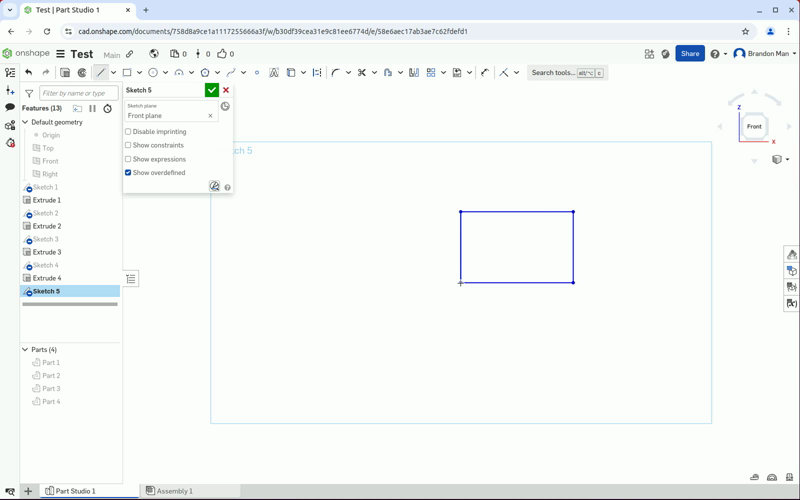
mouse_move(465, 278)
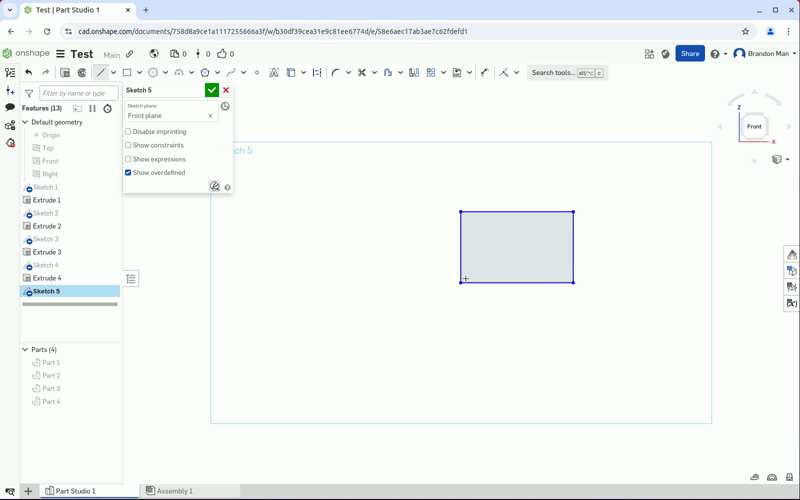
click(465, 278)
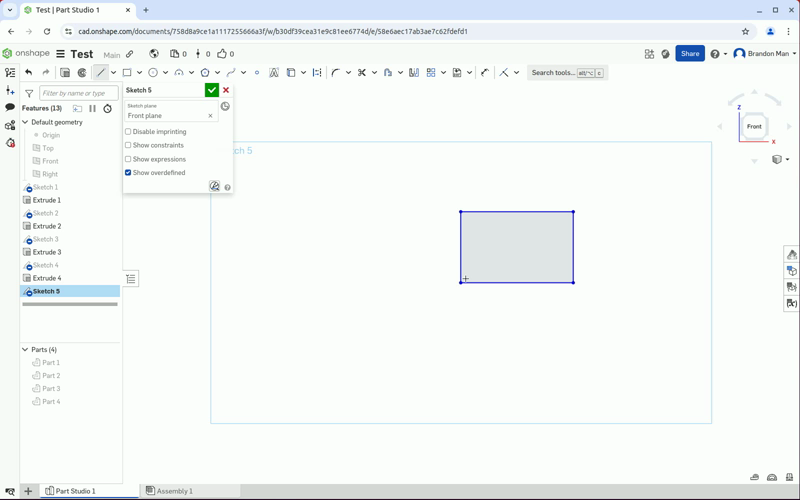
key_up(shift)
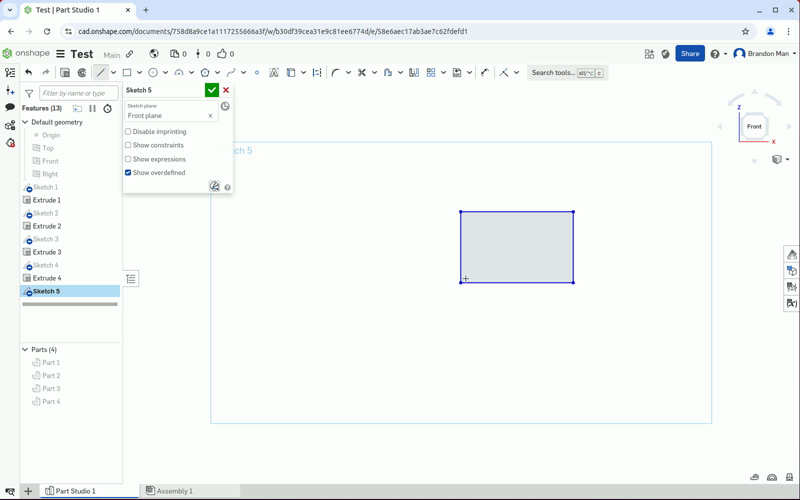
key_down(shift)
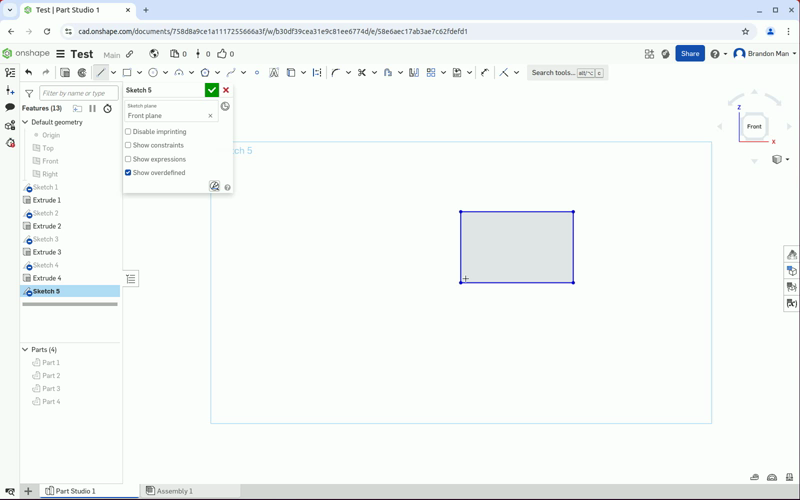
mouse_move(568, 278)
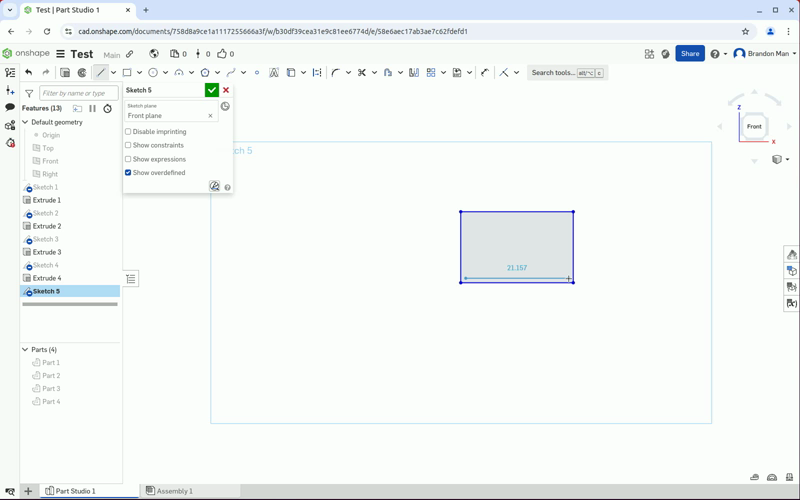
click(568, 278)
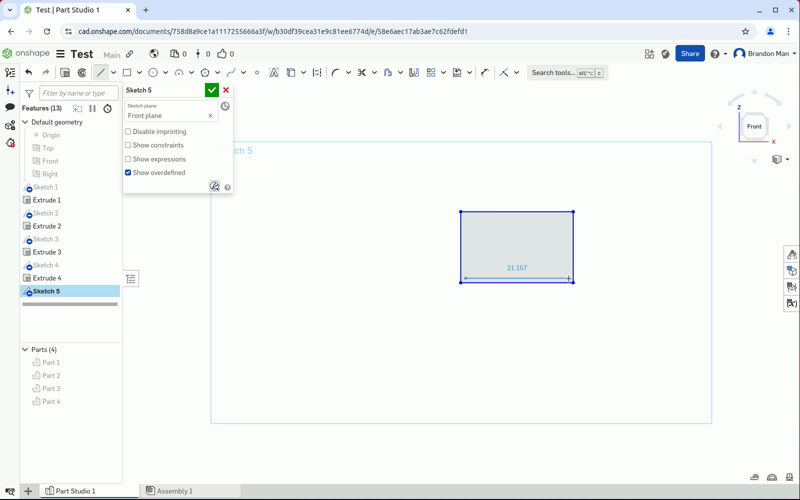
key_up(shift)
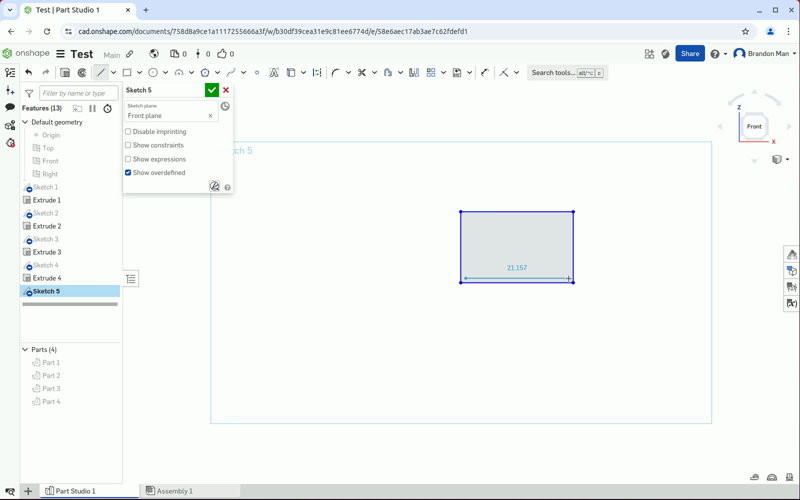
key_down(shift)
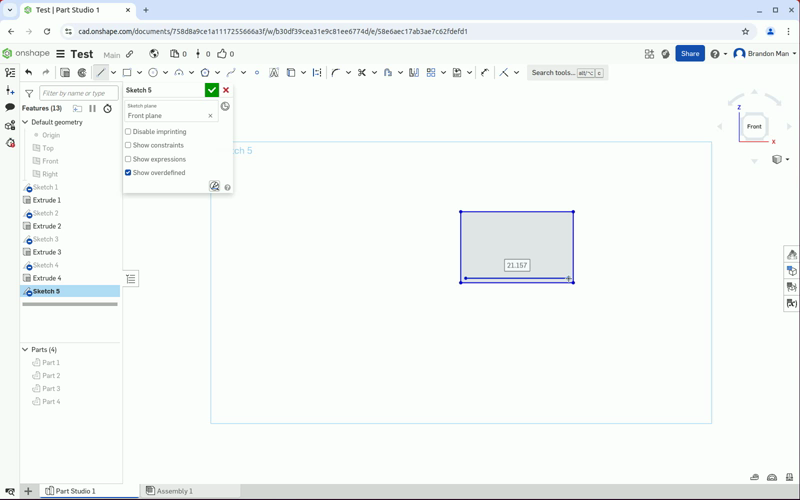
mouse_move(589, 278)
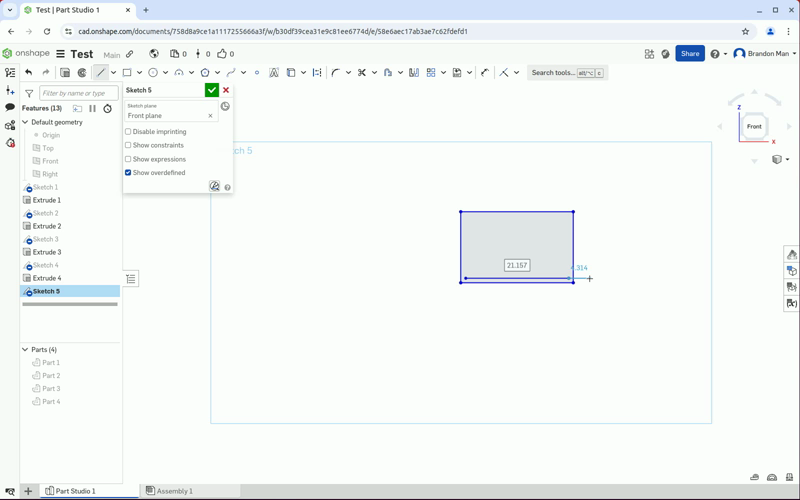
mouse_move(568, 249)
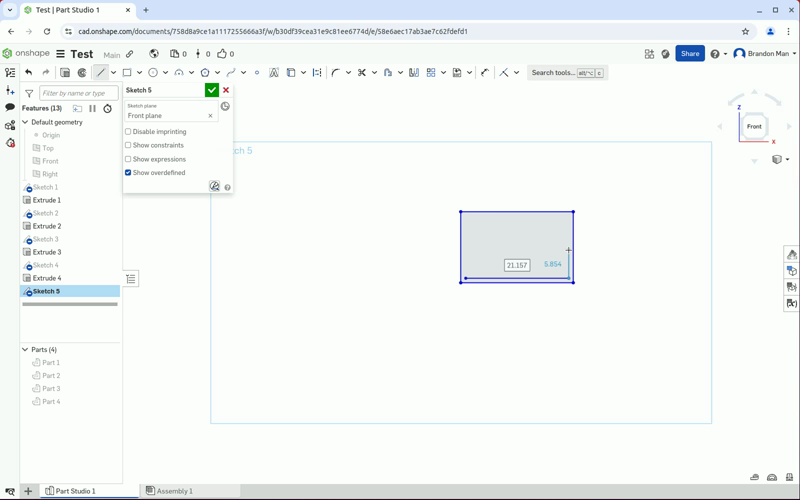
click(568, 249)
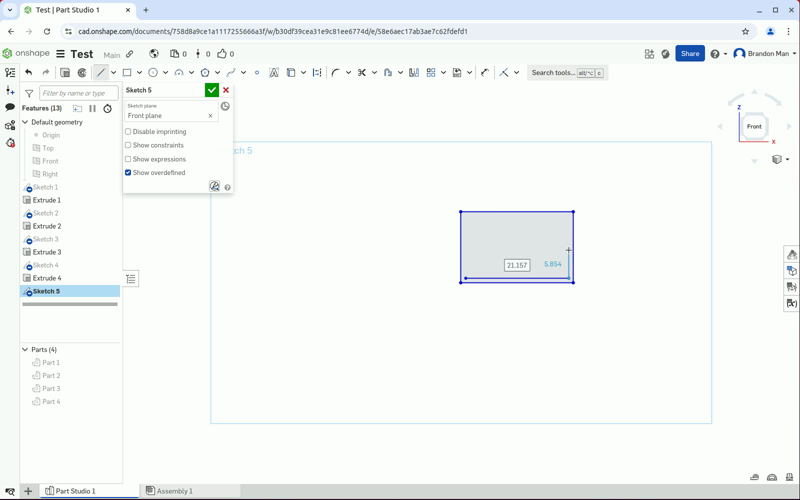
key_up(shift)
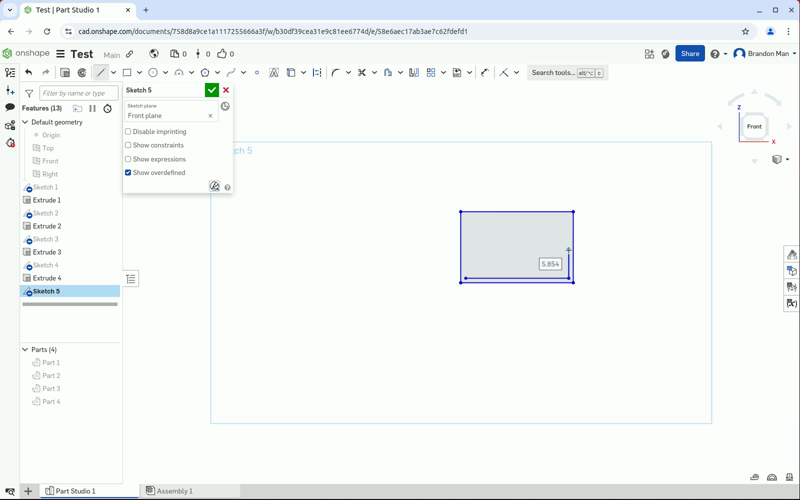
key_down(shift)
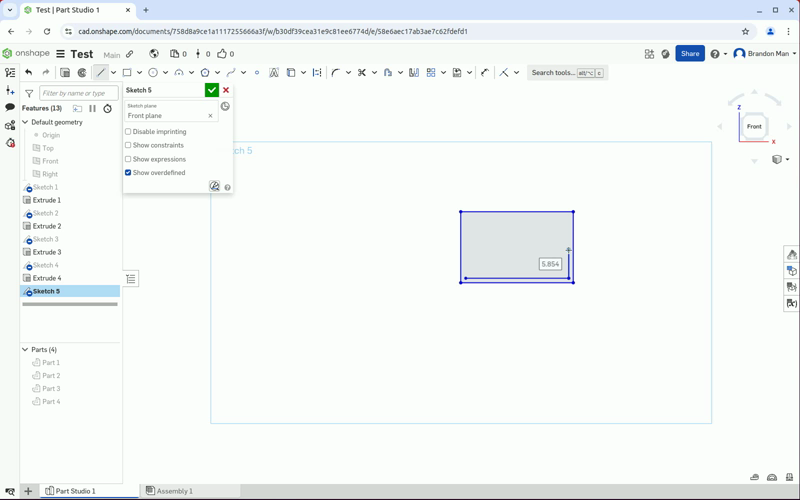
mouse_move(589, 249)
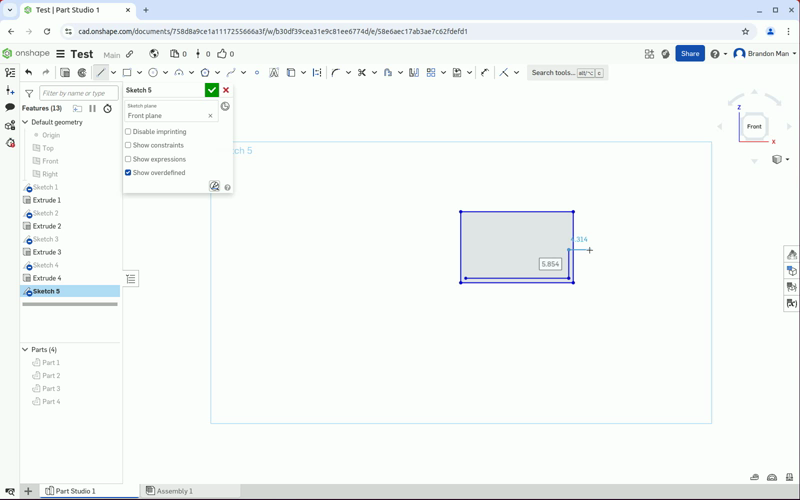
mouse_move(568, 245)
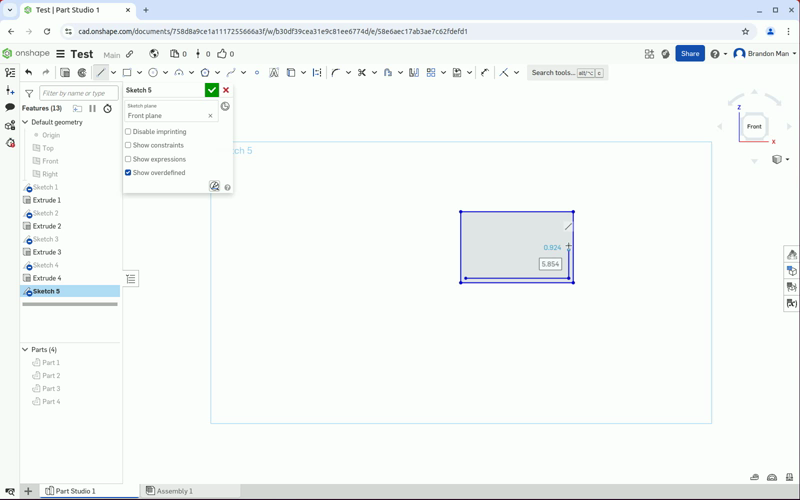
scroll(6)
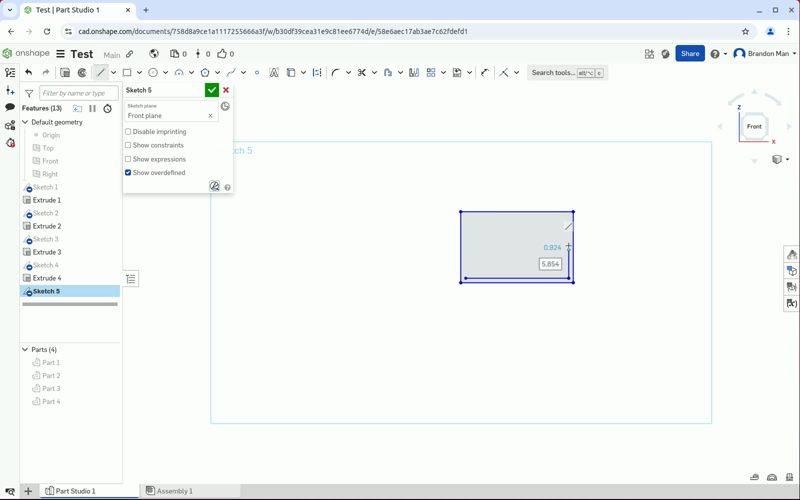
scroll(6)
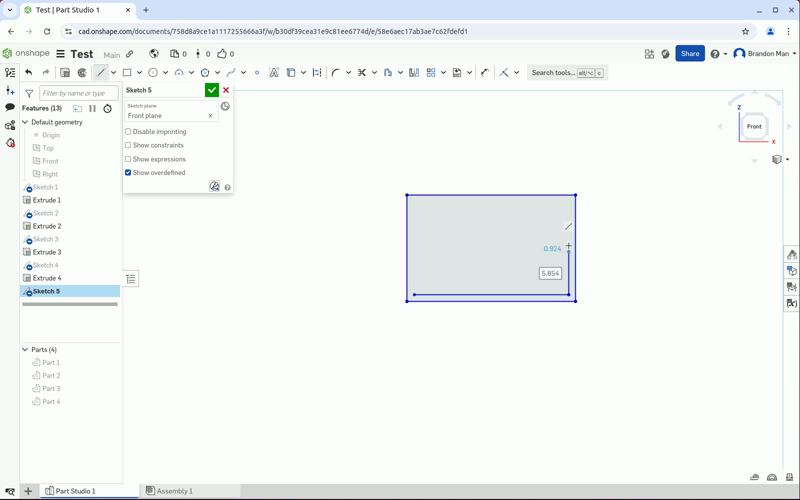
scroll(6)
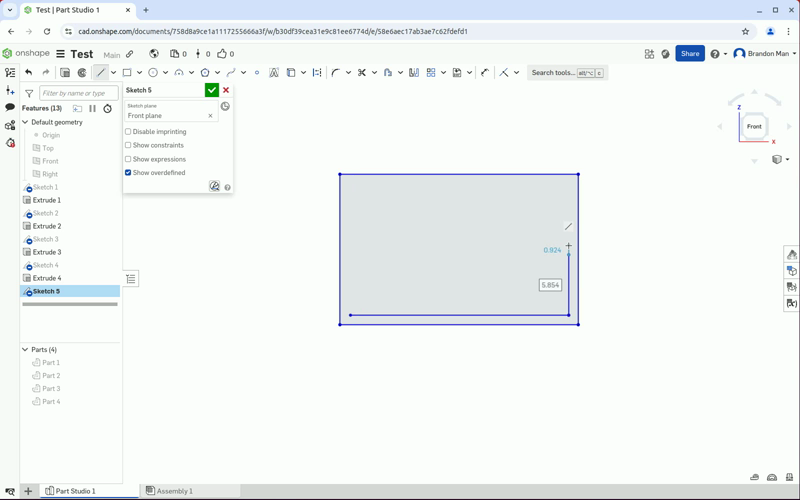
scroll(6)
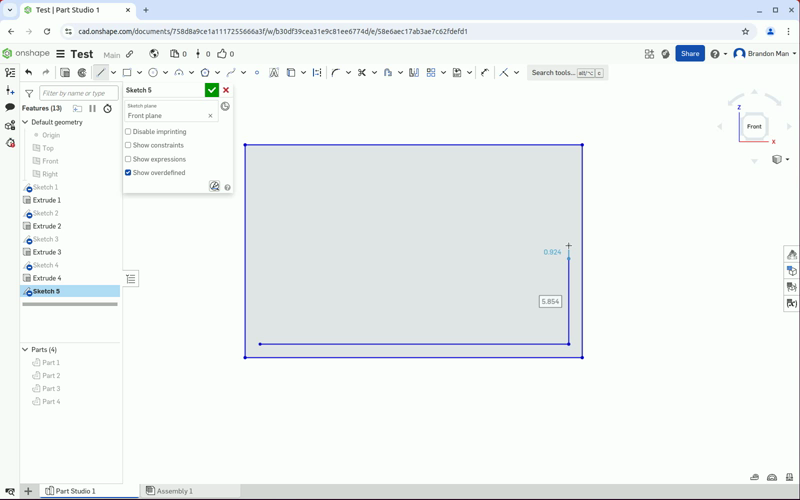
scroll(6)
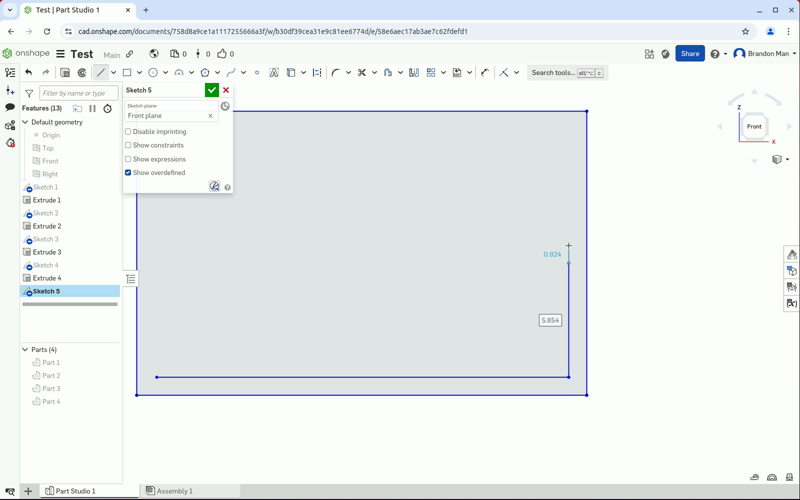
scroll(6)
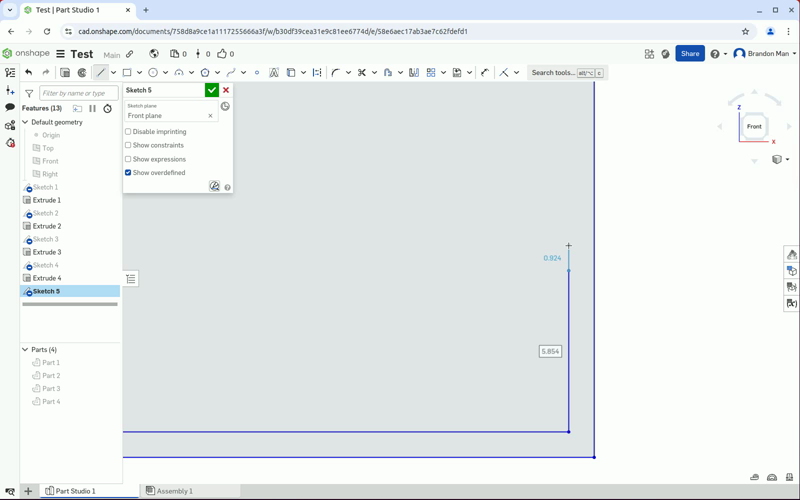
scroll(6)
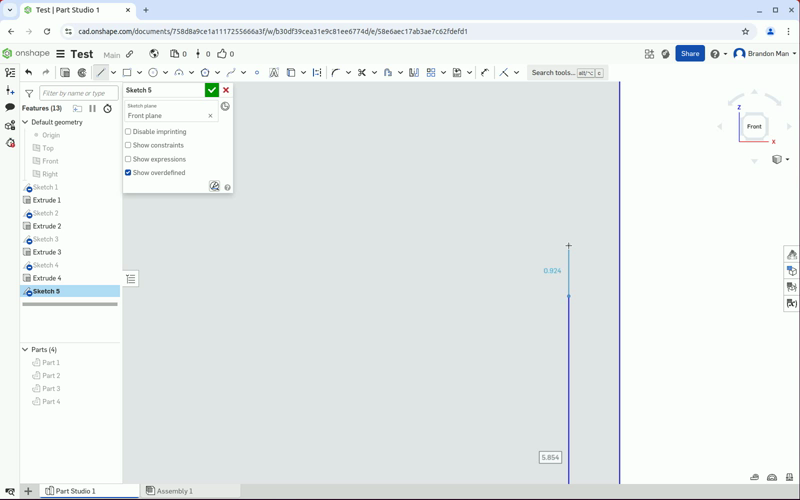
click(568, 245)
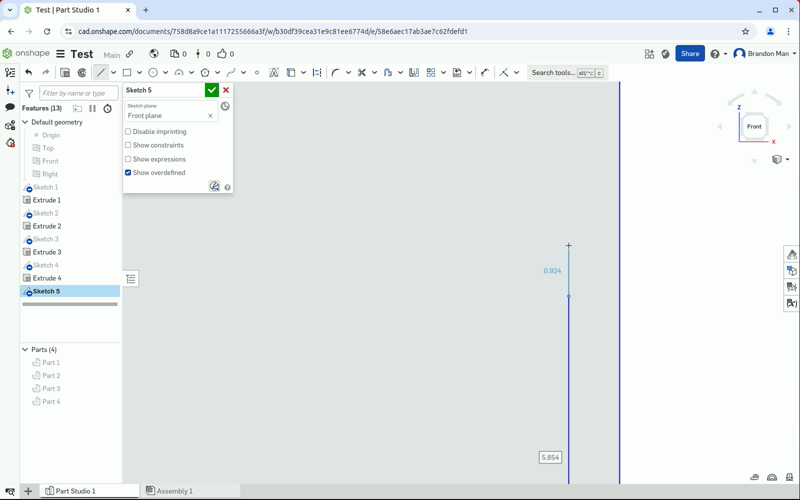
scroll(-6)
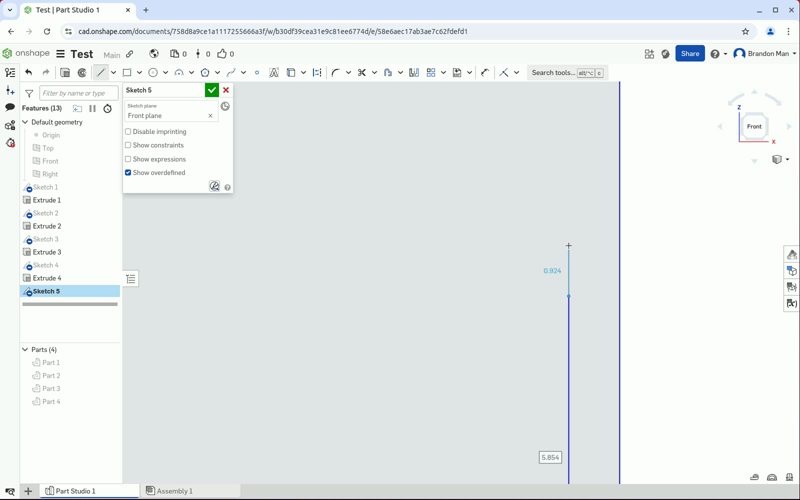
scroll(-6)
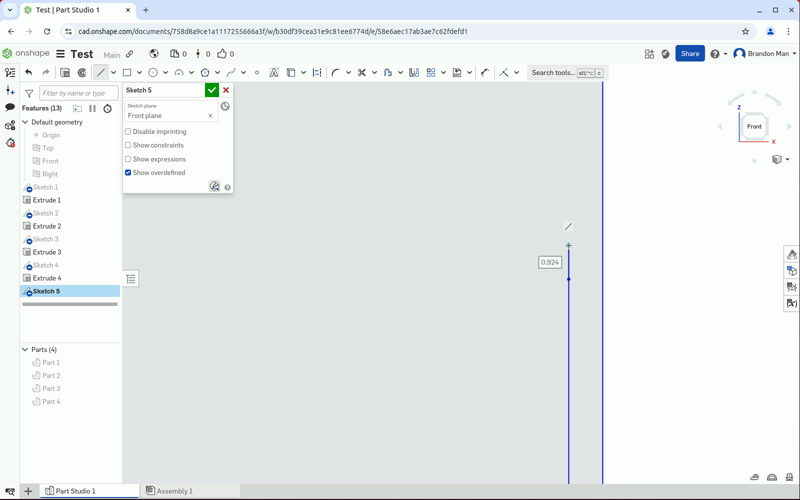
scroll(-6)
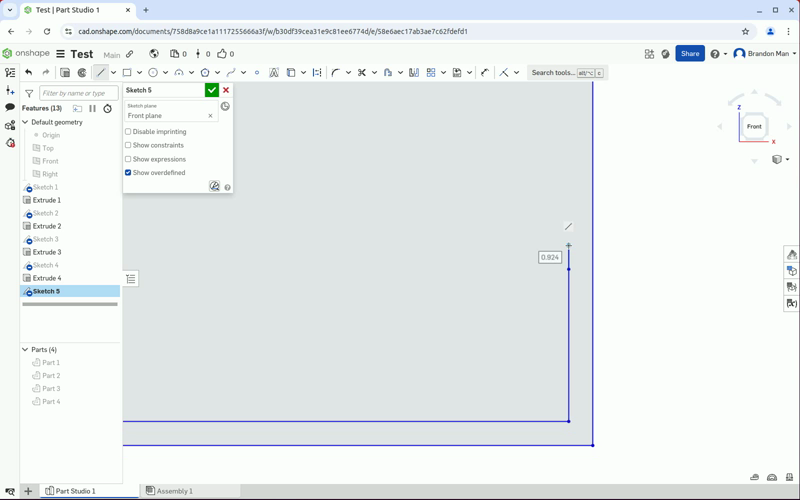
scroll(-6)
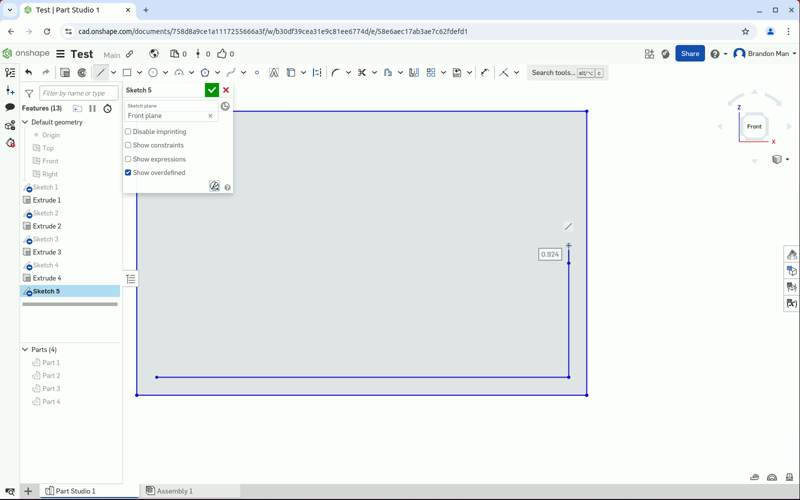
scroll(-6)
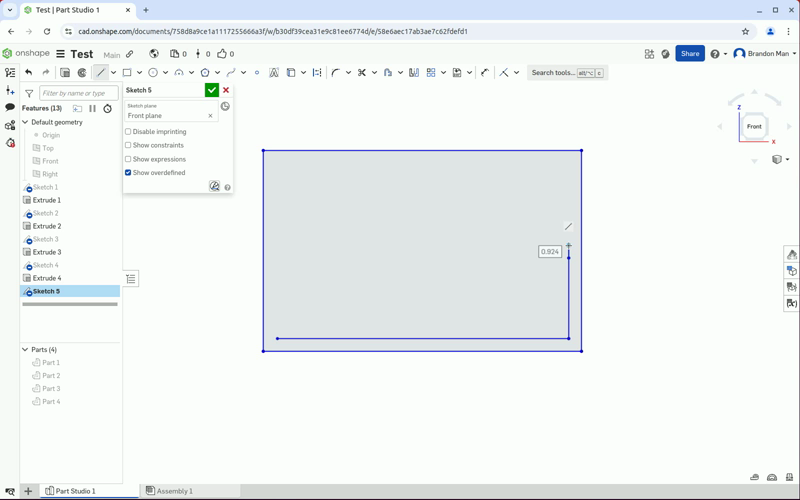
scroll(-6)
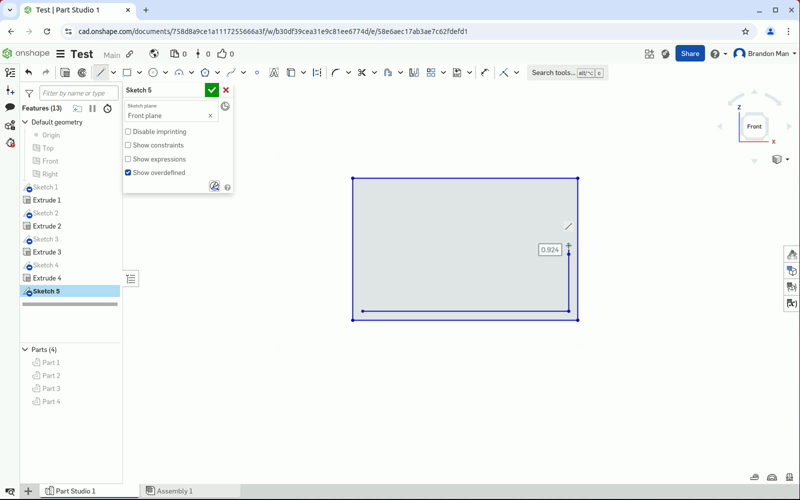
scroll(-6)
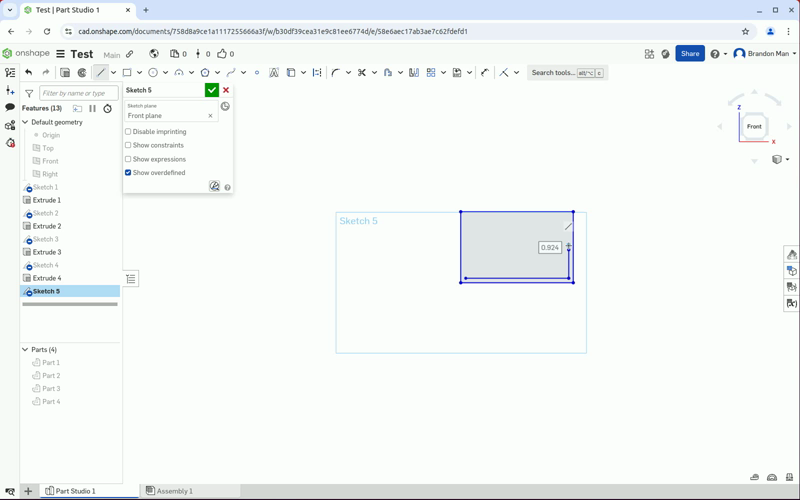
key_up(shift)
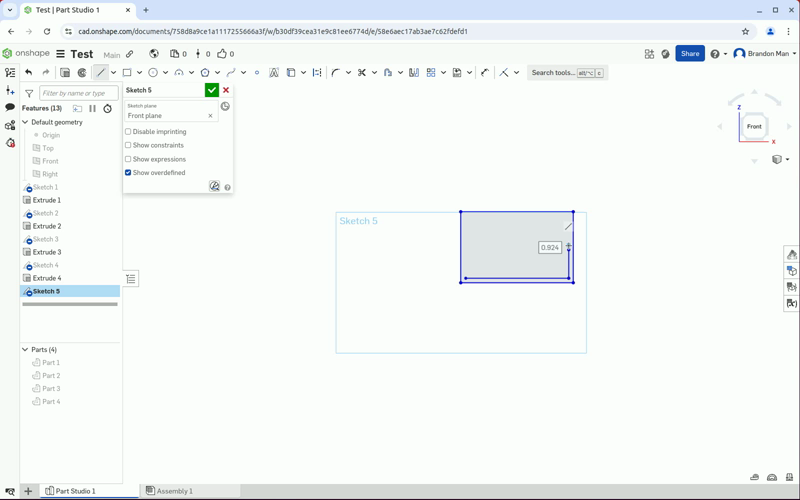
key_down(shift)
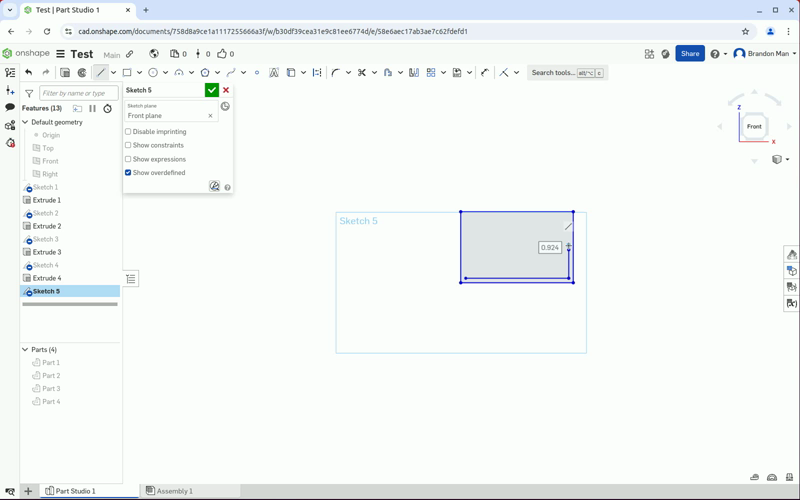
mouse_move(589, 245)
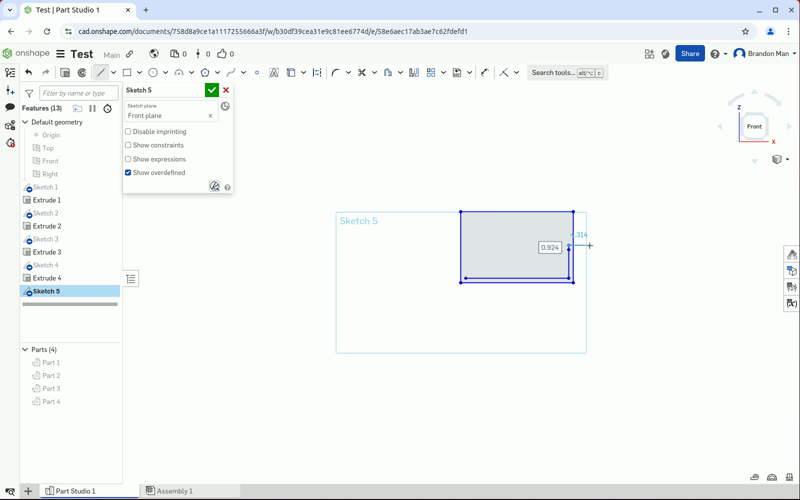
mouse_move(568, 216)
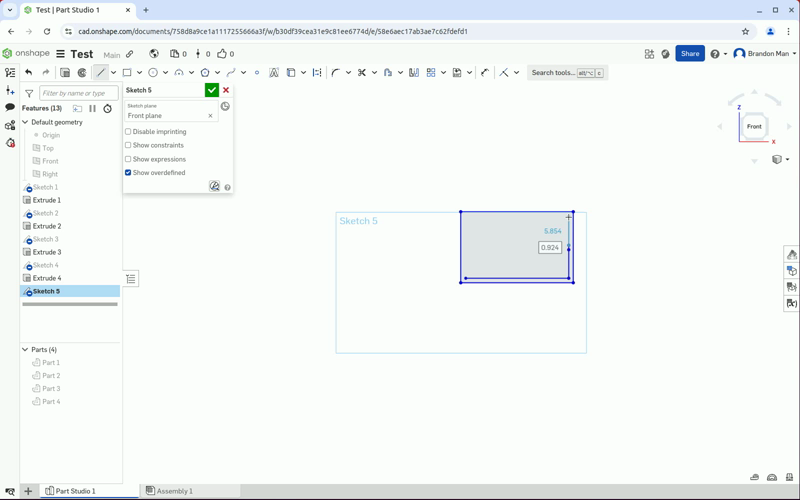
click(568, 216)
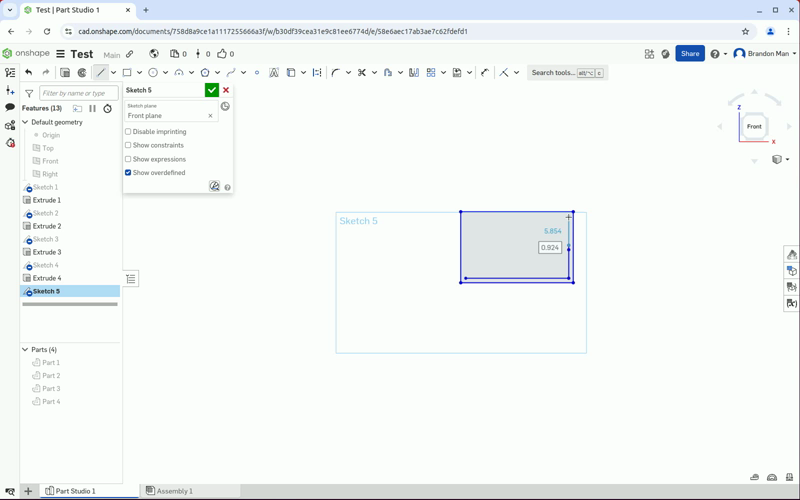
key_up(shift)
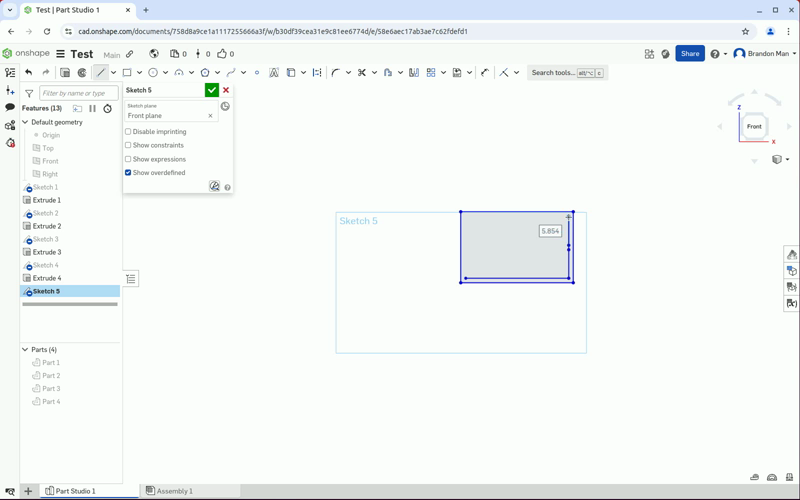
key_down(shift)
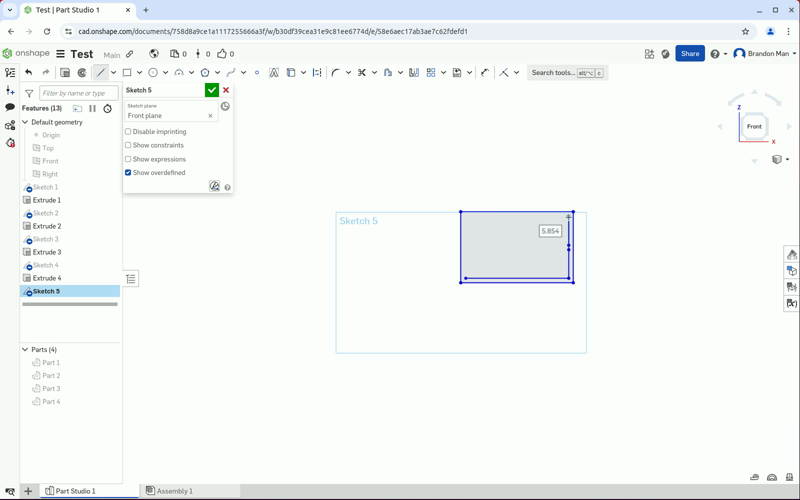
mouse_move(465, 216)
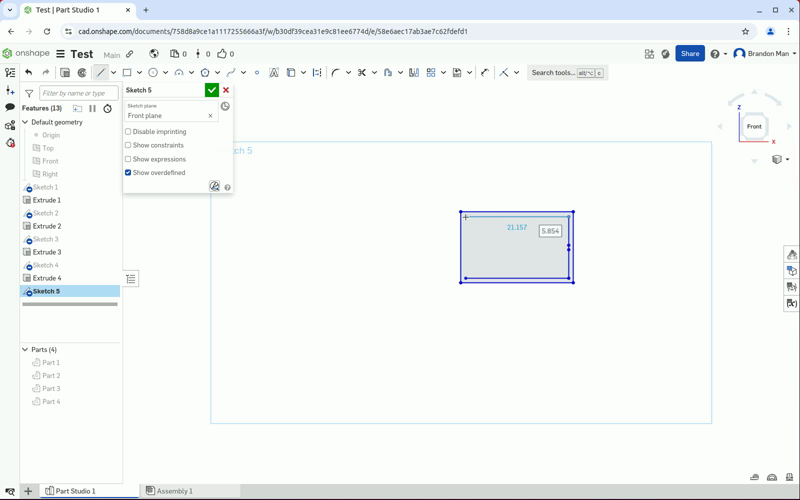
click(465, 216)
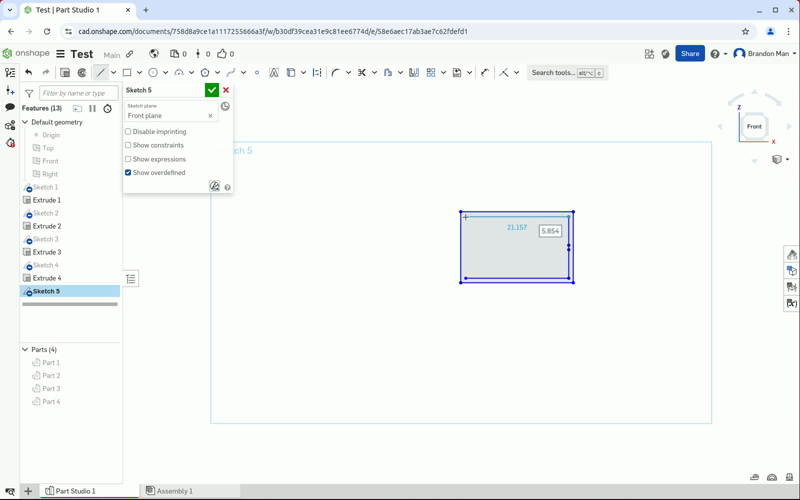
key_up(shift)
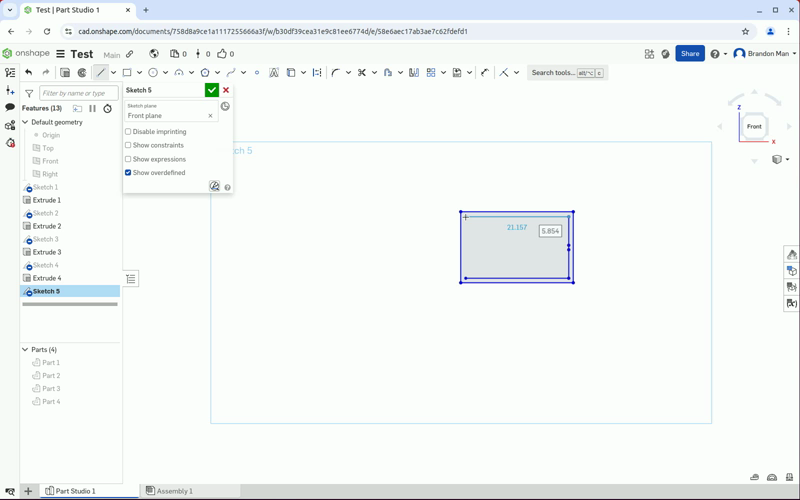
key_down(shift)
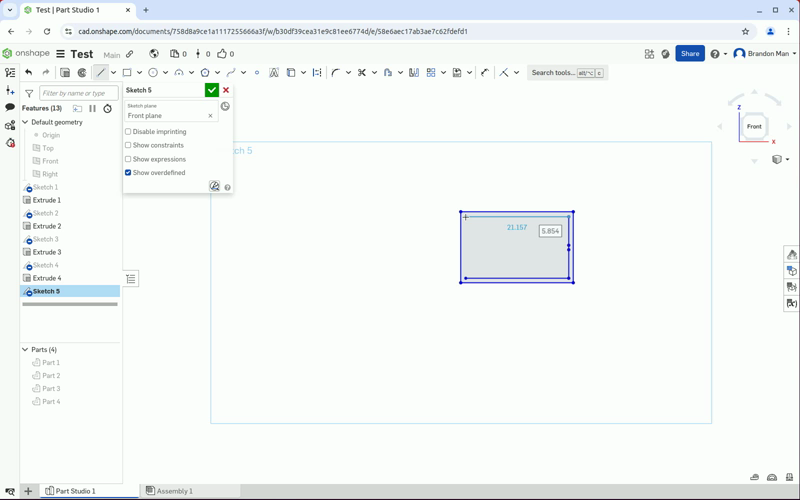
mouse_move(495, 216)
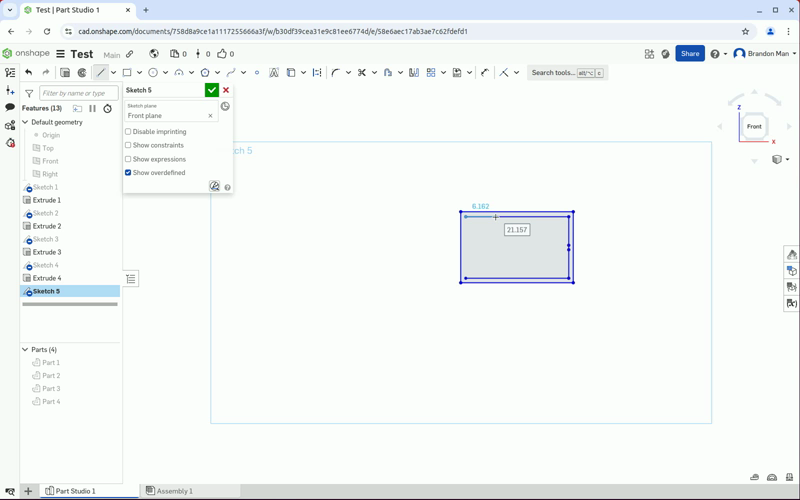
mouse_move(465, 245)
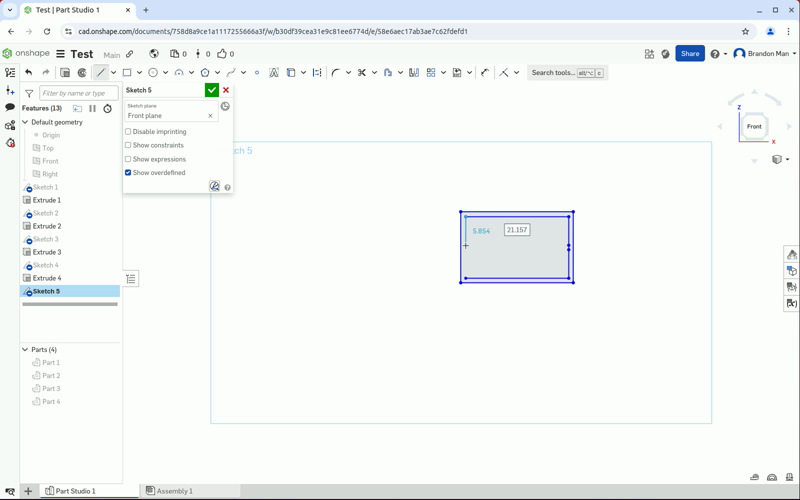
click(465, 245)
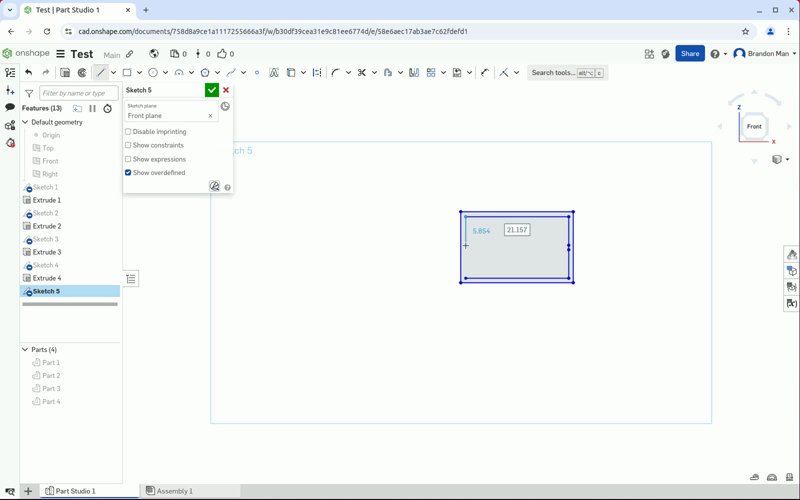
key_up(shift)
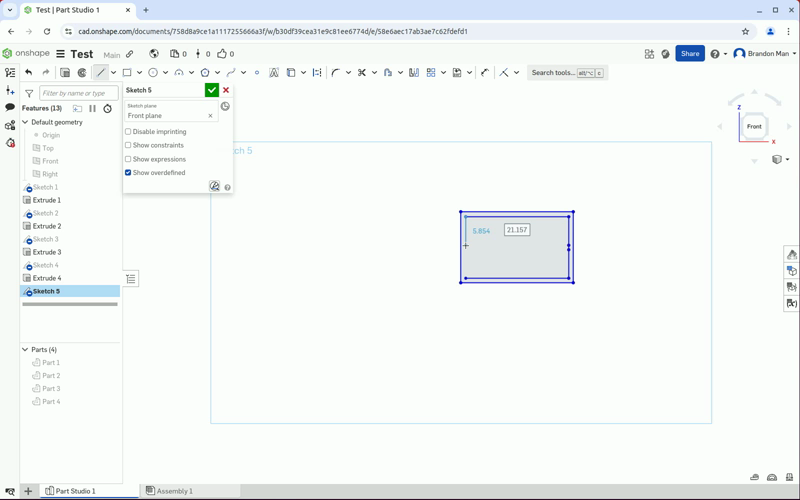
key_down(shift)
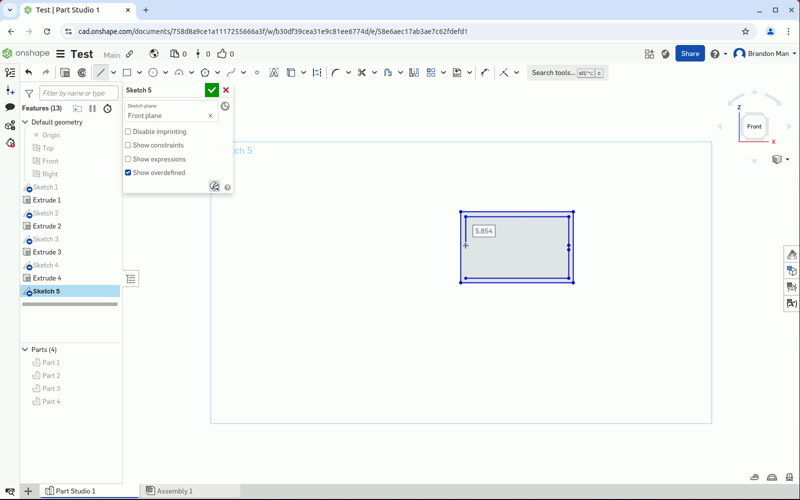
mouse_move(495, 245)
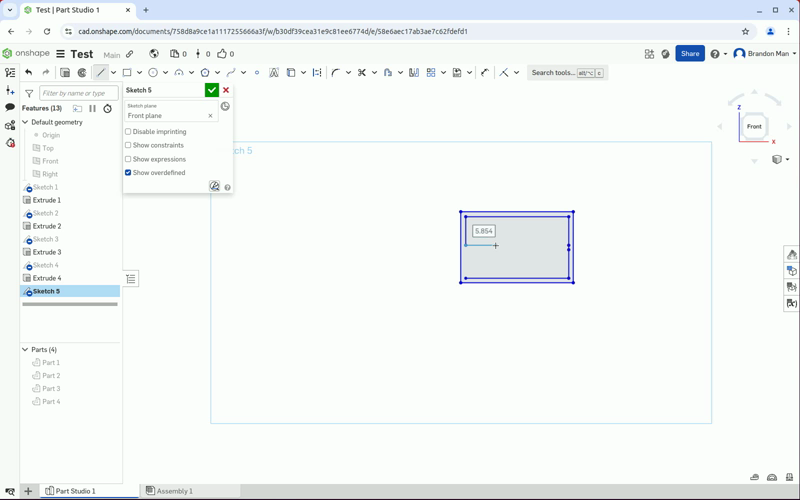
mouse_move(465, 249)
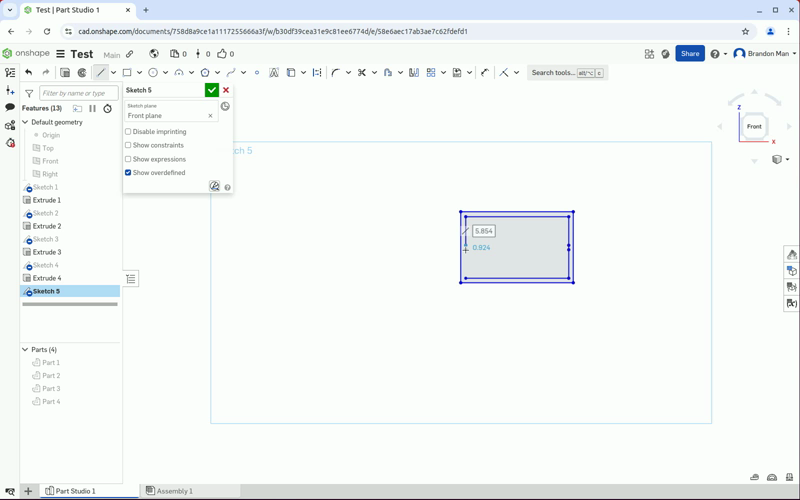
scroll(6)
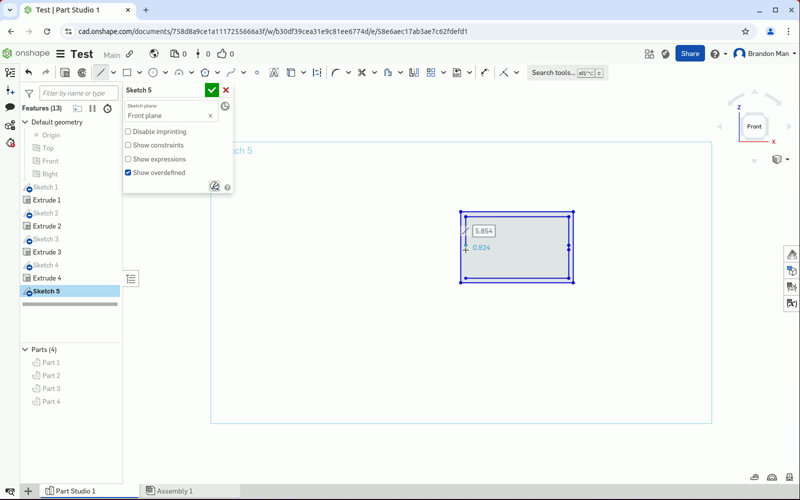
scroll(6)
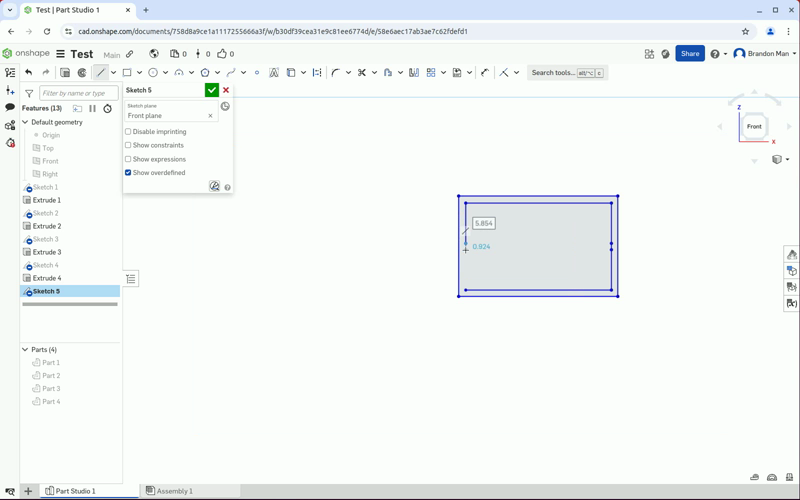
scroll(6)
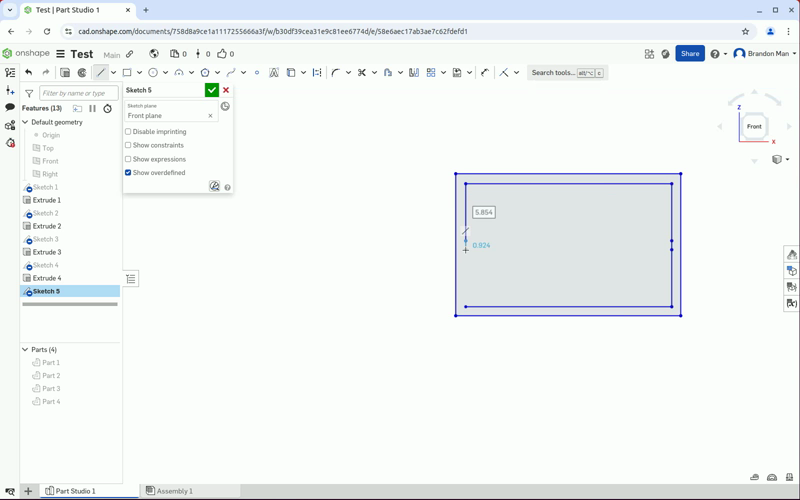
scroll(6)
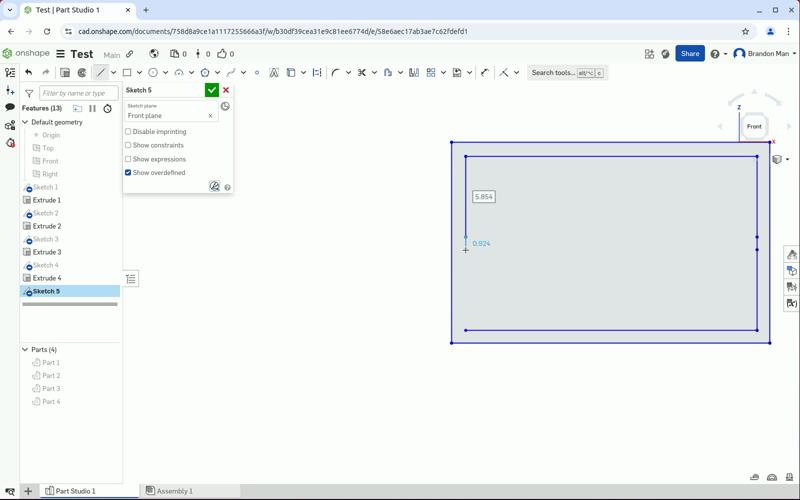
scroll(6)
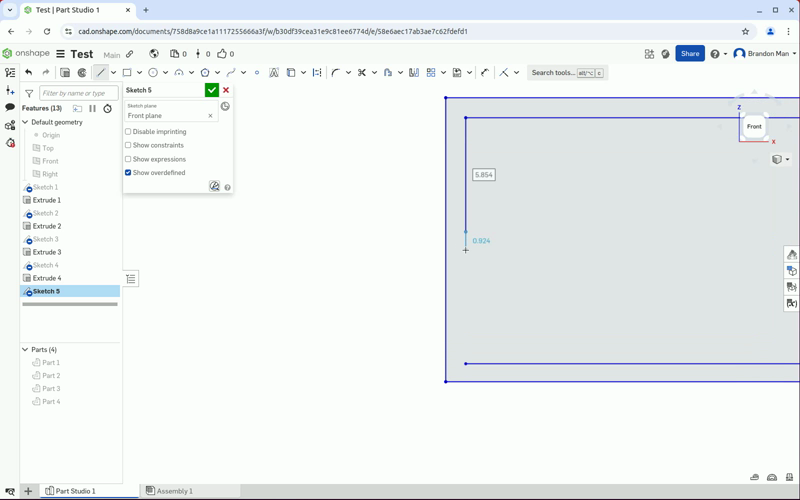
scroll(6)
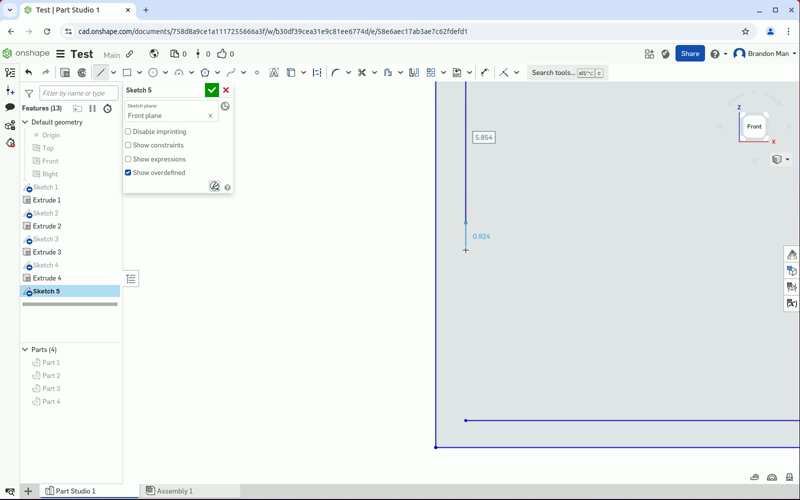
scroll(6)
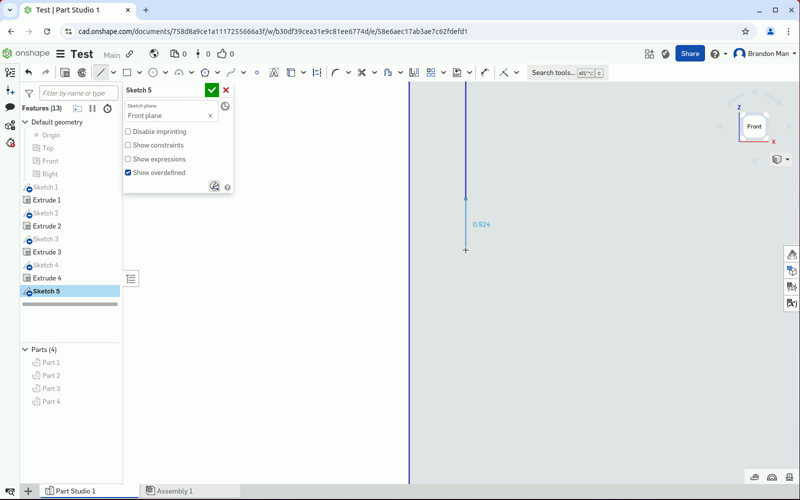
click(465, 249)
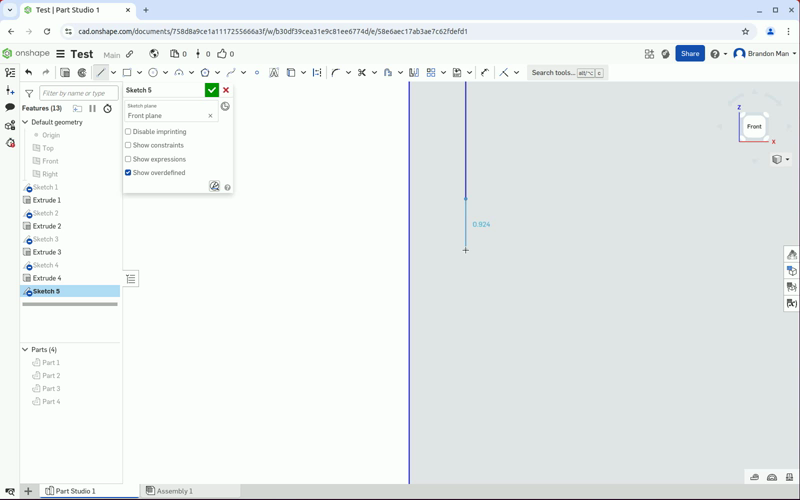
scroll(-6)
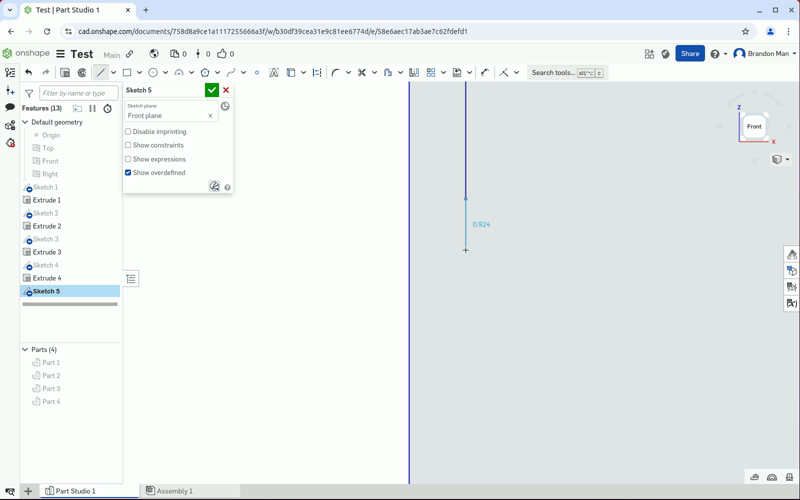
scroll(-6)
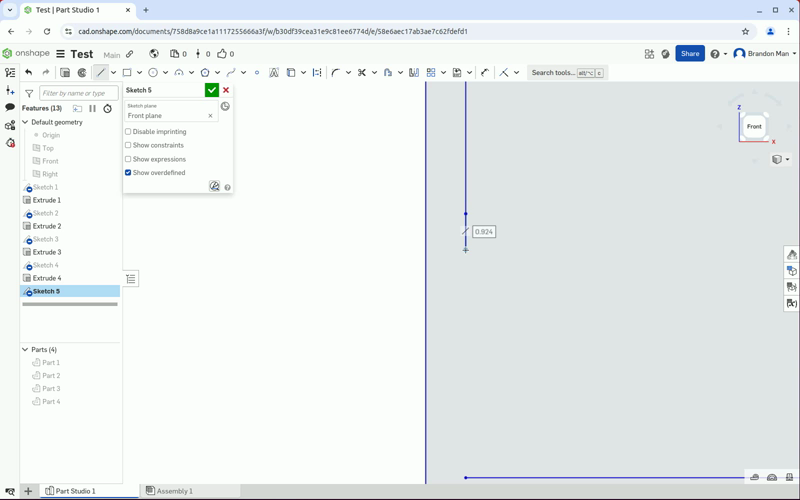
scroll(-6)
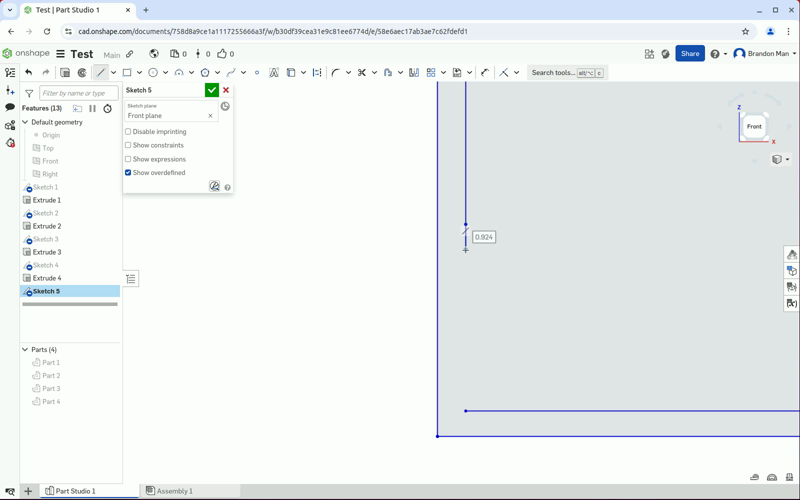
scroll(-6)
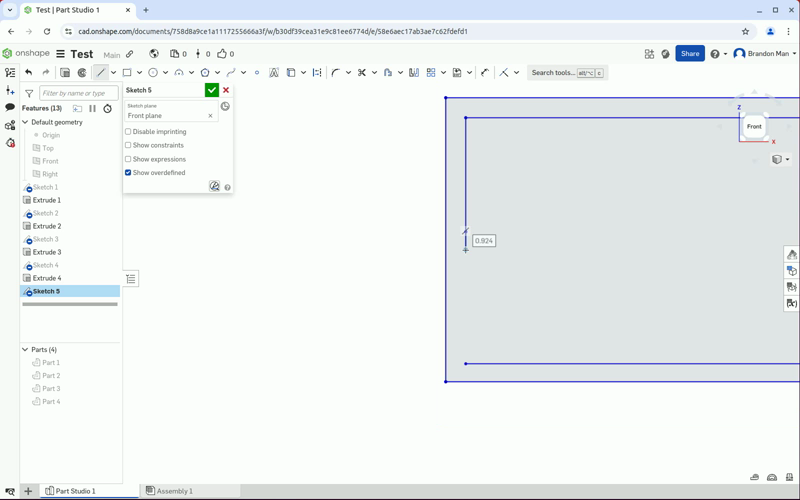
scroll(-6)
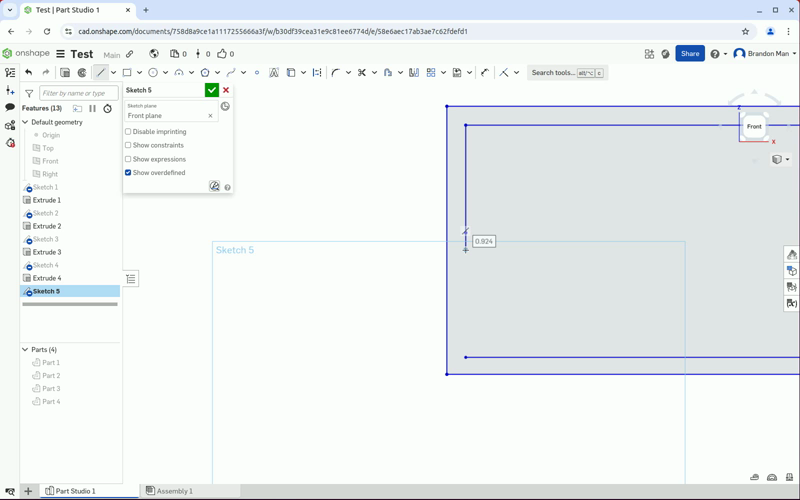
scroll(-6)
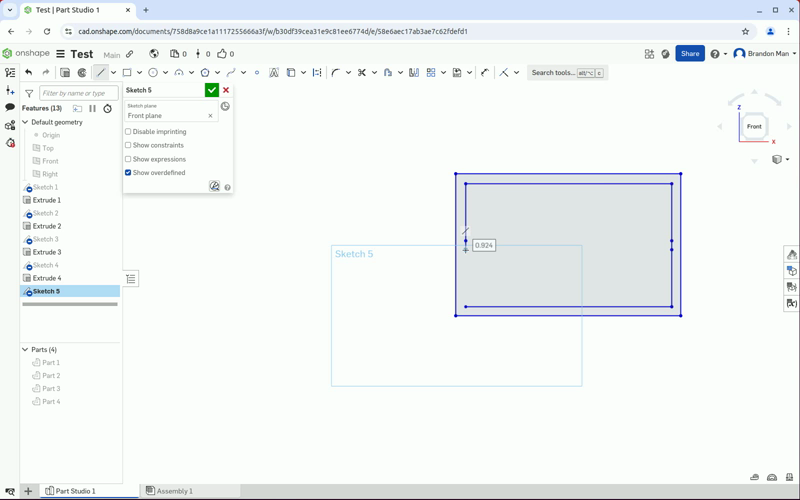
scroll(-6)
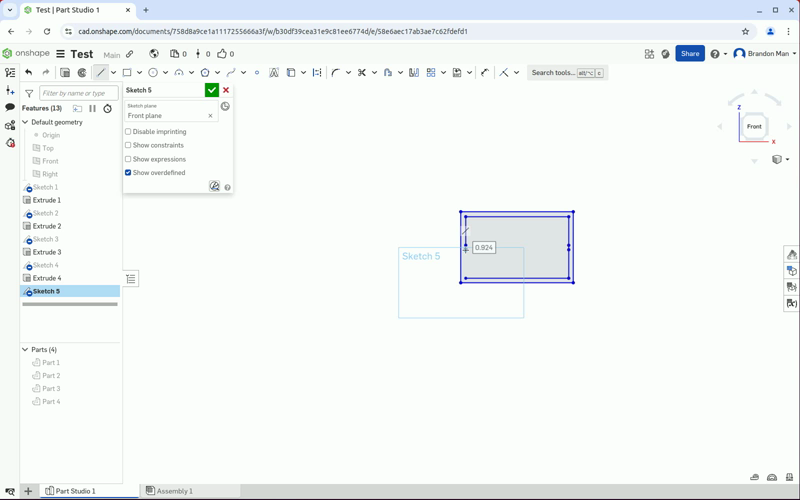
key_up(shift)
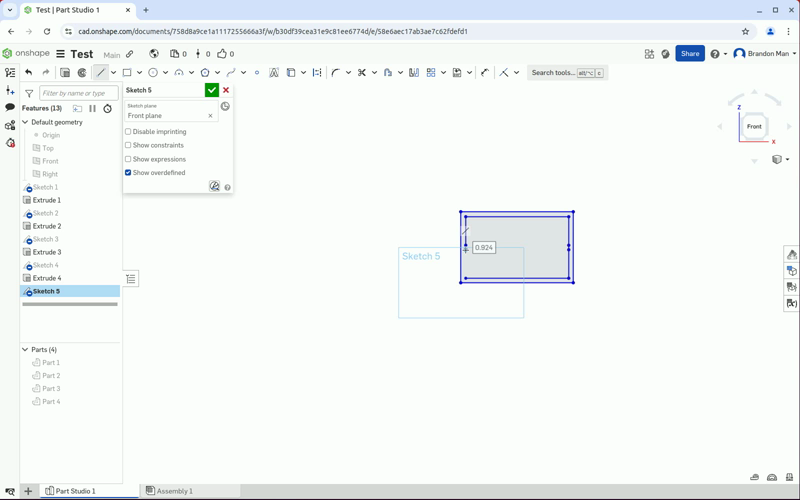
mouse_move(495, 249)
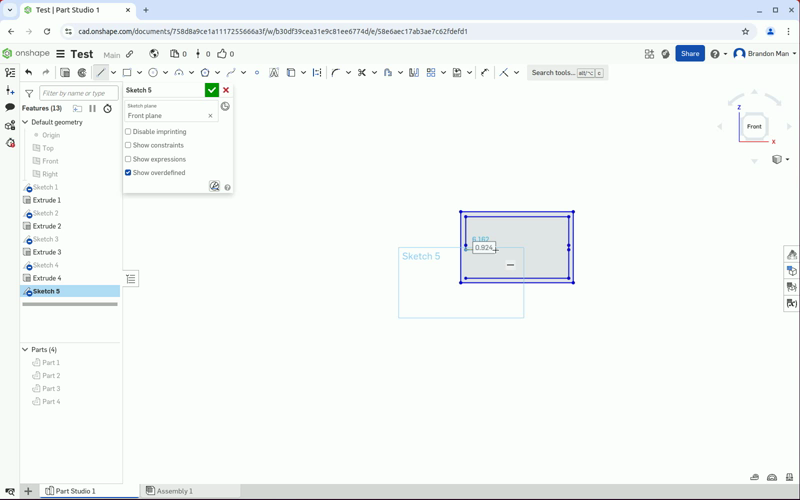
key_down(shift)
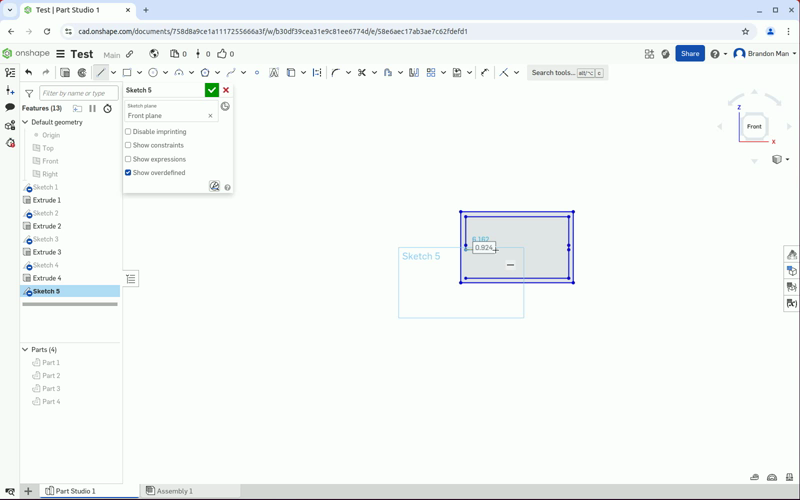
mouse_move(465, 278)
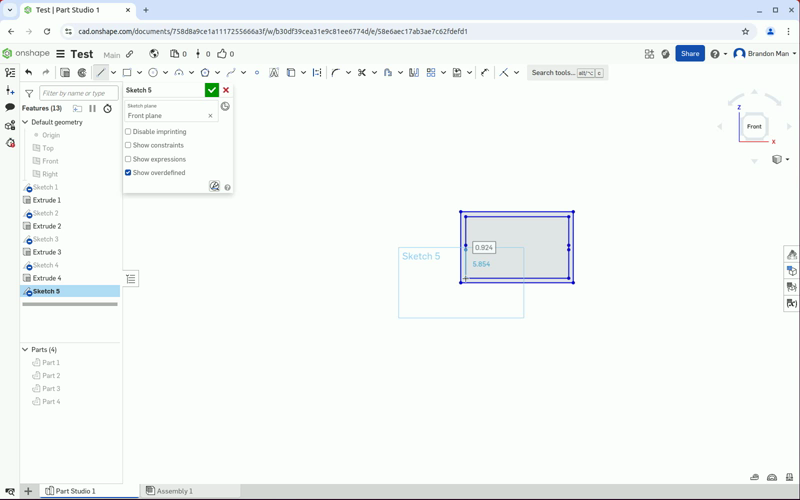
key_up(shift)
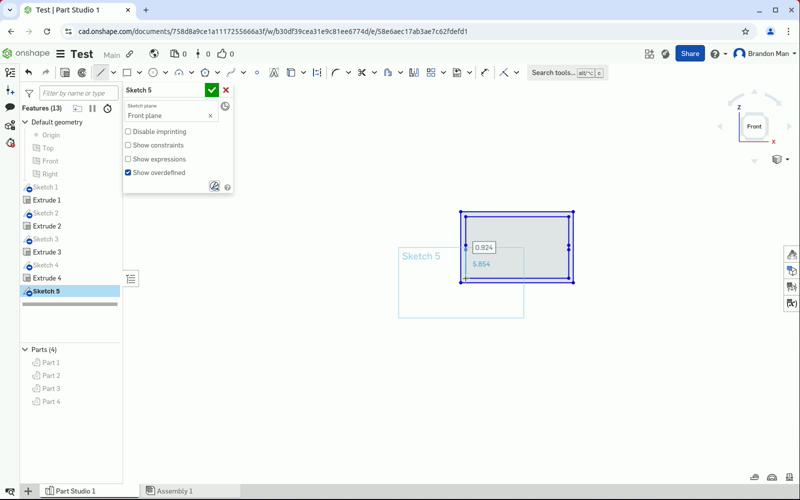
click(465, 278)
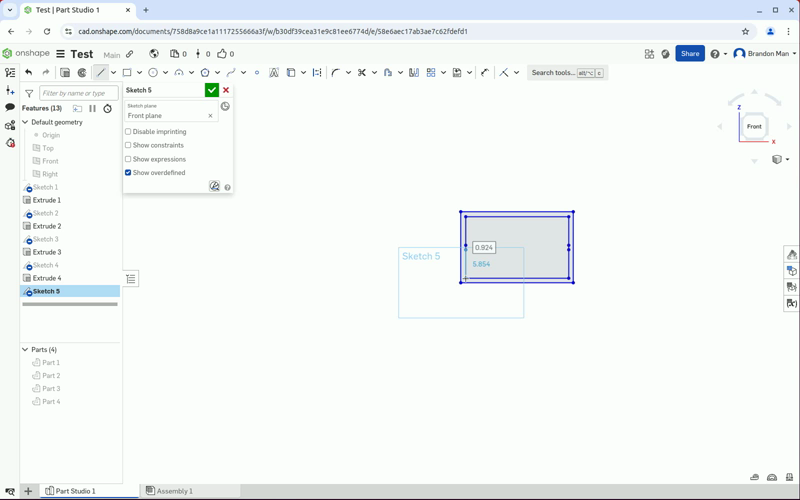
key(esc)
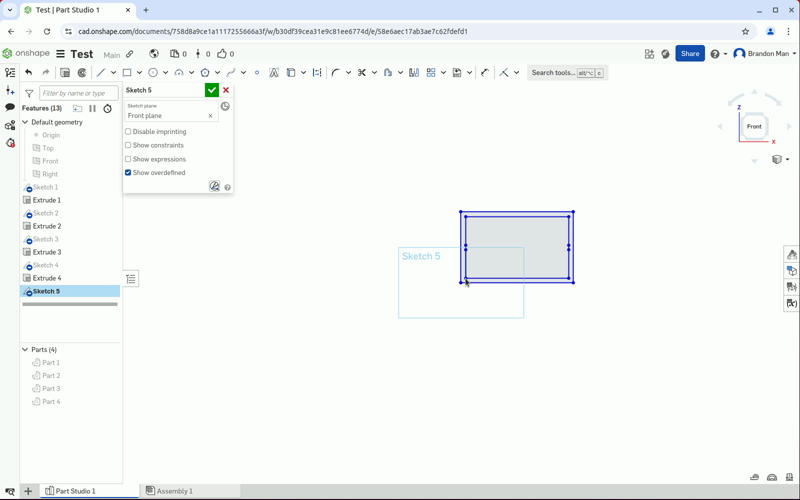
mouse_move(488, 213)
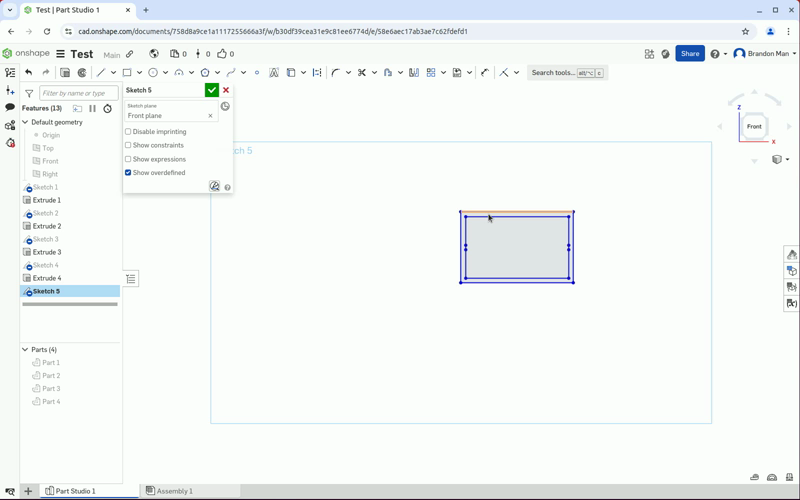
scroll(6)
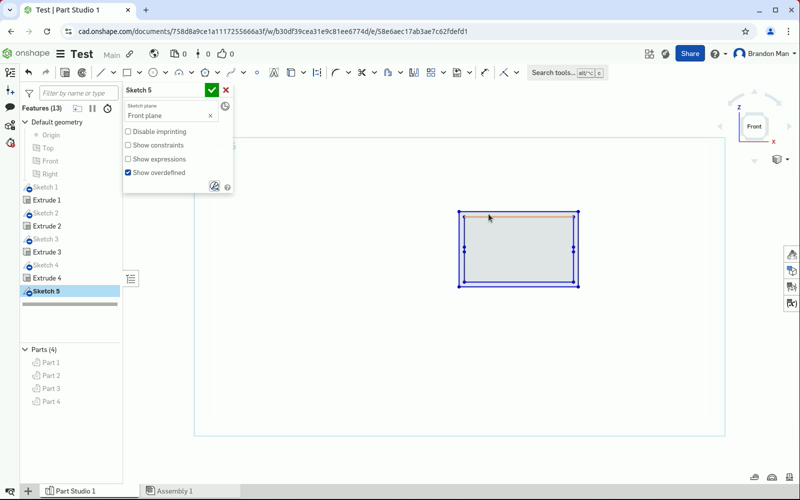
scroll(6)
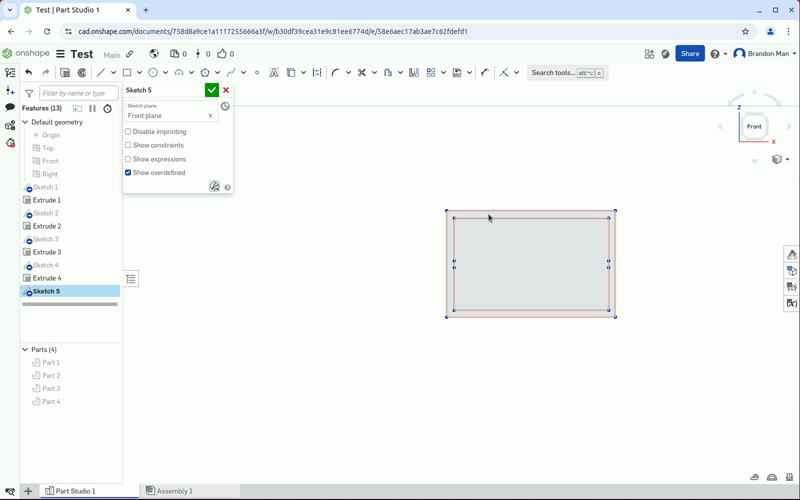
scroll(6)
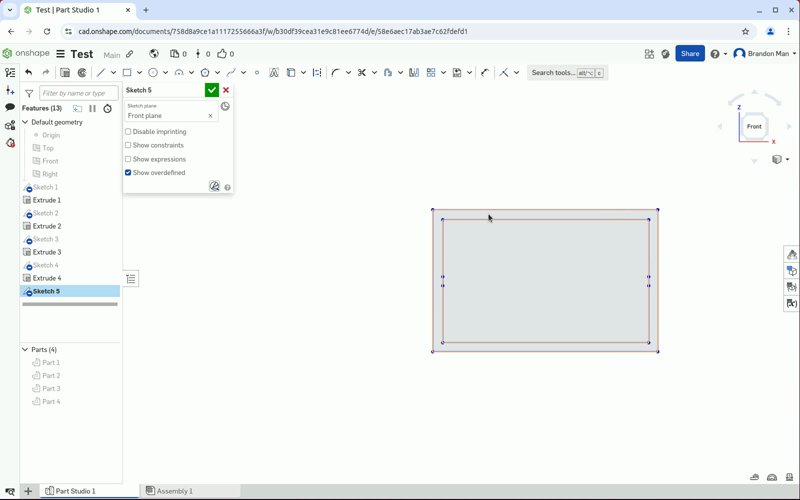
scroll(6)
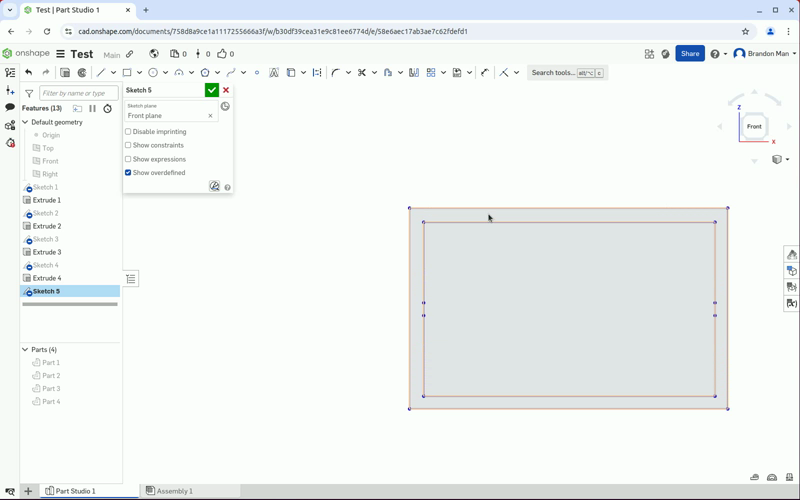
scroll(6)
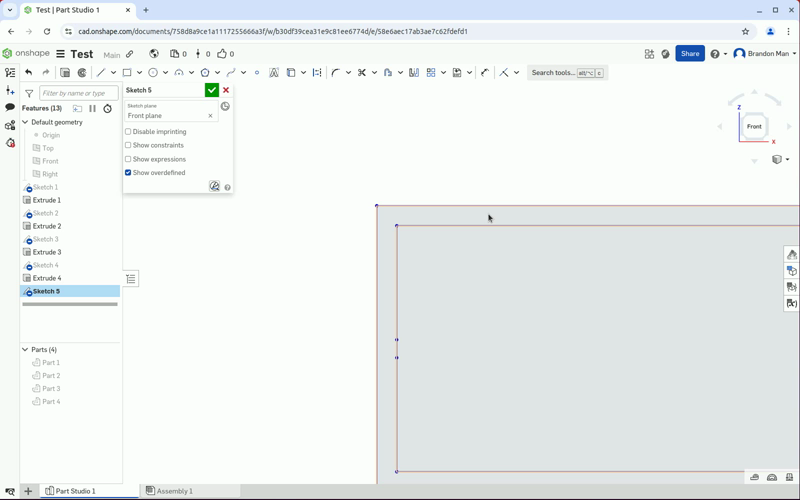
scroll(6)
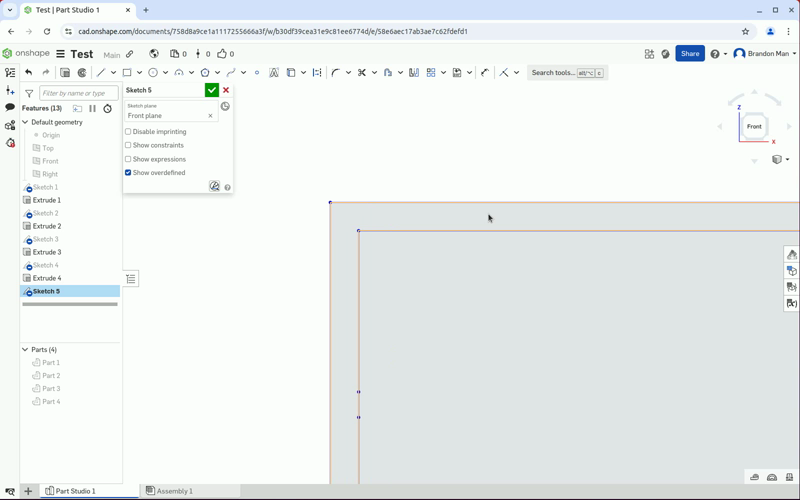
scroll(6)
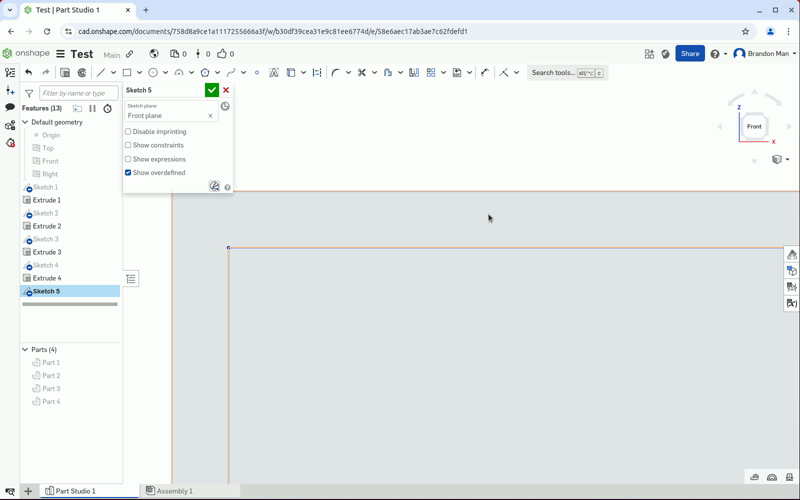
click(488, 213)
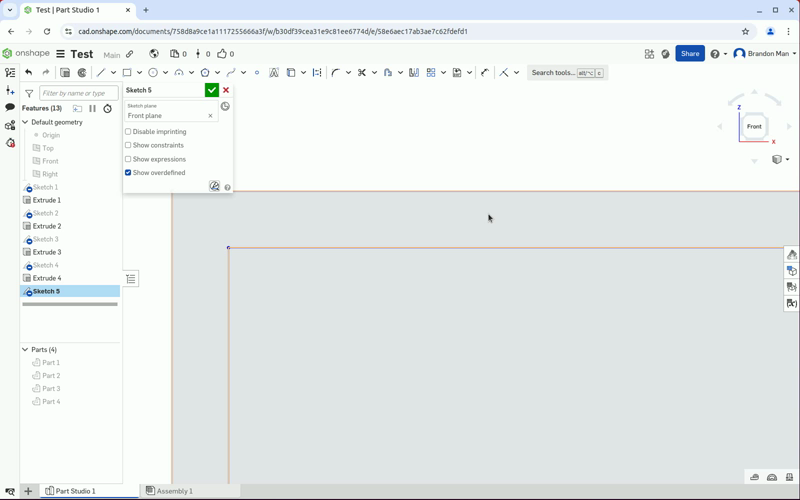
scroll(-6)
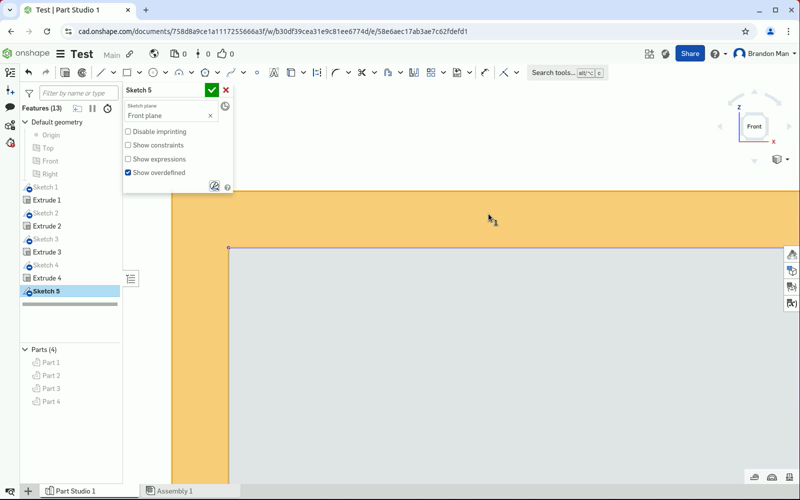
scroll(-6)
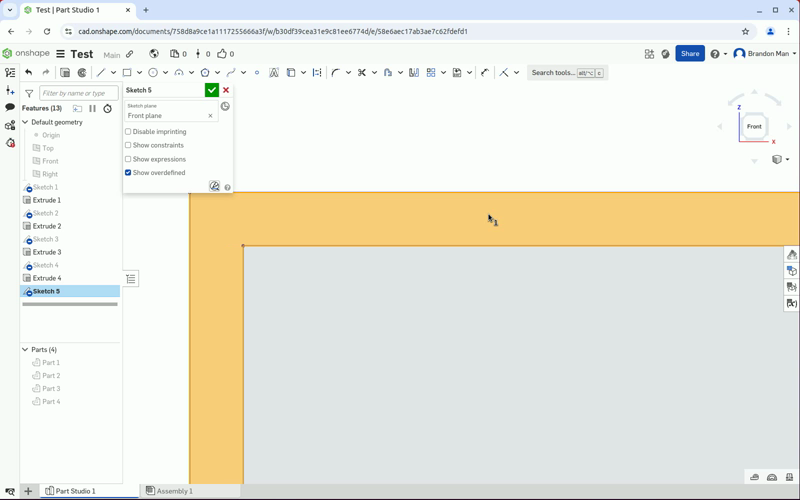
scroll(-6)
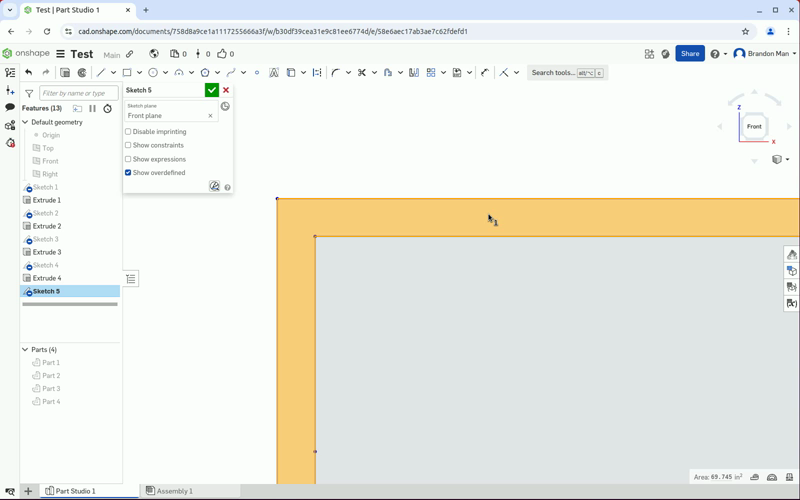
scroll(-6)
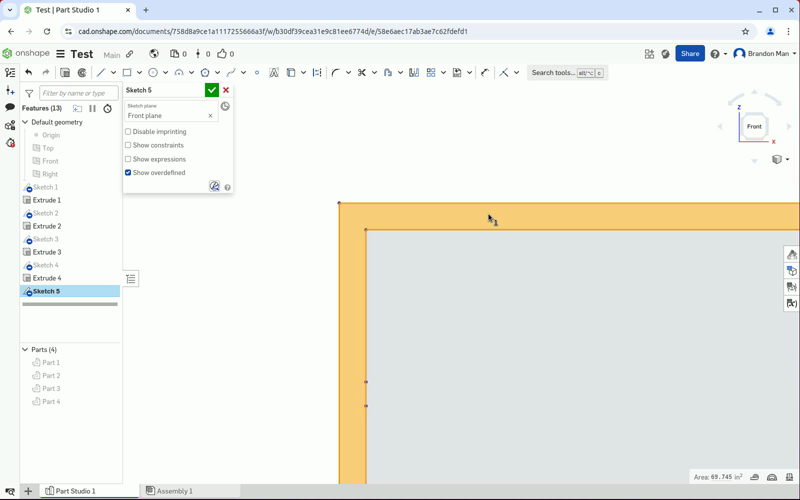
scroll(-6)
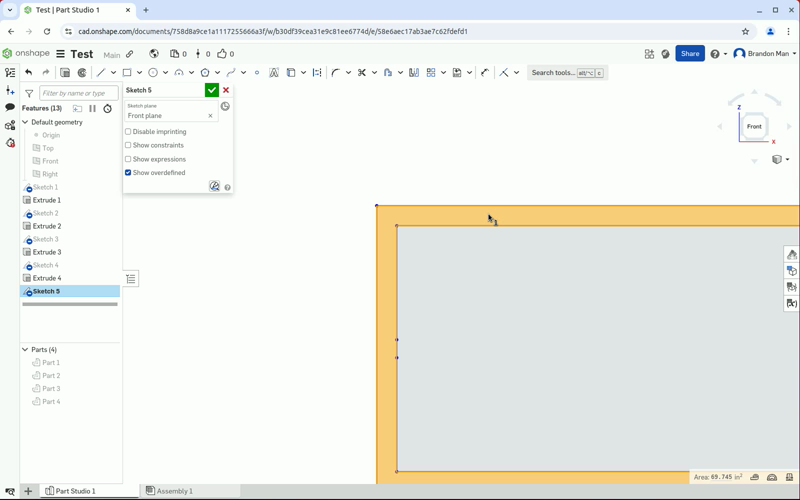
scroll(-6)
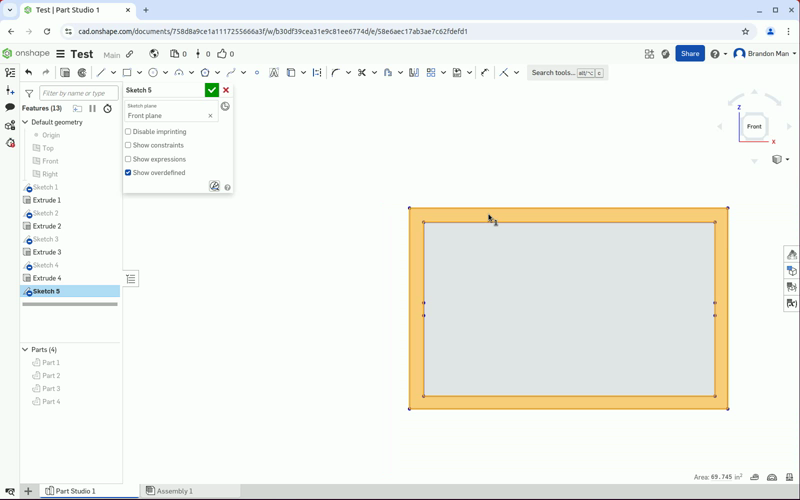
scroll(-6)
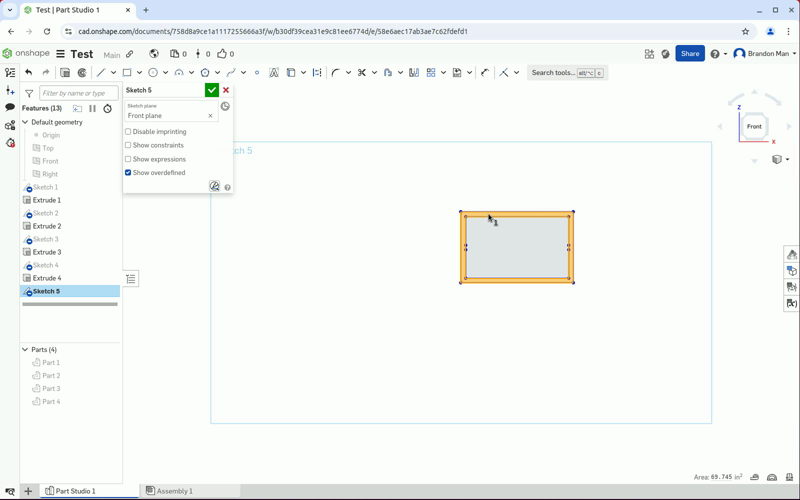
mouse_move(73, 352)
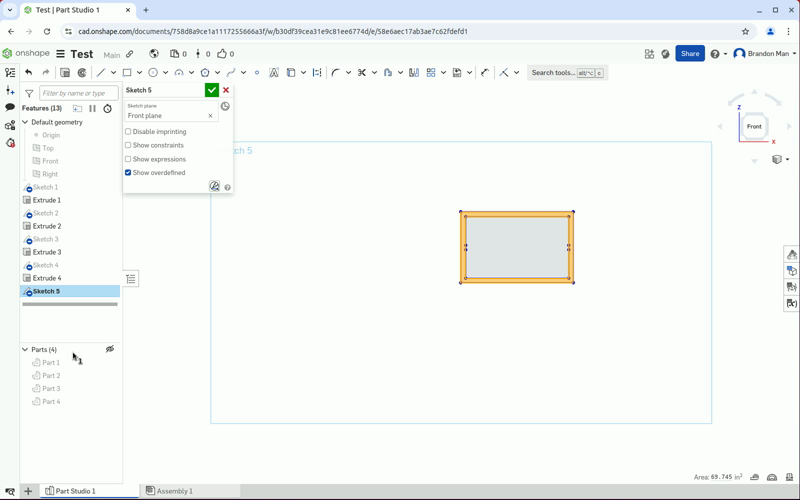
key(shift+y)
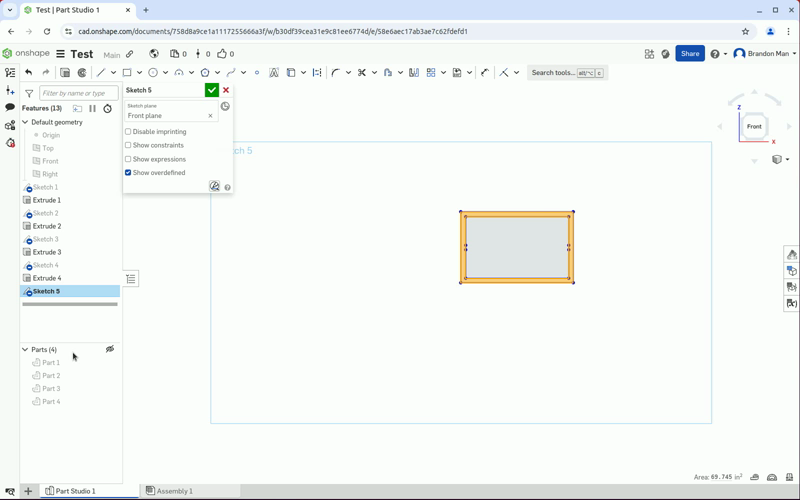
key(shift+e)
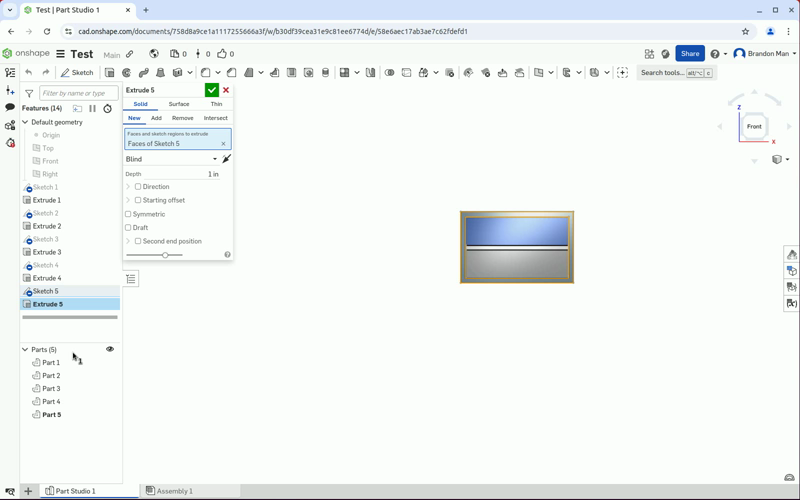
mouse_move(143, 106)
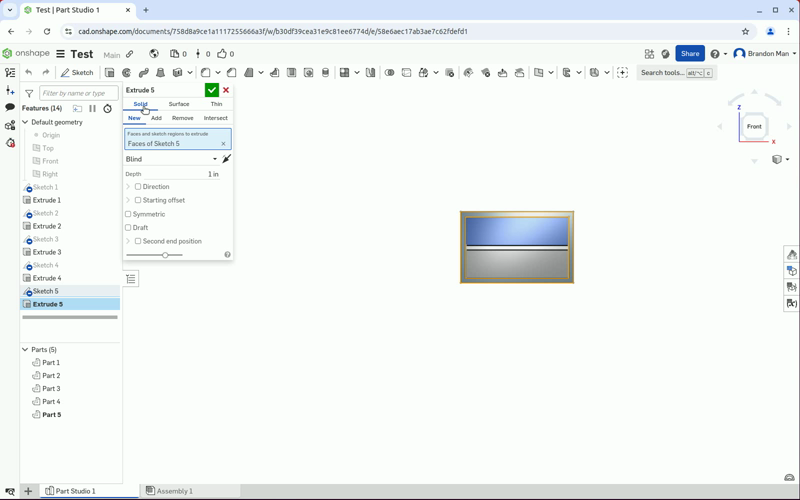
click(143, 106)
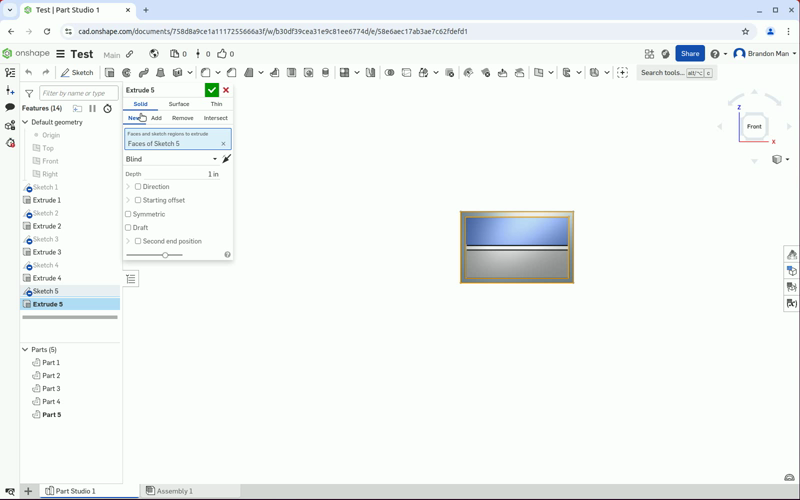
mouse_move(137, 120)
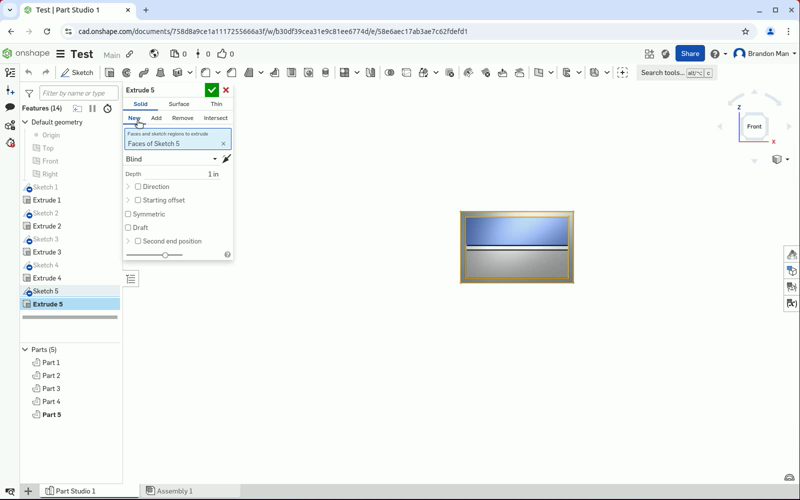
click(137, 120)
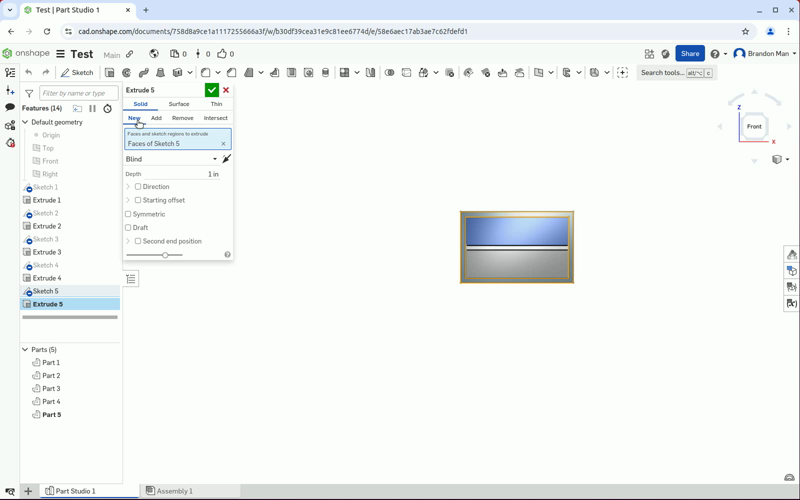
key(tab, 4)
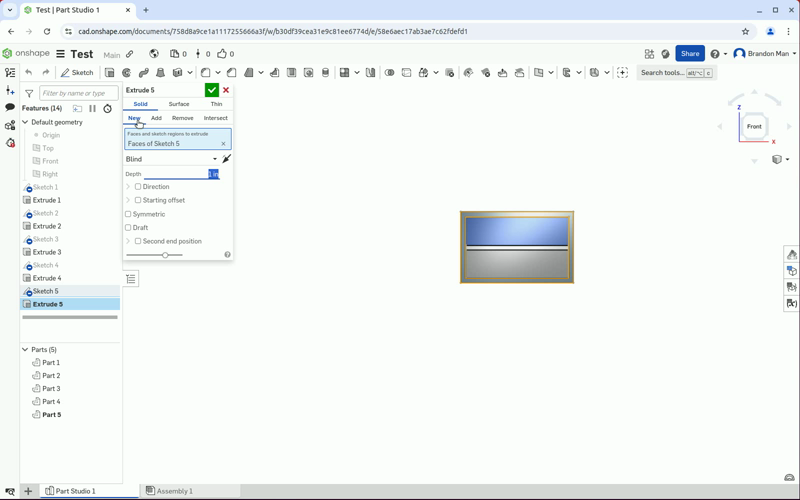
text(15.405)
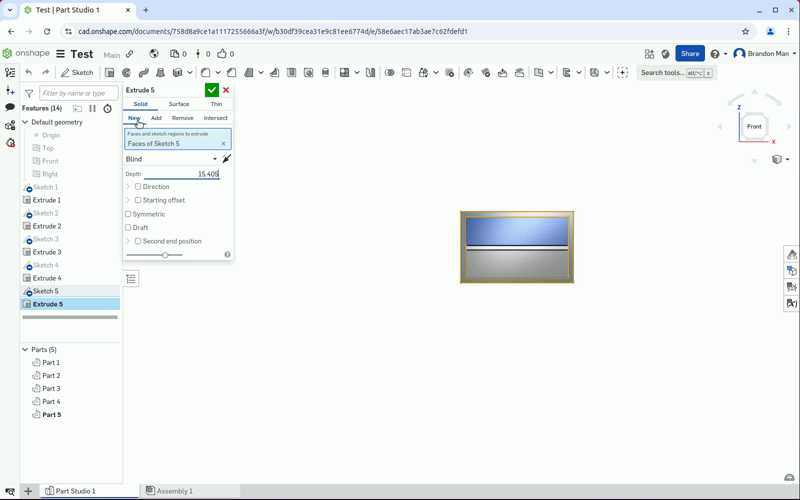
key(enter)
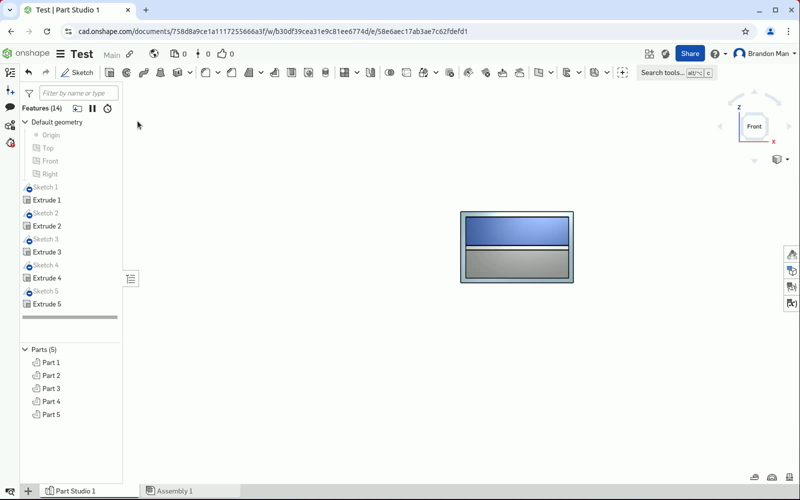
key(shift+h)
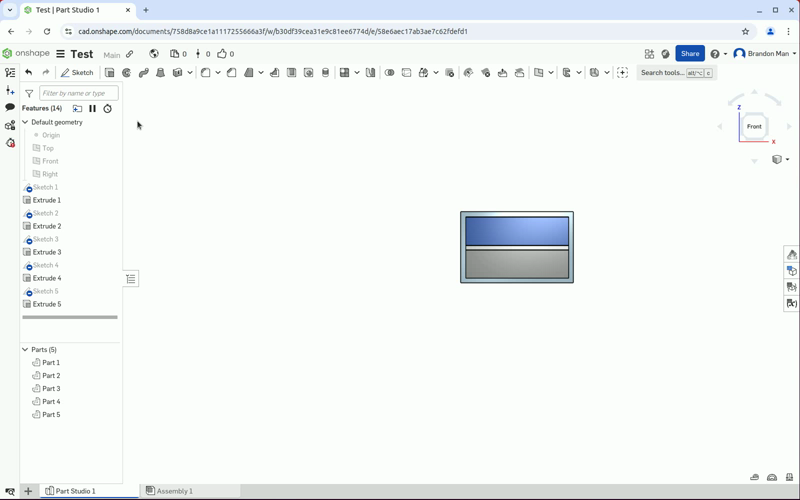
key(shift+h)
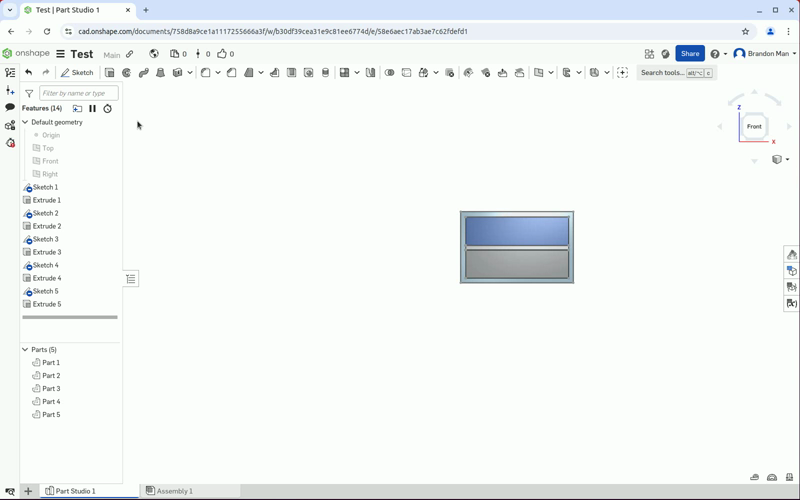
key(shift+7)
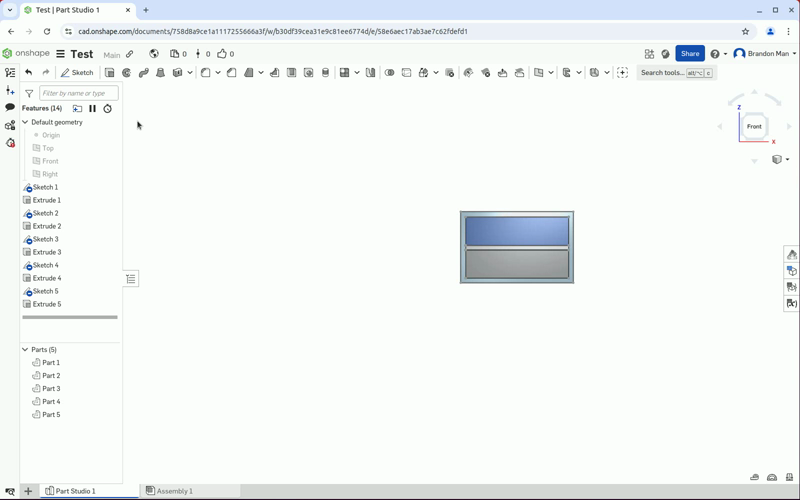
key(left, 2)
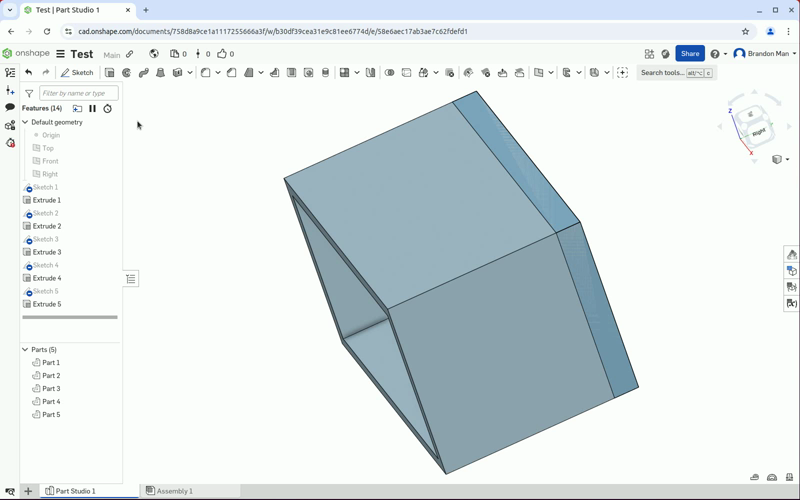
key(down, 2)
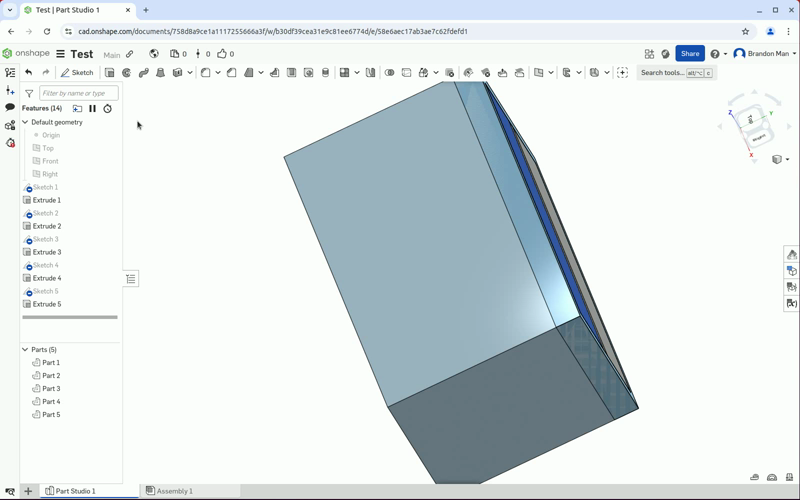
key(up, 2)
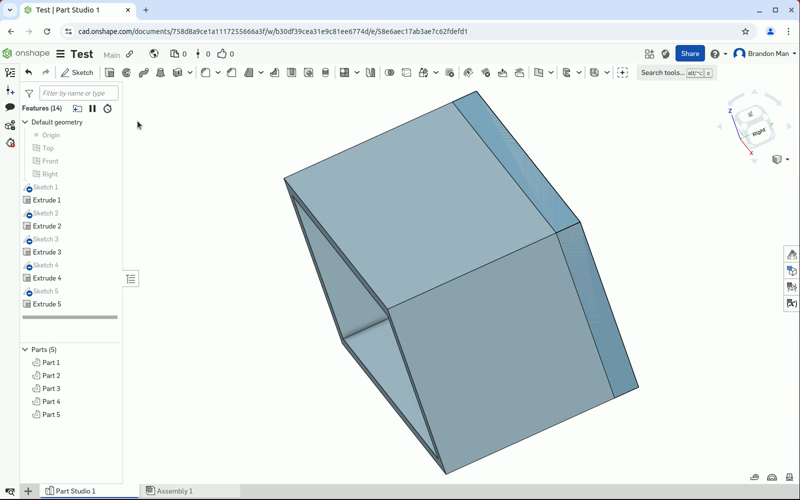
key(right, 2)
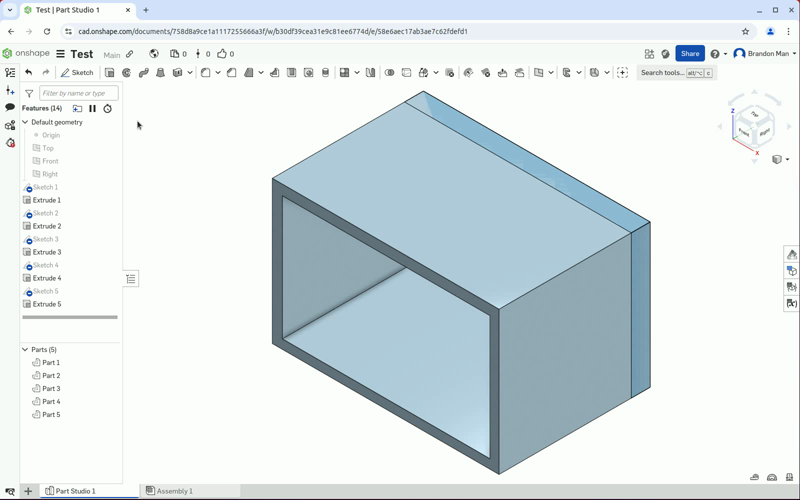
mouse_move(73, 189)
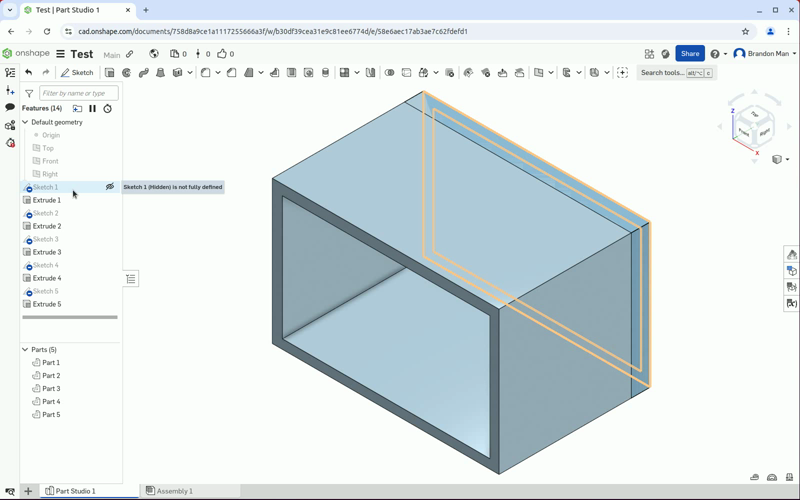
click(73, 189)